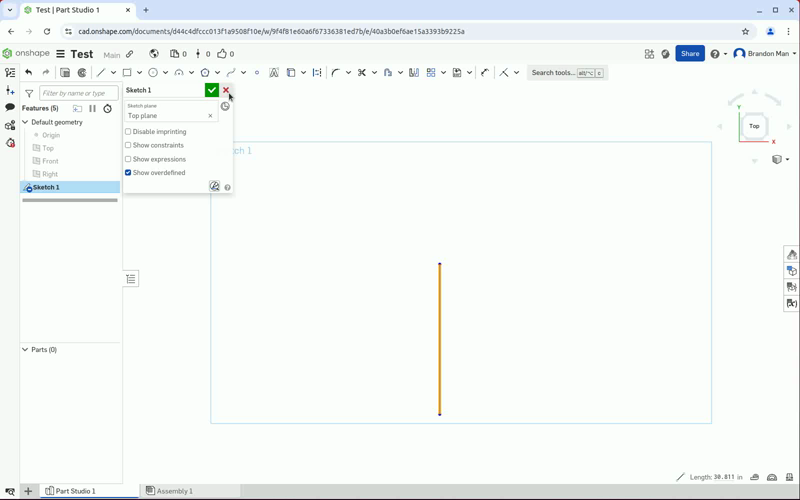
key(shift+h)
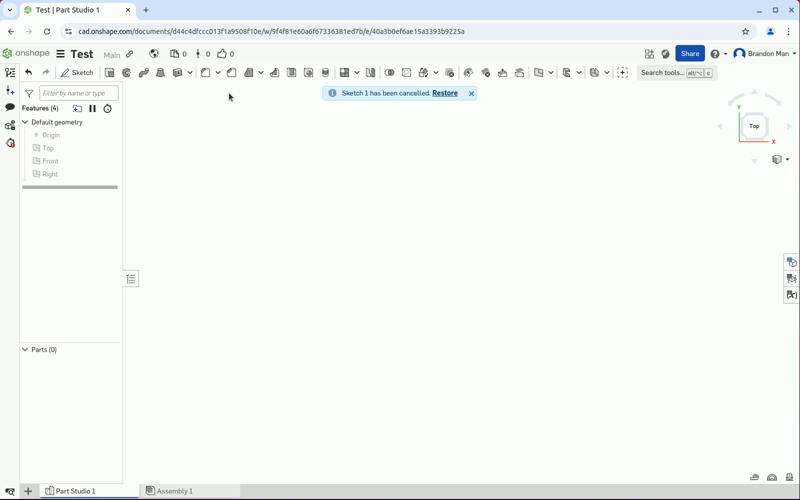
mouse_move(73, 352)
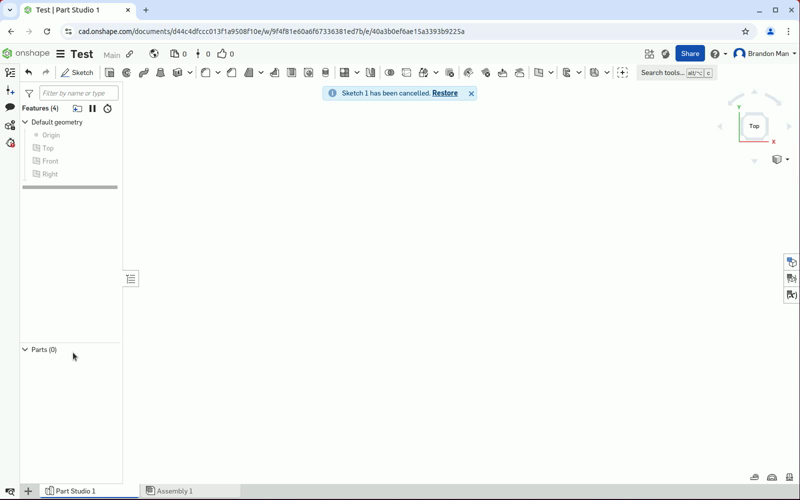
key(y)
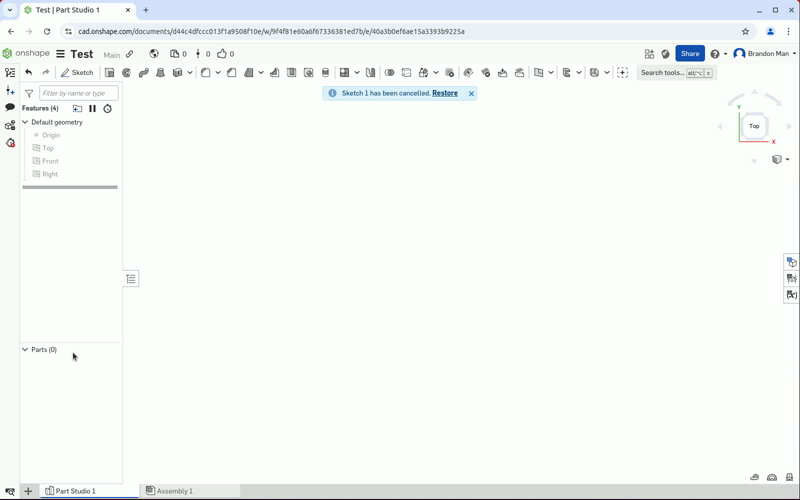
key(shift+p)
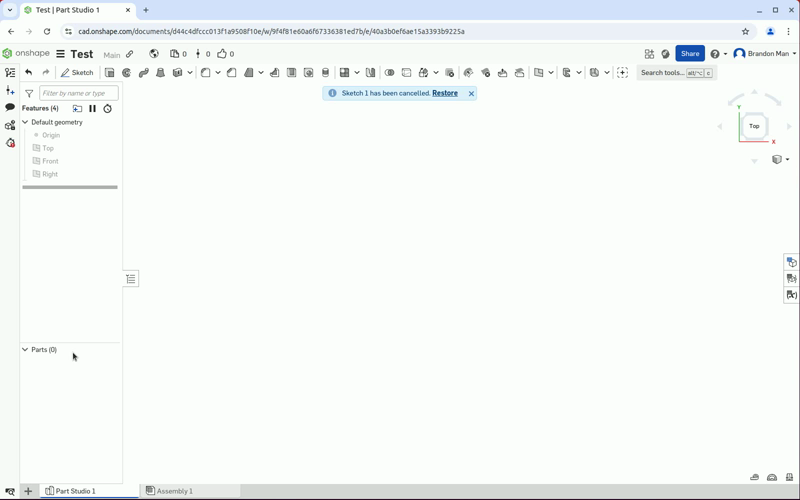
key(space)
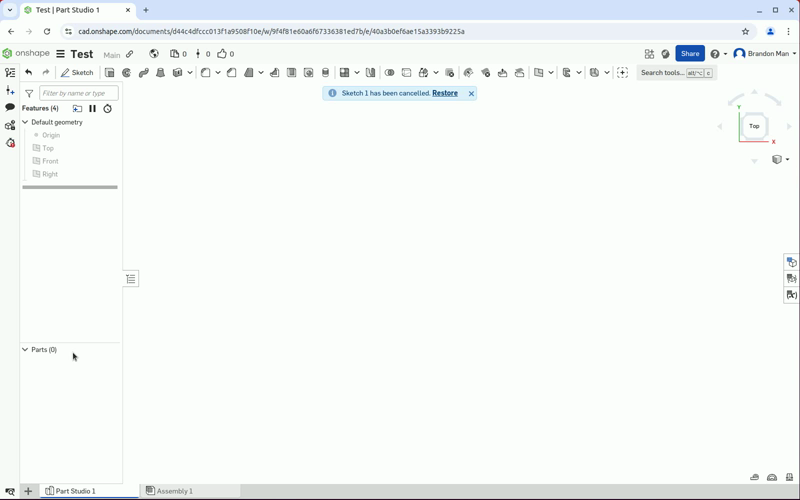
key_down(shift)
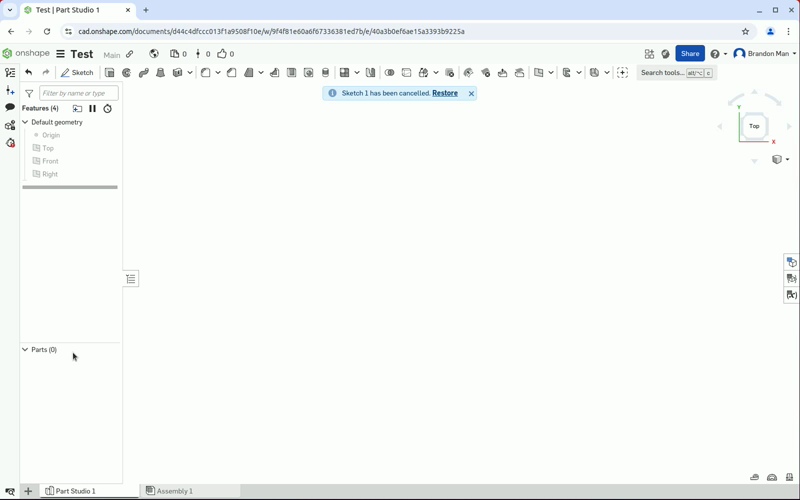
key(up)
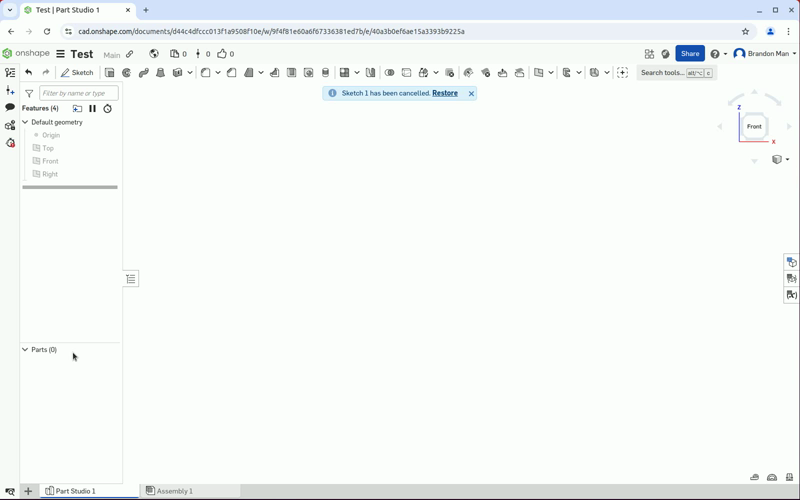
key_up(shift)
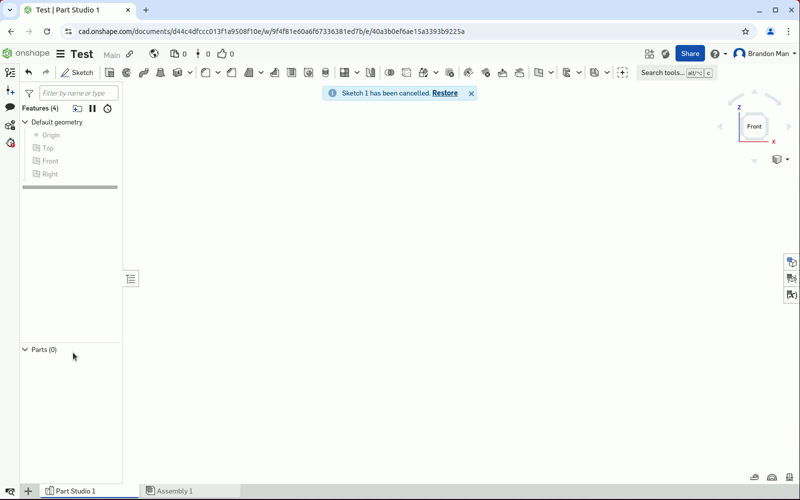
mouse_move(73, 352)
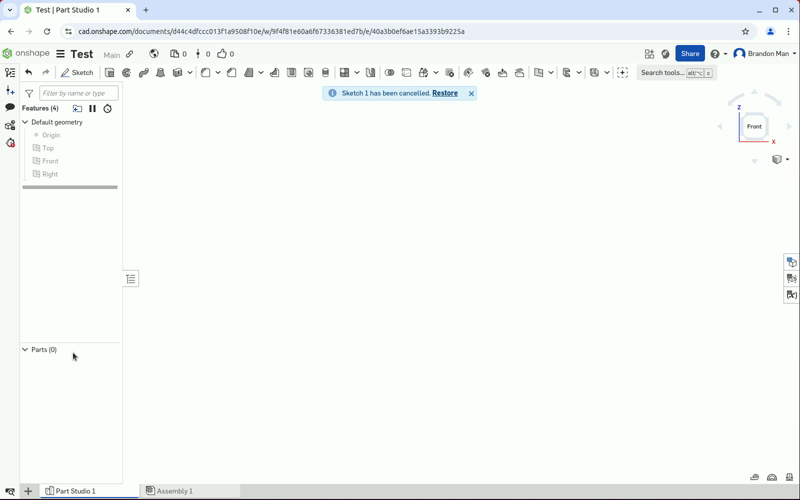
key(shift+y)
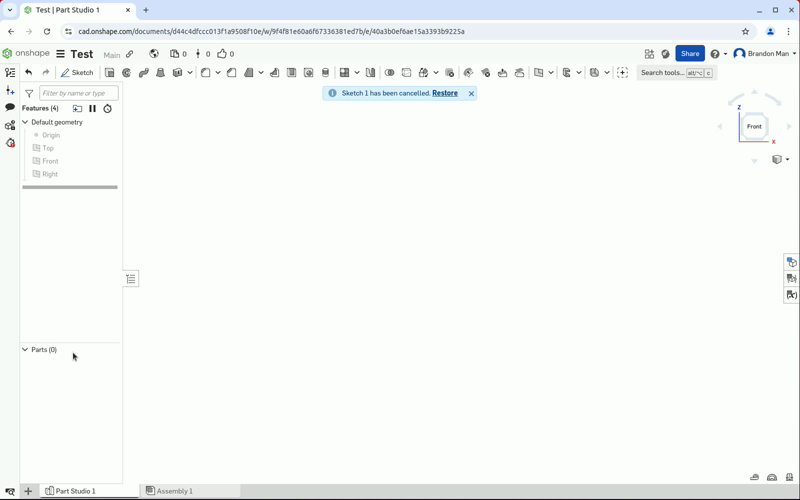
key(shift+s)
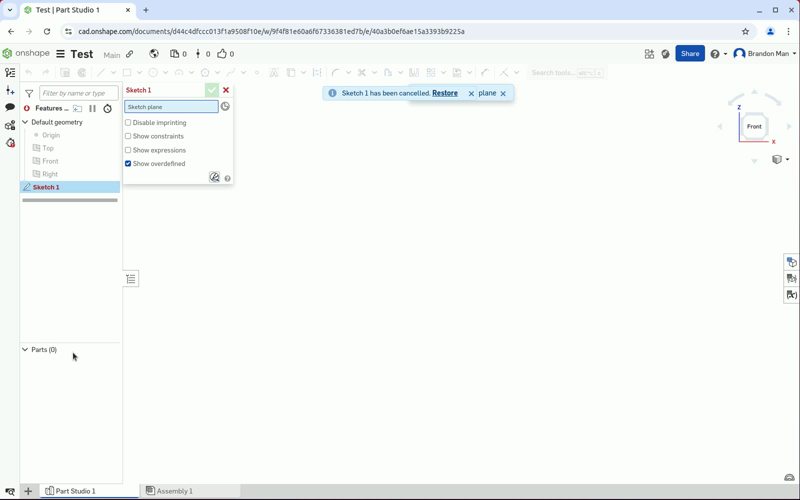
mouse_move(73, 163)
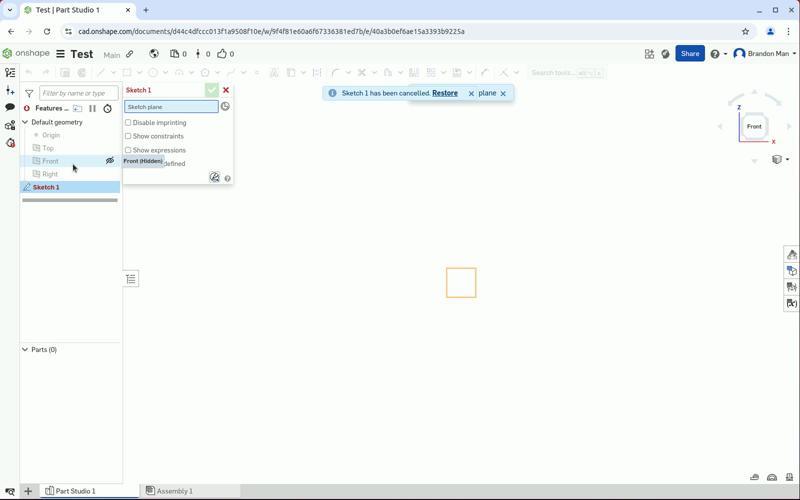
click(73, 163)
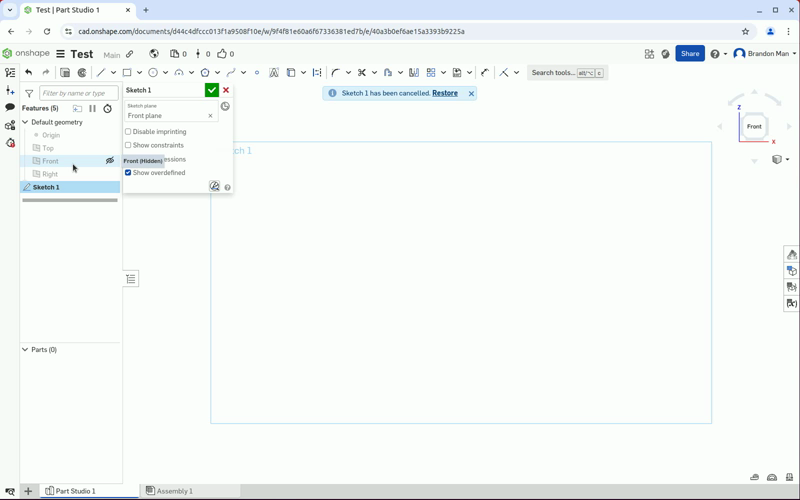
mouse_move(73, 352)
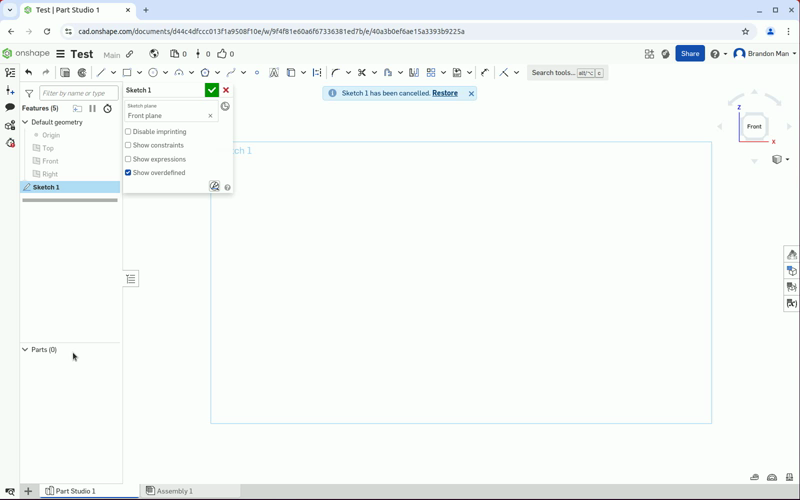
key(y)
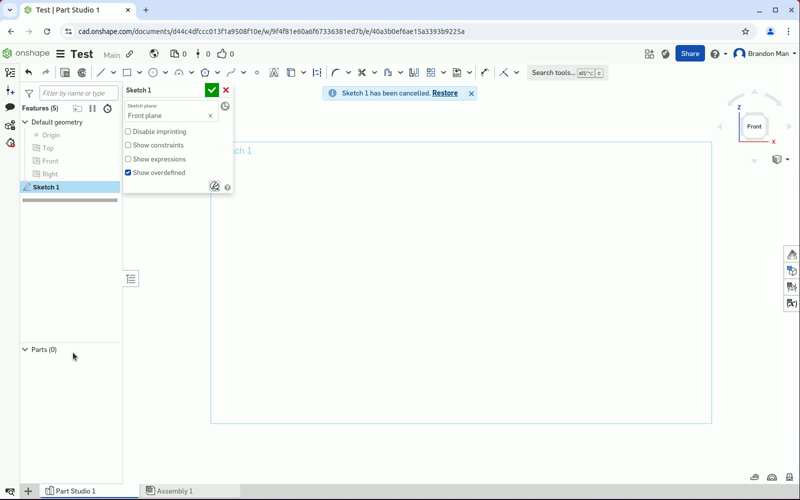
key(l)
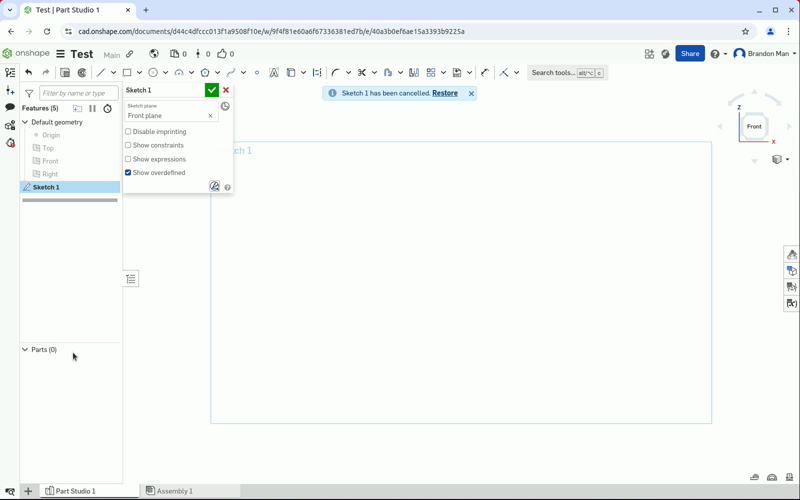
key_down(shift)
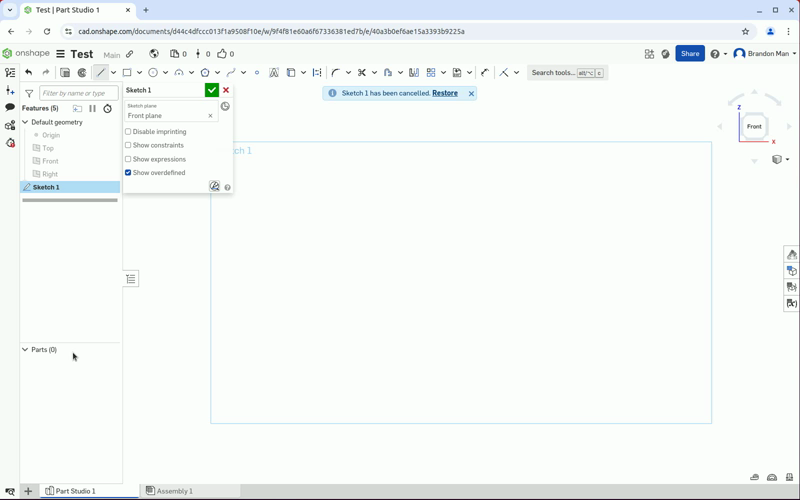
mouse_move(447, 395)
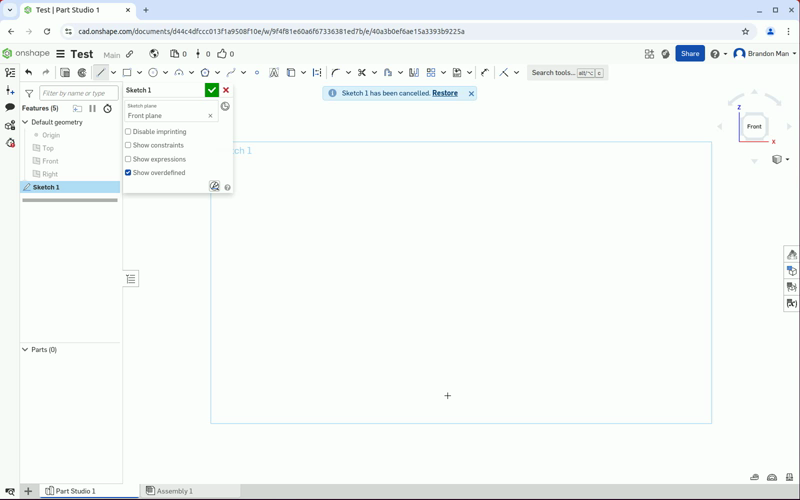
click(447, 395)
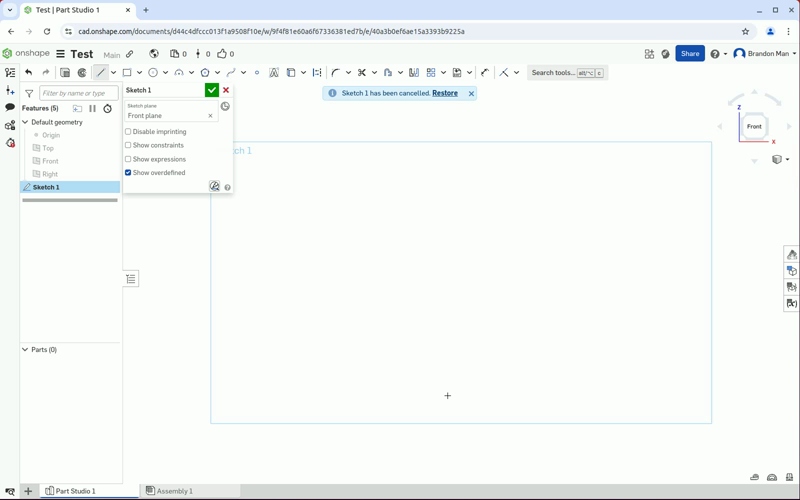
key_up(shift)
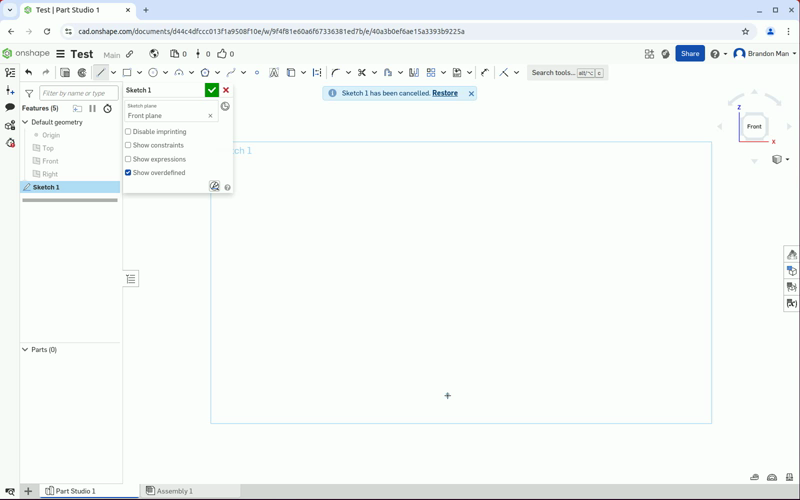
key_down(shift)
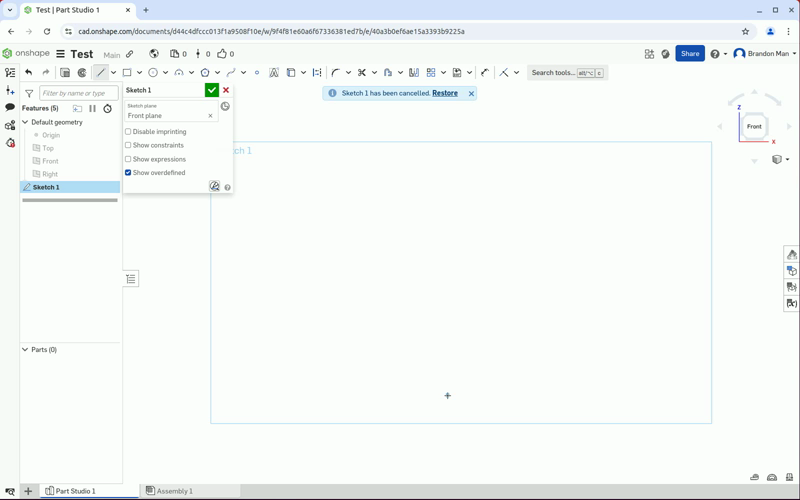
mouse_move(477, 395)
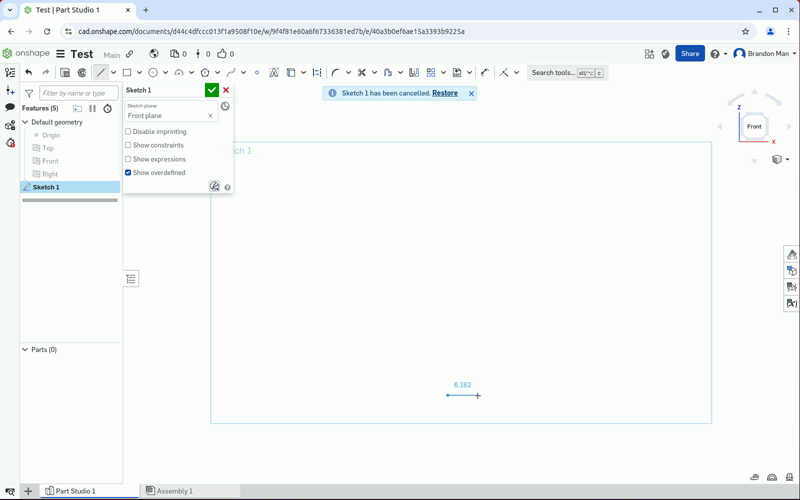
mouse_move(473, 395)
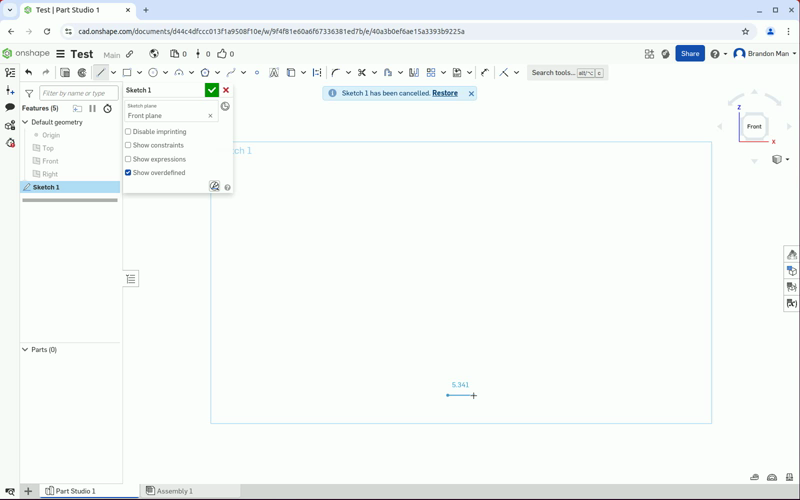
click(473, 395)
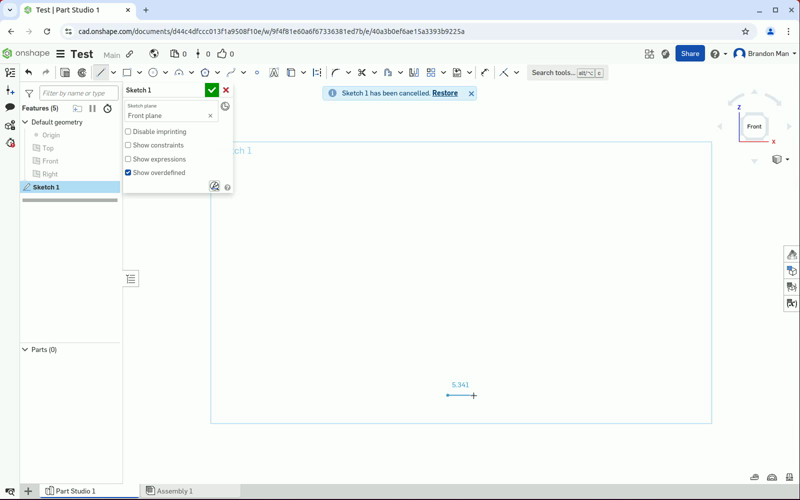
key_up(shift)
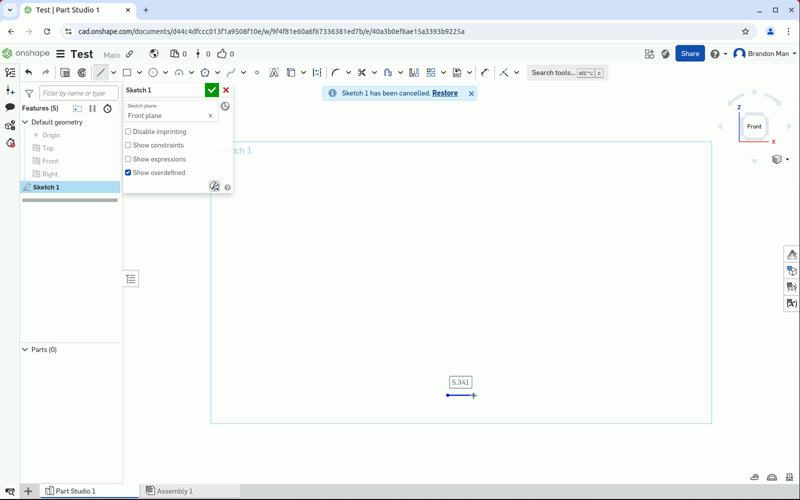
key_down(shift)
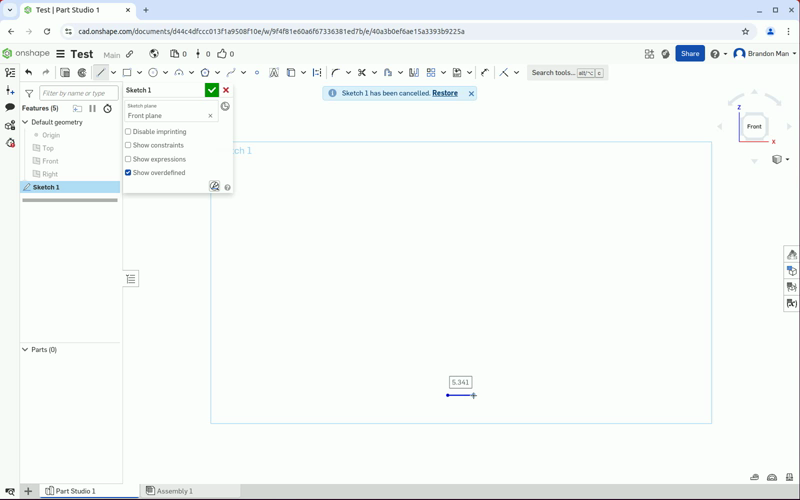
mouse_move(473, 251)
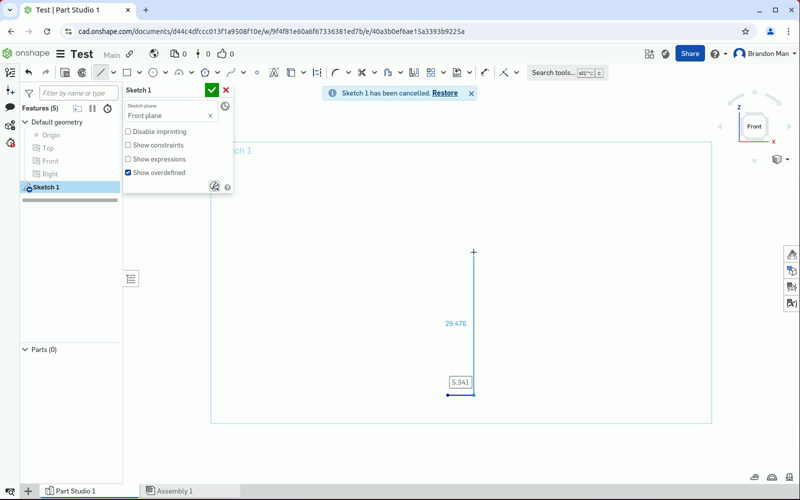
click(473, 251)
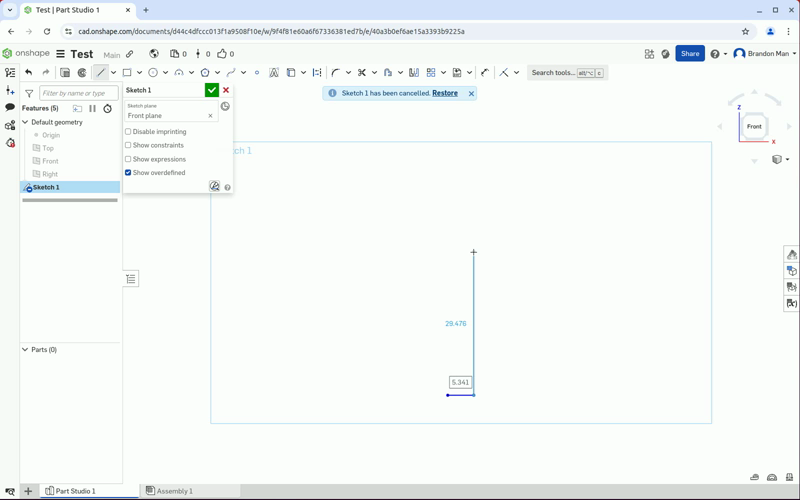
key_up(shift)
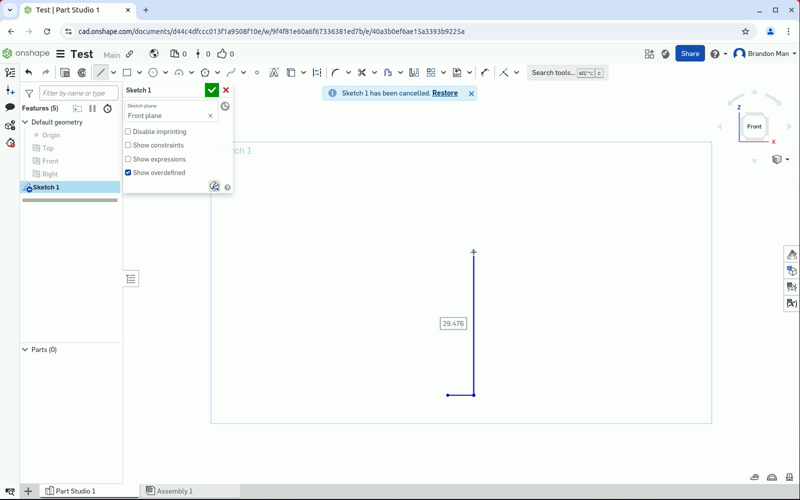
key_down(shift)
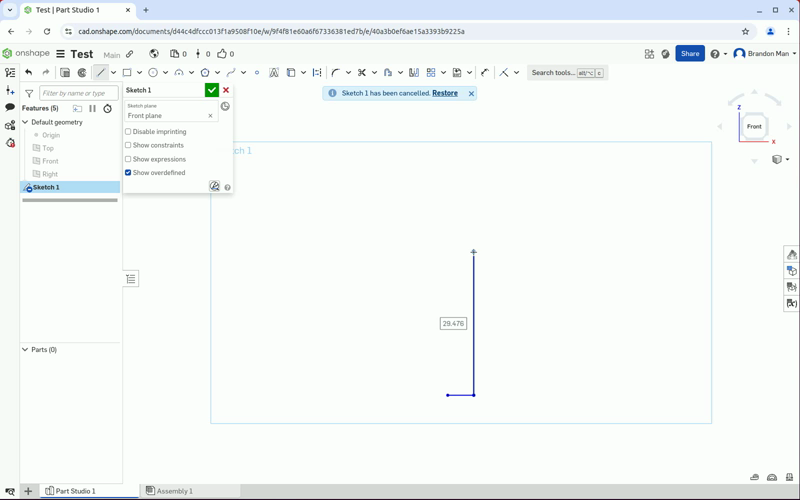
mouse_move(503, 251)
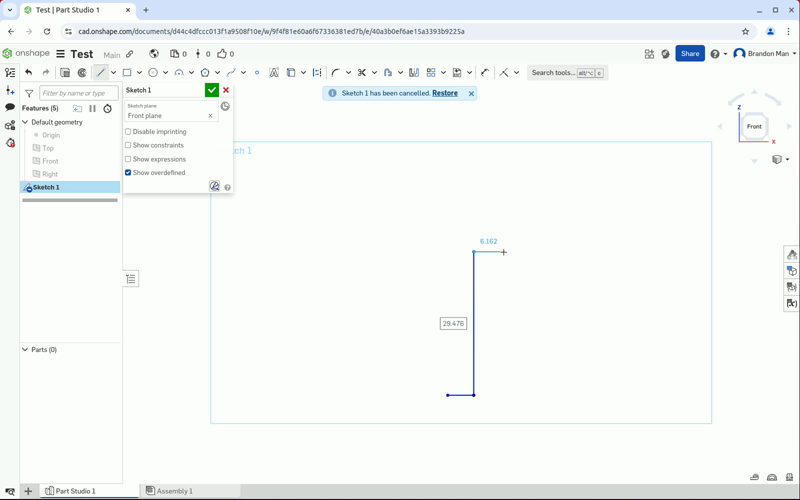
mouse_move(447, 251)
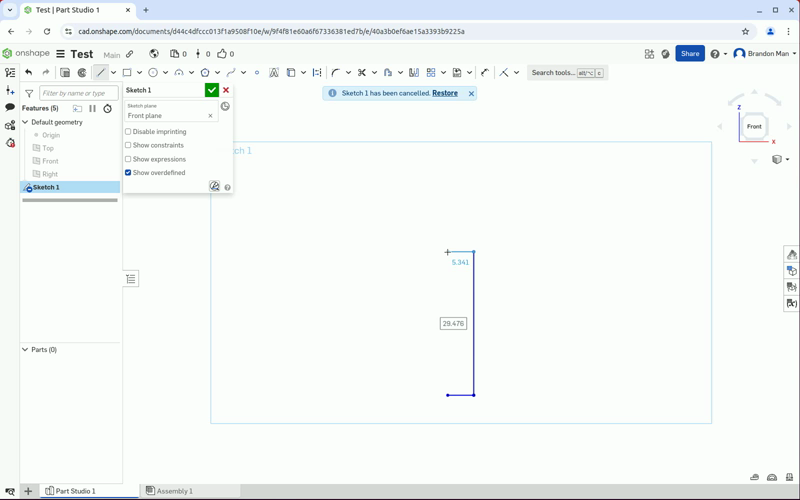
click(447, 251)
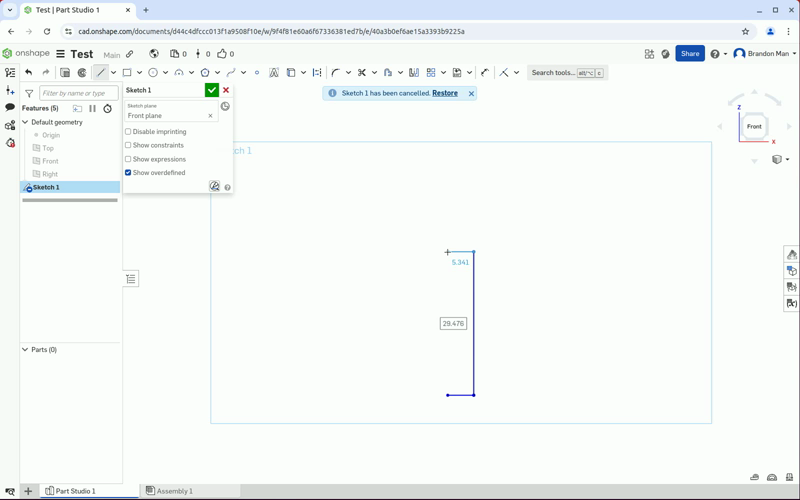
key_up(shift)
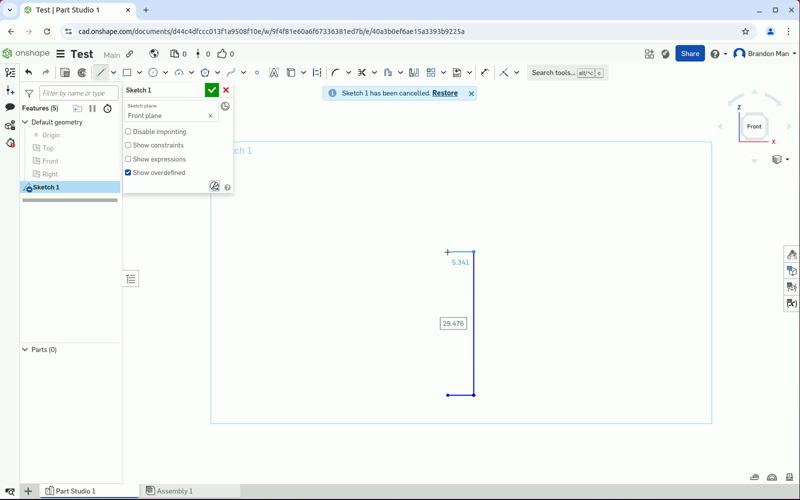
key_down(shift)
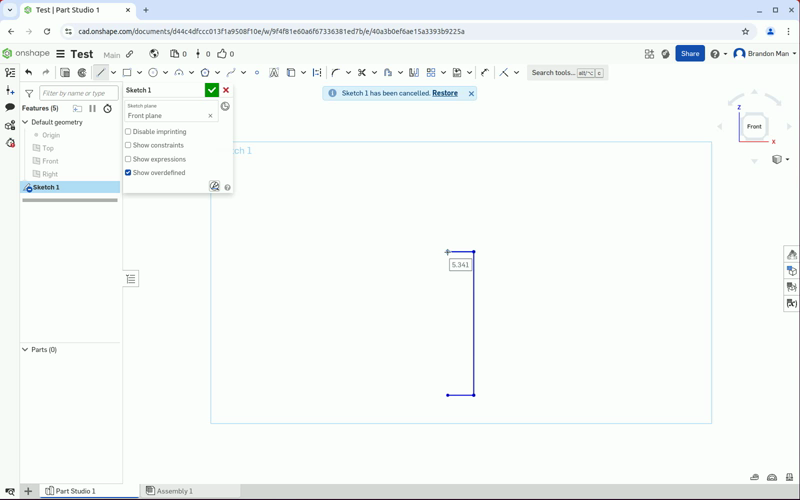
mouse_move(447, 395)
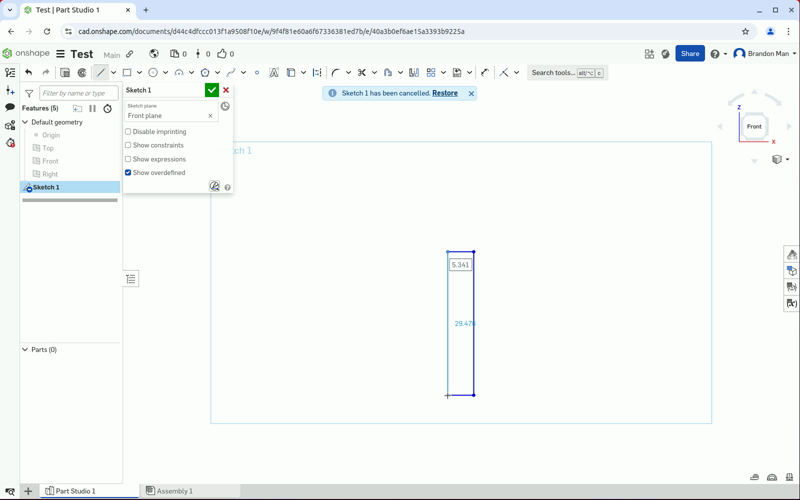
key_up(shift)
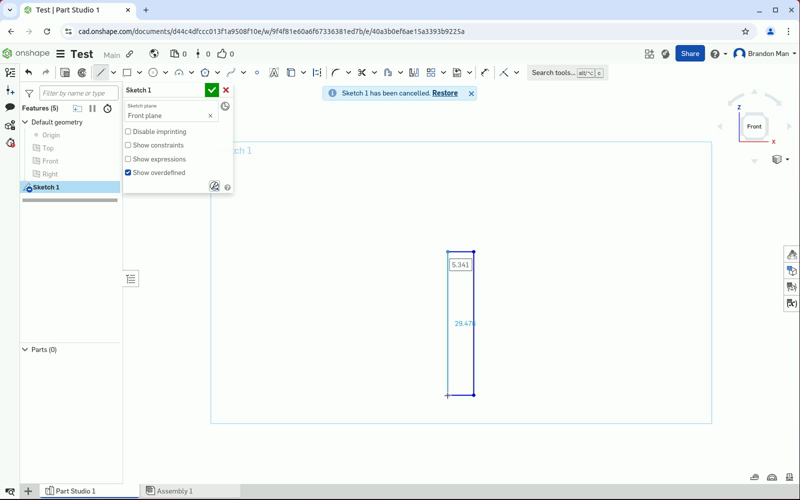
click(447, 395)
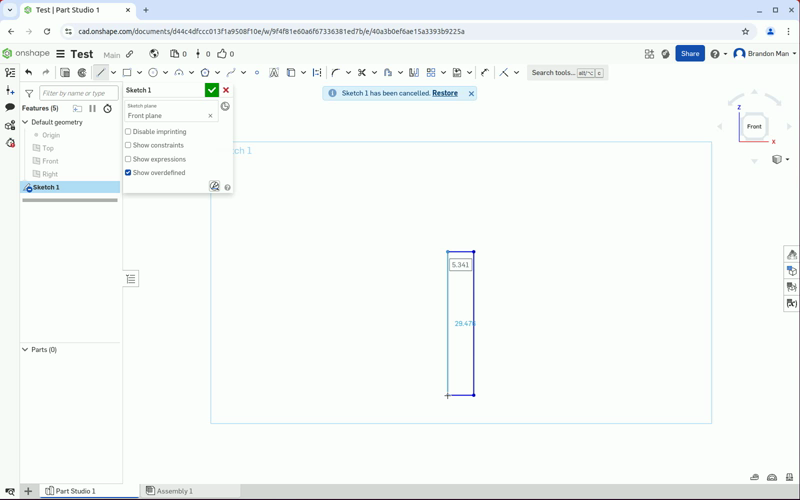
key(esc)
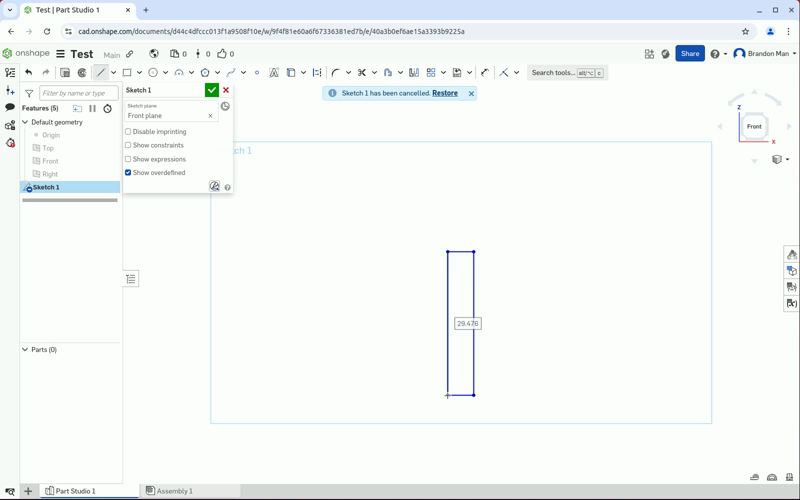
mouse_move(454, 315)
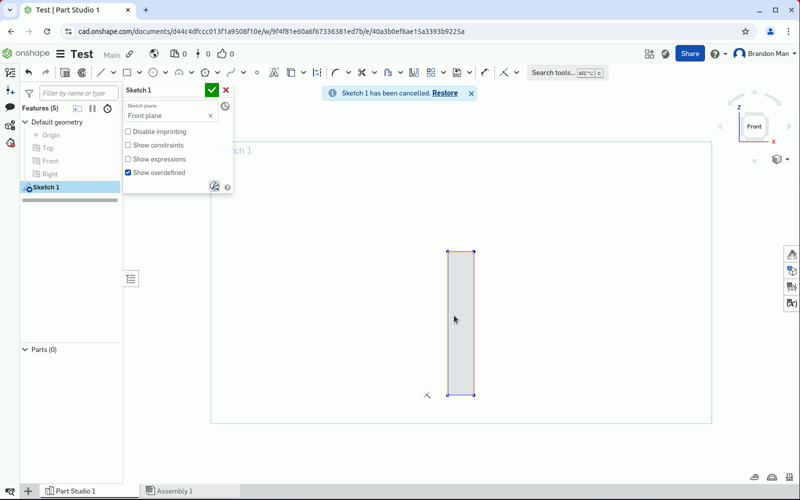
click(454, 315)
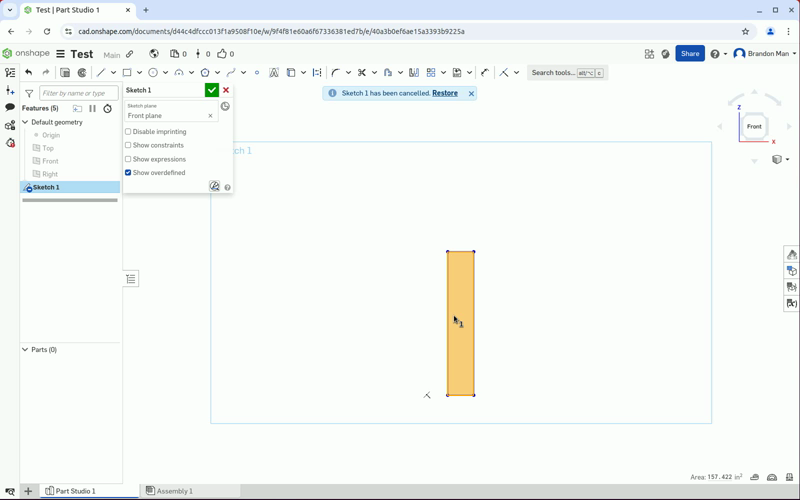
mouse_move(73, 352)
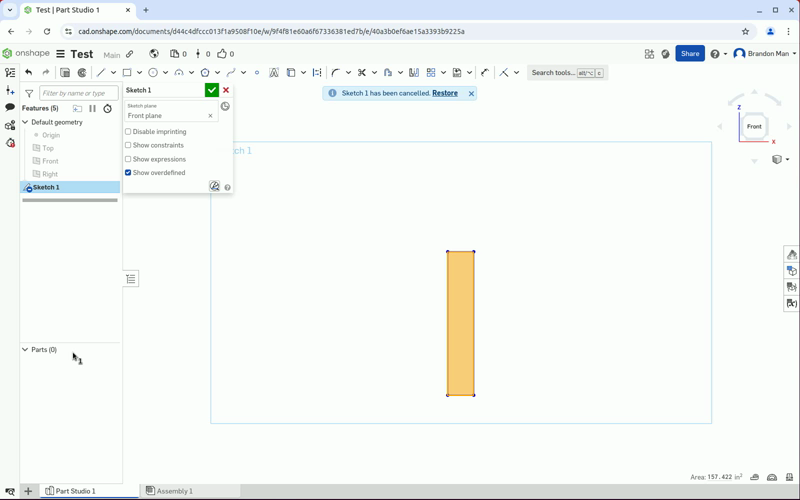
key(shift+y)
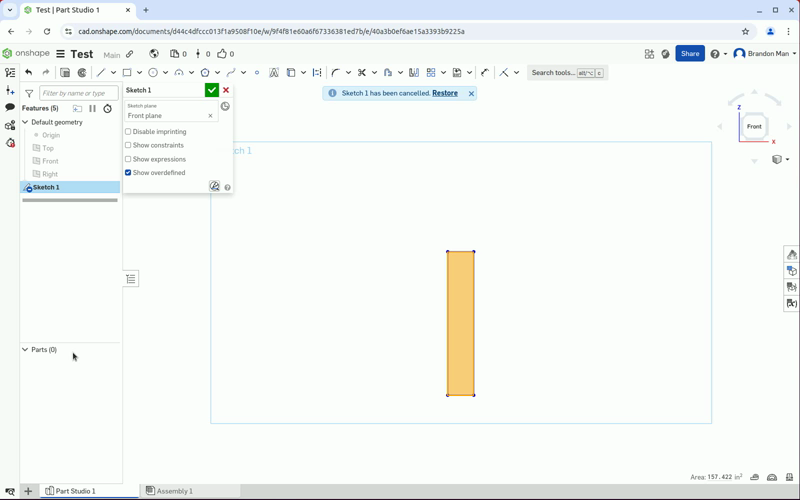
key(shift+e)
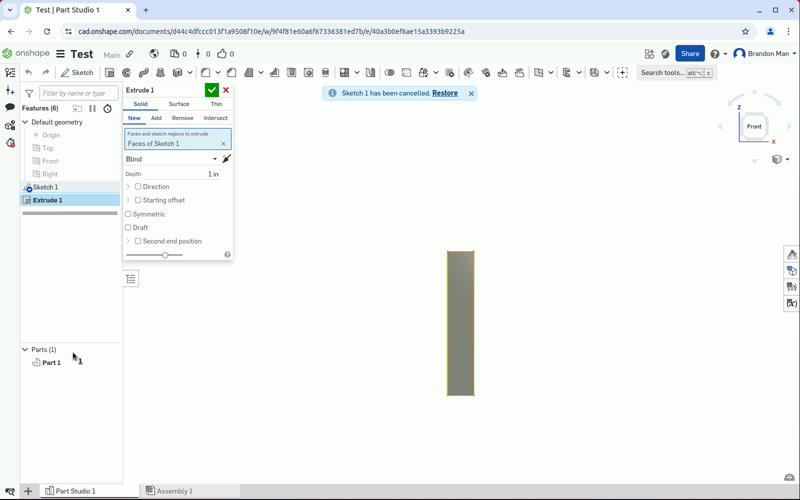
mouse_move(143, 106)
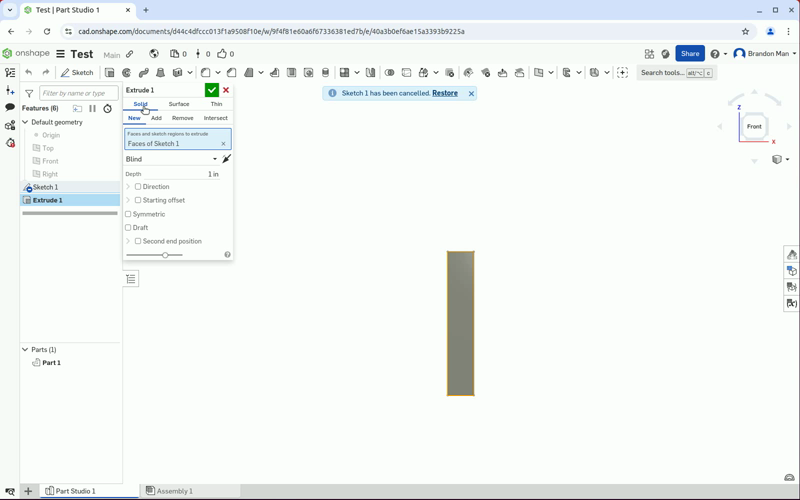
click(143, 106)
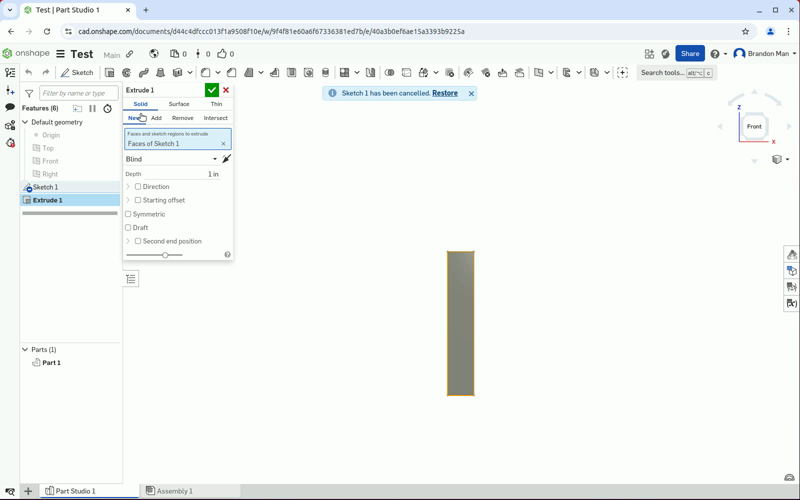
mouse_move(137, 120)
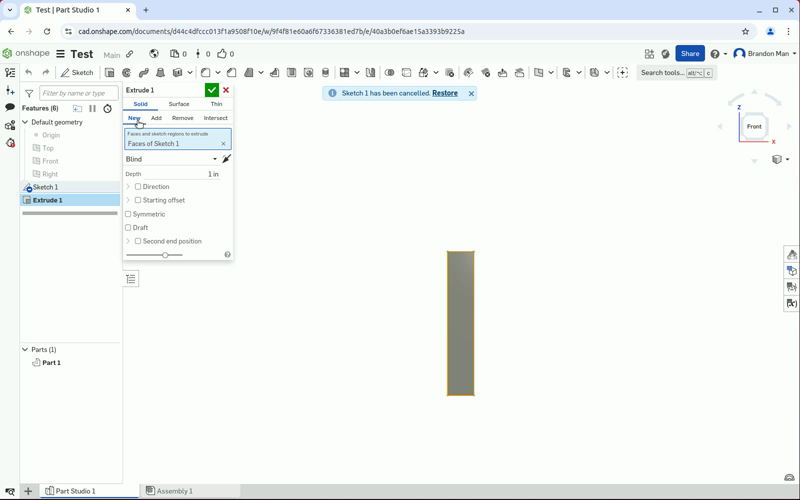
click(137, 120)
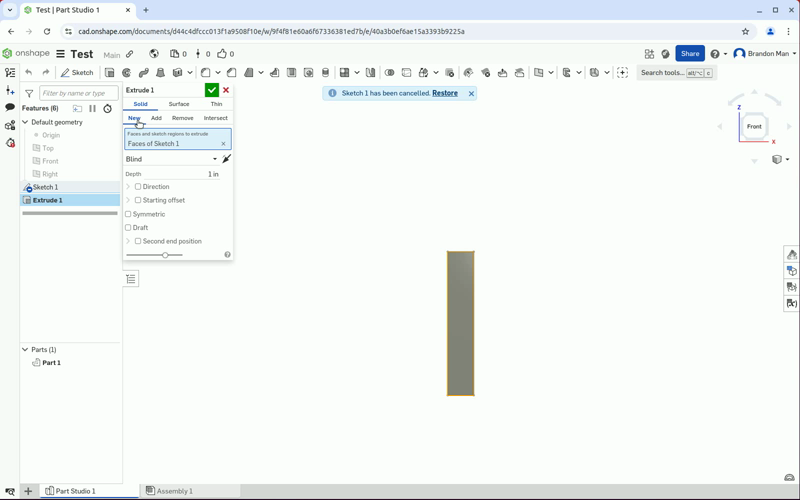
key(tab, 4)
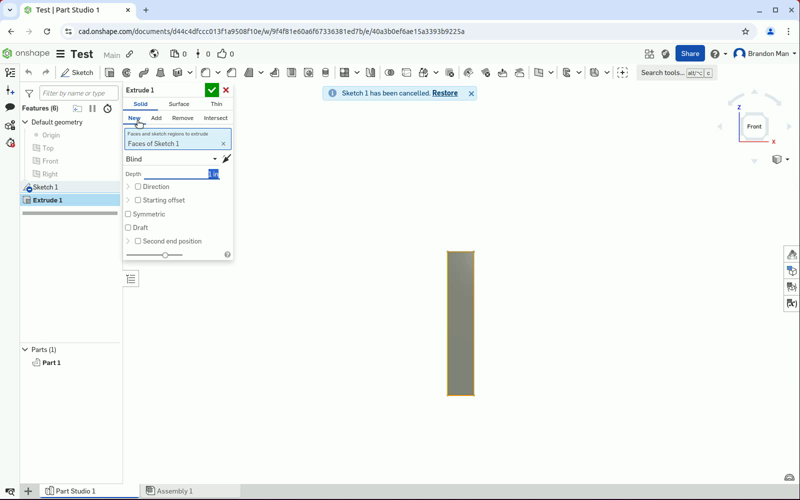
text(4.814)
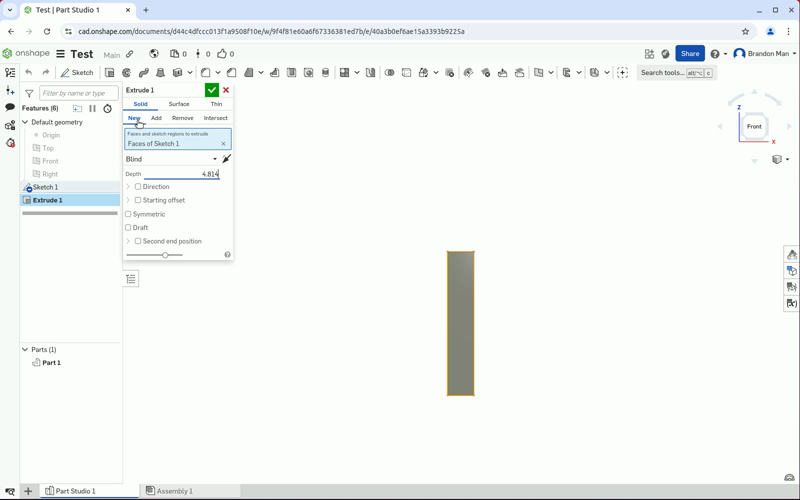
key(enter)
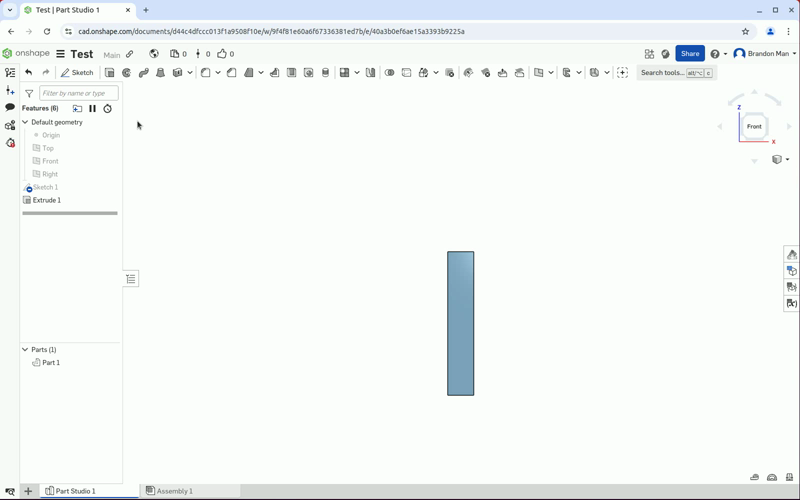
key(shift+h)
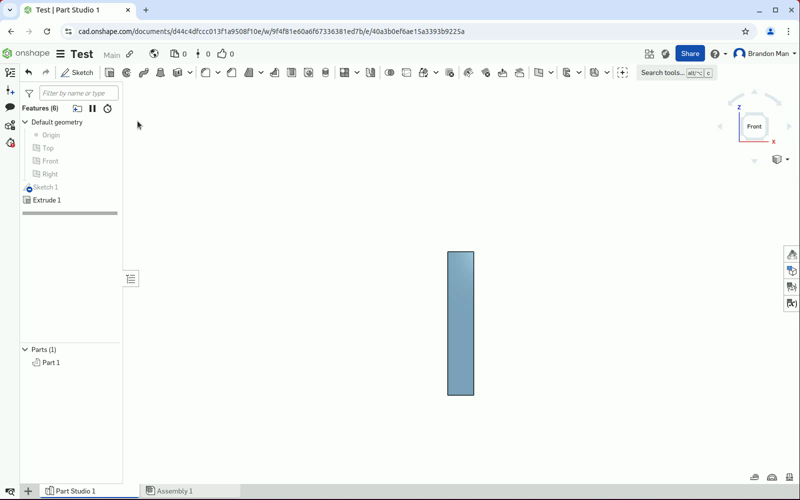
key(shift+h)
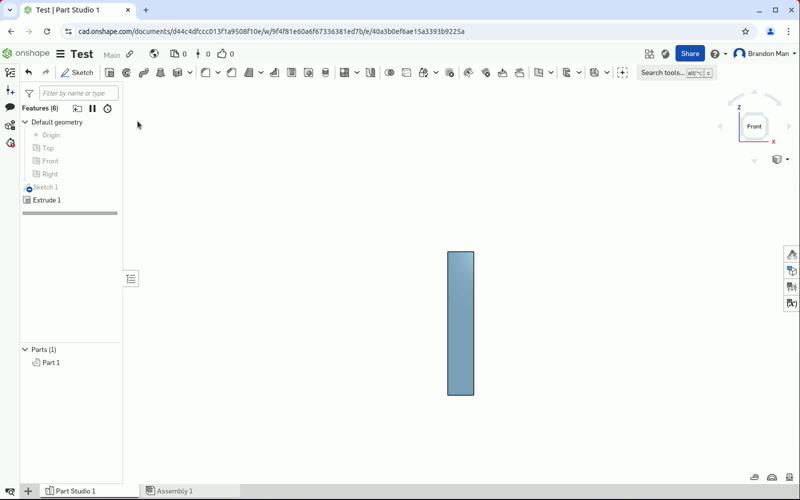
mouse_move(73, 189)
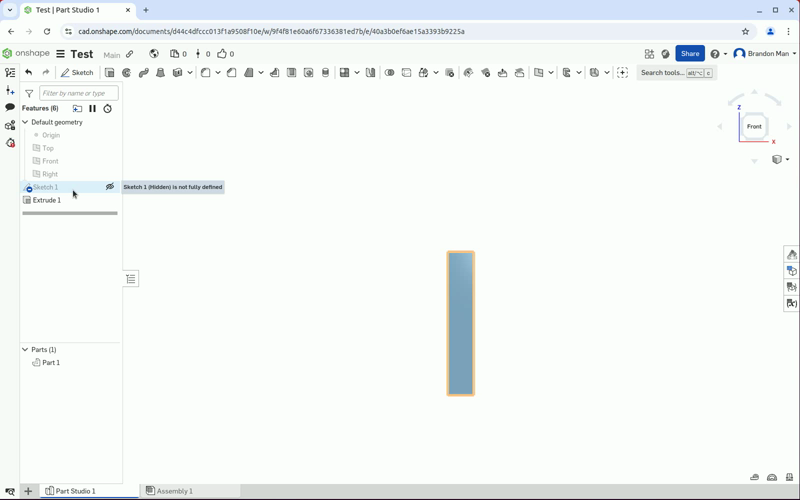
click(73, 189)
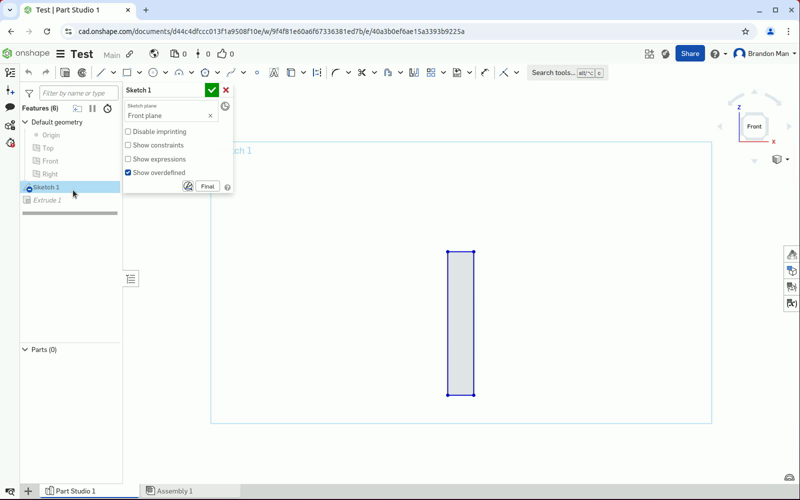
mouse_move(229, 92)
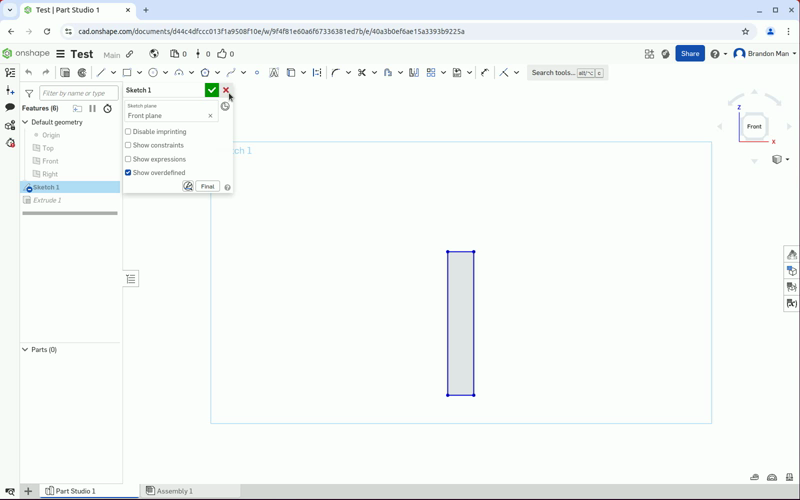
click(229, 92)
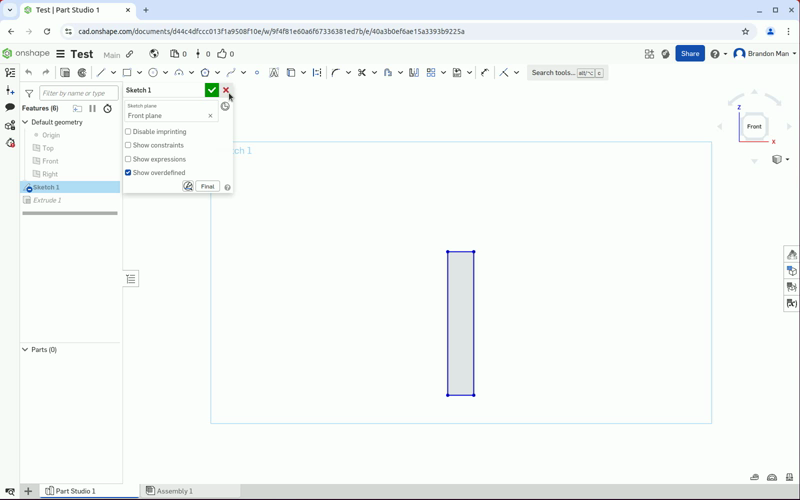
key(shift+s)
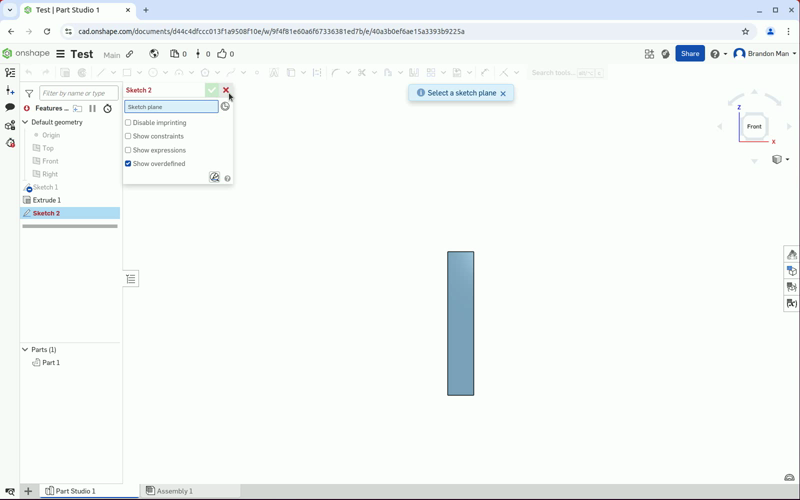
mouse_move(73, 163)
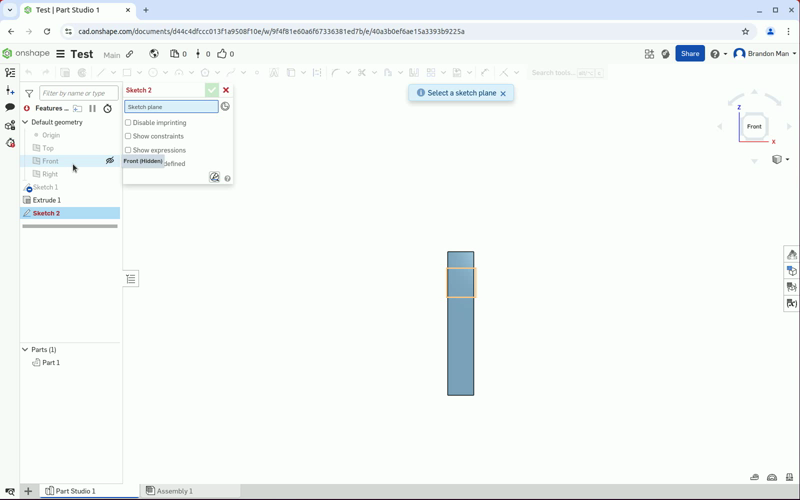
click(73, 163)
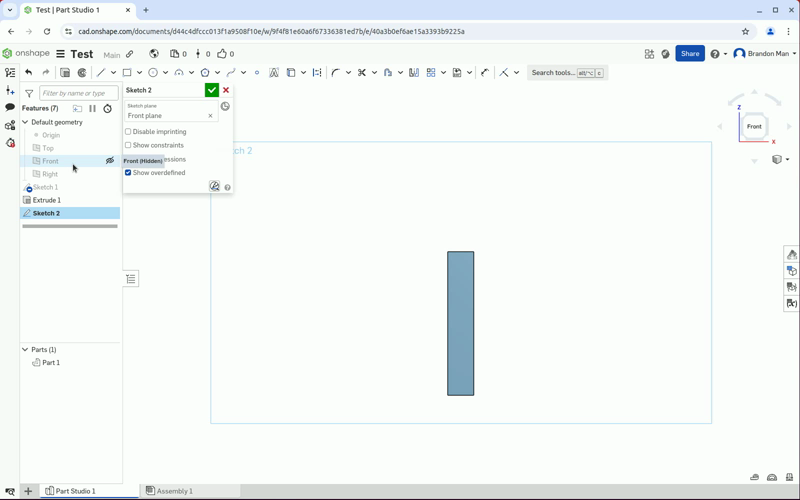
mouse_move(73, 352)
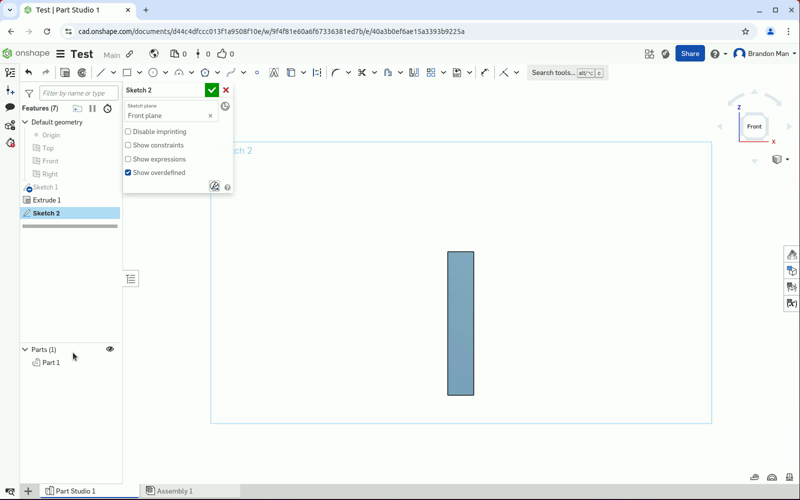
key(y)
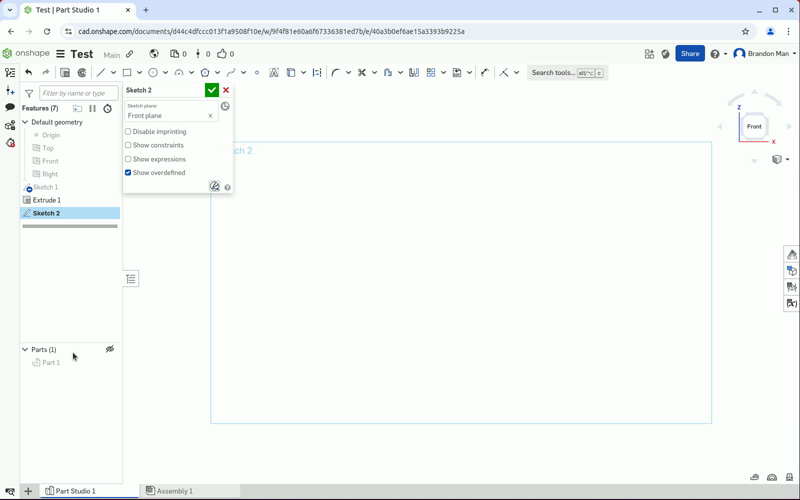
key(l)
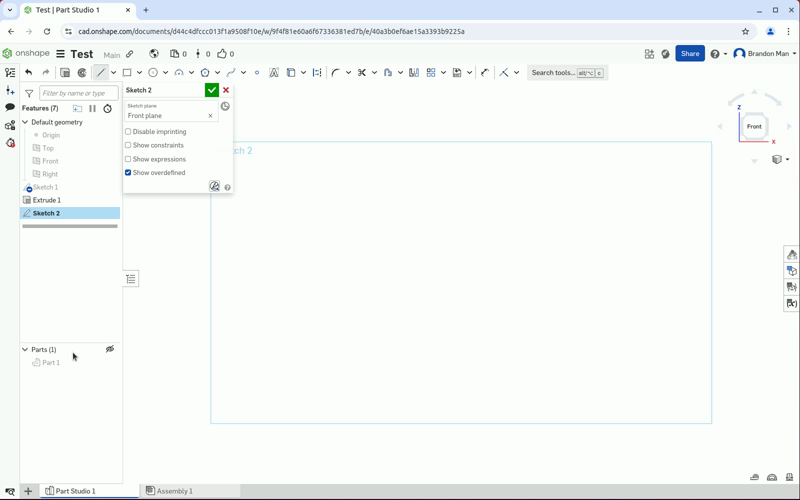
key_down(shift)
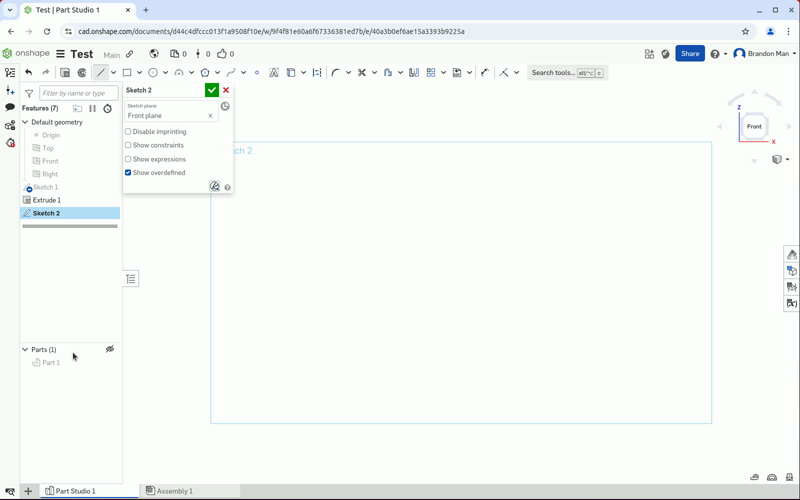
mouse_move(447, 231)
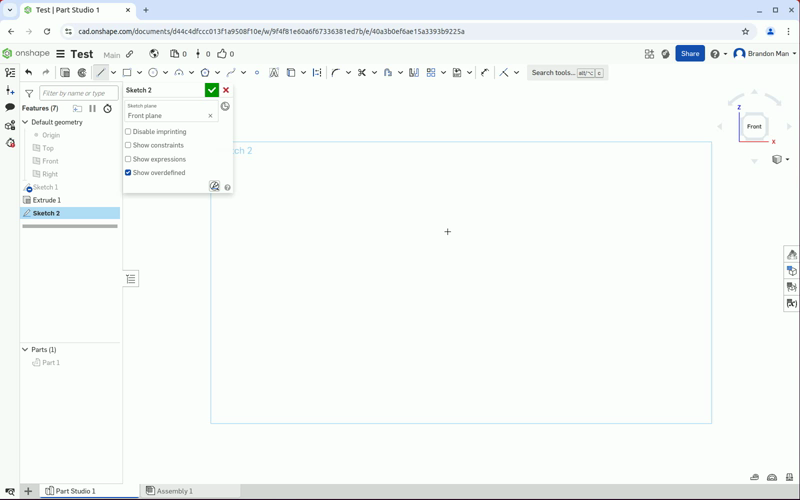
click(447, 231)
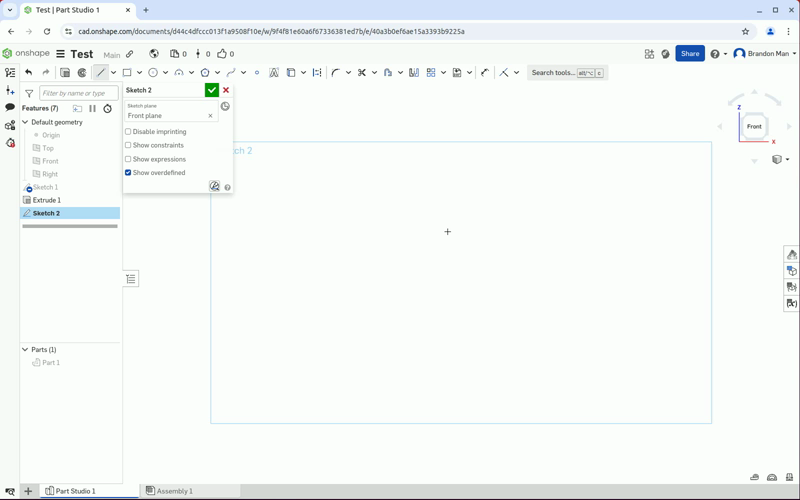
key_up(shift)
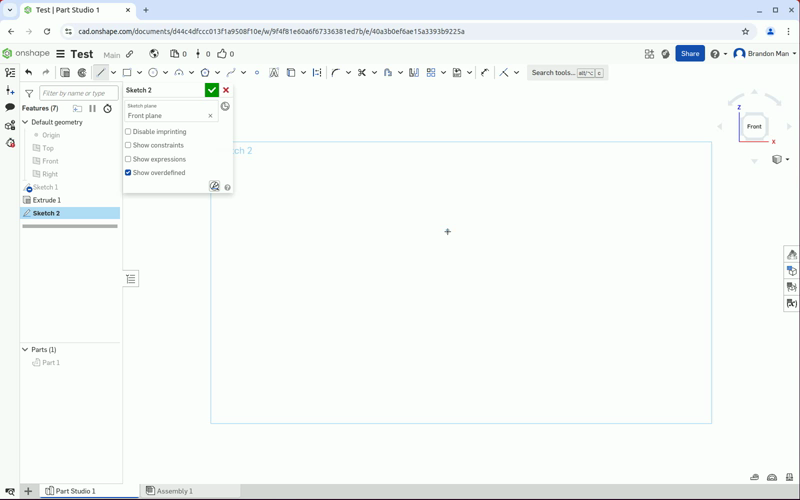
key_down(shift)
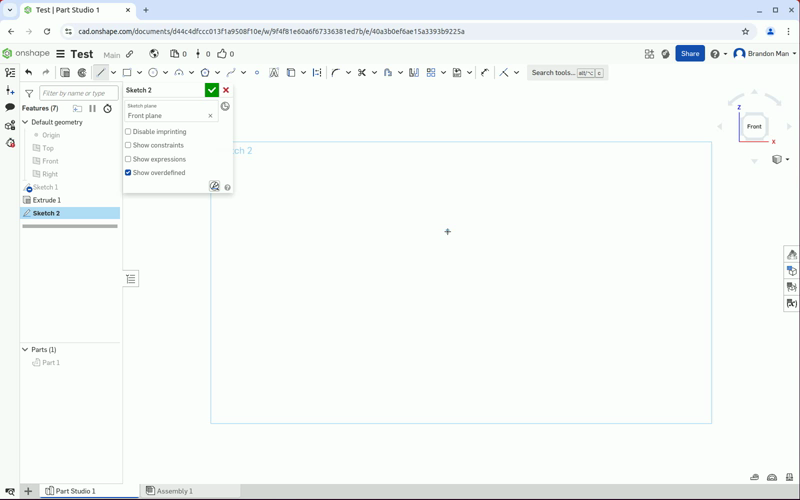
mouse_move(477, 231)
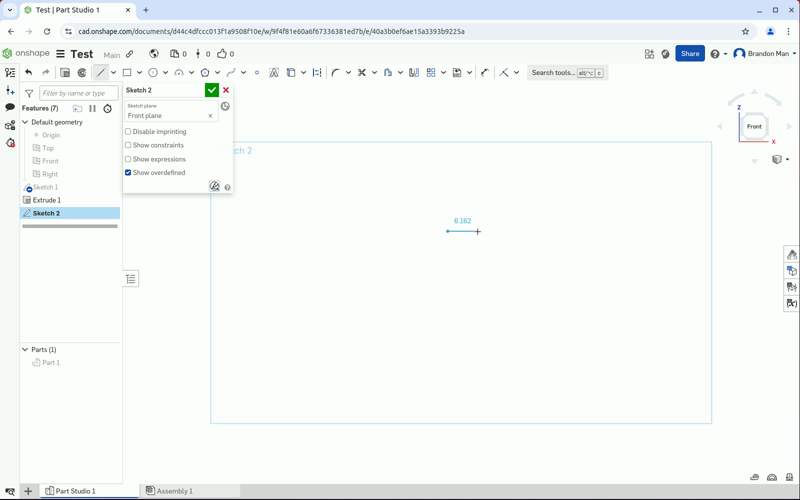
mouse_move(473, 231)
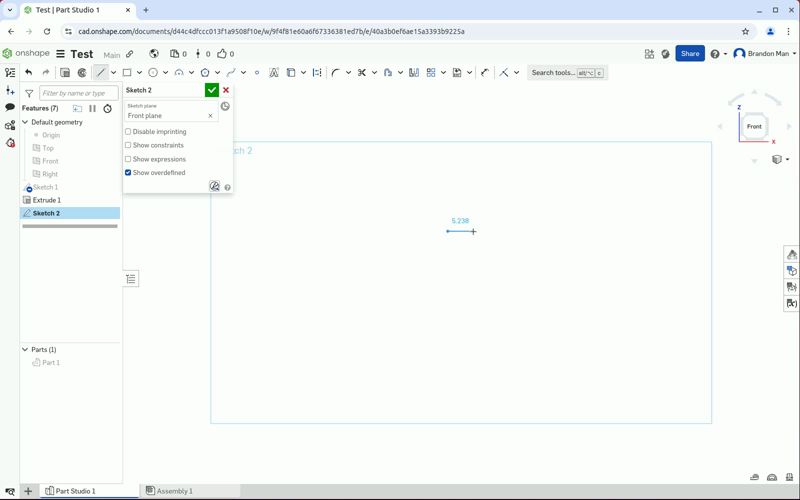
click(473, 231)
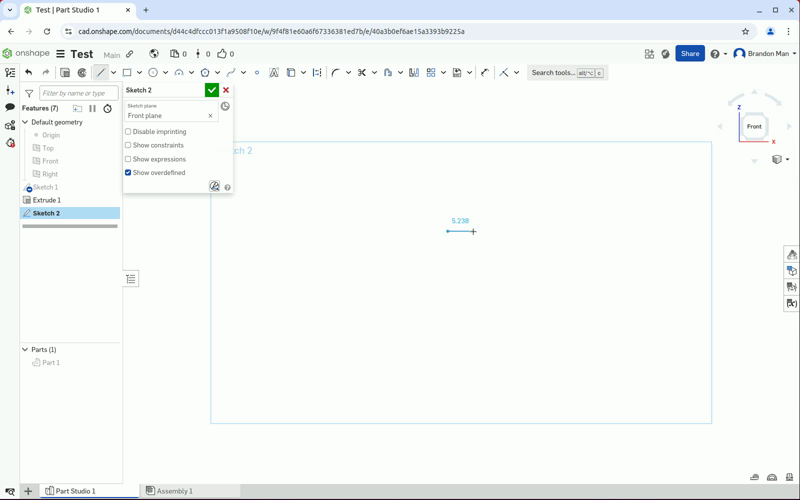
key_up(shift)
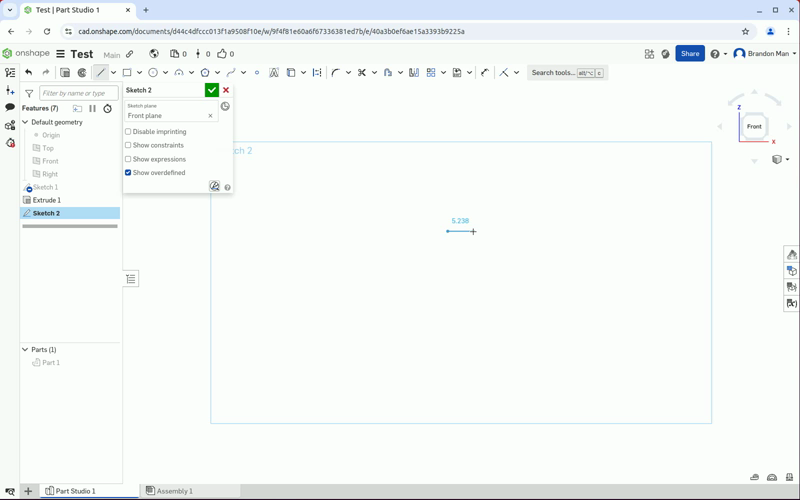
key_down(shift)
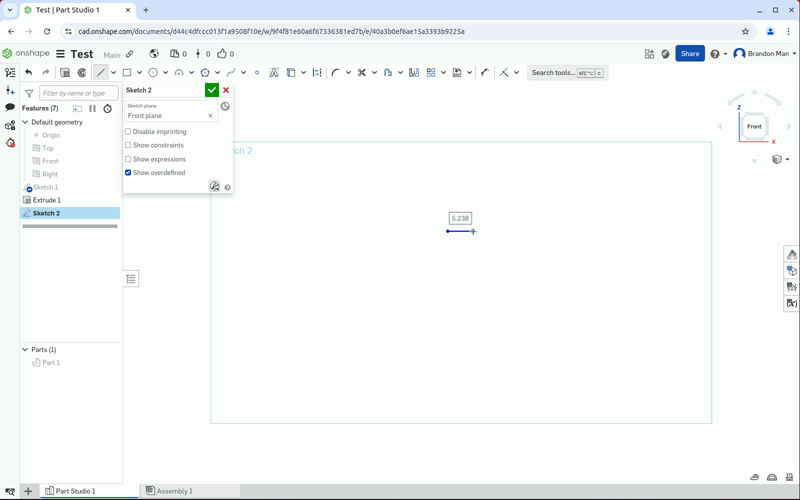
mouse_move(473, 169)
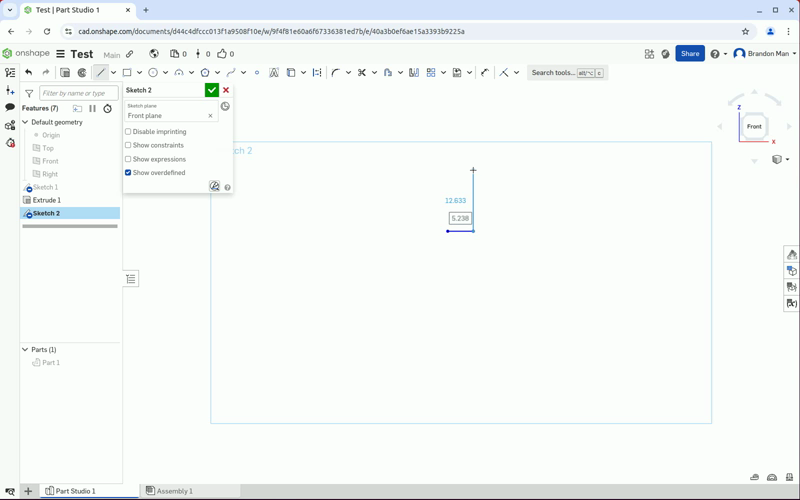
click(473, 169)
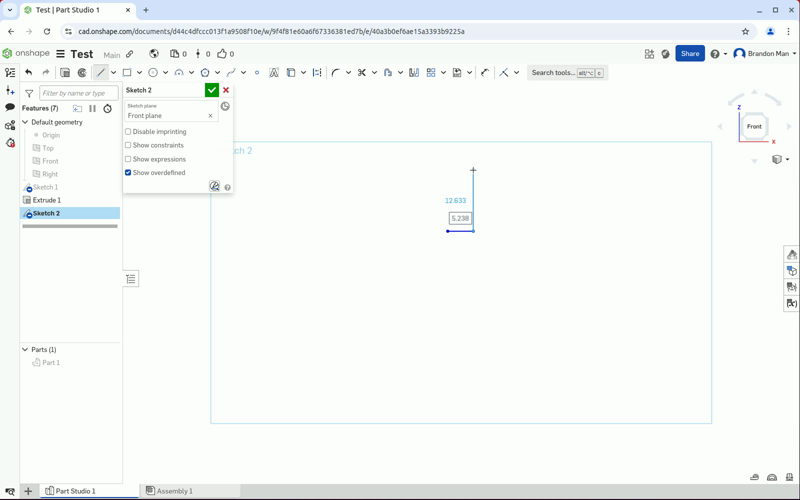
key_up(shift)
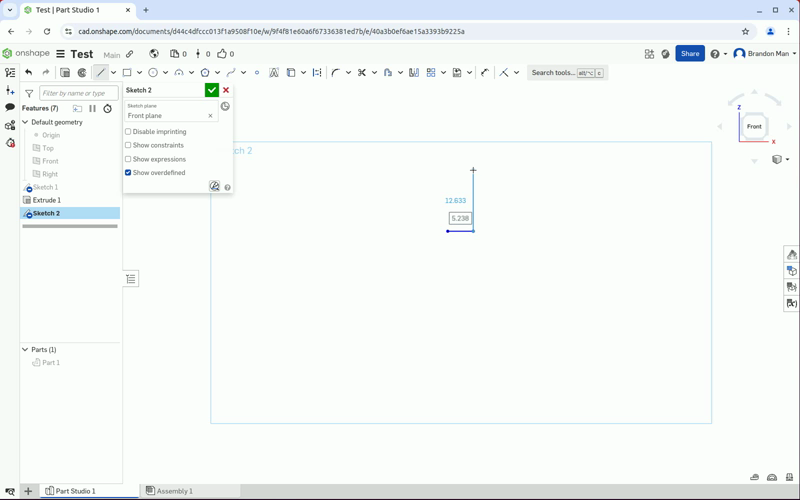
key_down(shift)
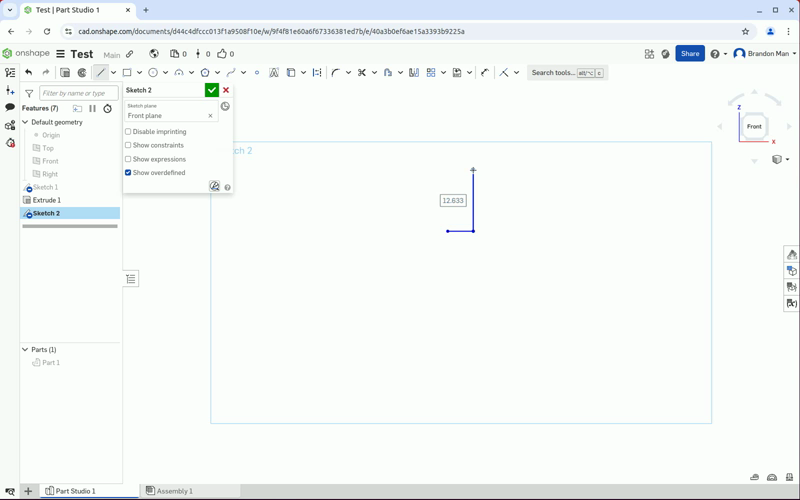
mouse_move(503, 169)
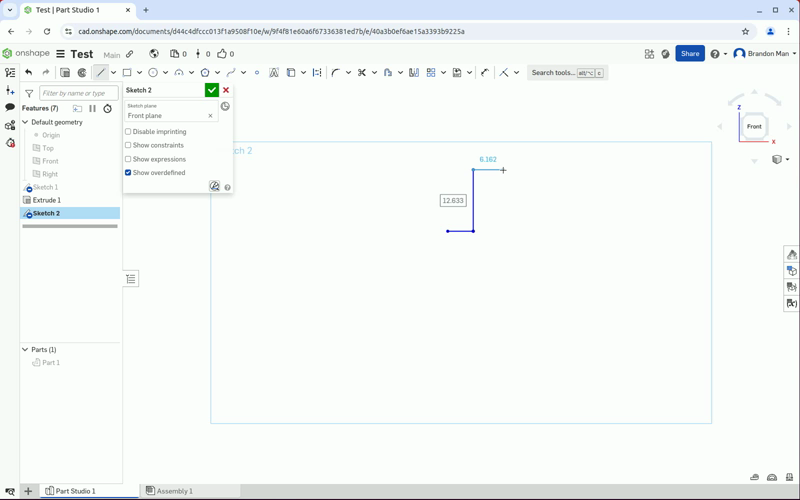
mouse_move(447, 169)
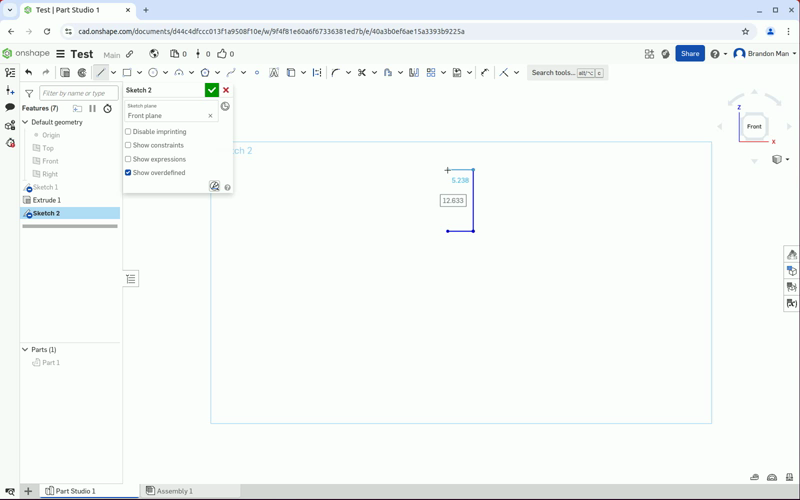
click(447, 169)
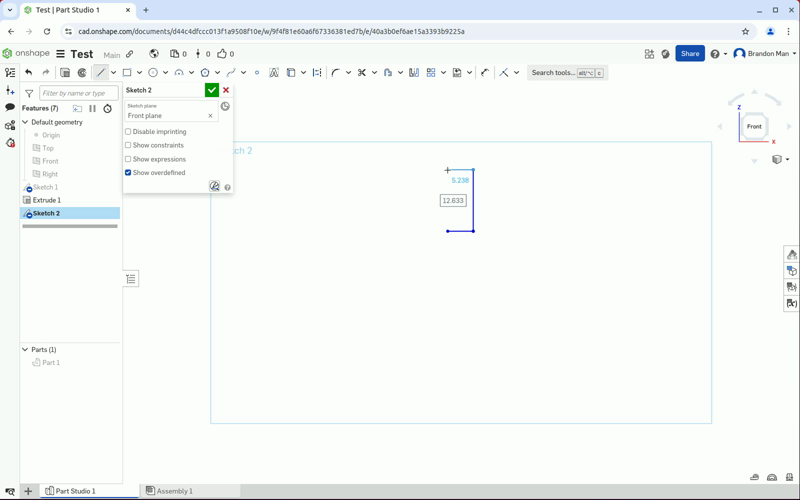
key_up(shift)
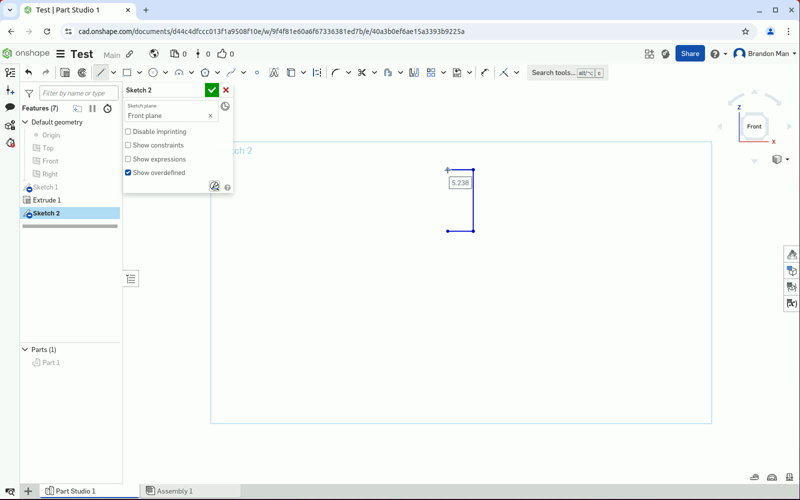
key_down(shift)
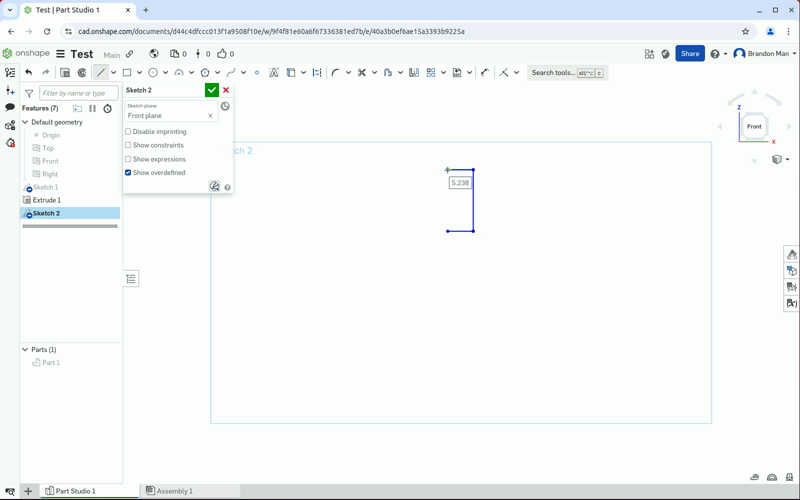
mouse_move(447, 231)
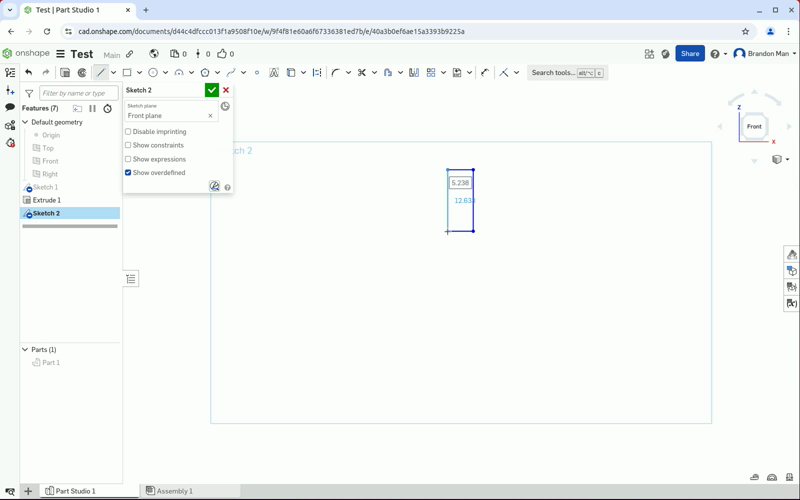
key_up(shift)
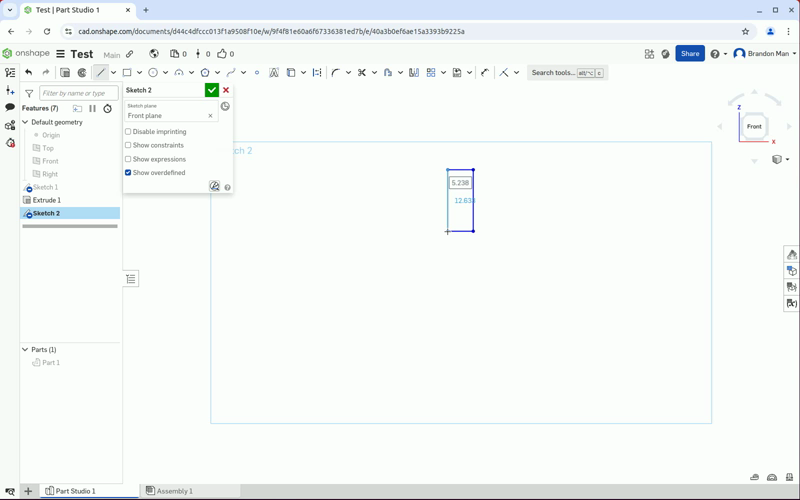
click(447, 231)
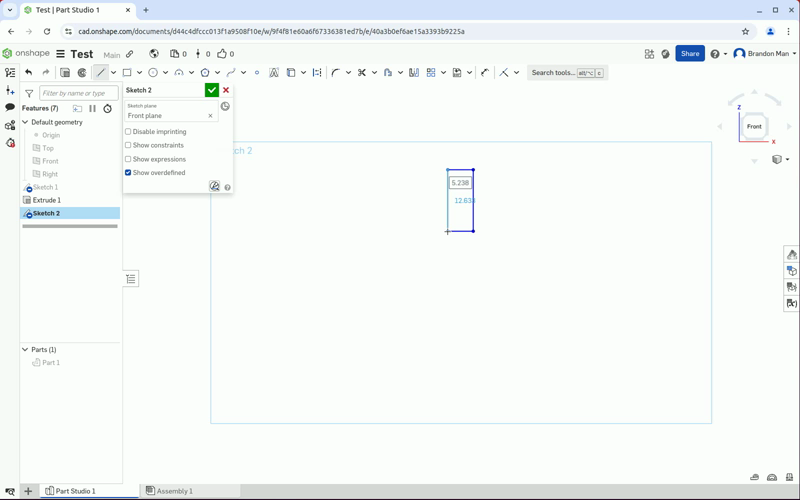
key(esc)
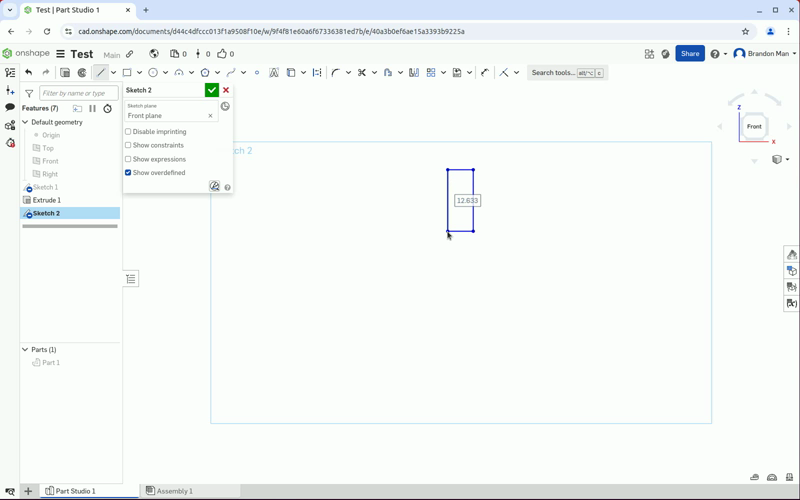
mouse_move(453, 184)
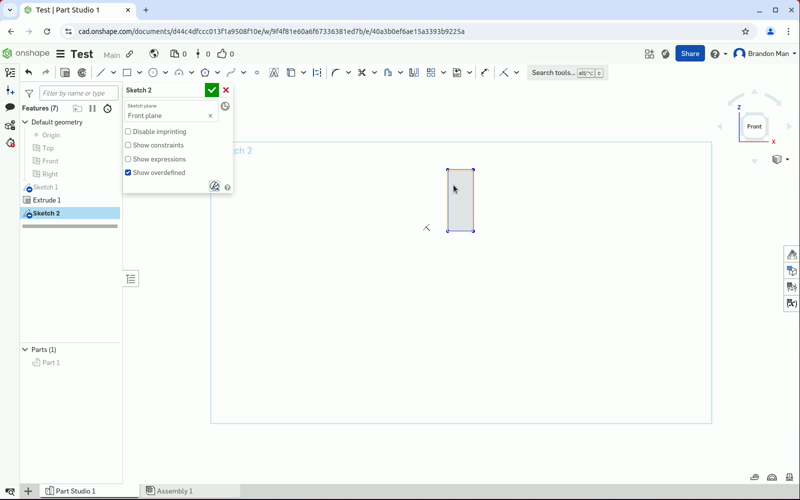
scroll(6)
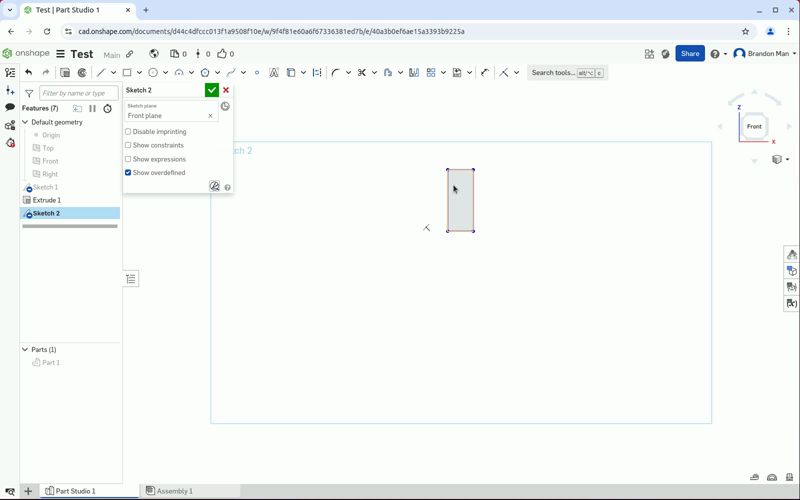
scroll(6)
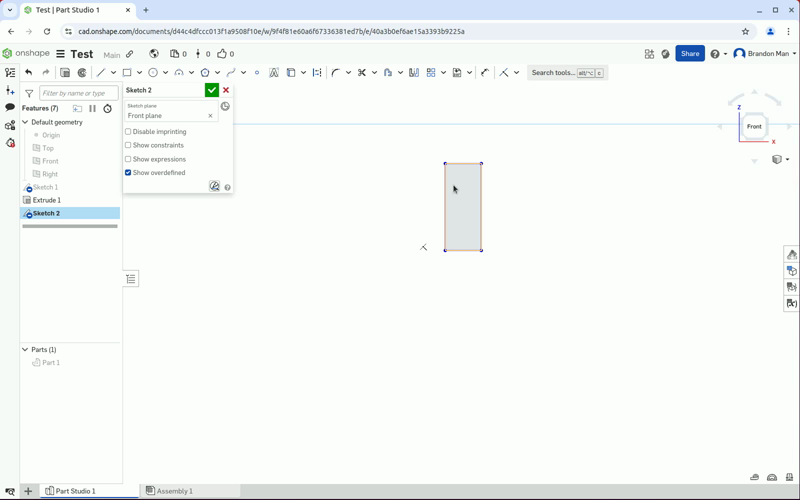
scroll(6)
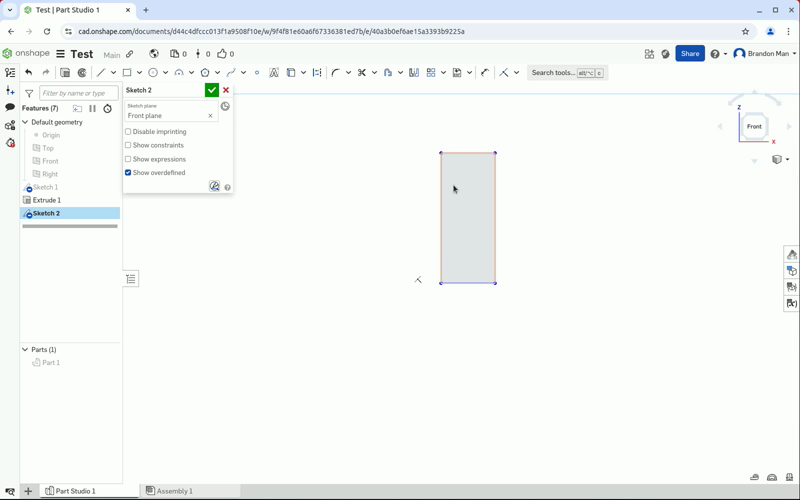
scroll(6)
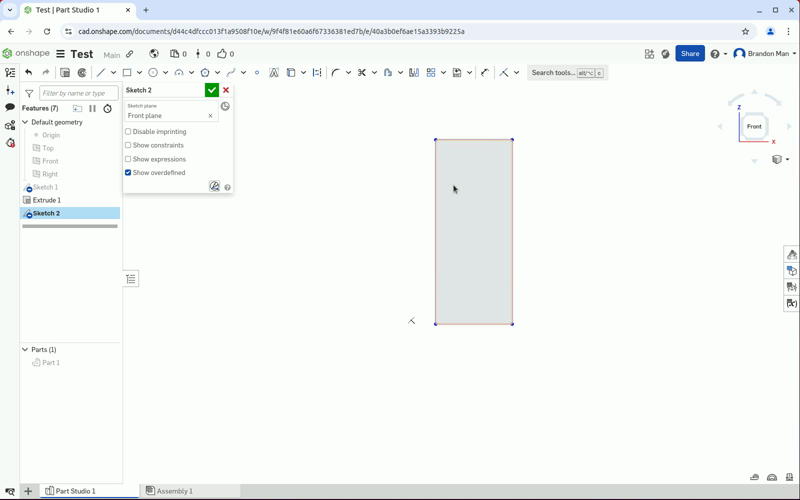
scroll(6)
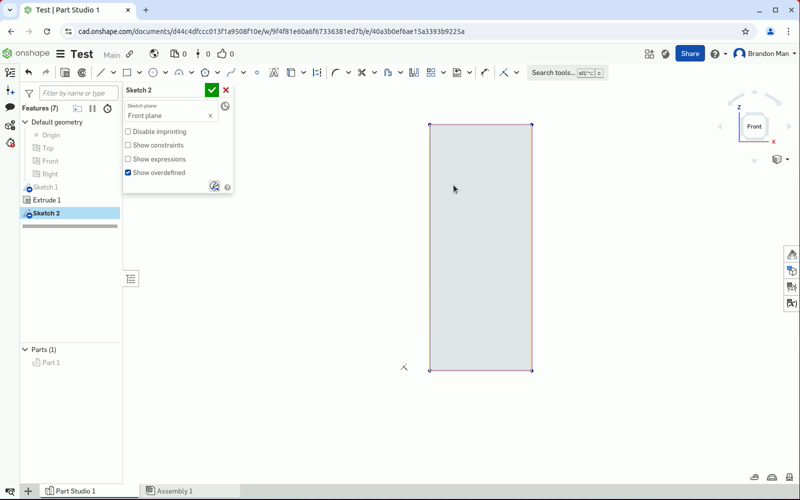
scroll(6)
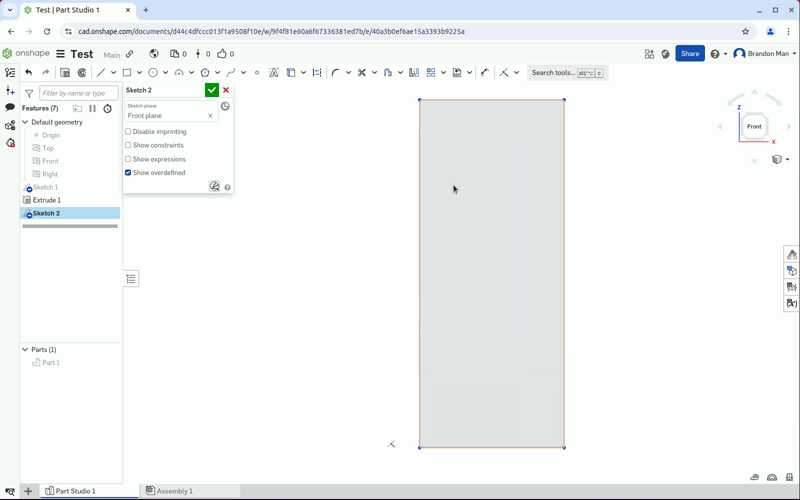
scroll(6)
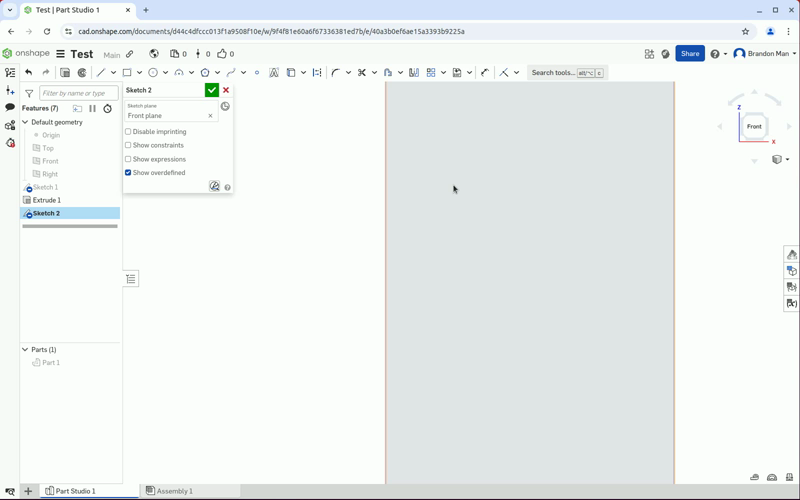
click(453, 184)
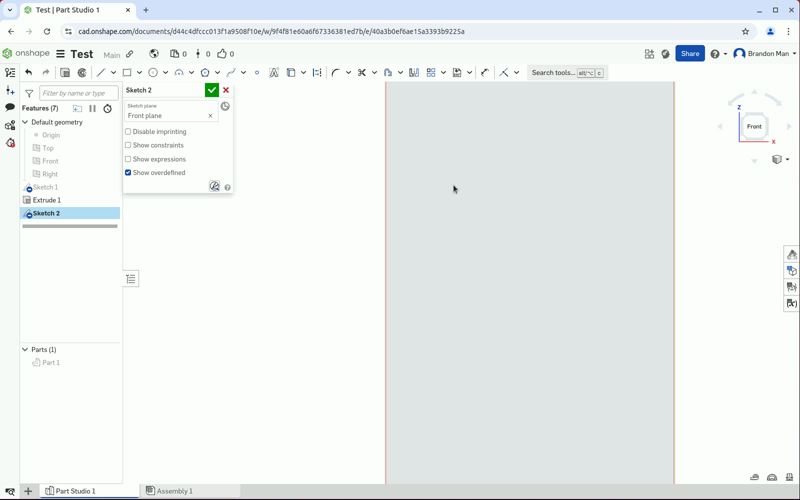
scroll(-6)
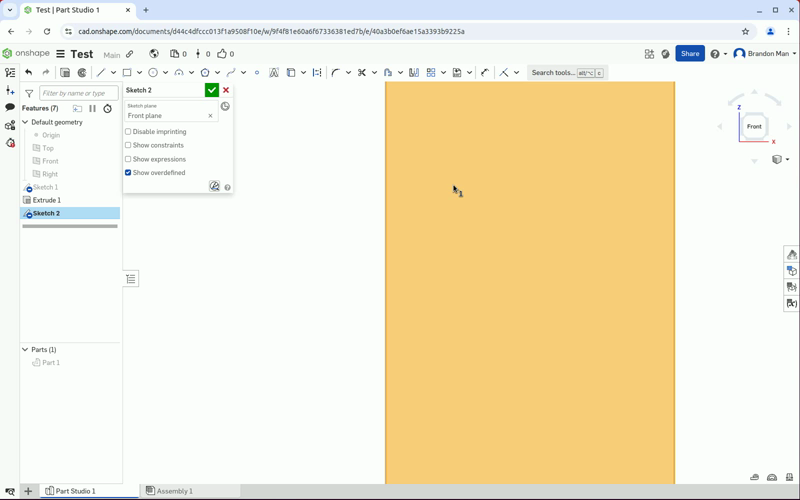
scroll(-6)
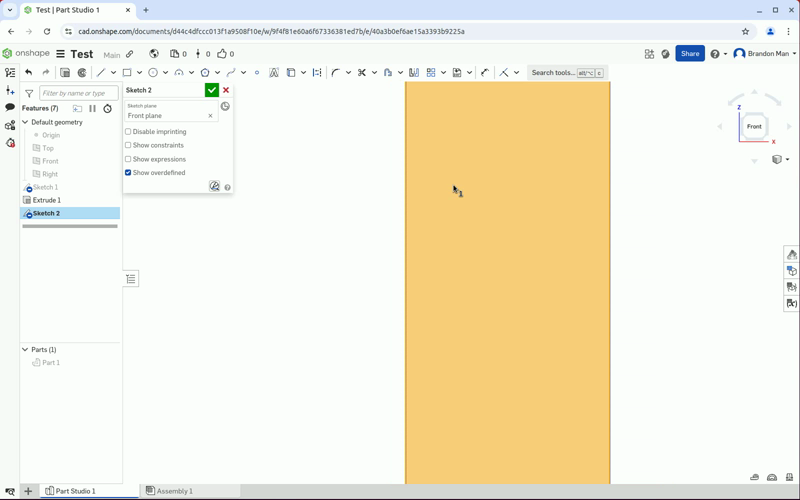
scroll(-6)
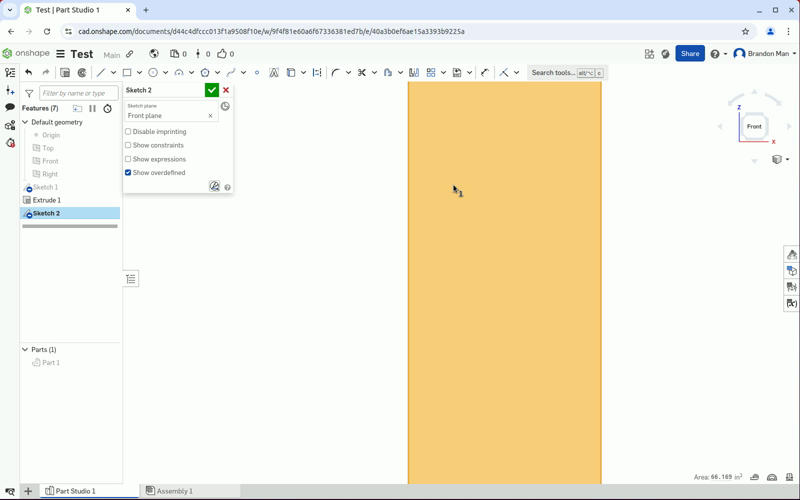
scroll(-6)
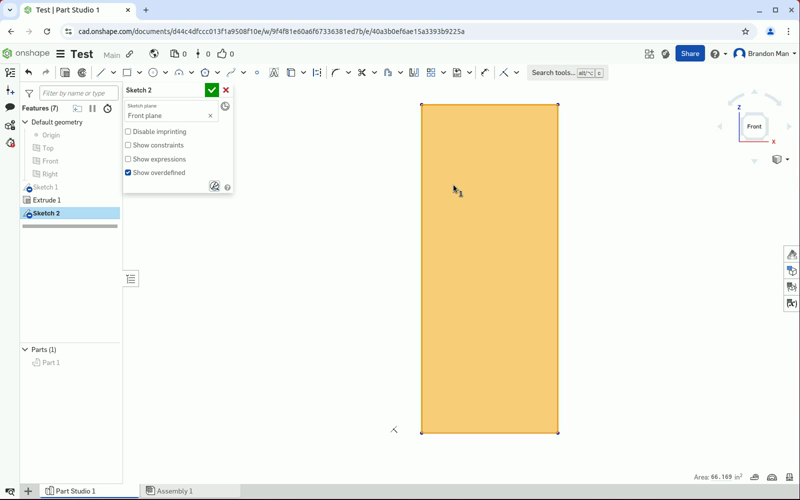
scroll(-6)
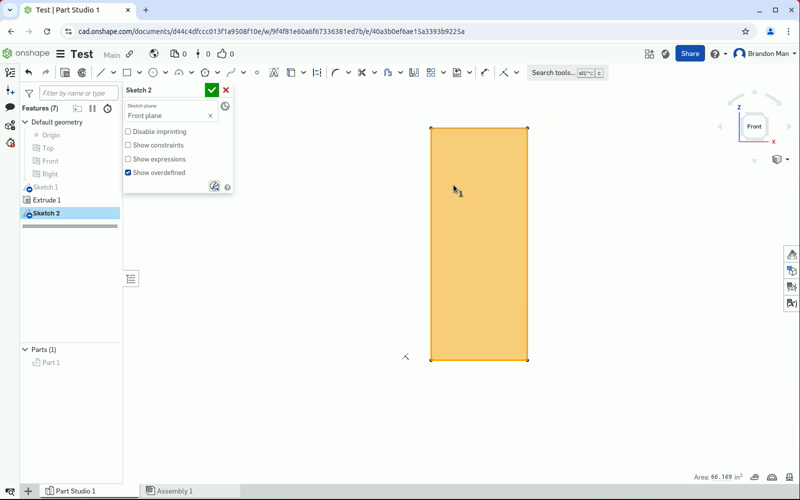
scroll(-6)
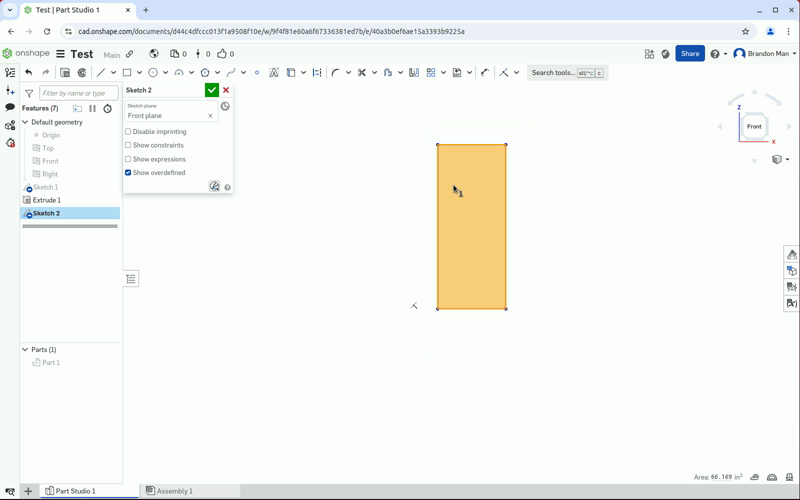
scroll(-6)
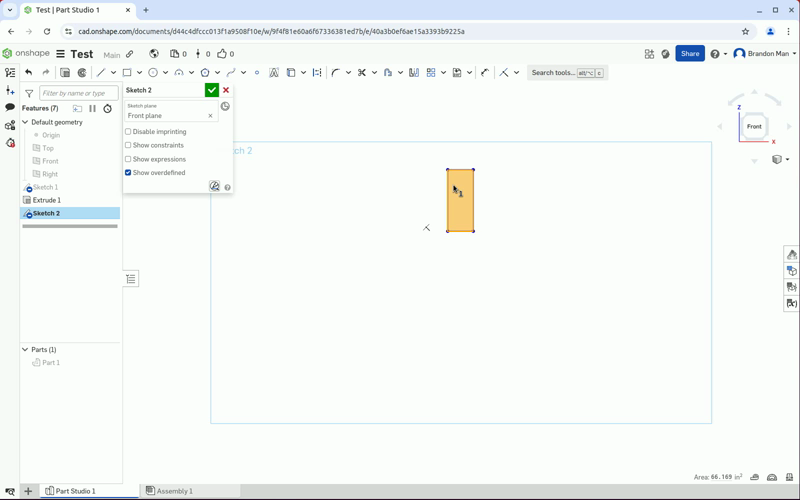
mouse_move(73, 352)
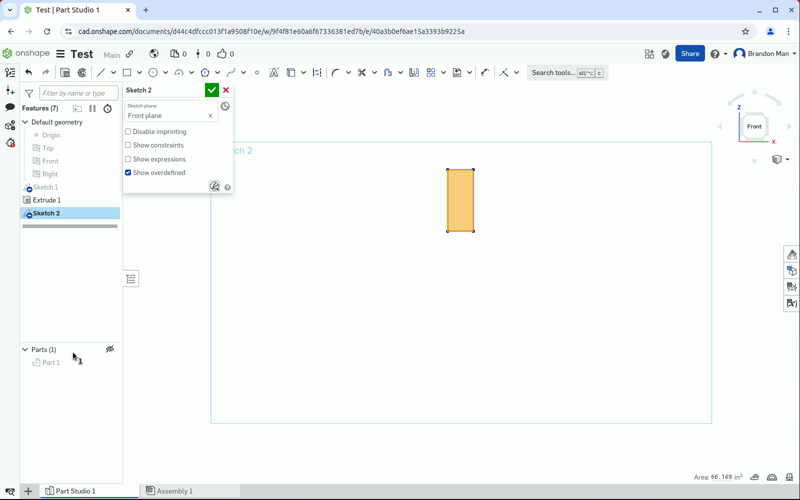
key(shift+y)
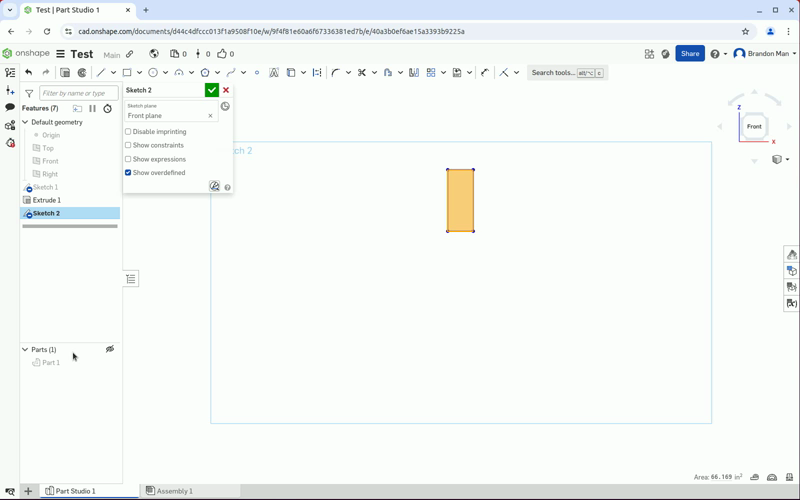
key(shift+e)
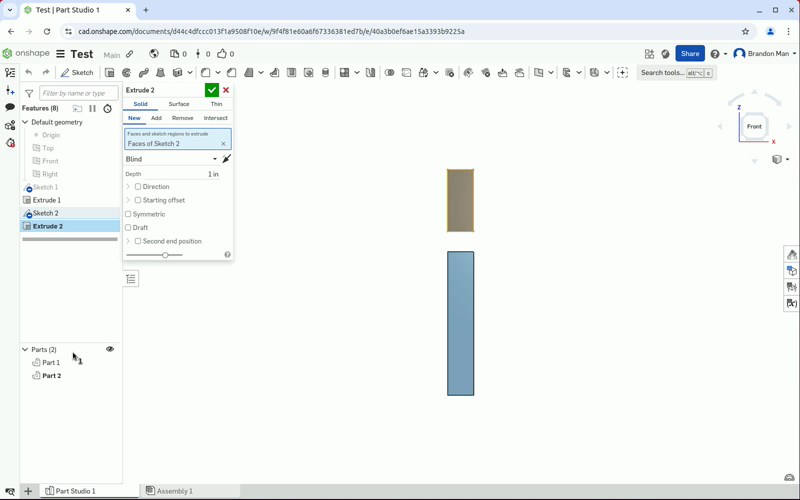
mouse_move(143, 106)
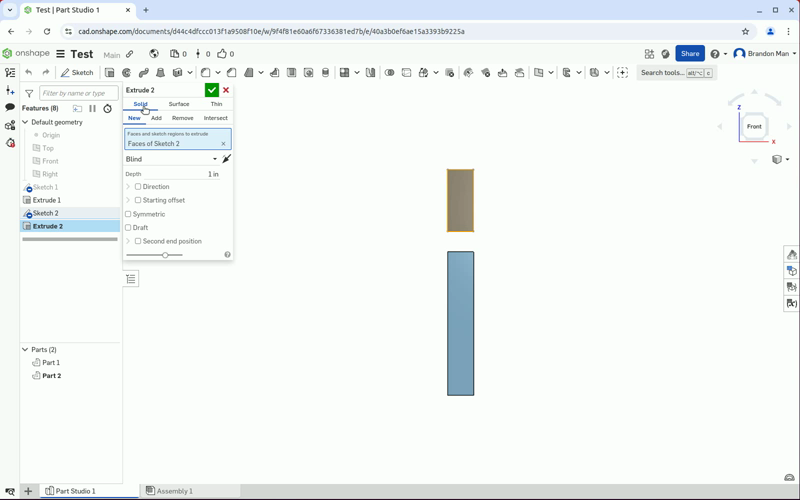
click(143, 106)
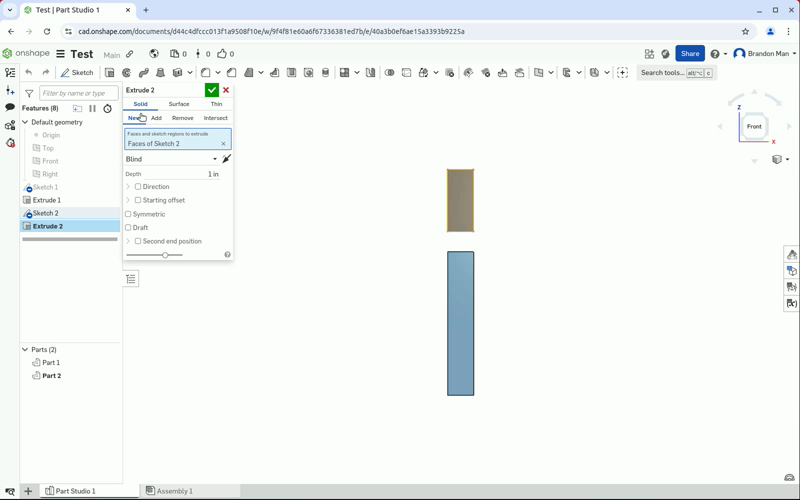
mouse_move(137, 120)
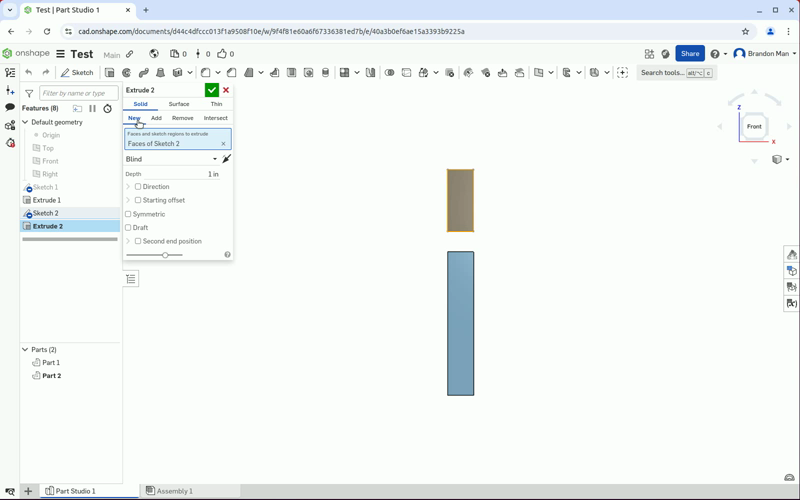
click(137, 120)
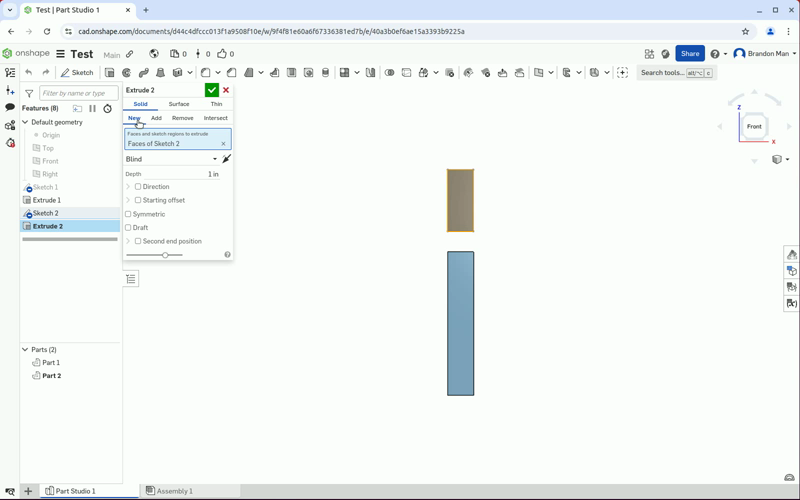
key(tab, 4)
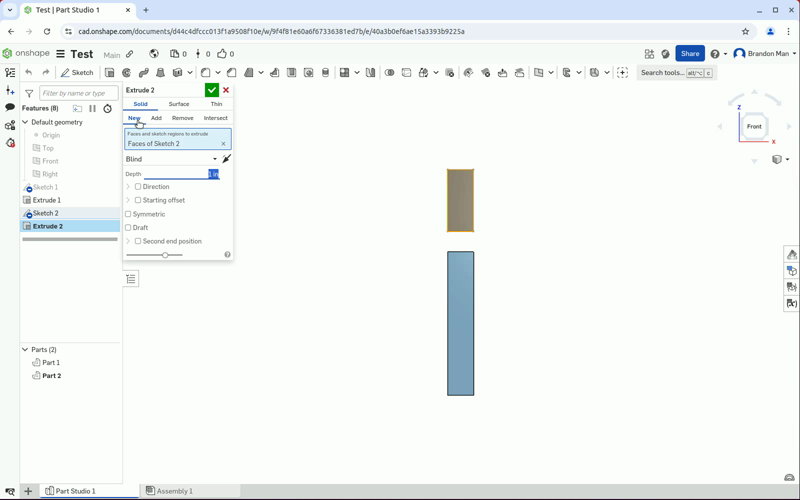
text(4.814)
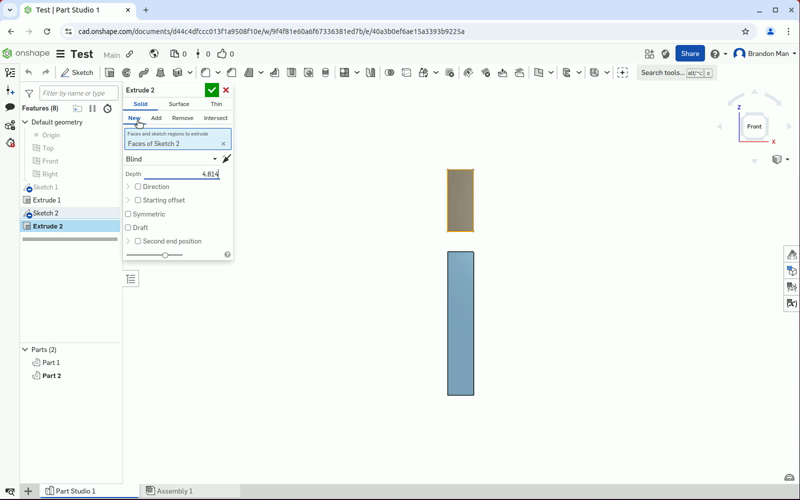
key(enter)
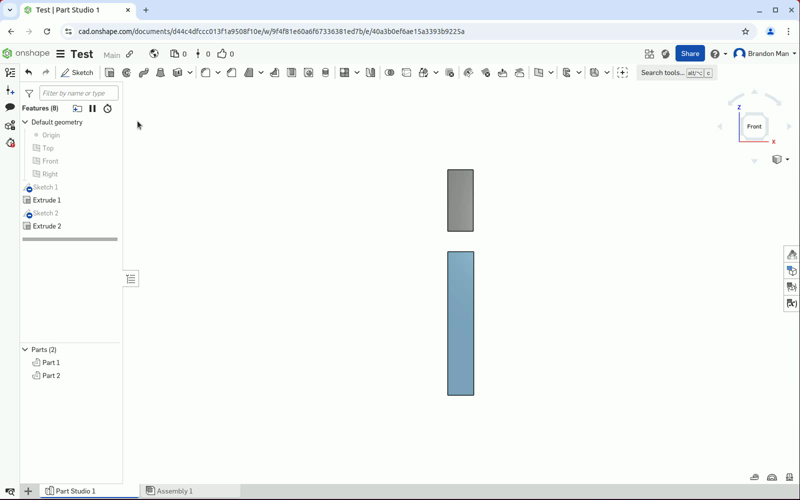
key(shift+h)
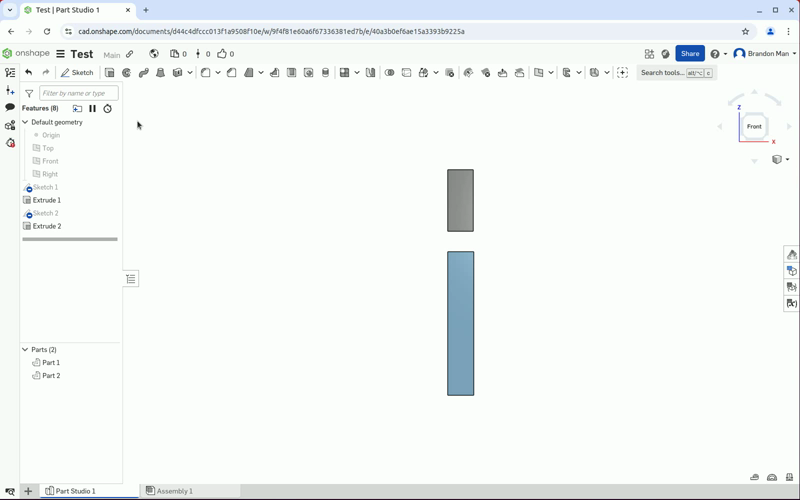
key(shift+h)
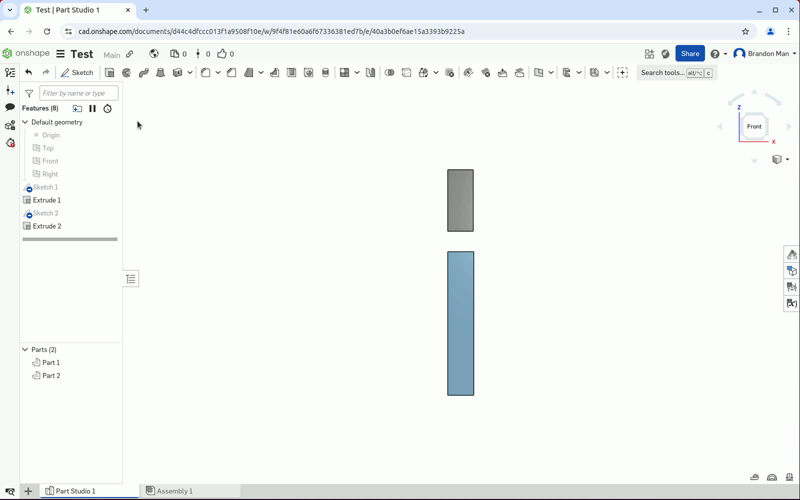
mouse_move(73, 189)
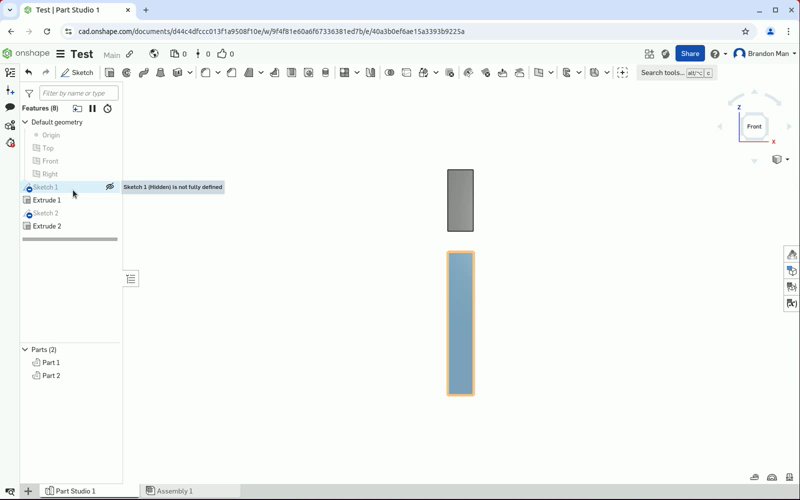
click(73, 189)
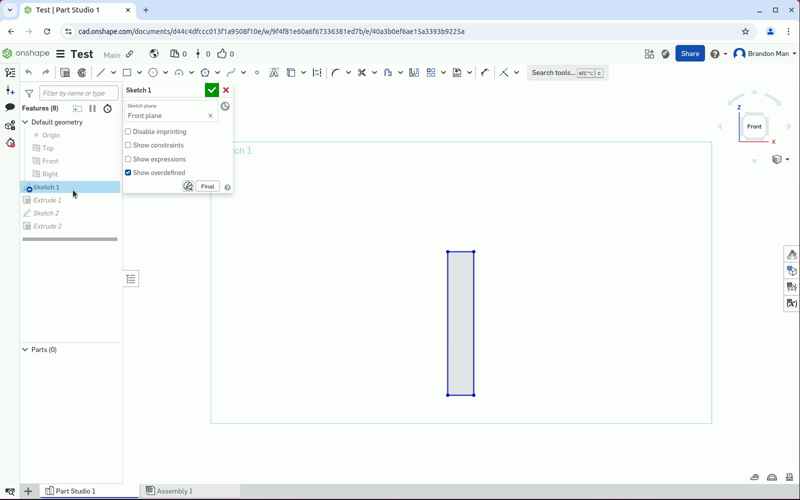
mouse_move(229, 92)
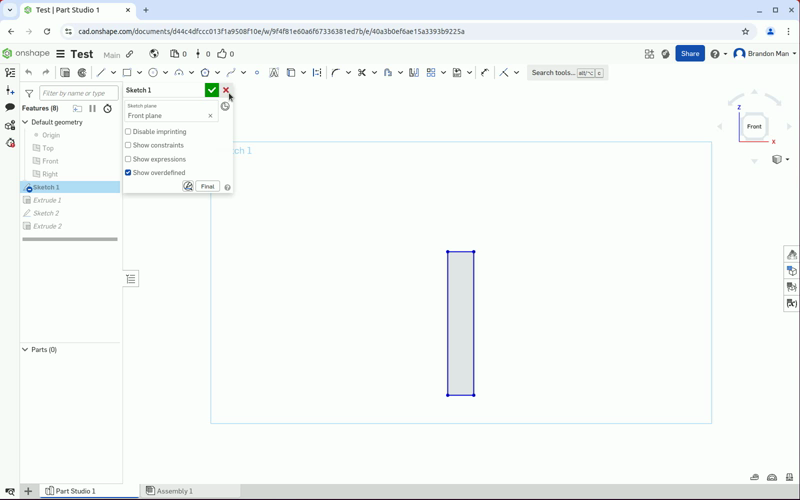
click(229, 92)
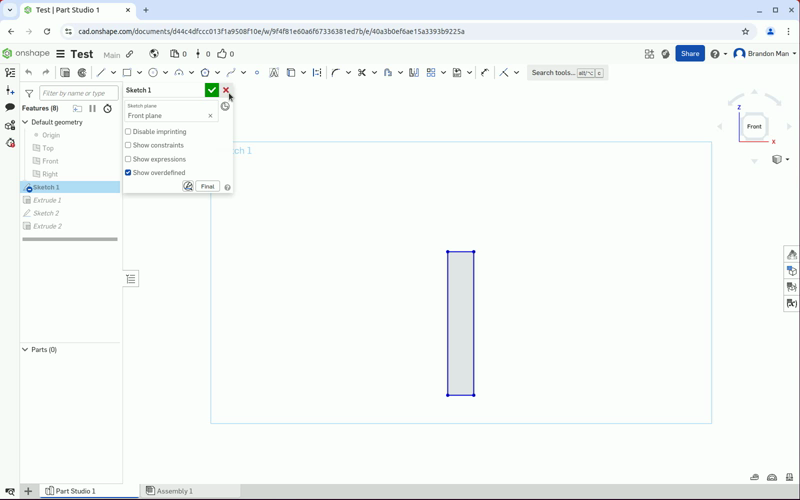
key(shift+s)
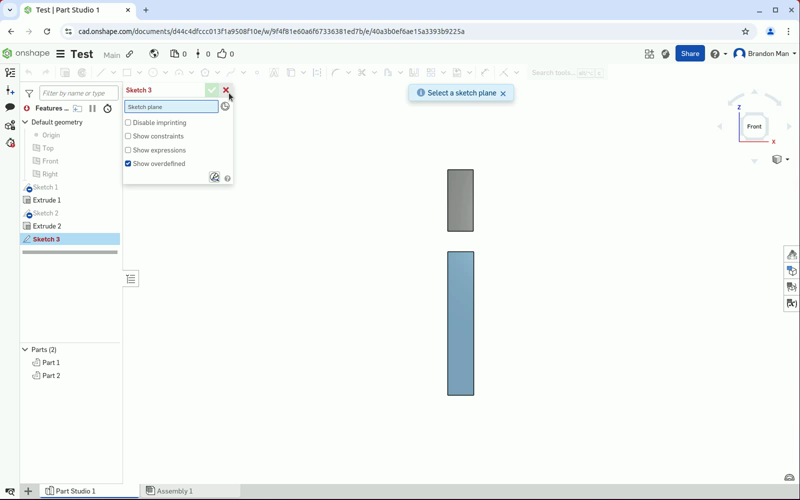
mouse_move(73, 163)
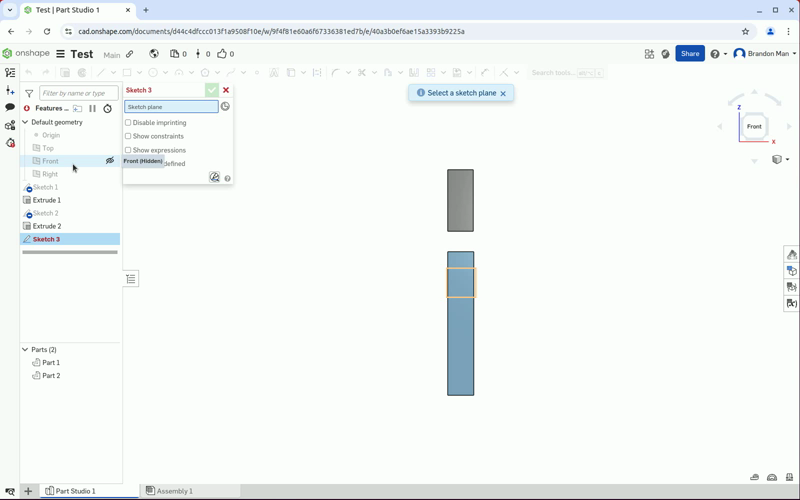
click(73, 163)
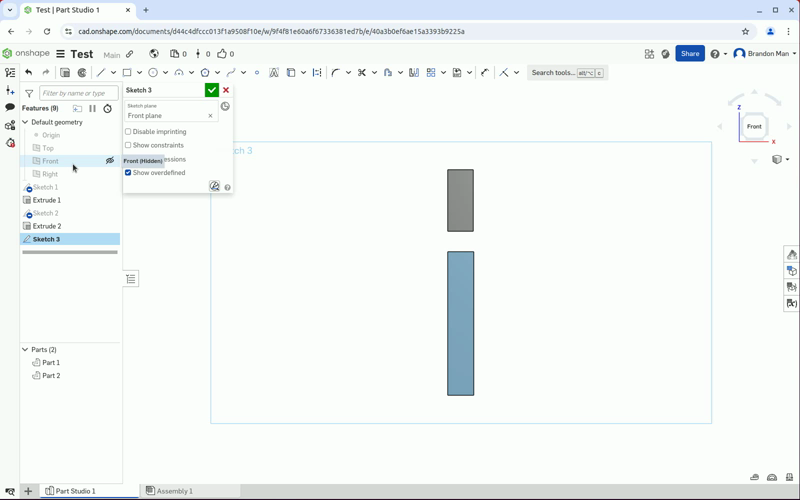
mouse_move(73, 352)
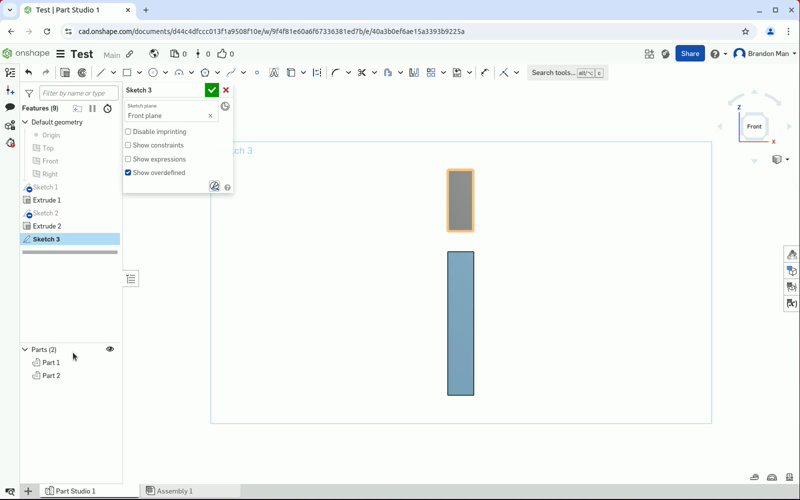
key(y)
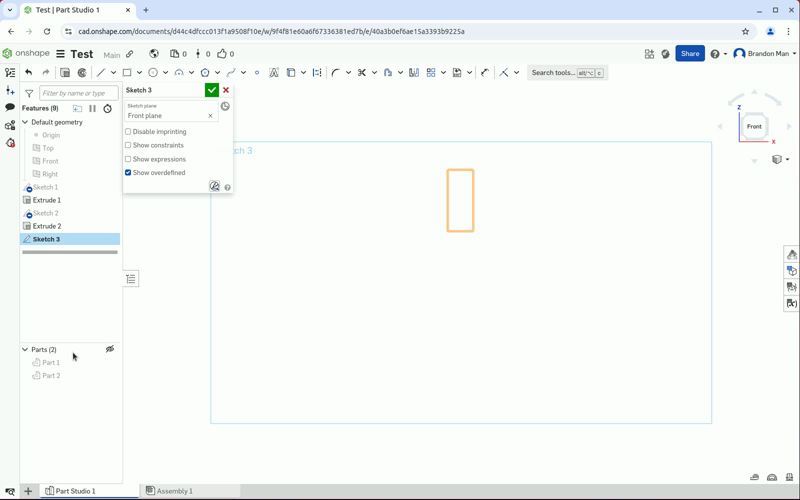
key(l)
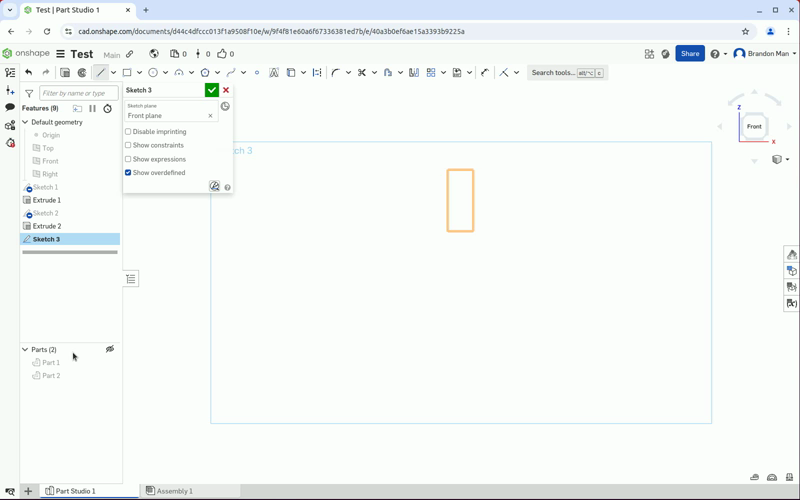
key_down(shift)
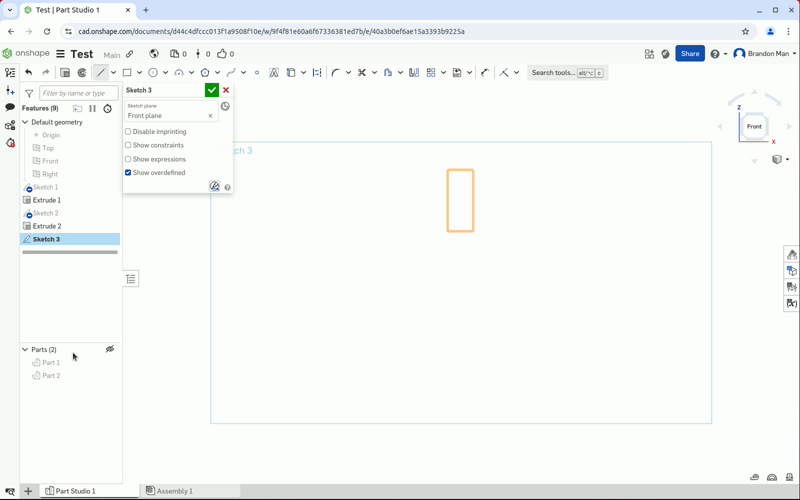
mouse_move(473, 251)
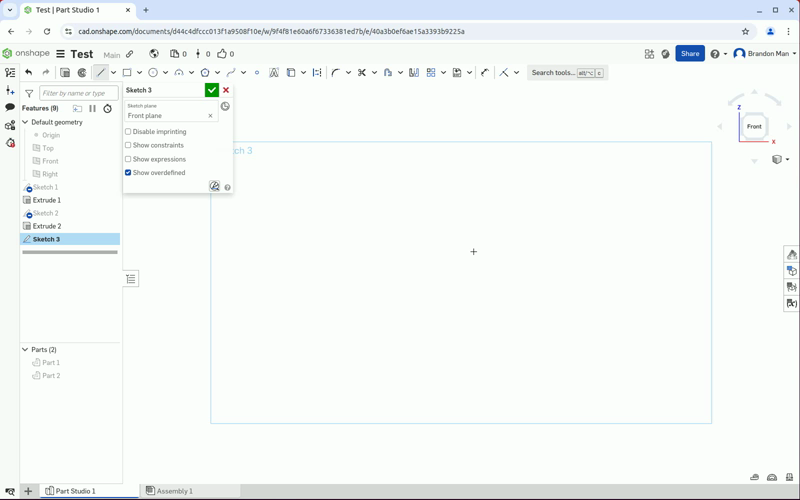
click(473, 251)
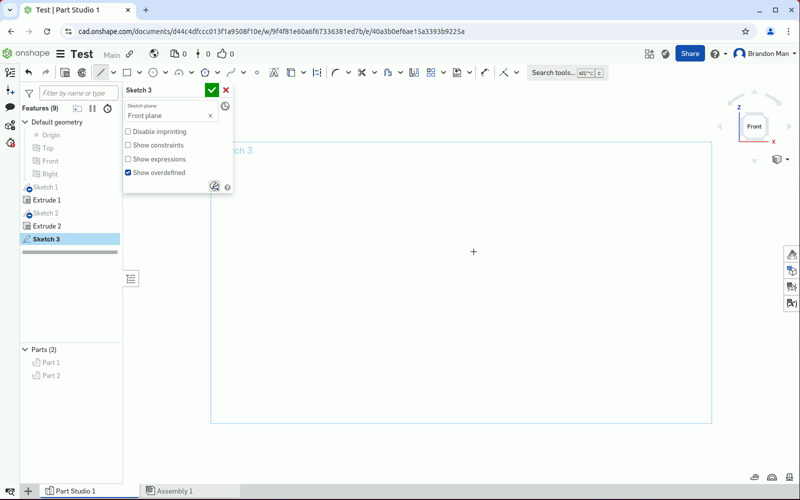
key_up(shift)
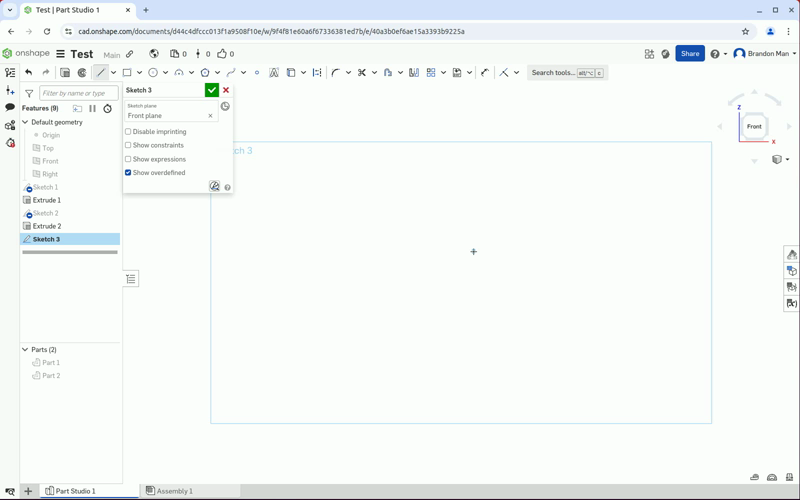
key_down(shift)
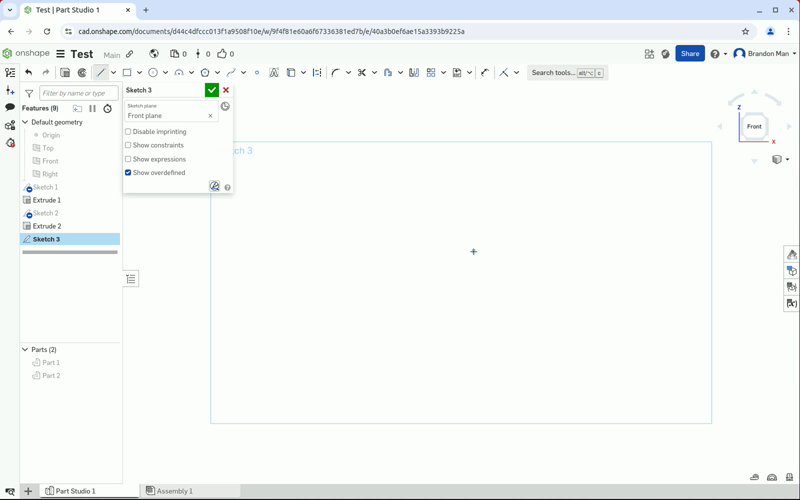
mouse_move(542, 251)
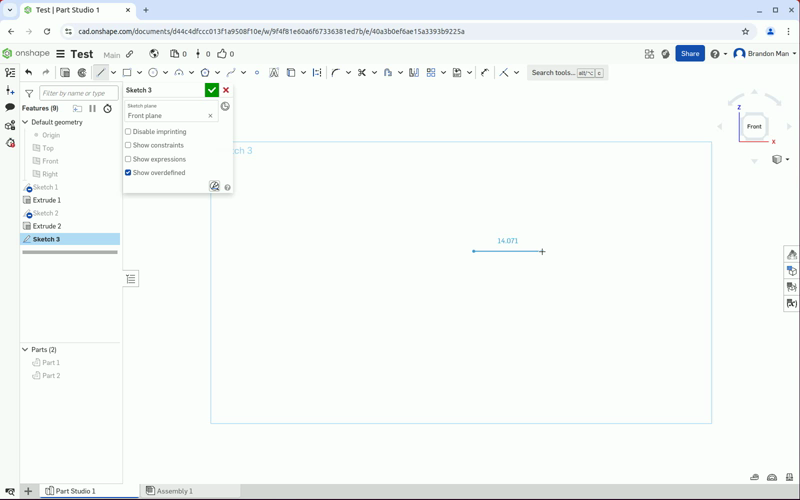
click(542, 251)
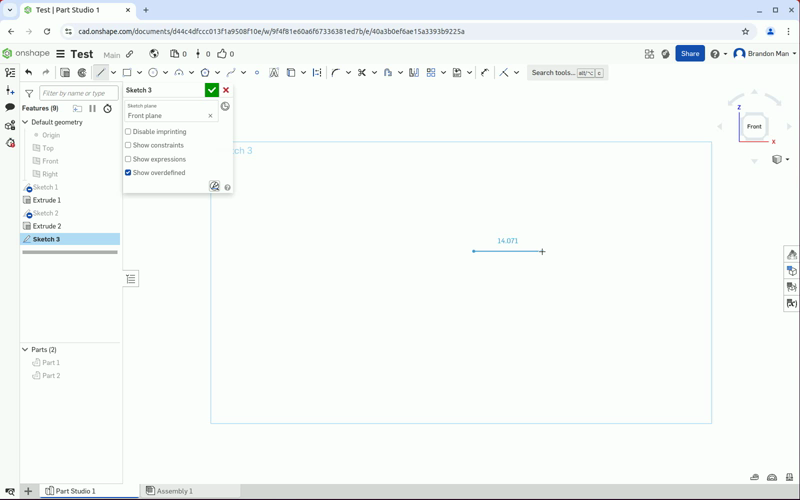
key_up(shift)
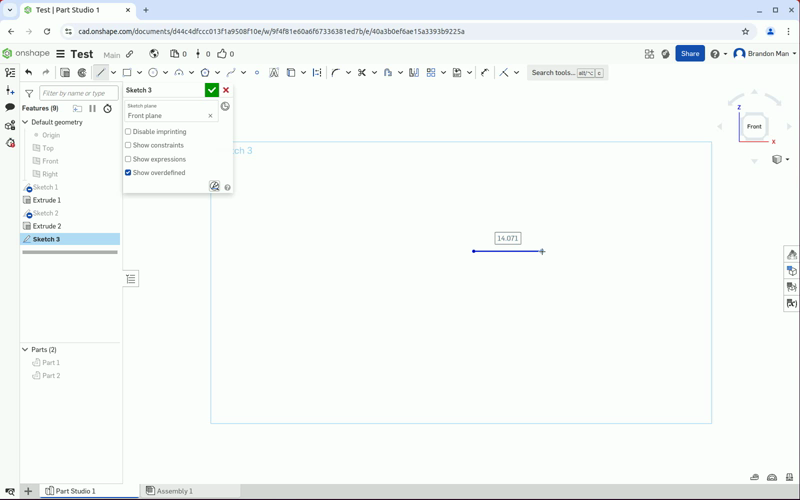
key_down(shift)
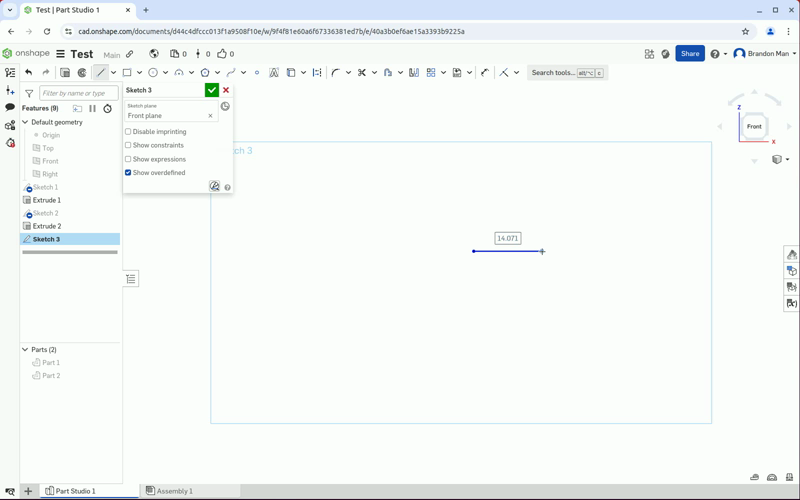
mouse_move(572, 251)
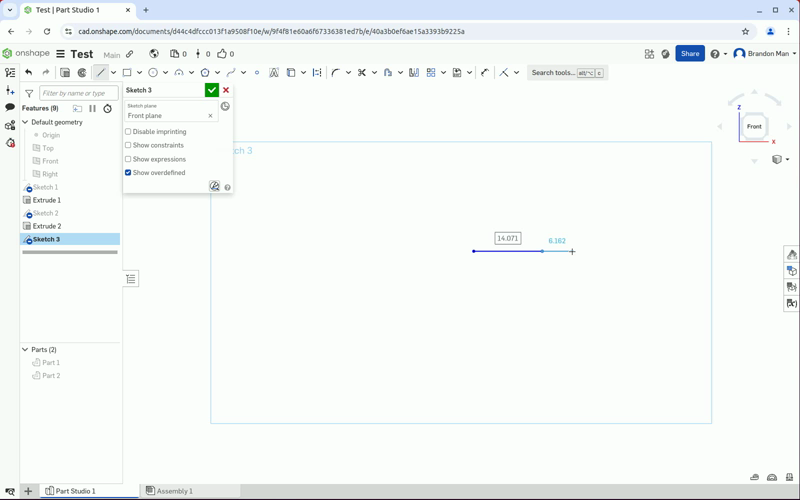
mouse_move(542, 231)
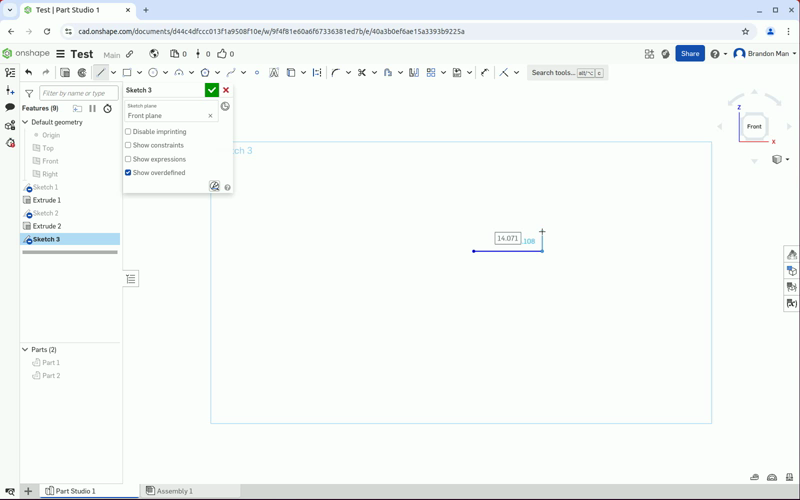
click(542, 231)
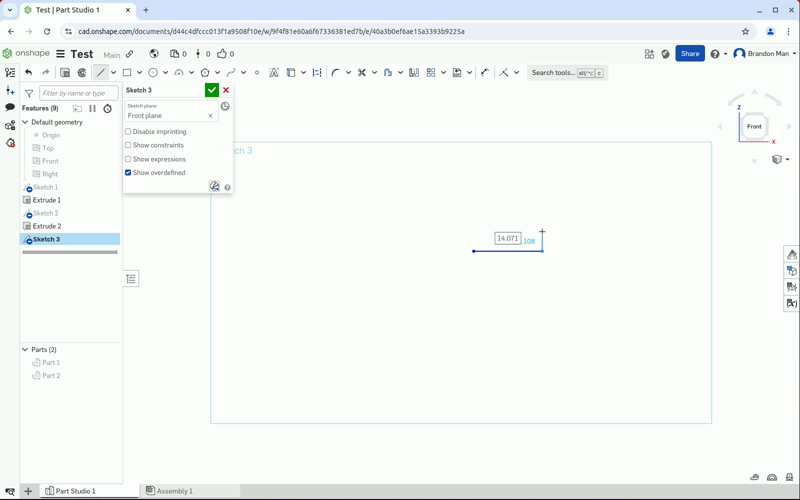
key_up(shift)
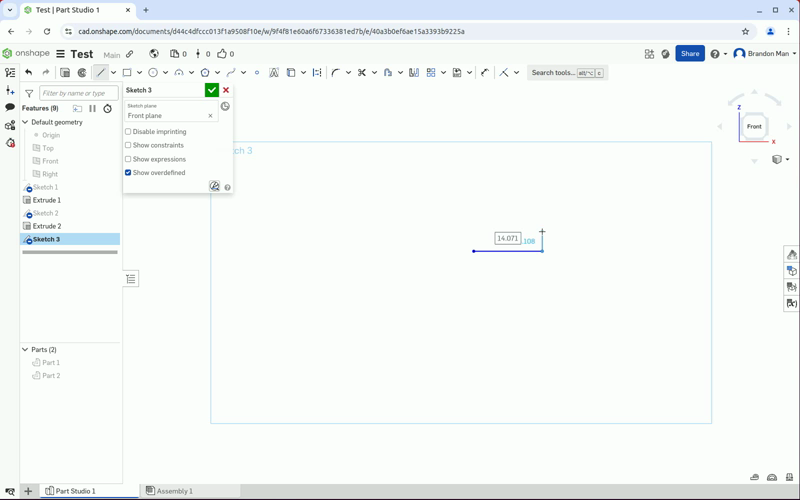
key_down(shift)
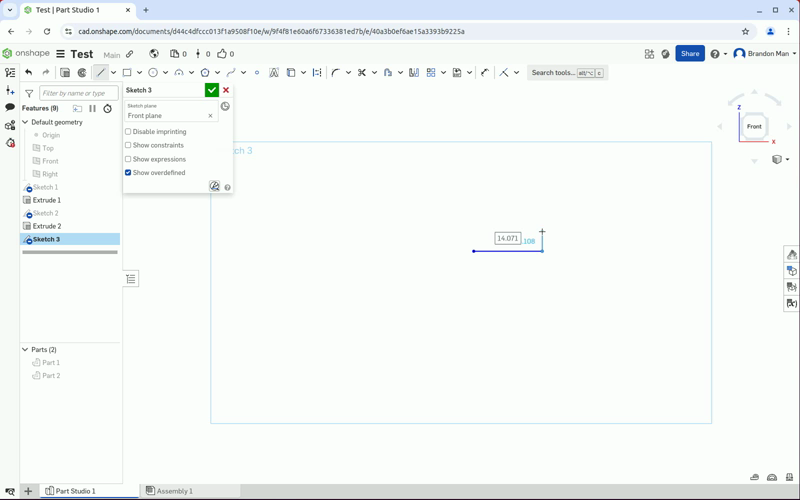
mouse_move(473, 231)
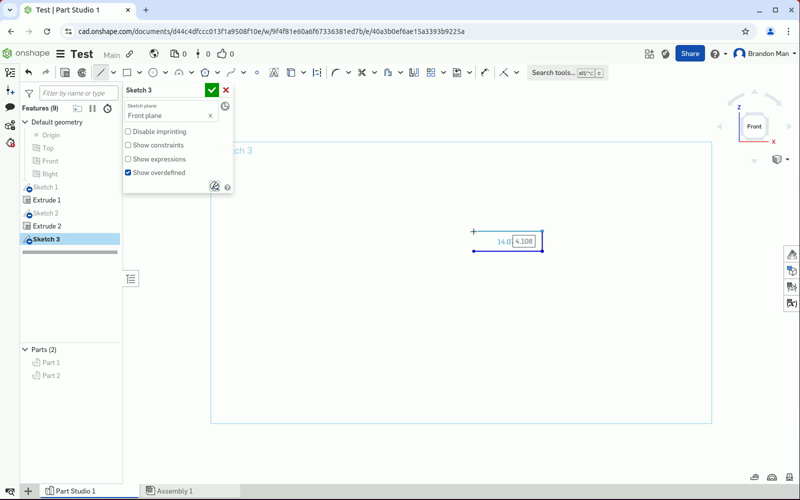
click(473, 231)
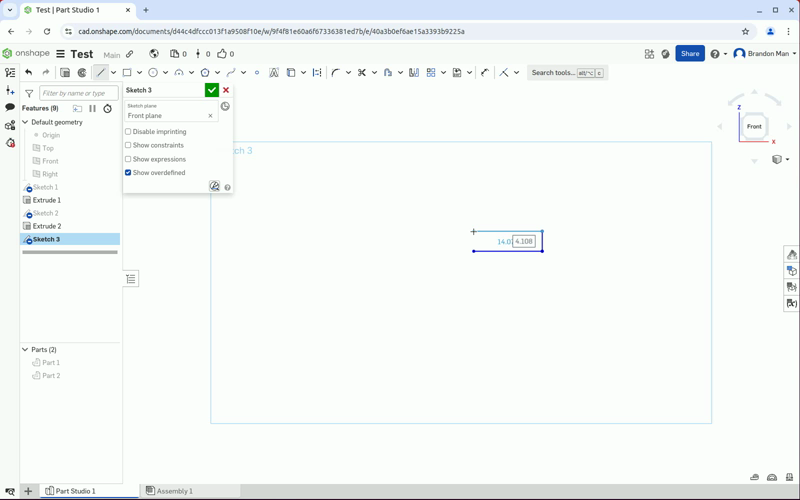
key_up(shift)
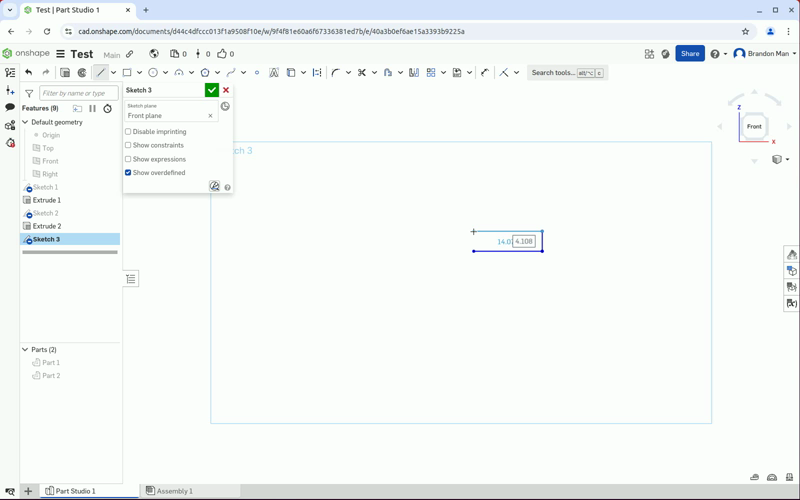
mouse_move(503, 231)
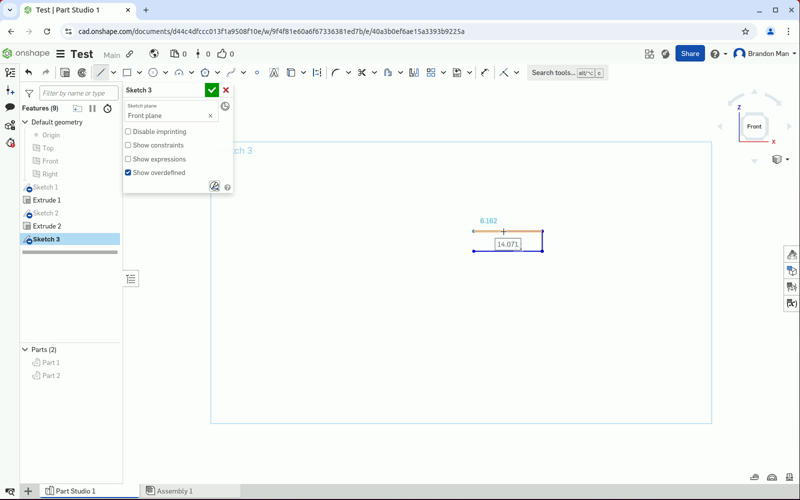
key_down(shift)
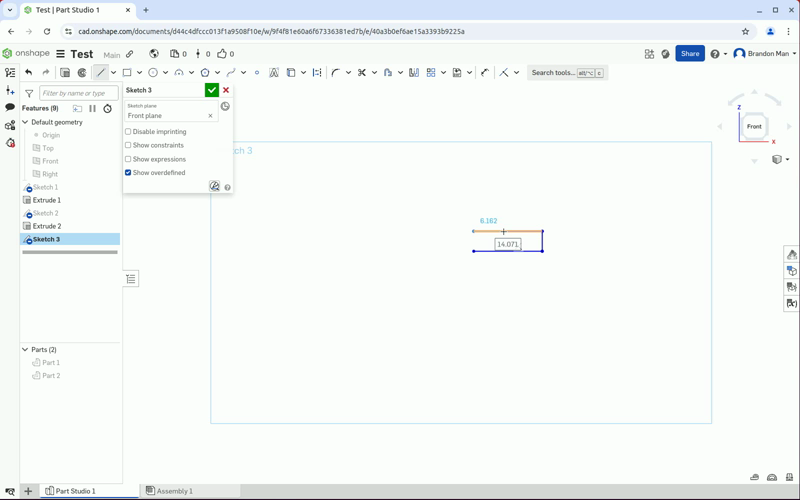
mouse_move(473, 251)
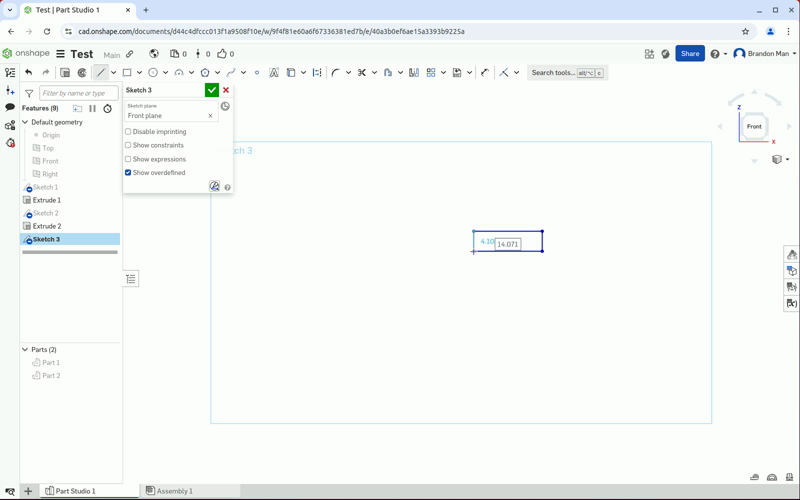
key_up(shift)
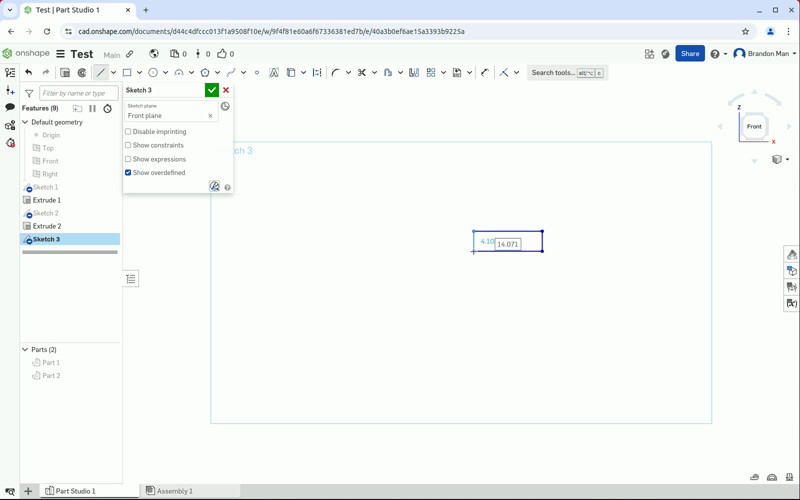
click(473, 251)
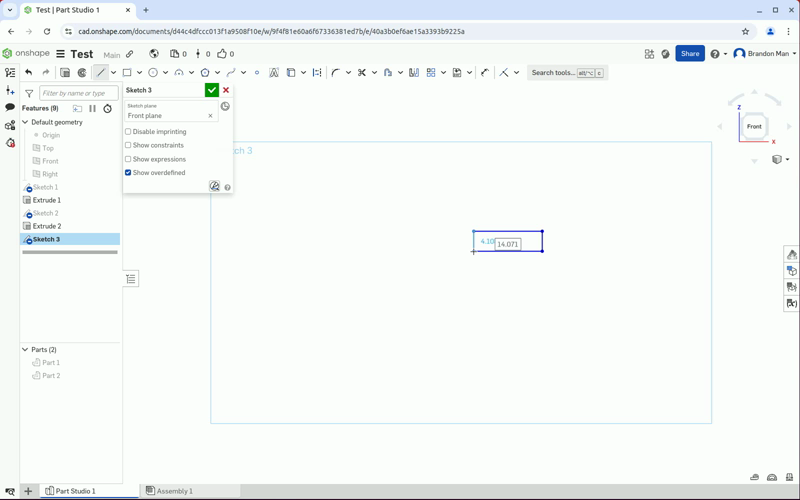
key(esc)
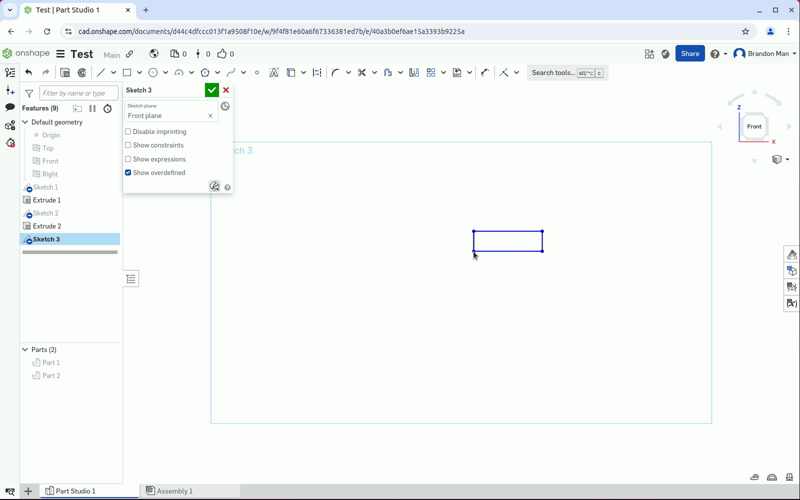
mouse_move(495, 236)
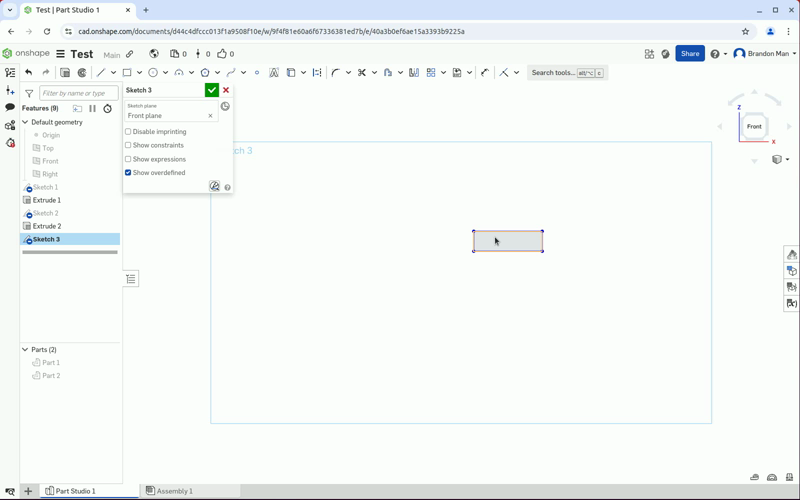
scroll(6)
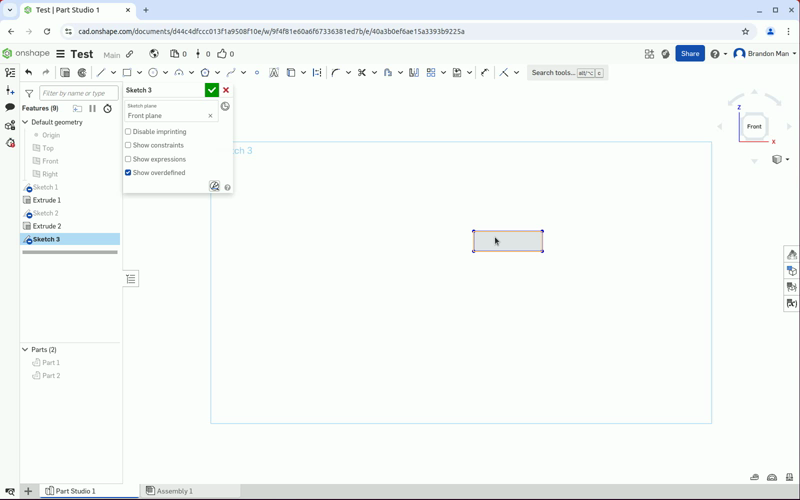
scroll(6)
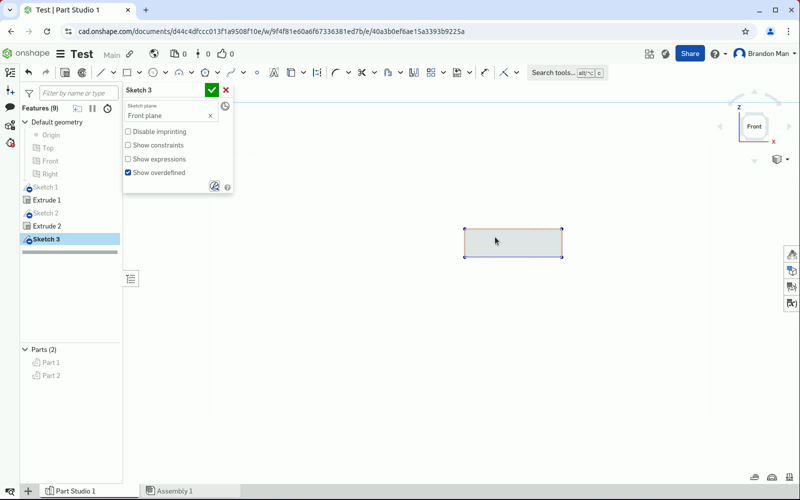
scroll(6)
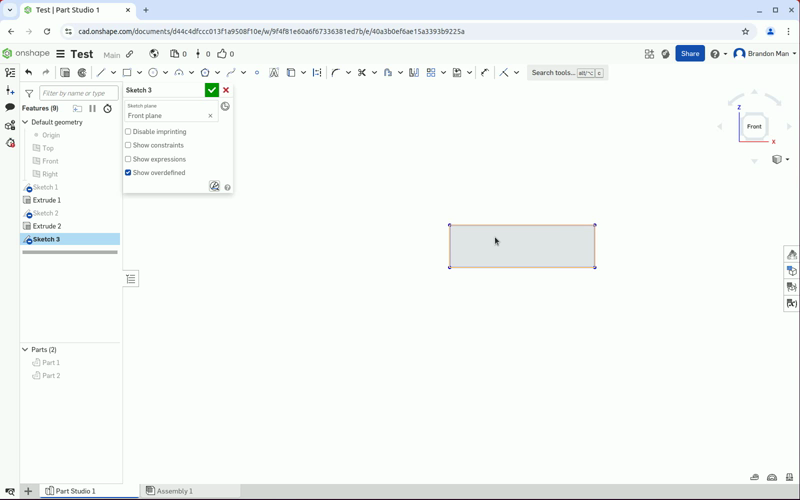
scroll(6)
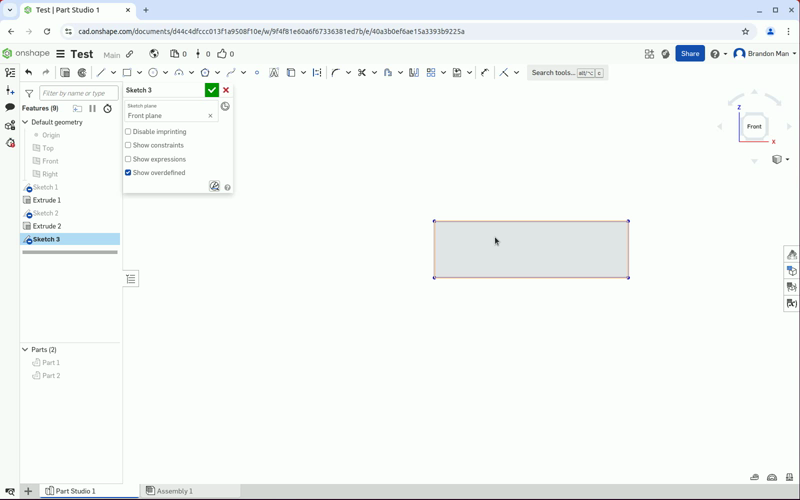
scroll(6)
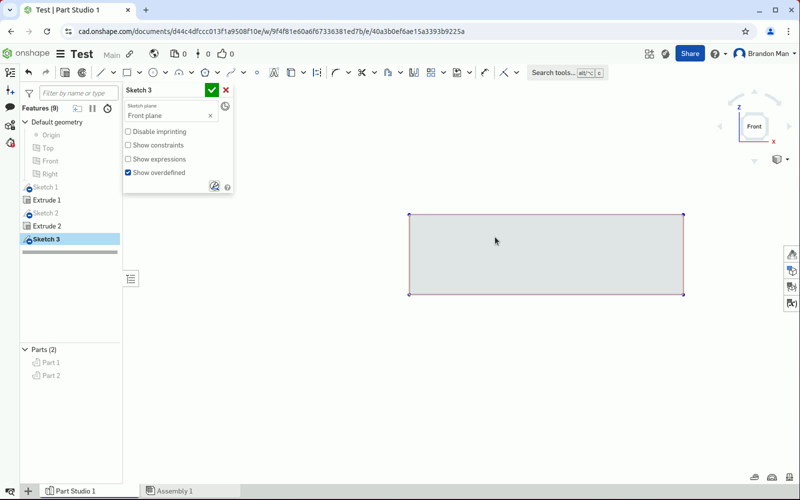
scroll(6)
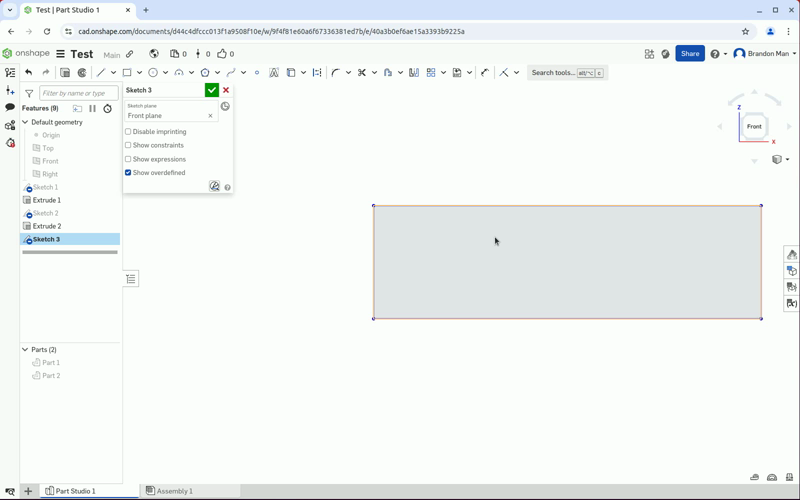
scroll(6)
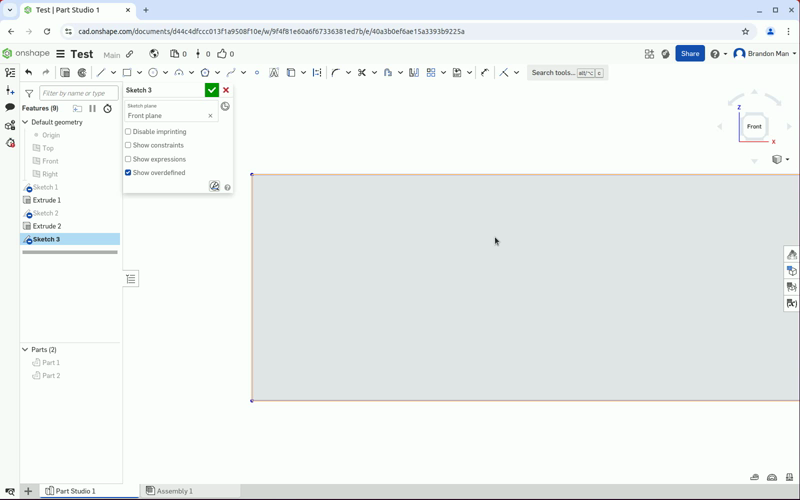
click(495, 236)
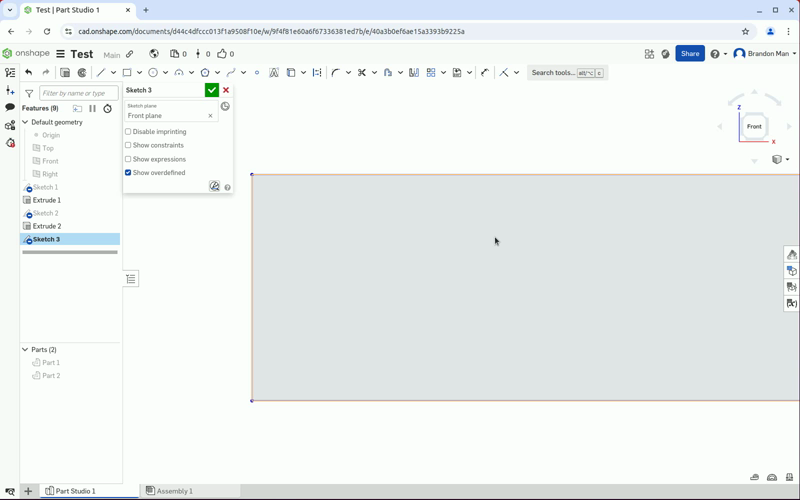
scroll(-6)
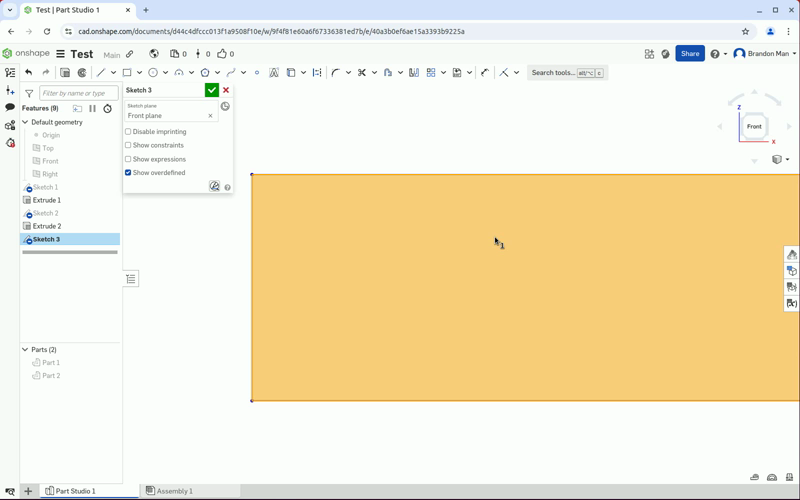
scroll(-6)
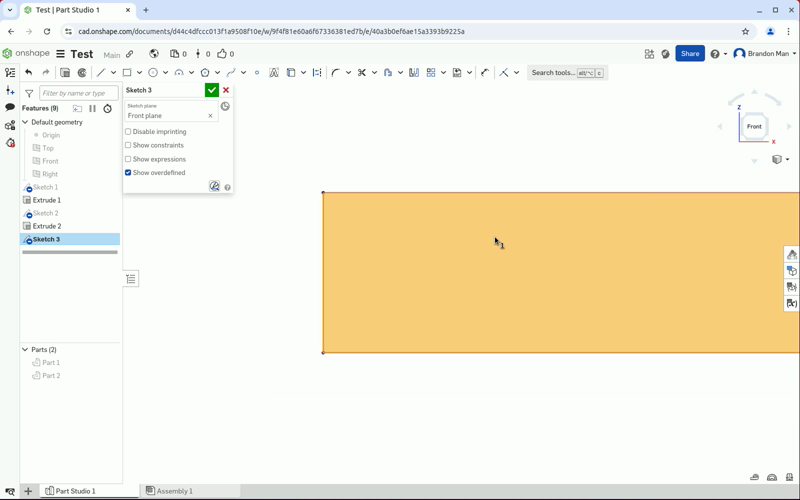
scroll(-6)
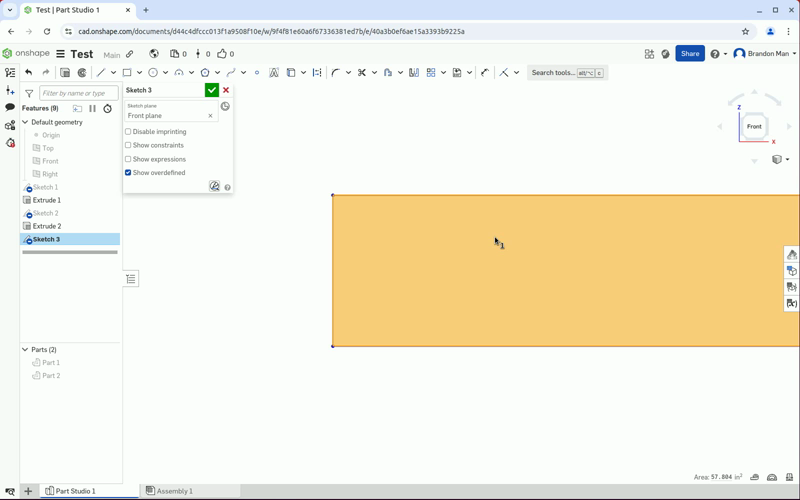
scroll(-6)
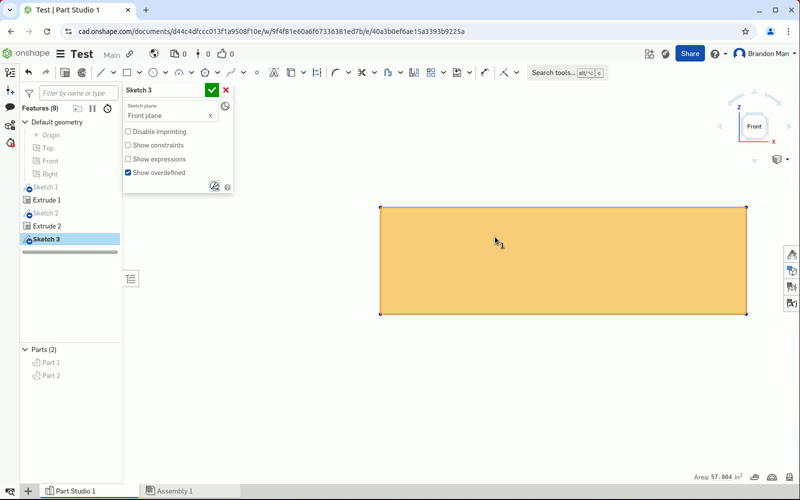
scroll(-6)
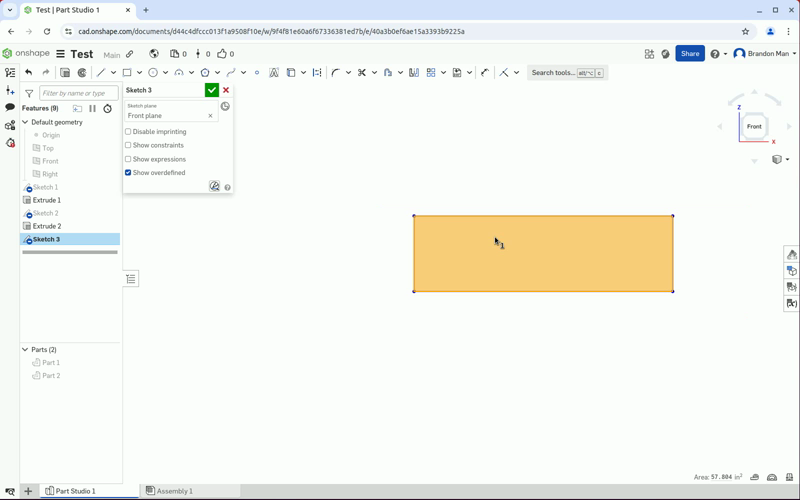
scroll(-6)
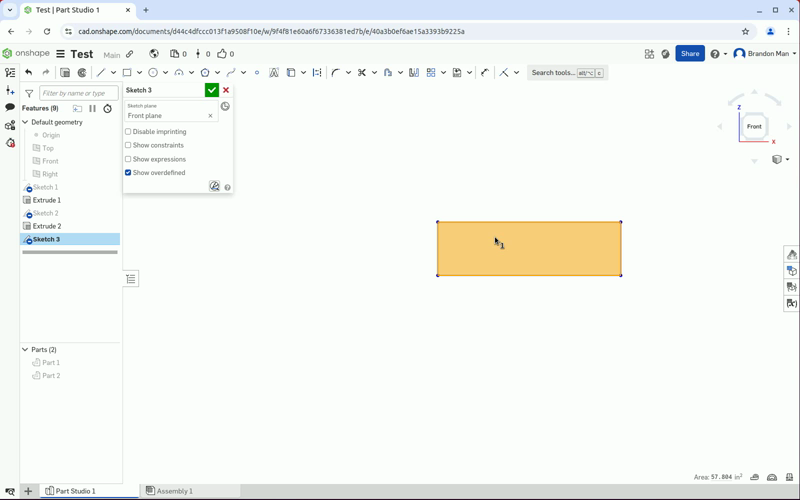
scroll(-6)
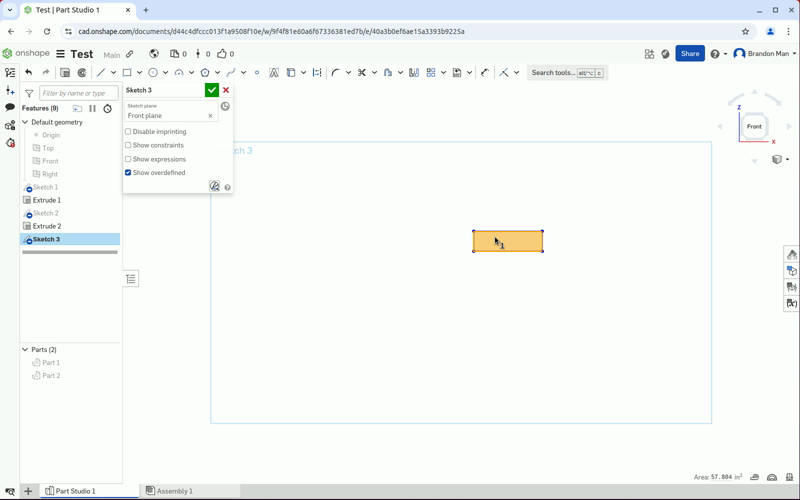
mouse_move(73, 352)
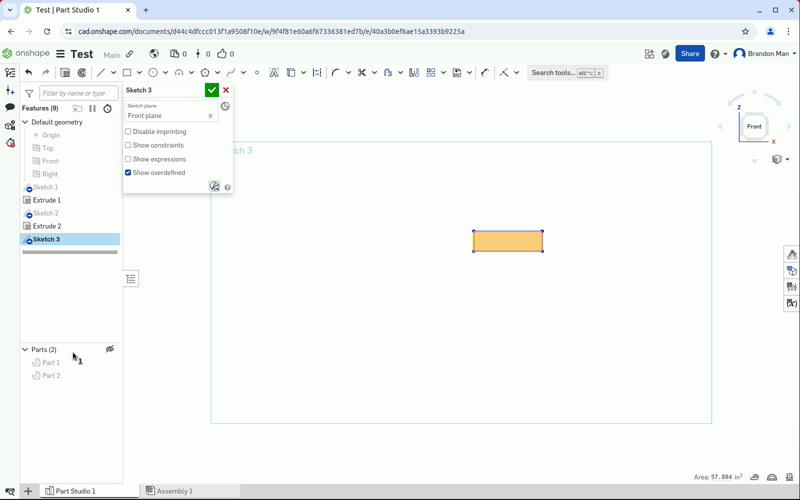
key(shift+y)
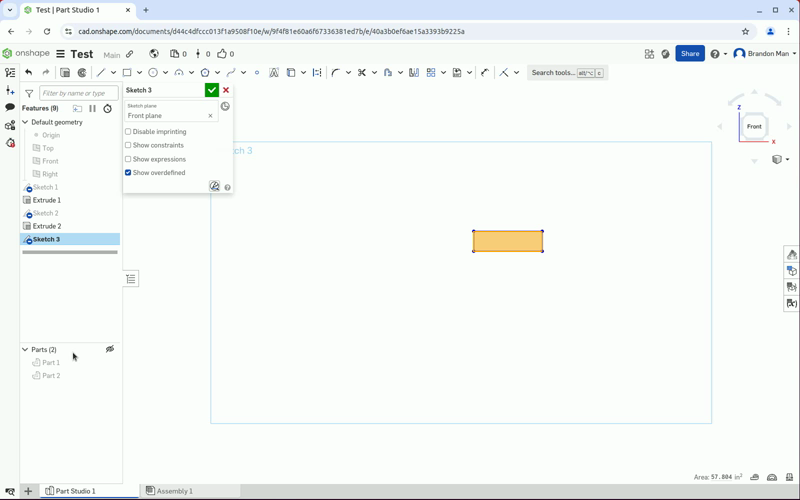
key(shift+e)
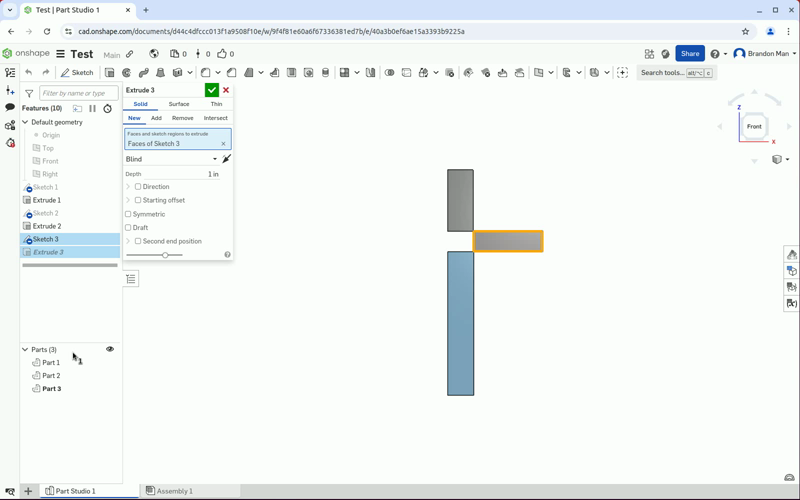
mouse_move(143, 106)
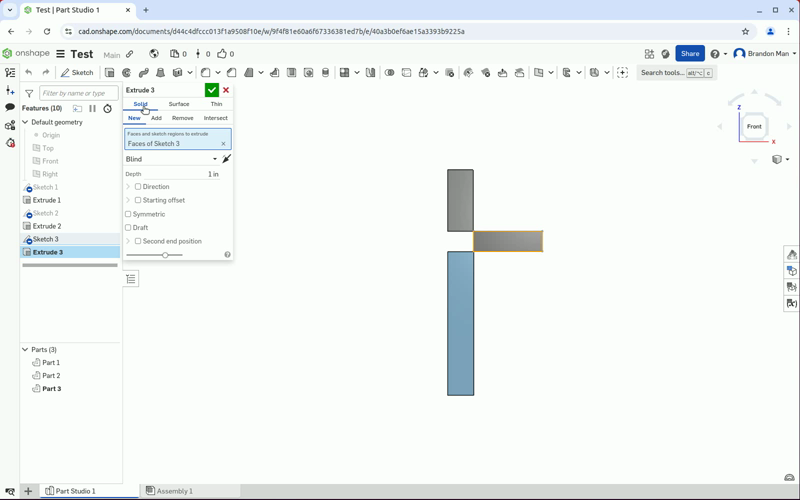
click(143, 106)
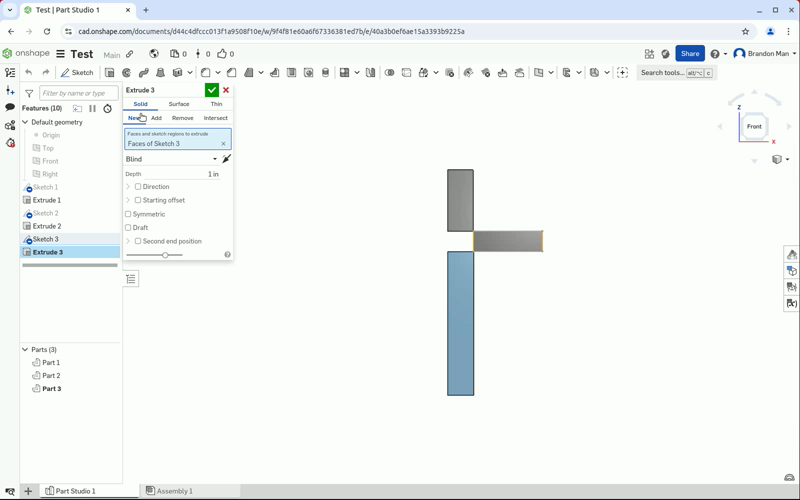
mouse_move(137, 120)
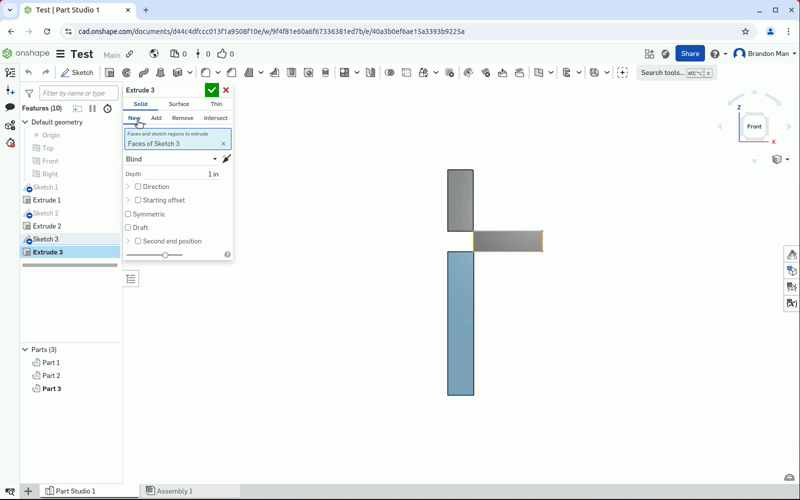
click(137, 120)
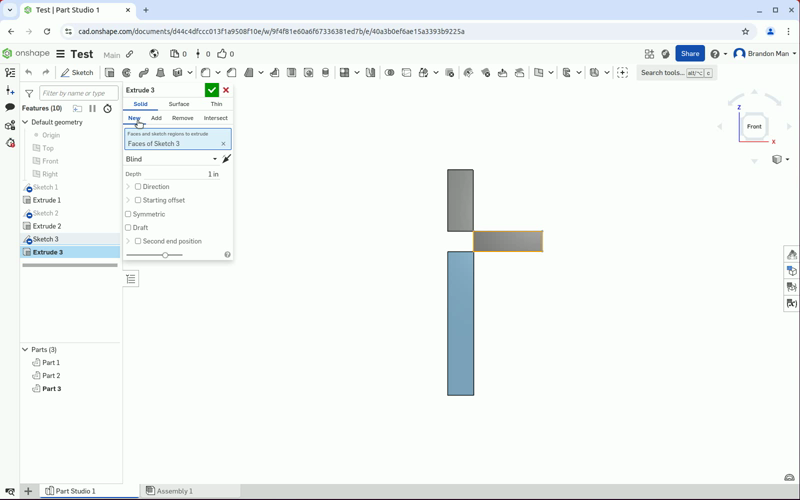
key(tab, 4)
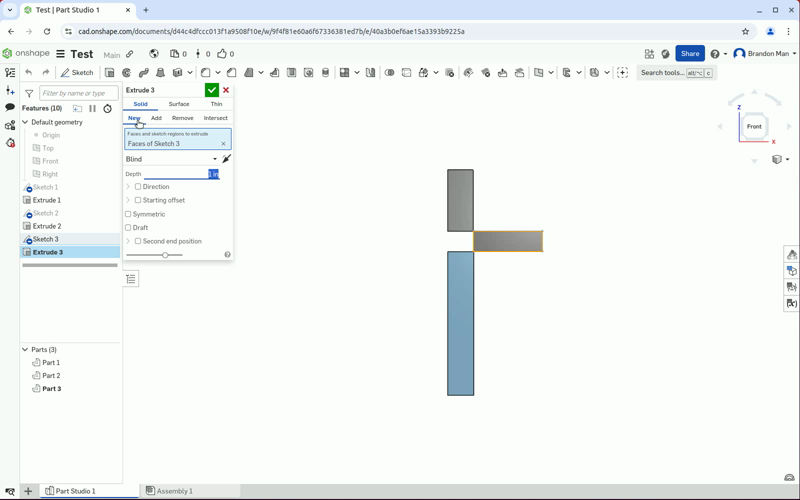
text(4.814)
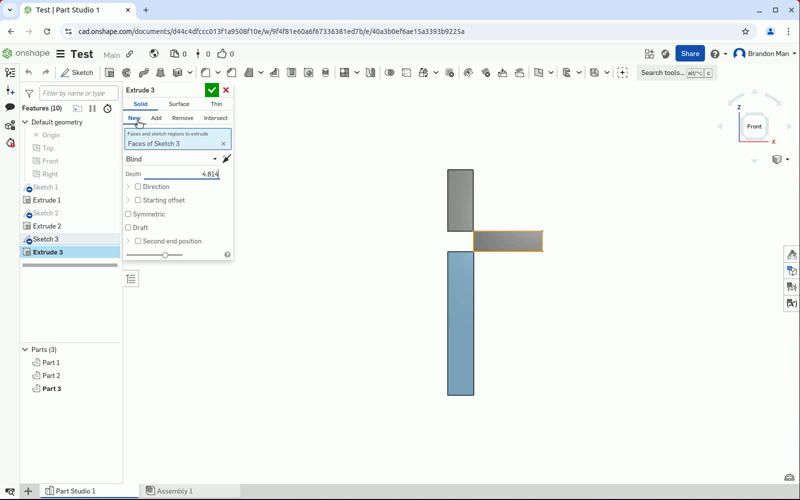
key(enter)
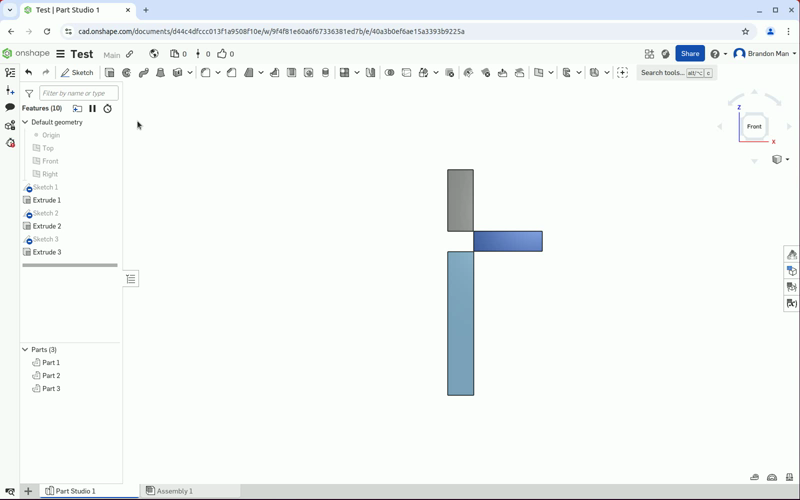
key(shift+h)
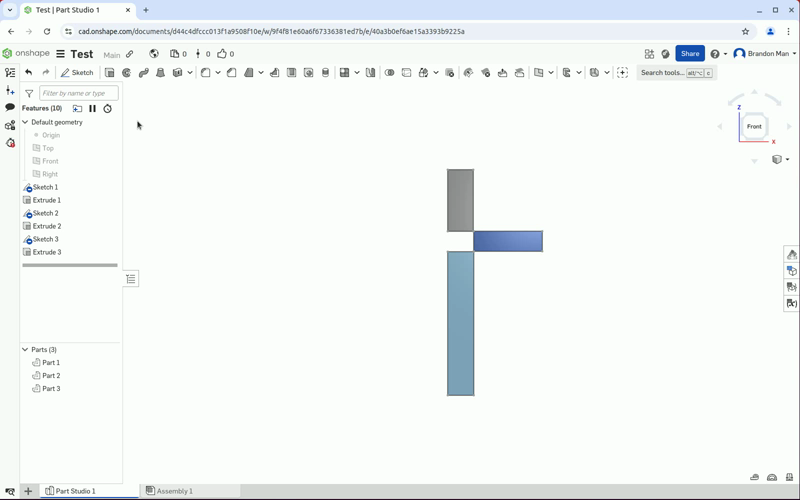
key(shift+h)
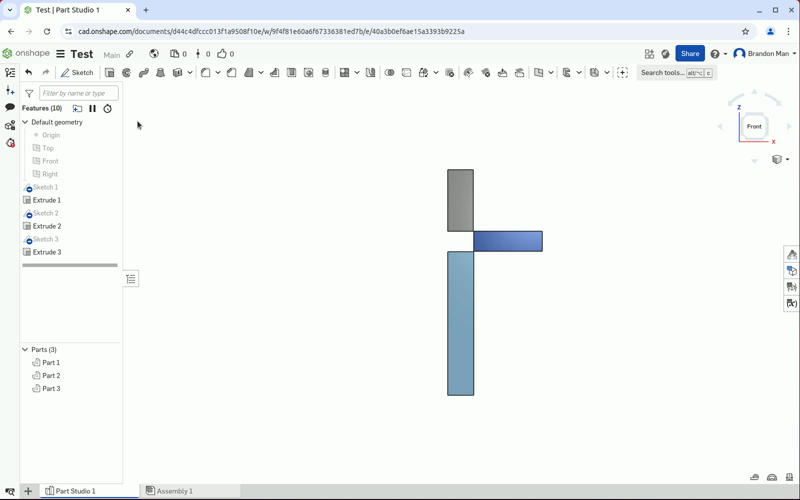
mouse_move(73, 189)
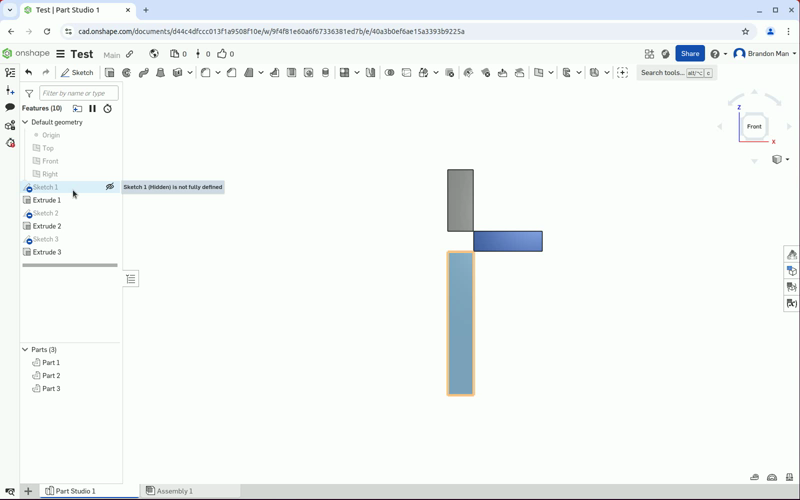
click(73, 189)
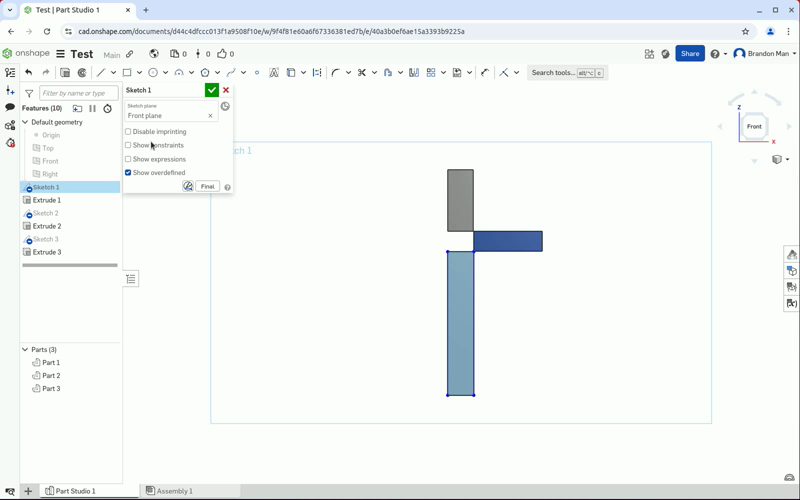
mouse_move(229, 92)
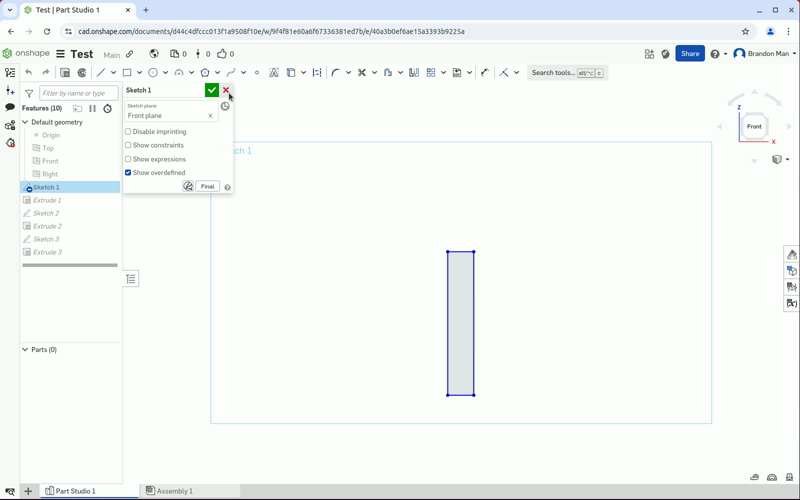
click(229, 92)
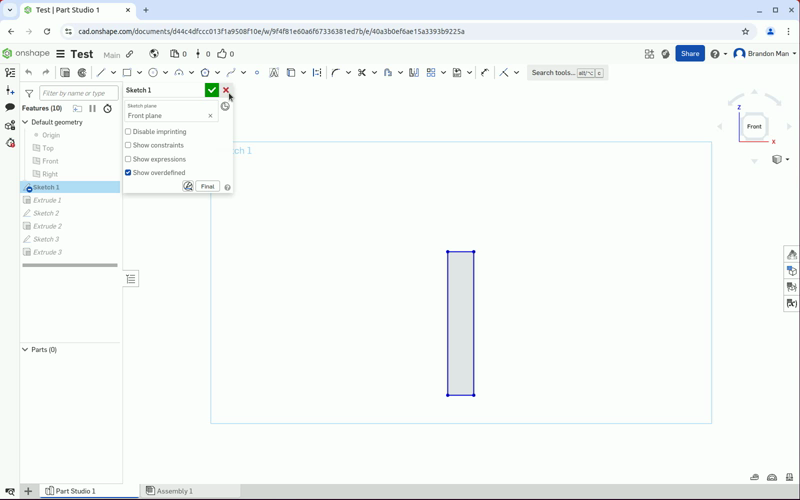
key(shift+s)
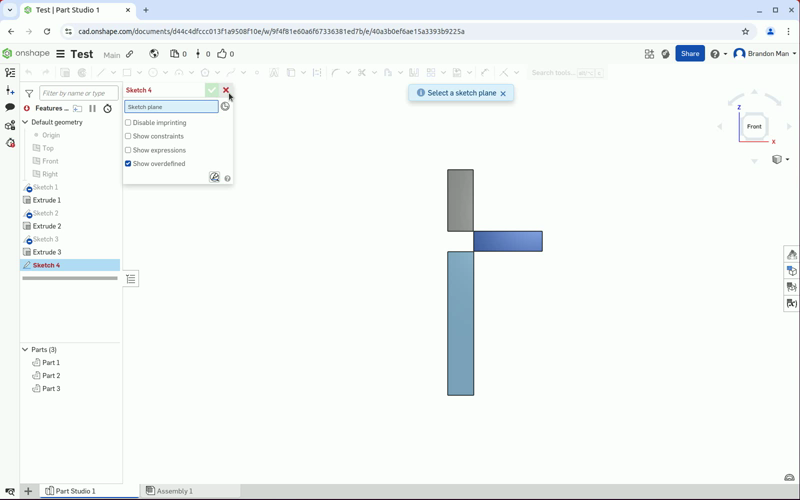
mouse_move(73, 163)
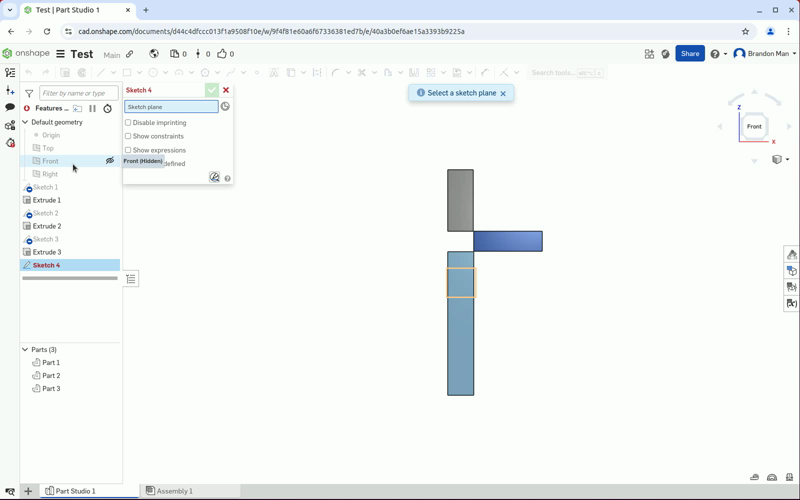
click(73, 163)
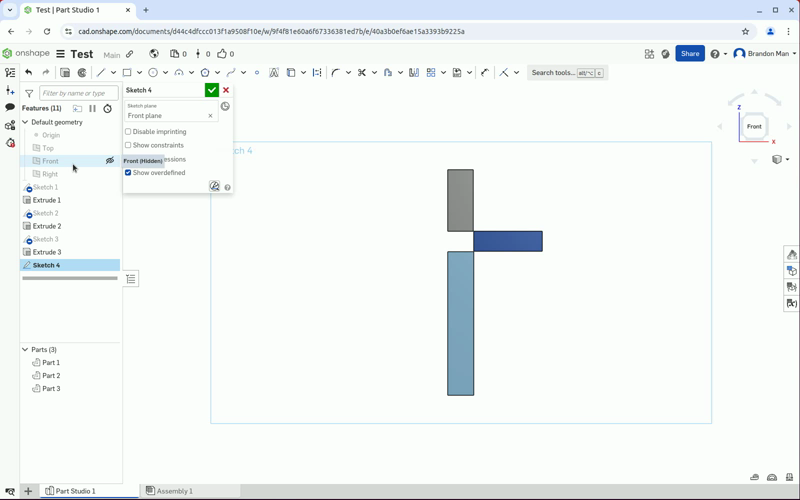
mouse_move(73, 352)
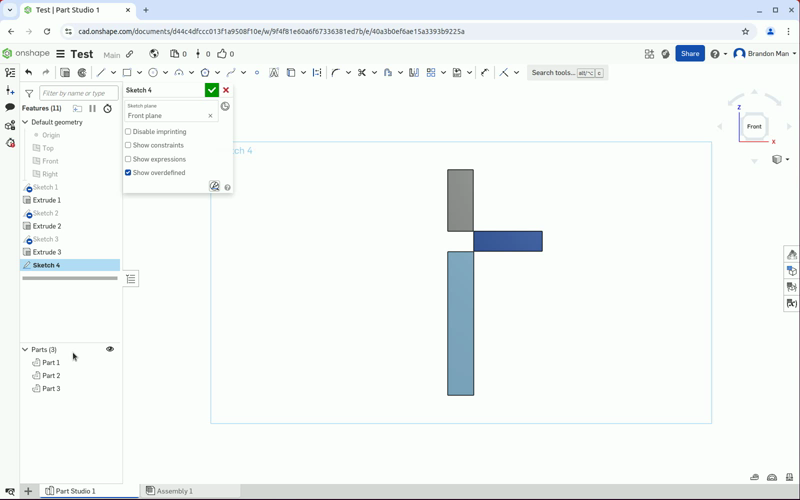
key(y)
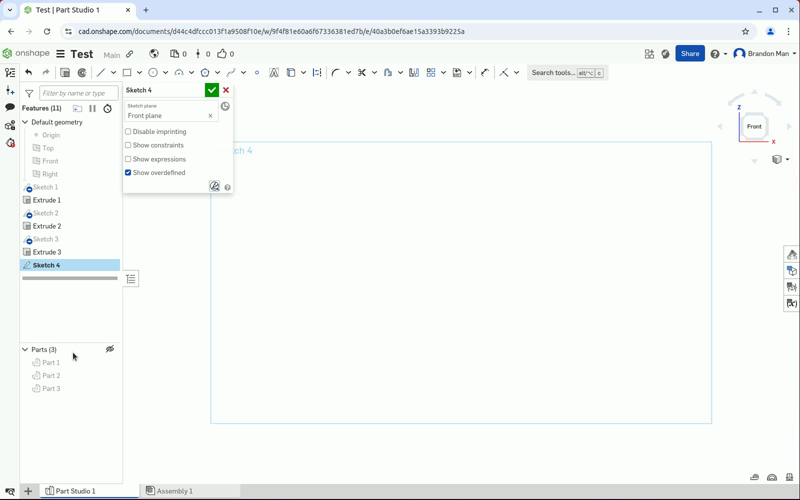
key(l)
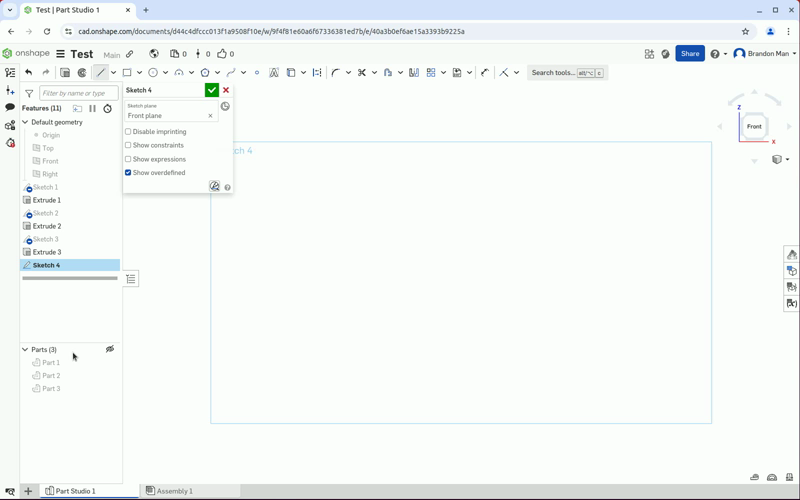
key_down(shift)
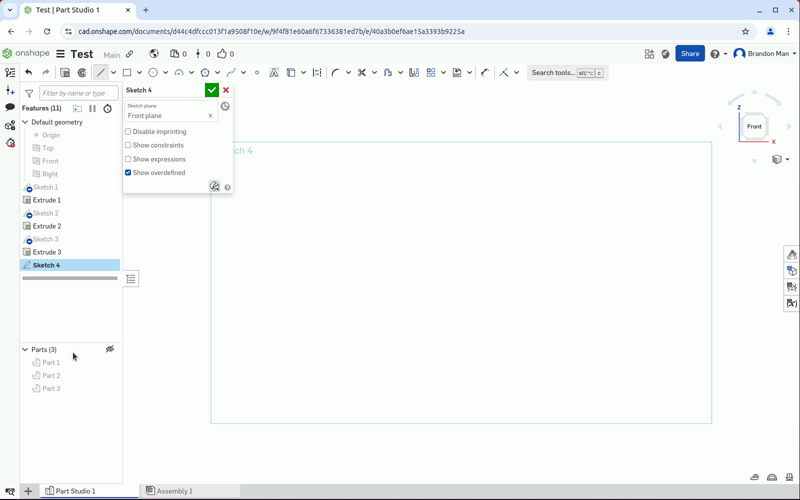
mouse_move(380, 251)
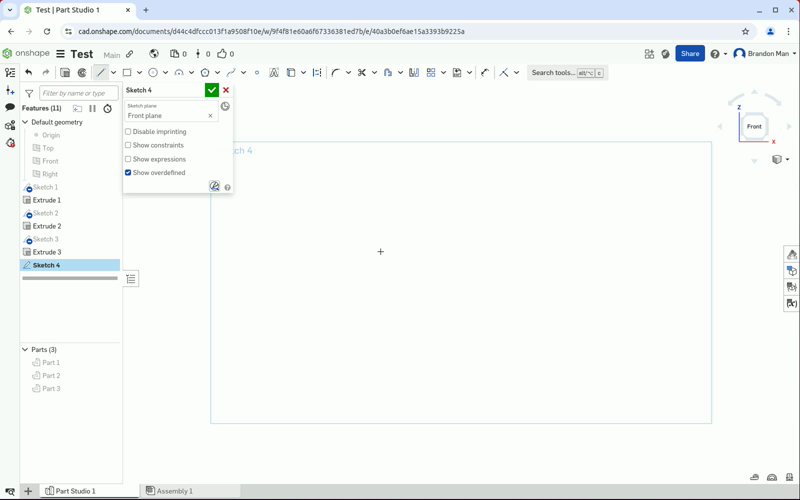
click(380, 251)
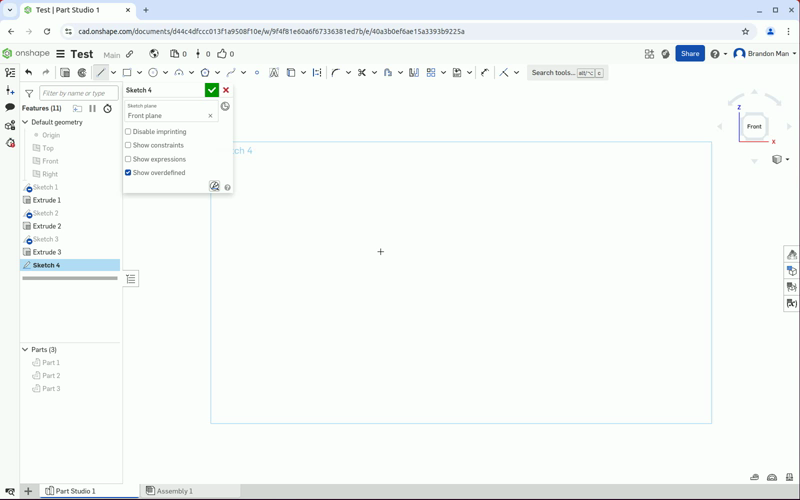
key_up(shift)
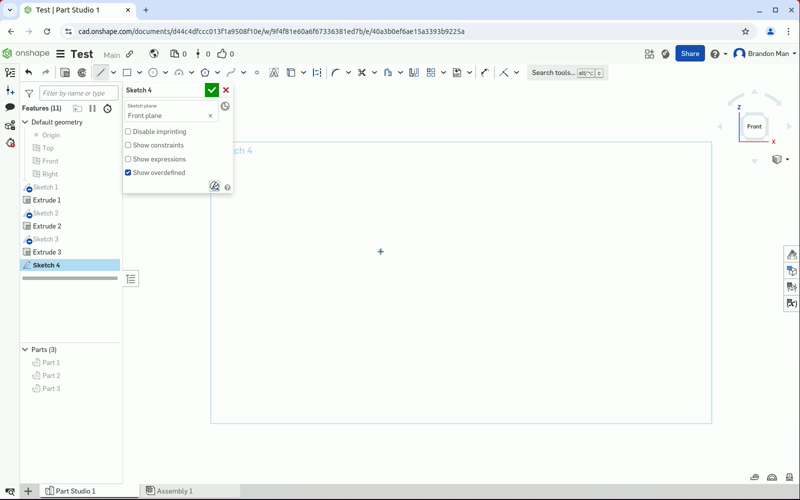
key_down(shift)
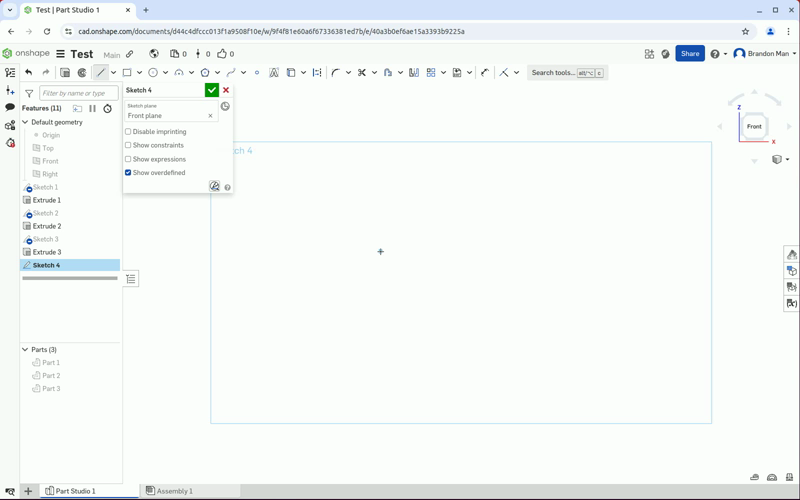
mouse_move(449, 251)
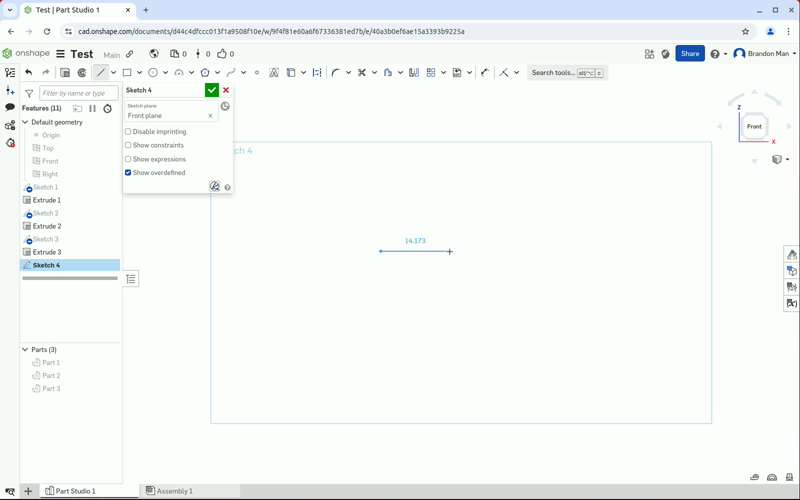
click(449, 251)
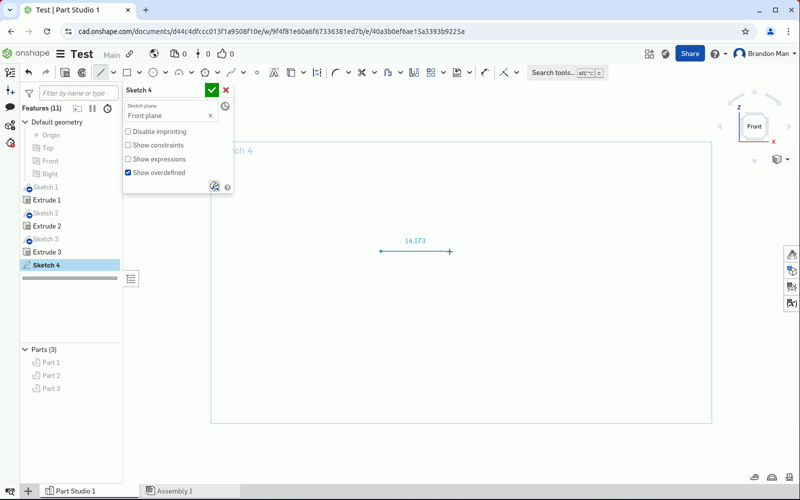
key_up(shift)
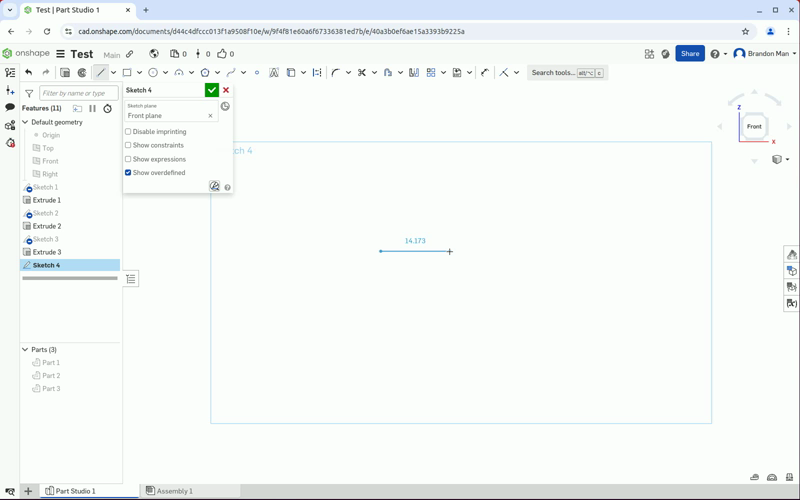
key_down(shift)
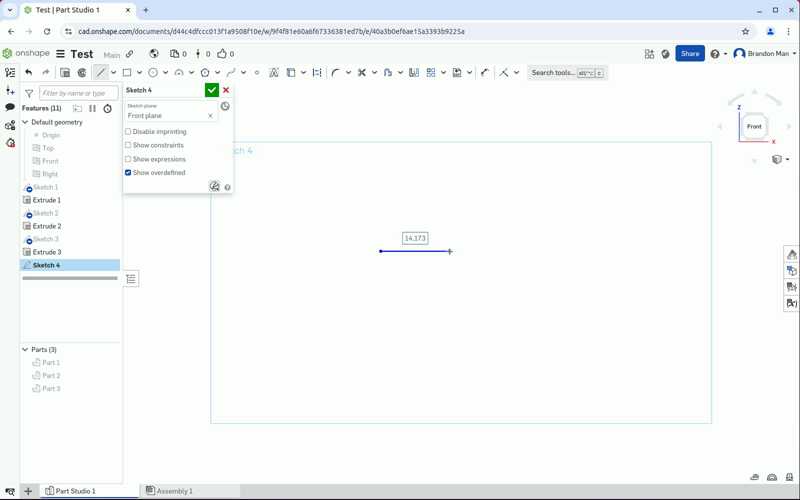
mouse_move(479, 251)
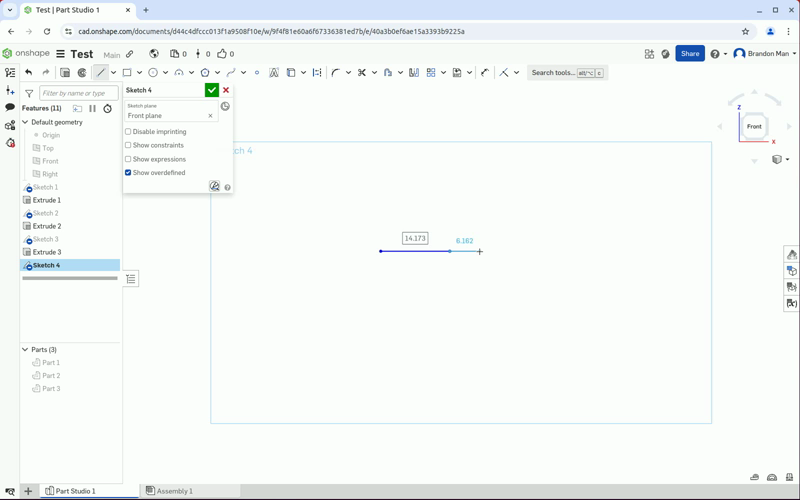
mouse_move(449, 231)
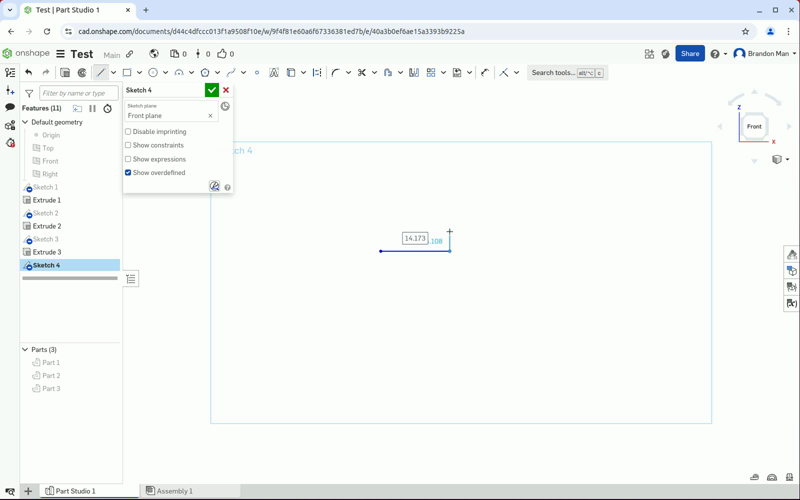
click(449, 231)
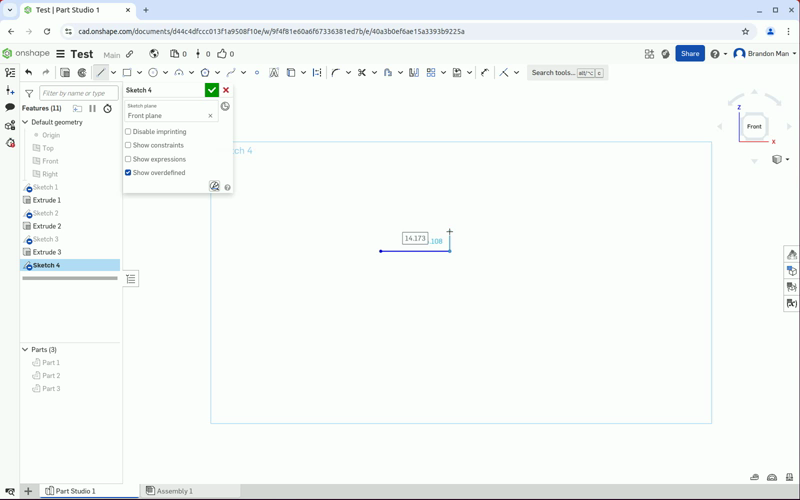
key_up(shift)
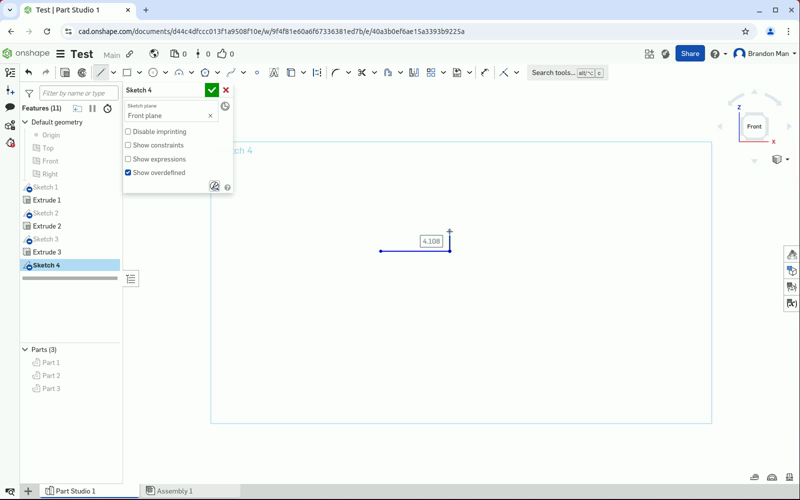
key_down(shift)
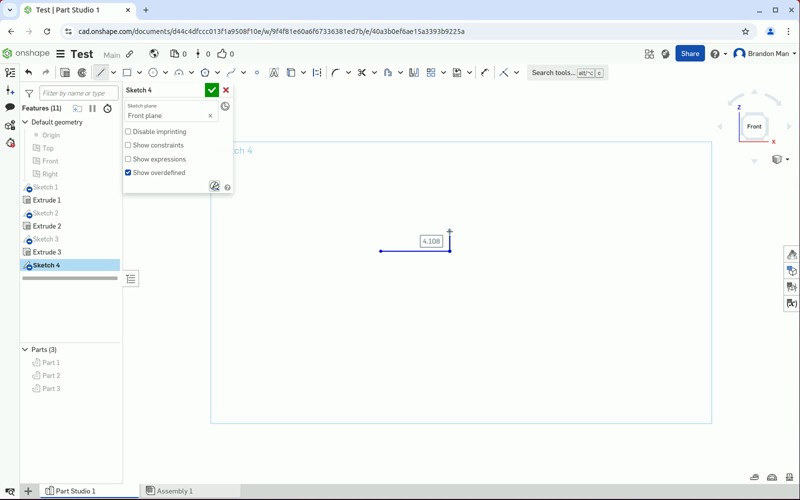
mouse_move(380, 231)
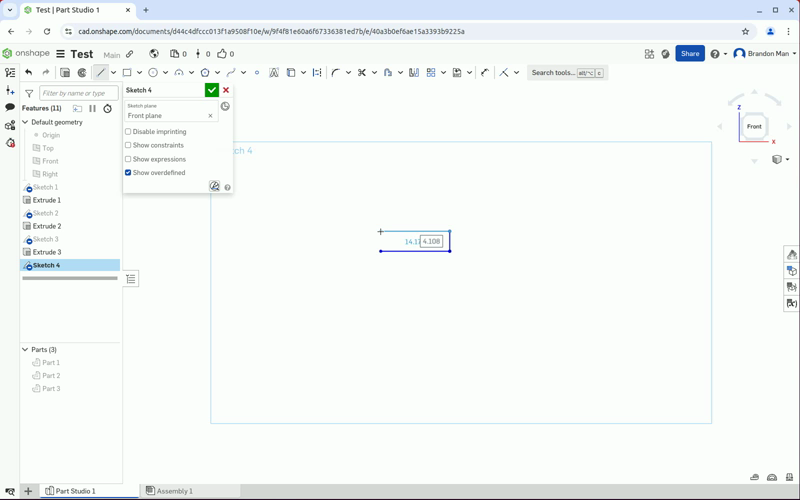
click(380, 231)
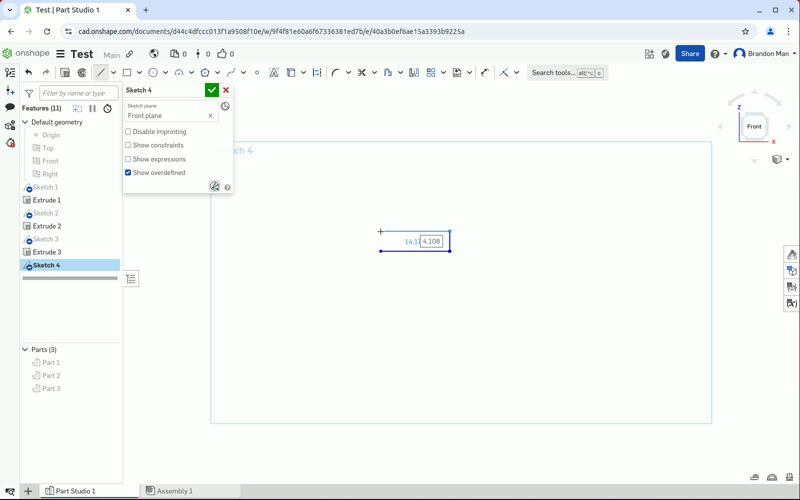
key_up(shift)
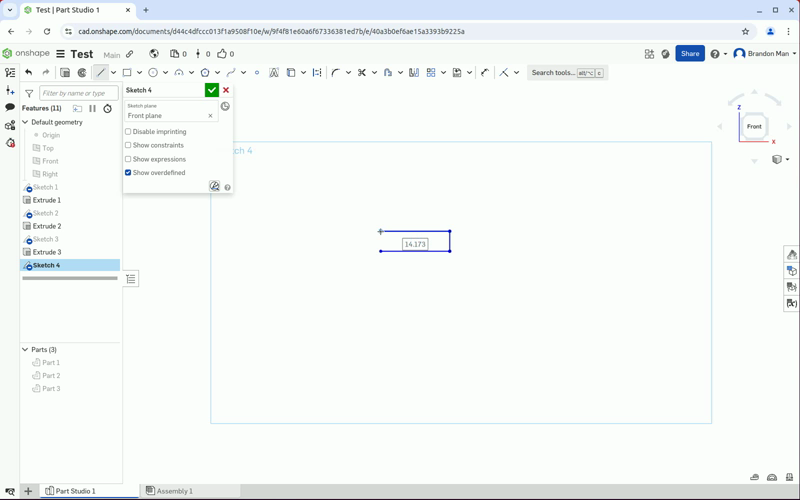
mouse_move(410, 231)
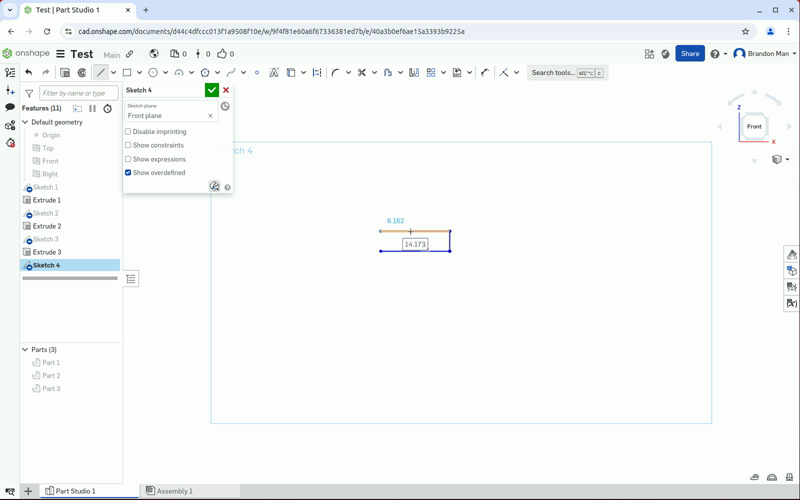
key_down(shift)
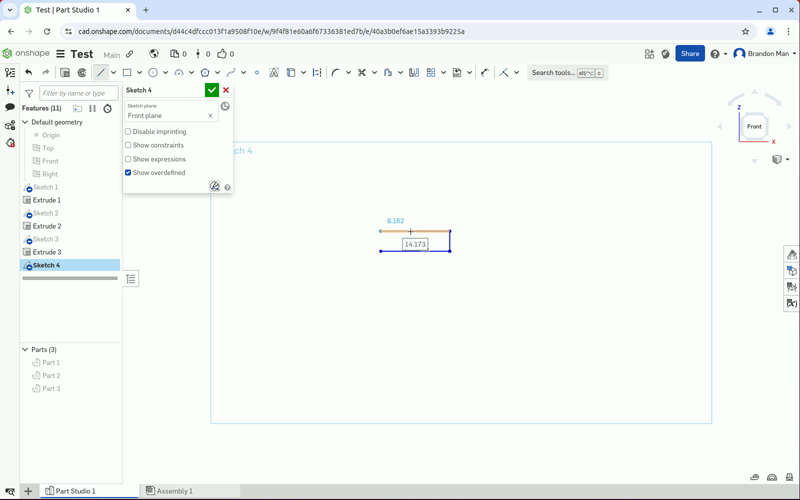
mouse_move(380, 251)
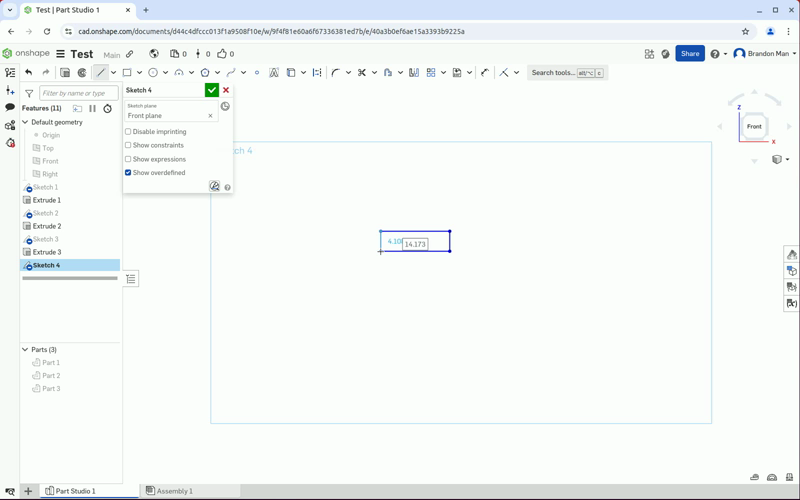
key_up(shift)
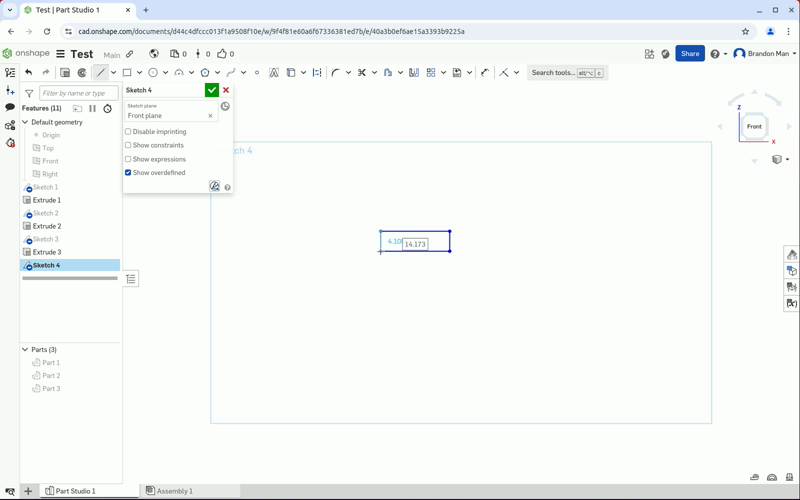
click(380, 251)
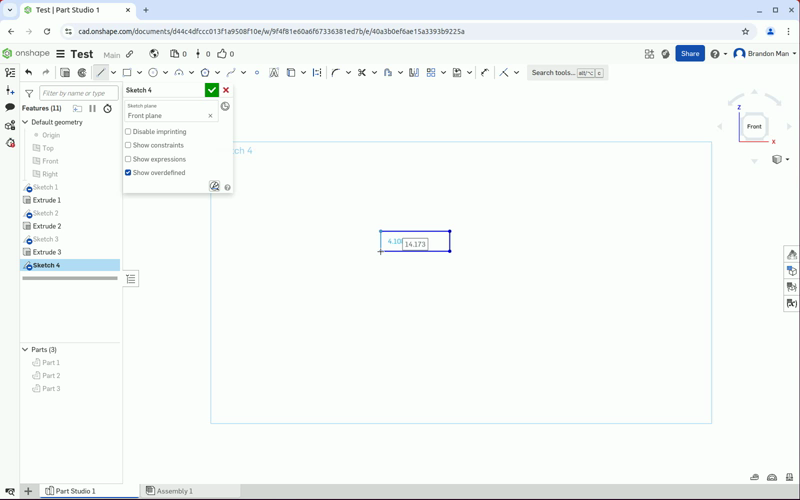
key(esc)
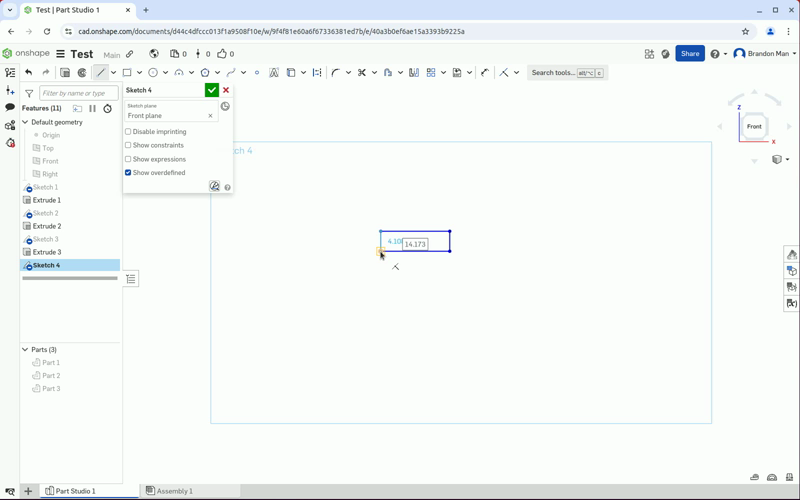
mouse_move(392, 246)
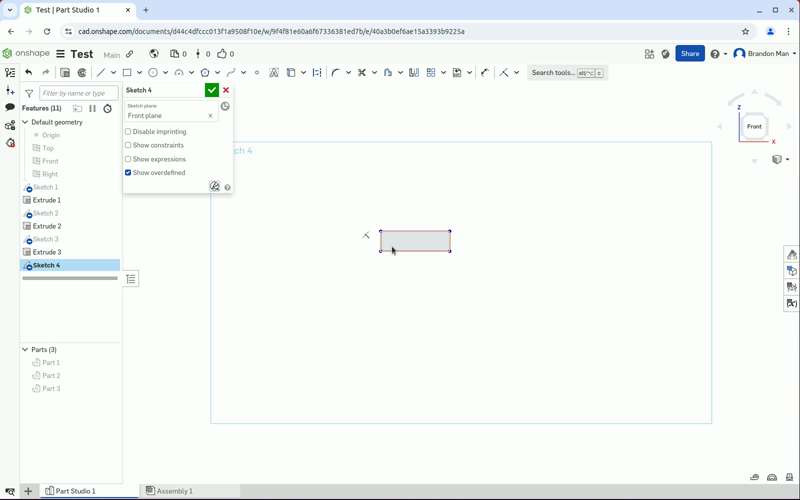
scroll(6)
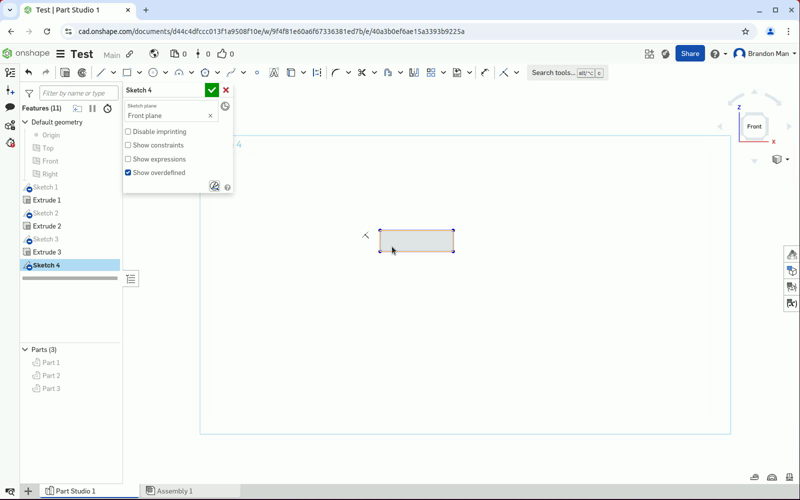
scroll(6)
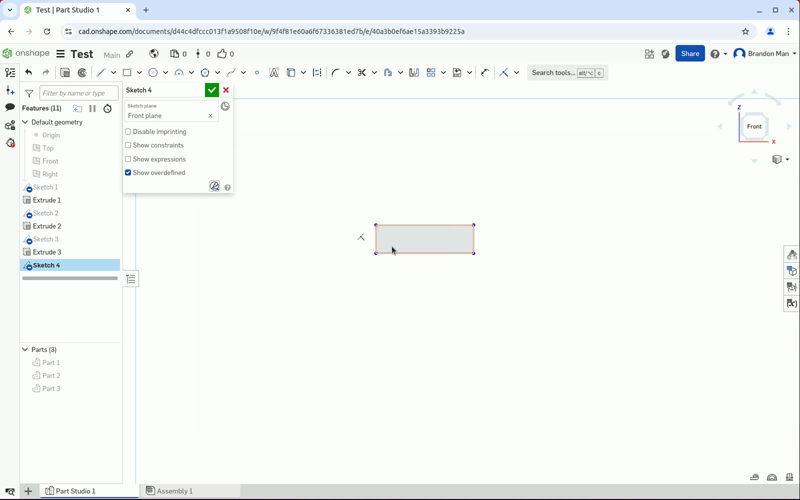
scroll(6)
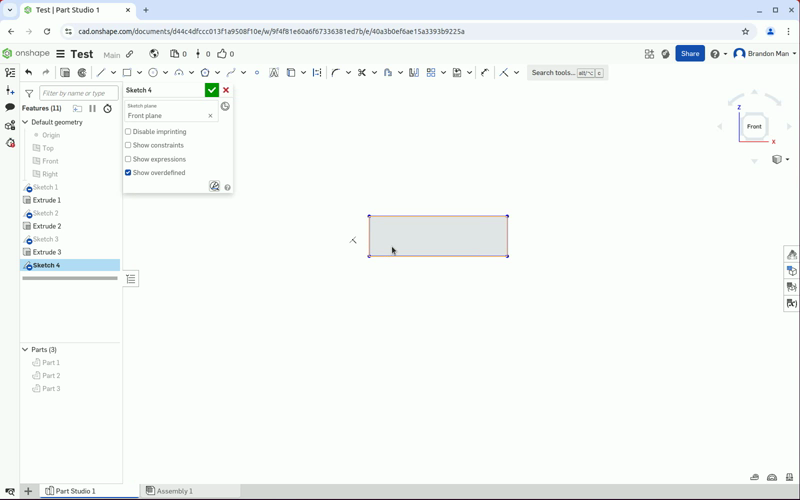
scroll(6)
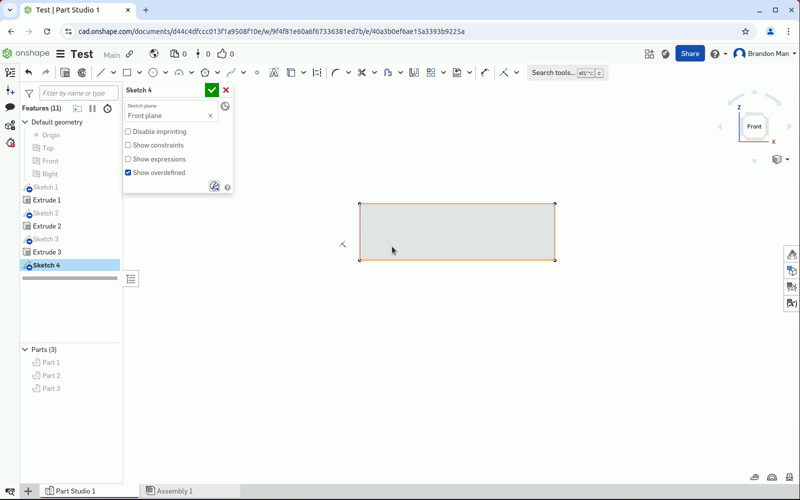
scroll(6)
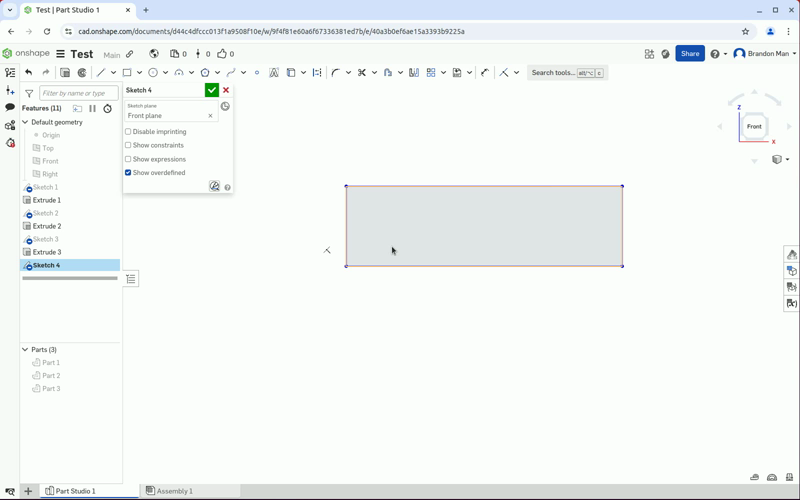
scroll(6)
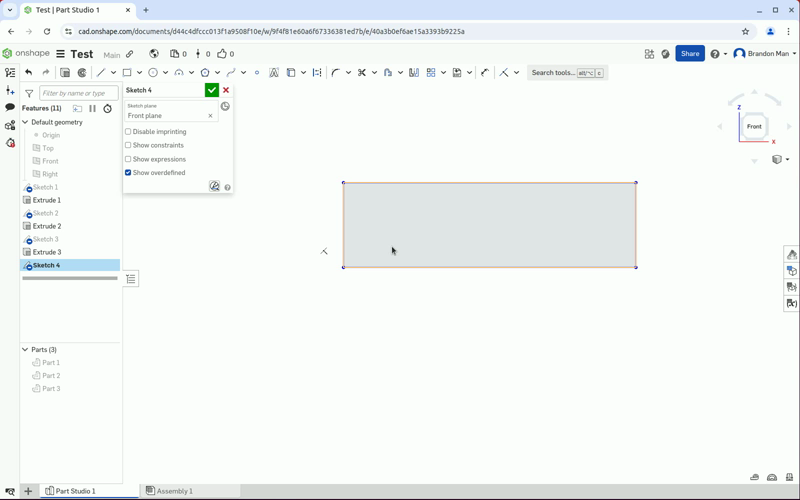
scroll(6)
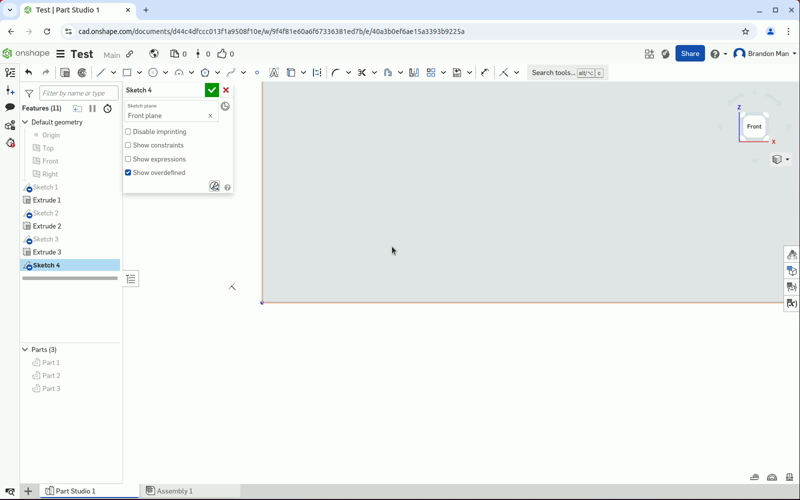
click(392, 246)
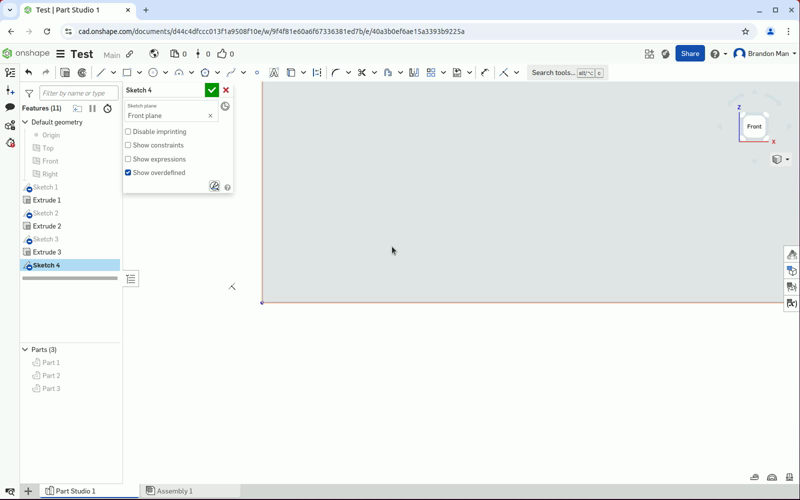
scroll(-6)
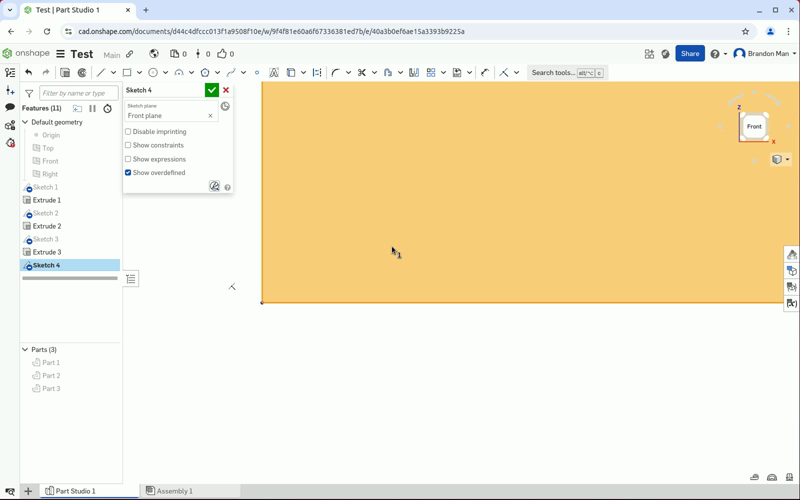
scroll(-6)
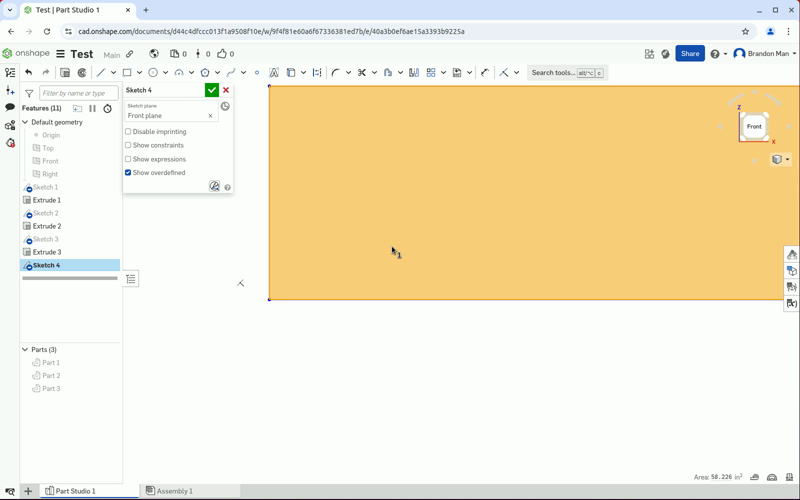
scroll(-6)
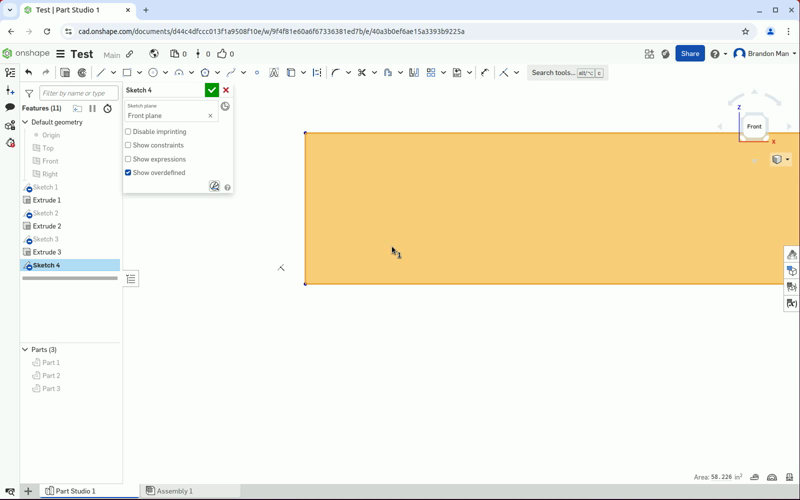
scroll(-6)
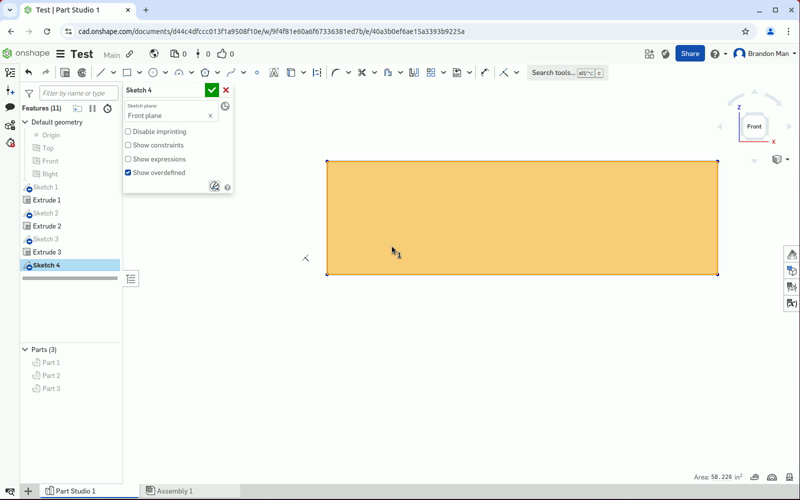
scroll(-6)
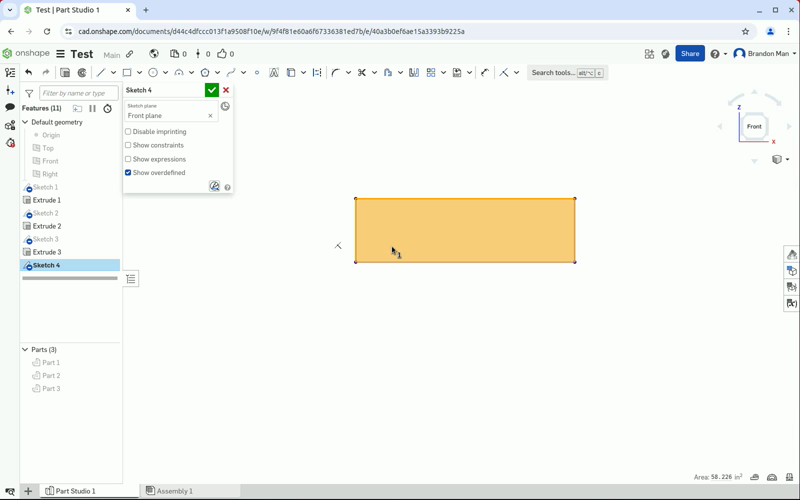
scroll(-6)
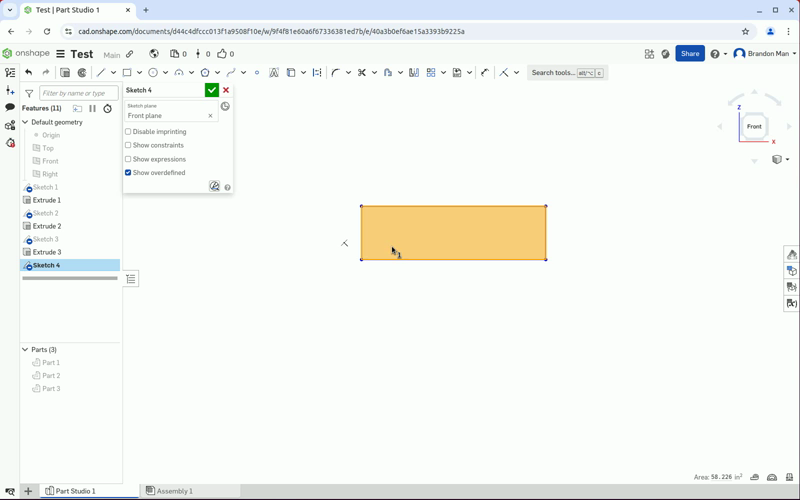
scroll(-6)
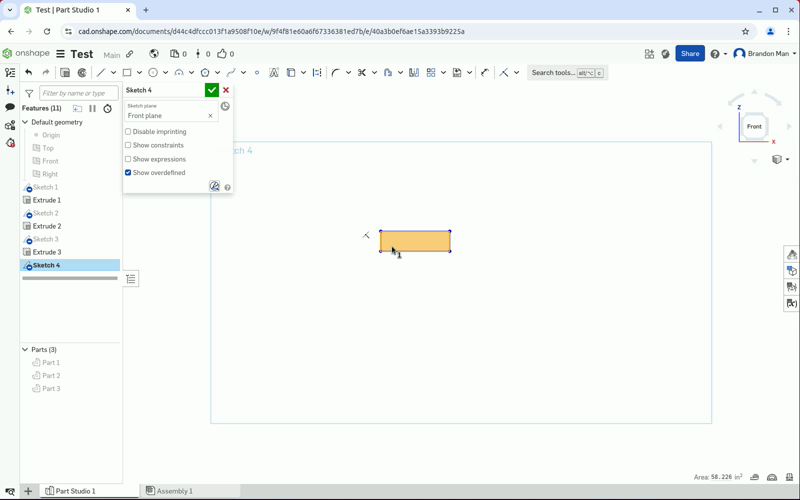
mouse_move(73, 352)
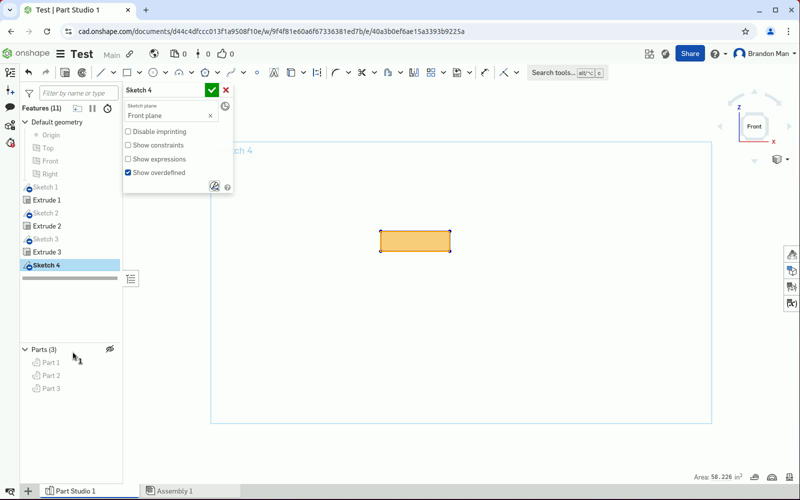
key(shift+y)
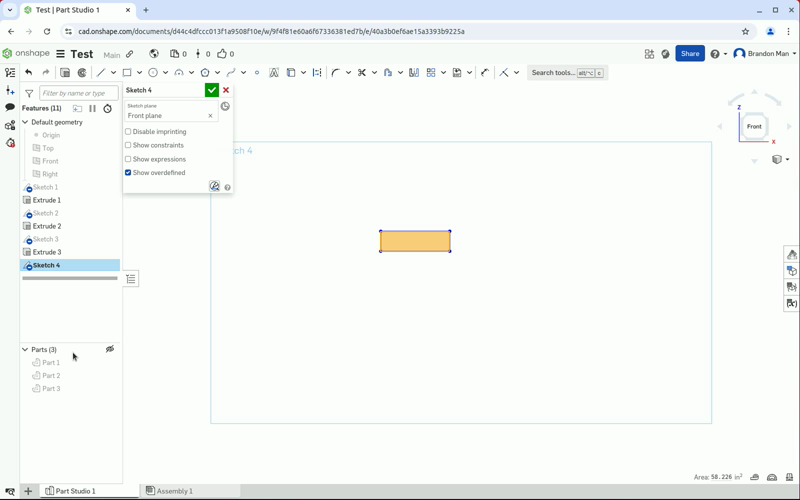
key(shift+e)
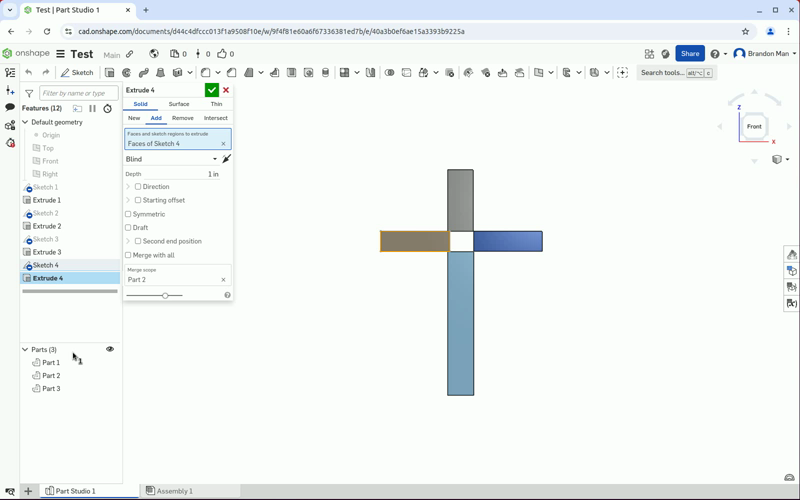
mouse_move(143, 106)
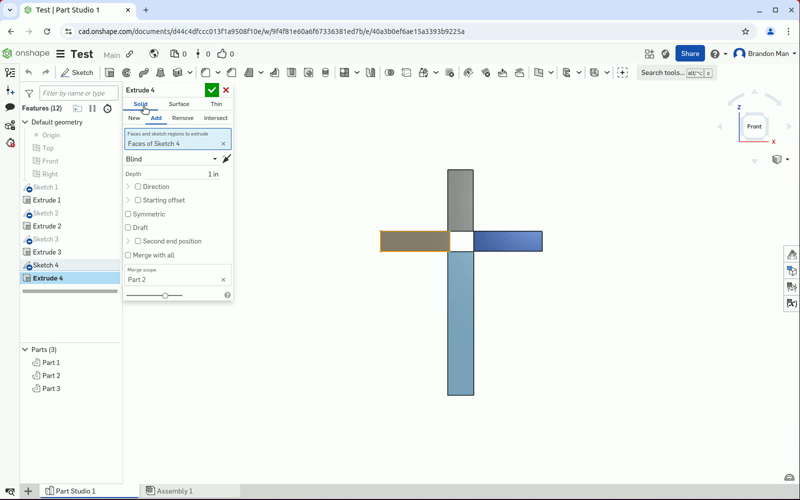
click(143, 106)
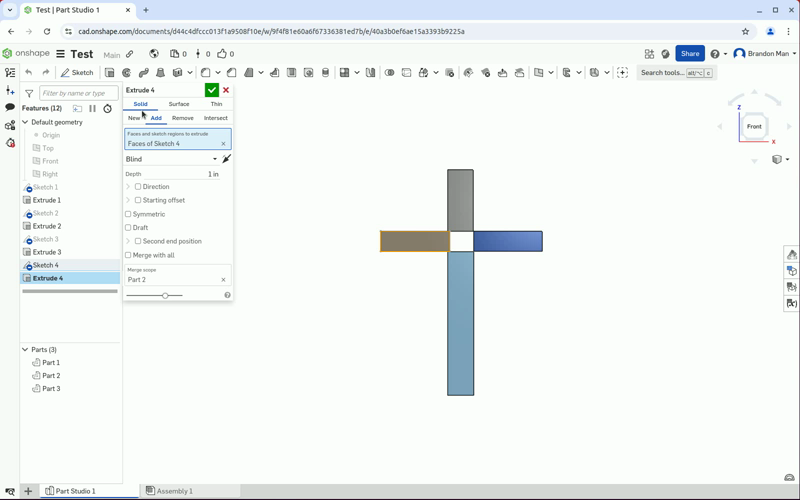
mouse_move(137, 120)
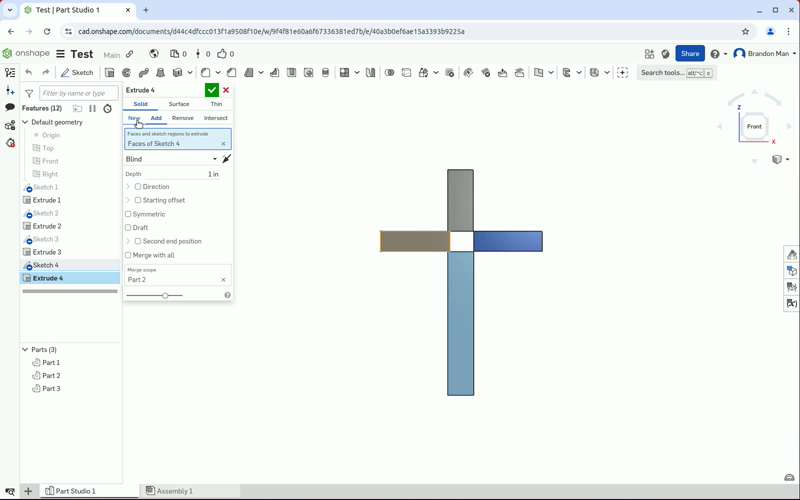
click(137, 120)
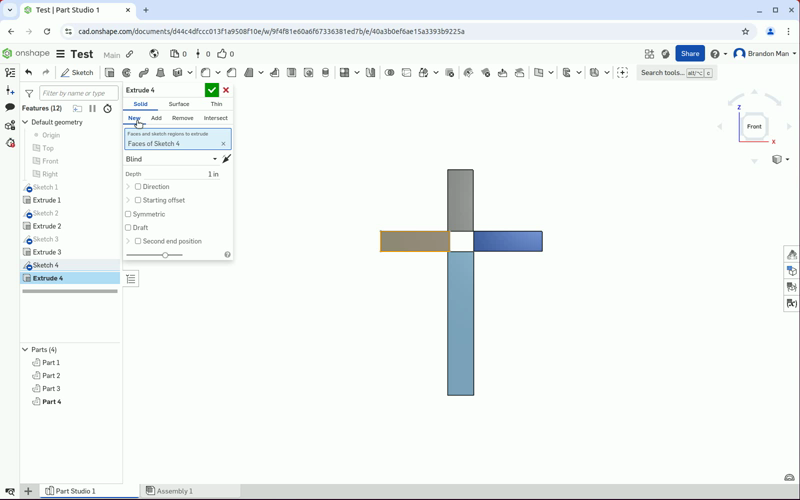
key(tab, 4)
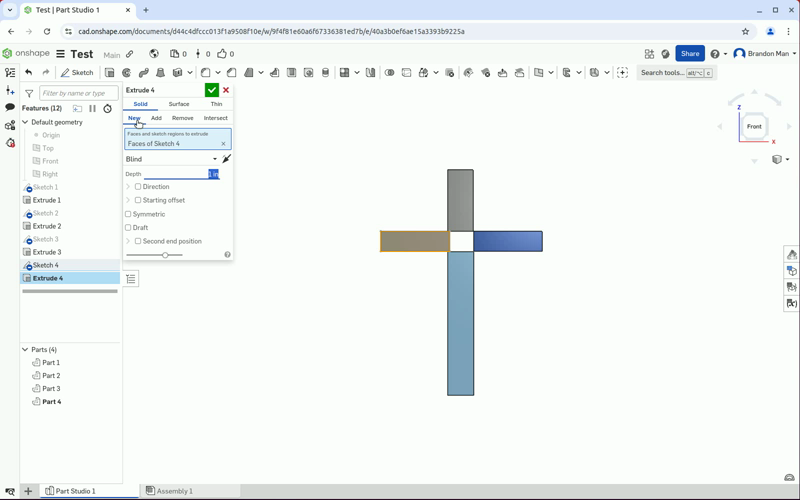
text(4.814)
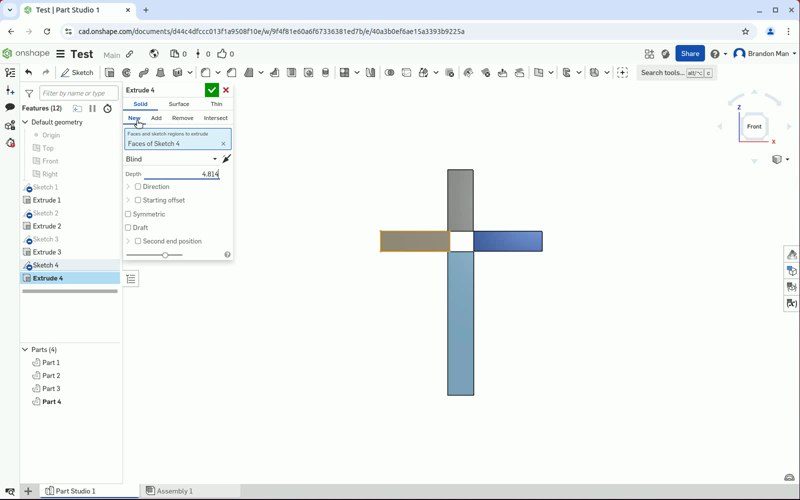
key(enter)
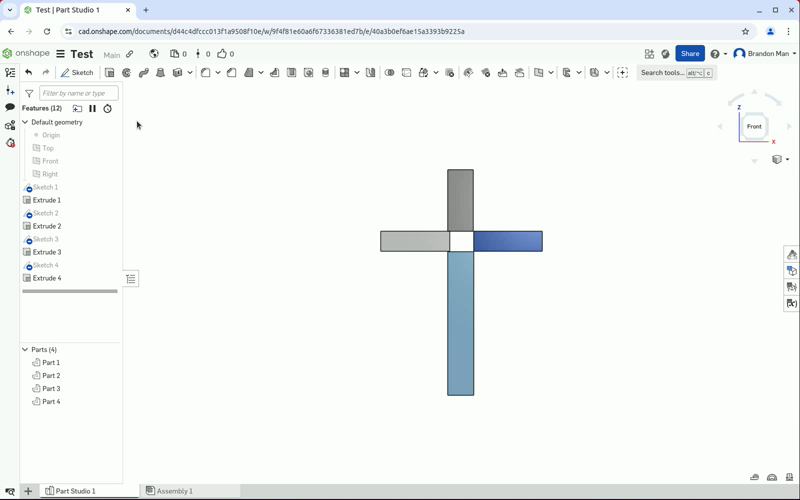
key(shift+h)
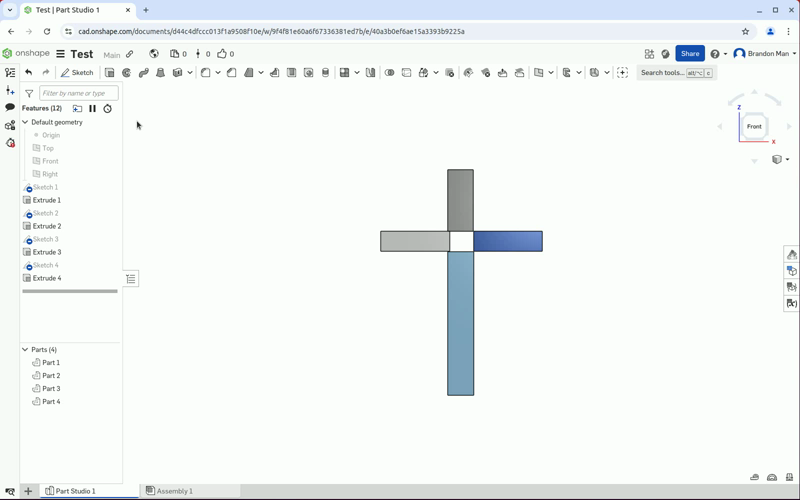
key(shift+h)
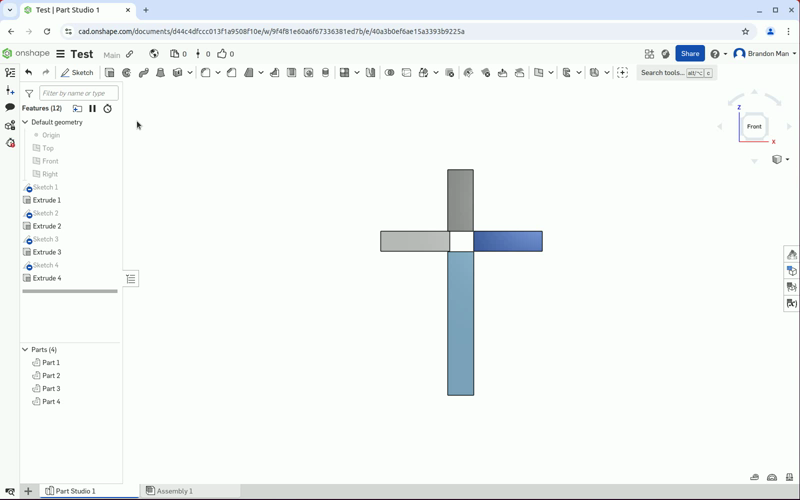
mouse_move(73, 189)
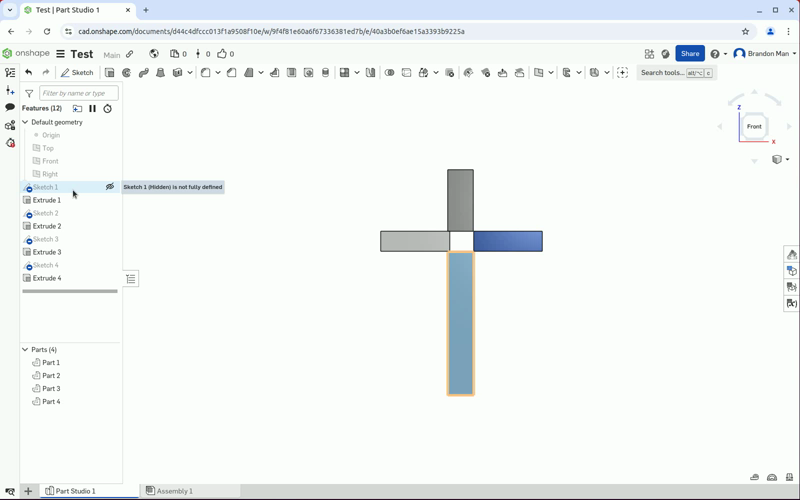
click(73, 189)
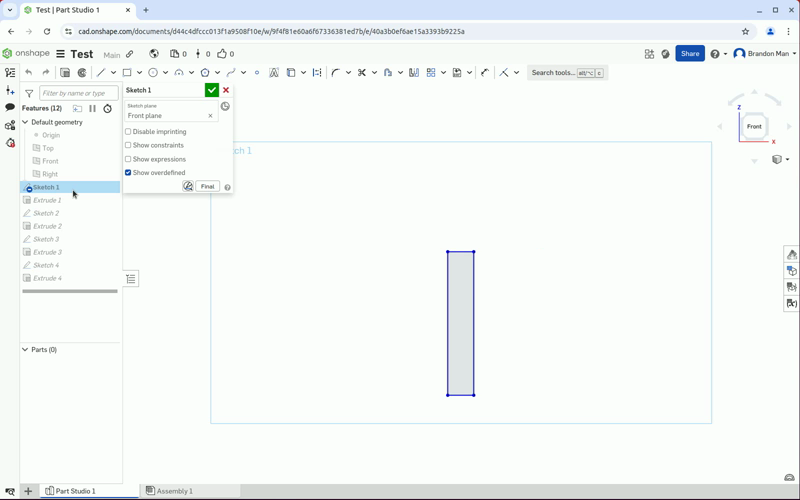
mouse_move(229, 92)
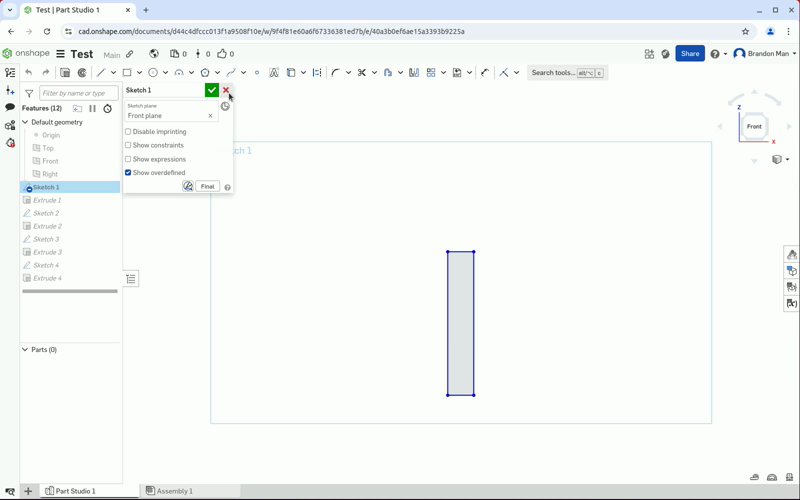
click(229, 92)
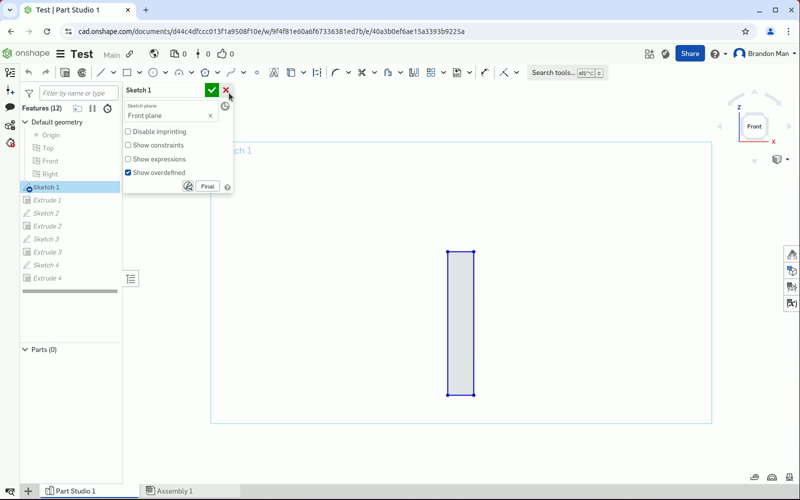
key(shift+s)
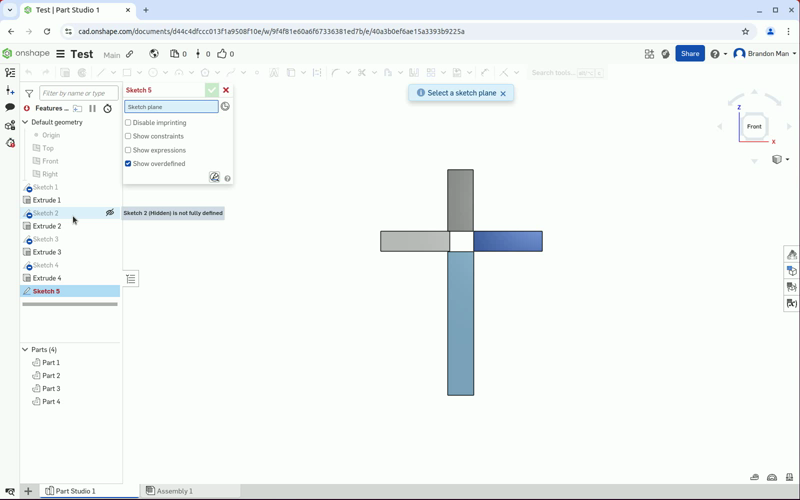
scroll(3)
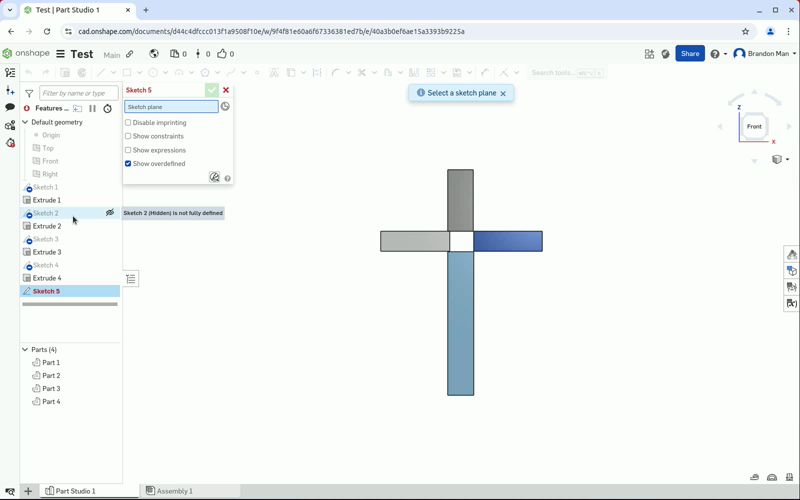
mouse_move(73, 163)
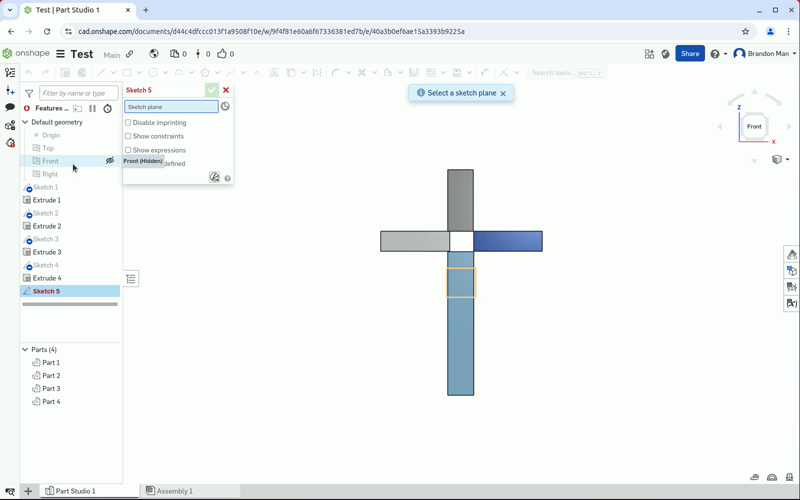
click(73, 163)
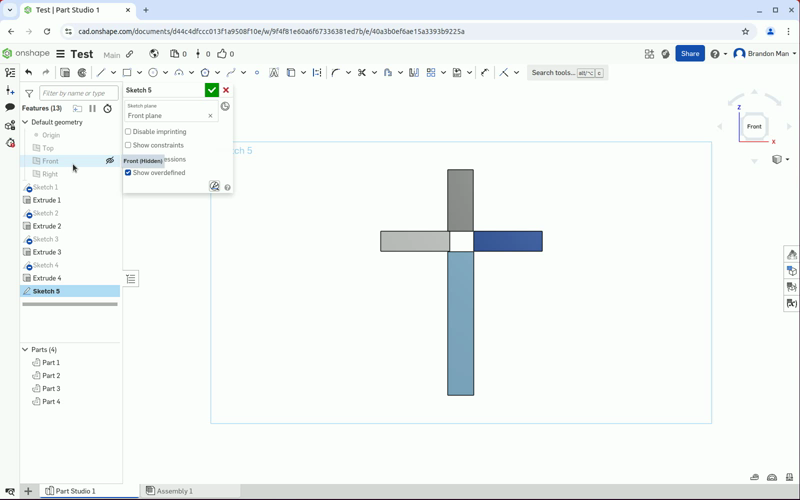
mouse_move(73, 352)
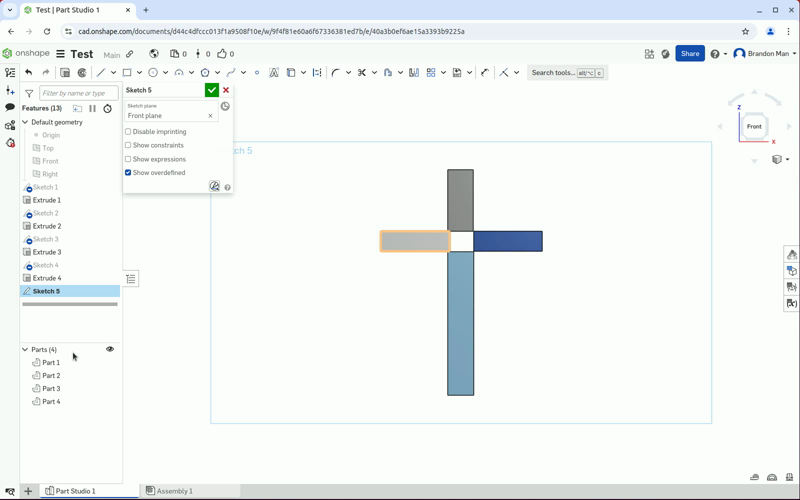
key(y)
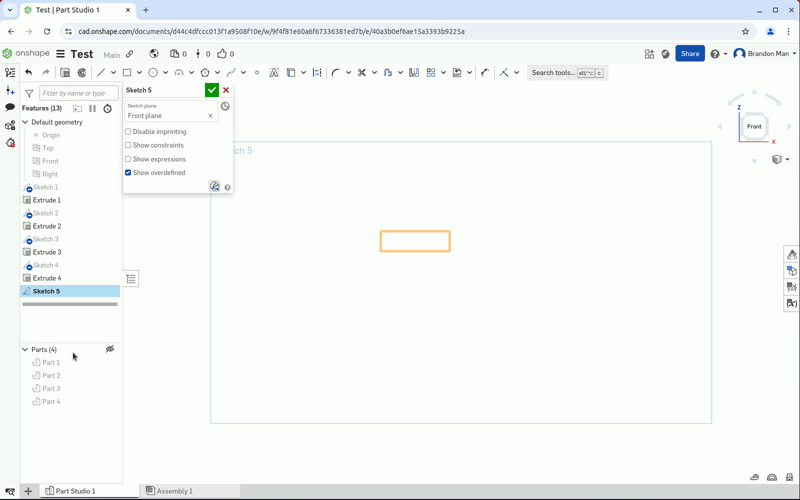
key(l)
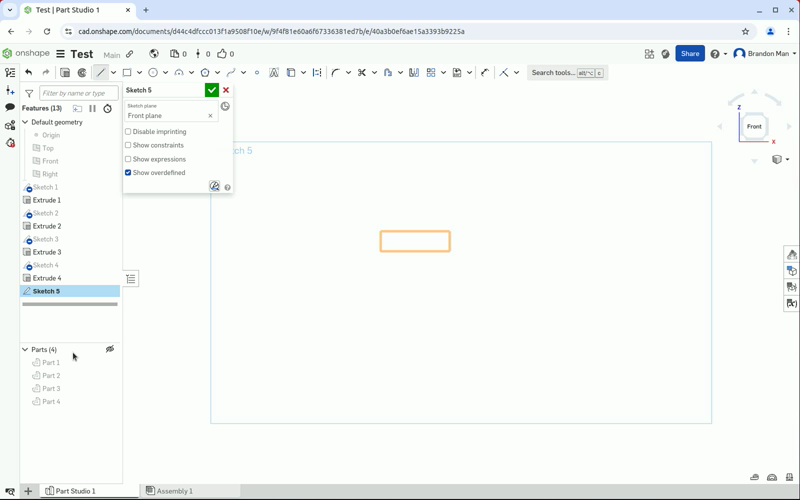
key_down(shift)
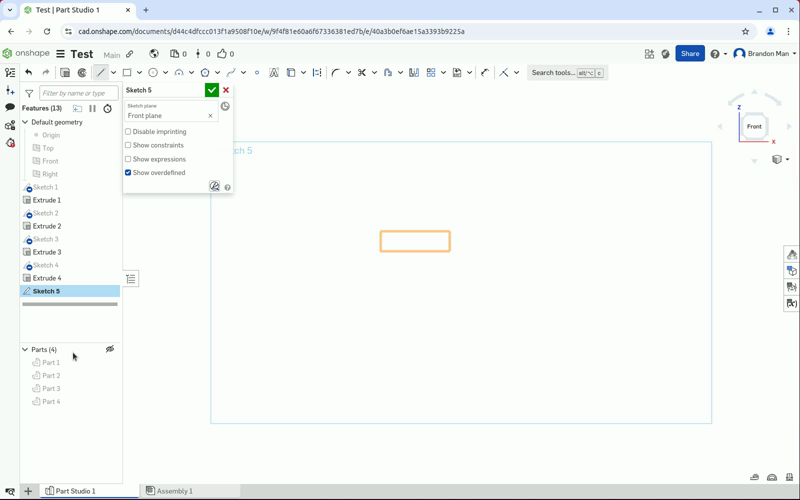
mouse_move(447, 251)
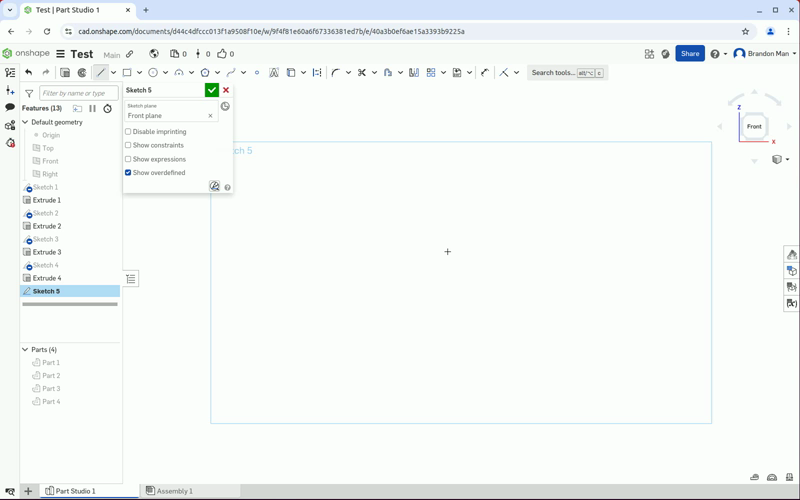
click(447, 251)
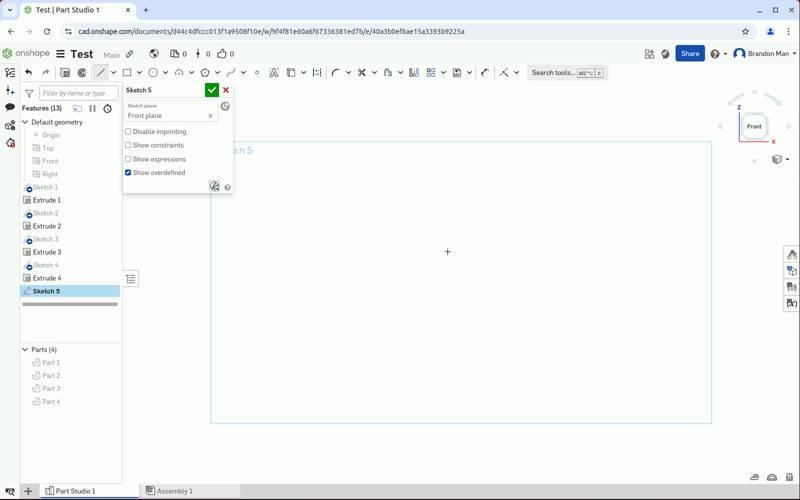
key_up(shift)
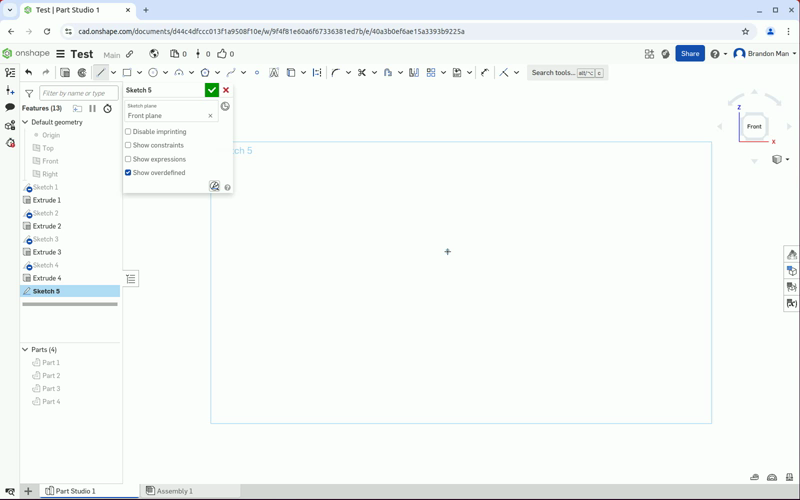
key_down(shift)
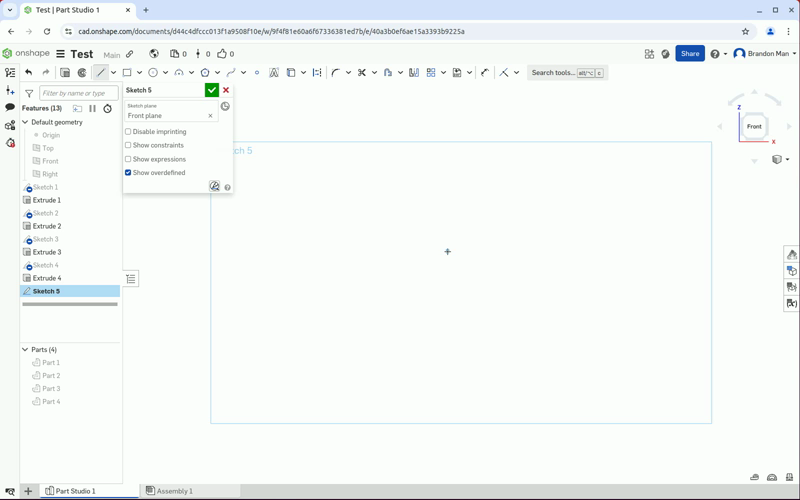
mouse_move(477, 251)
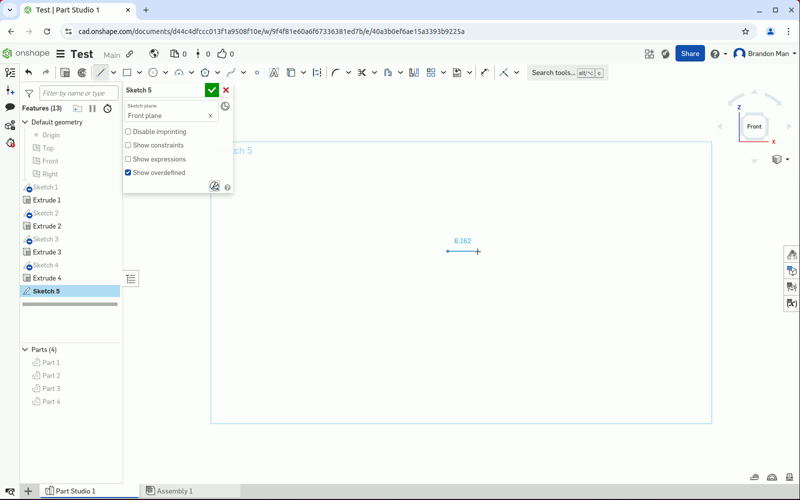
mouse_move(473, 251)
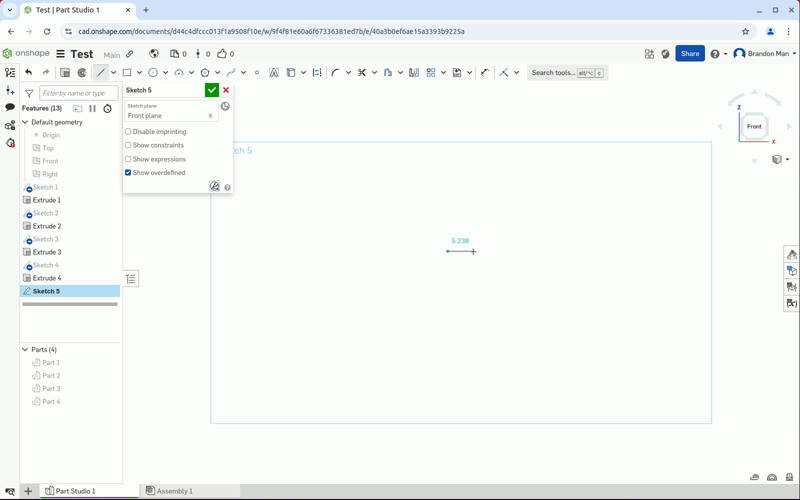
click(473, 251)
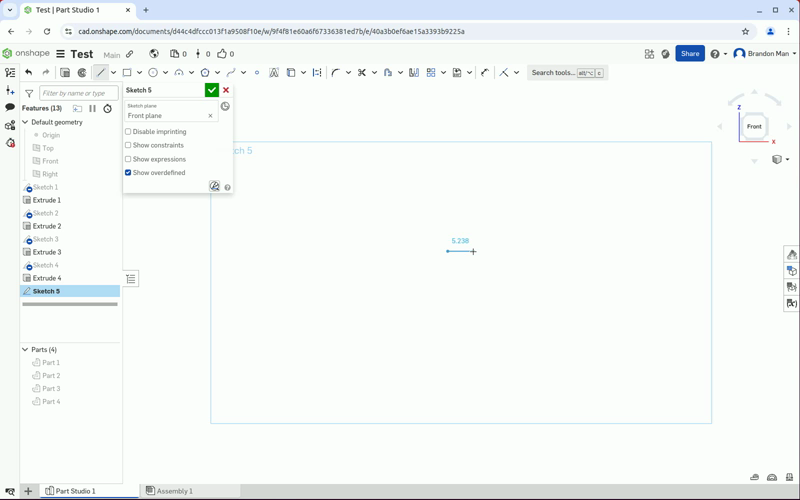
key_up(shift)
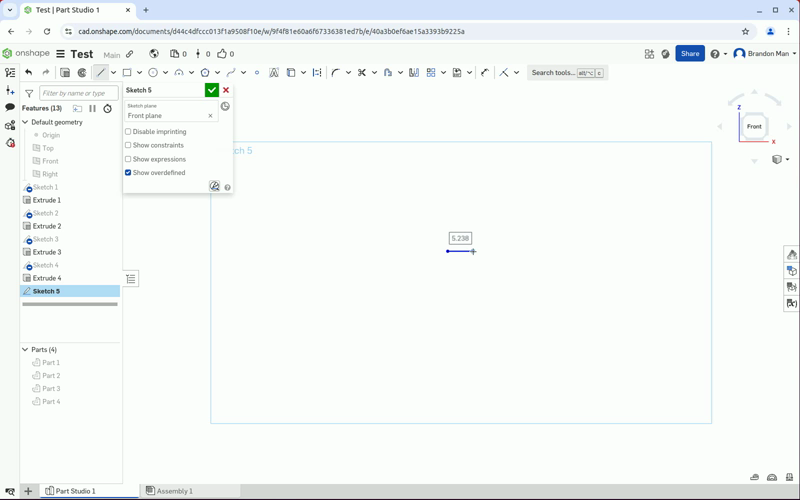
key_down(shift)
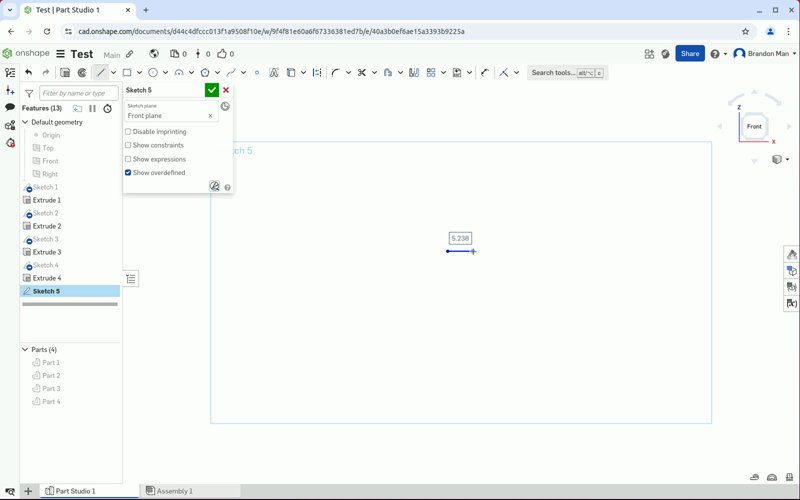
mouse_move(503, 251)
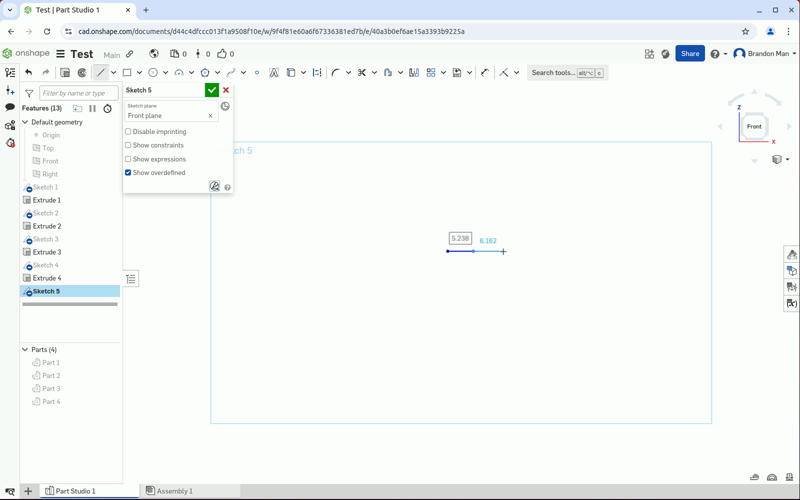
mouse_move(473, 231)
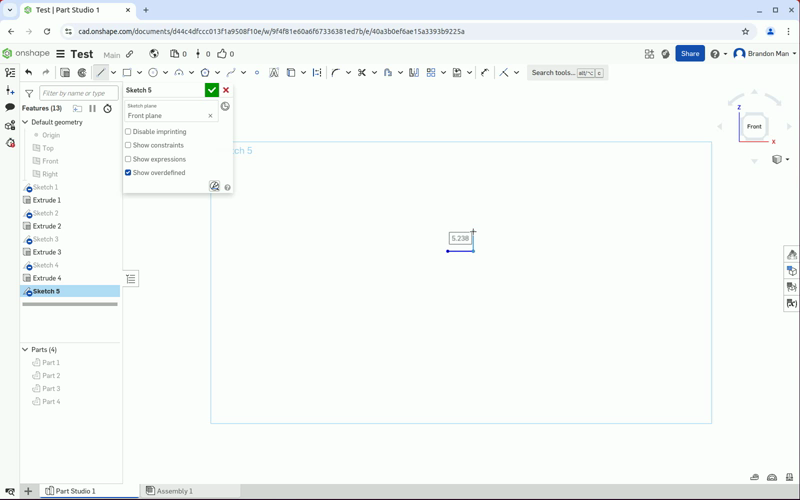
click(473, 231)
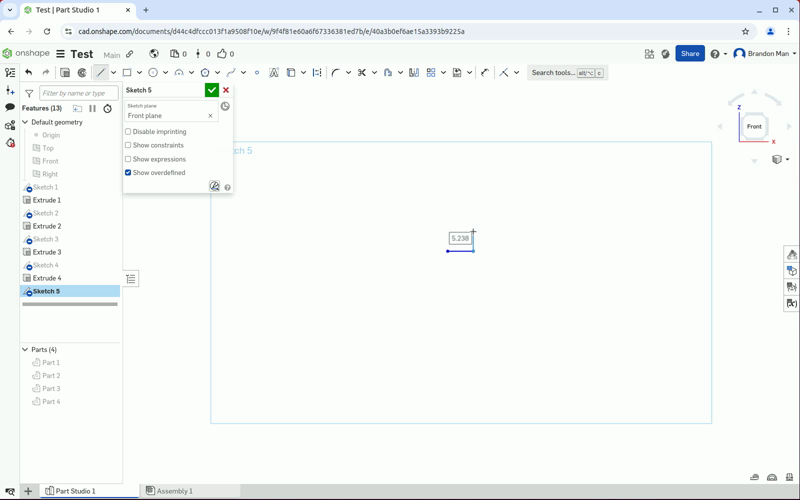
key_up(shift)
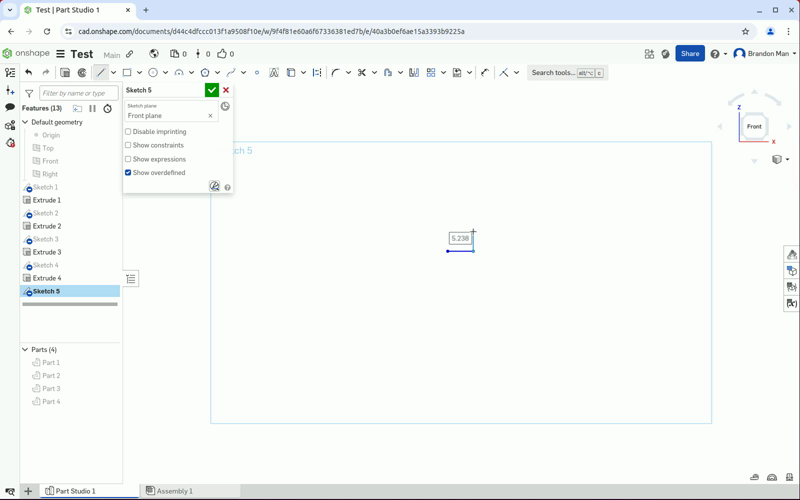
key_down(shift)
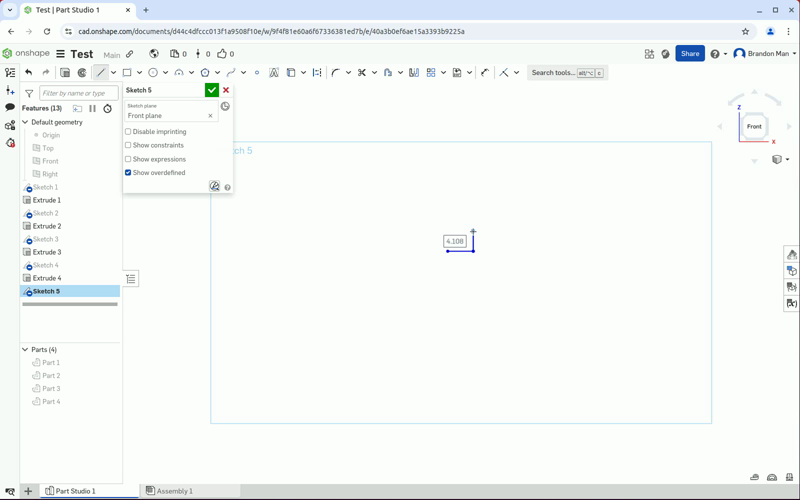
mouse_move(503, 231)
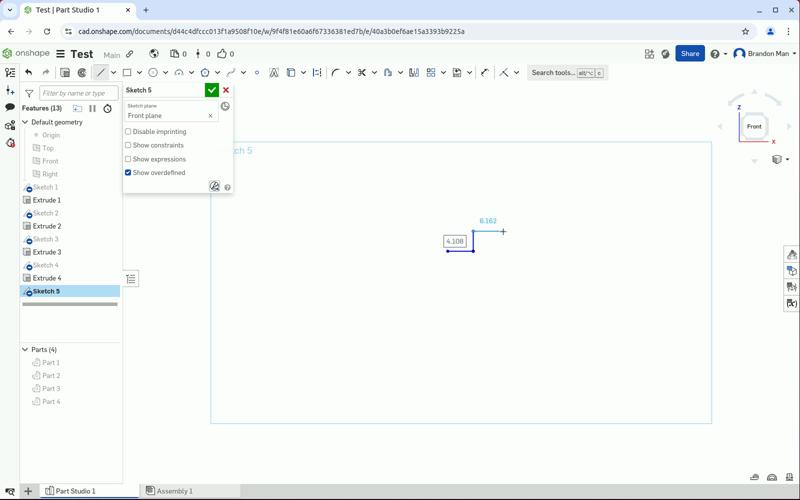
mouse_move(447, 231)
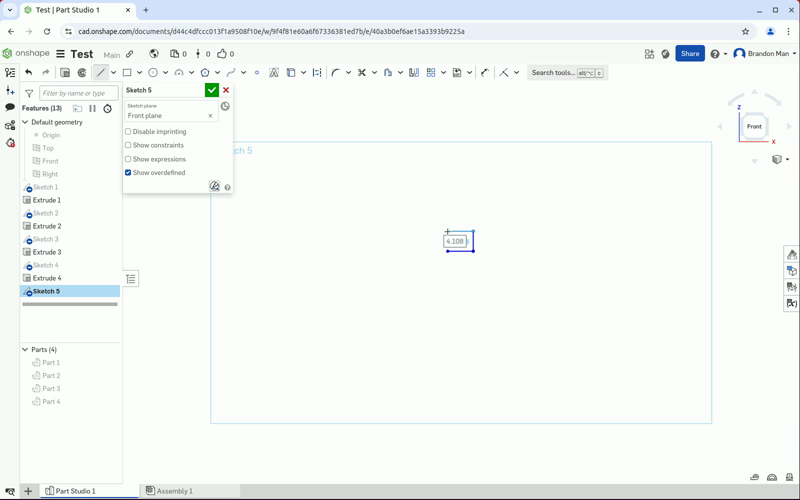
click(447, 231)
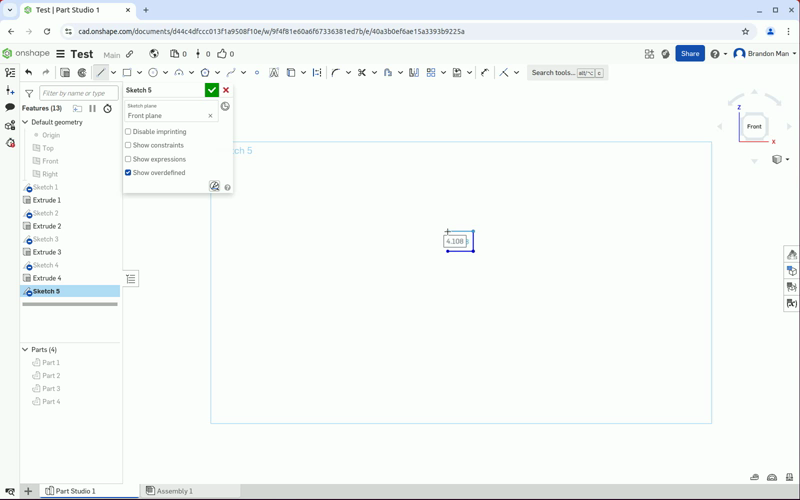
key_up(shift)
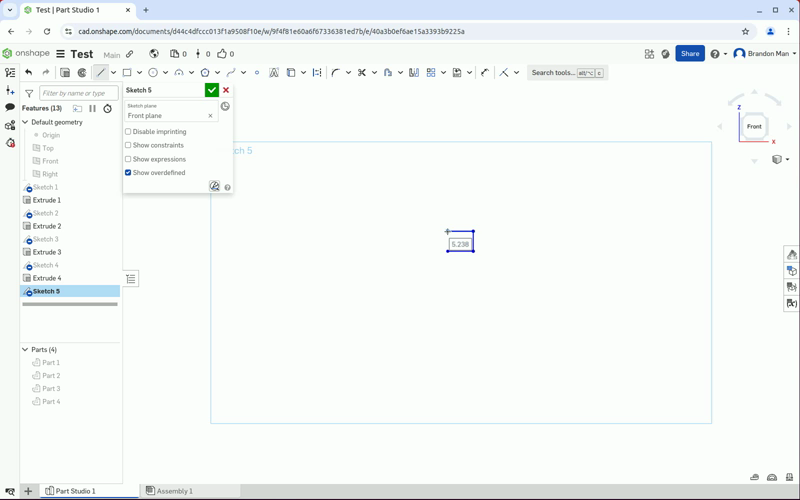
mouse_move(477, 231)
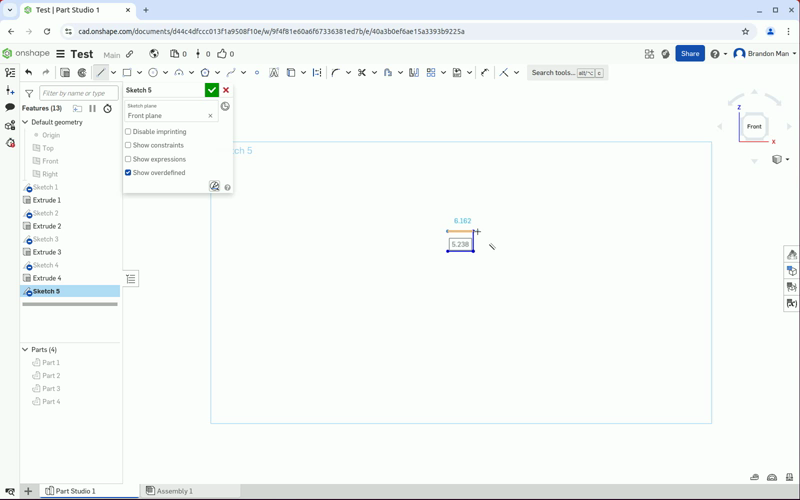
key_down(shift)
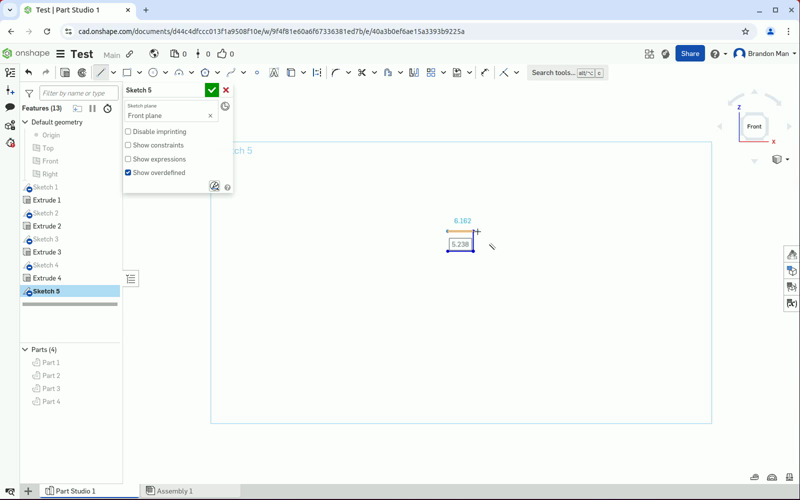
mouse_move(447, 251)
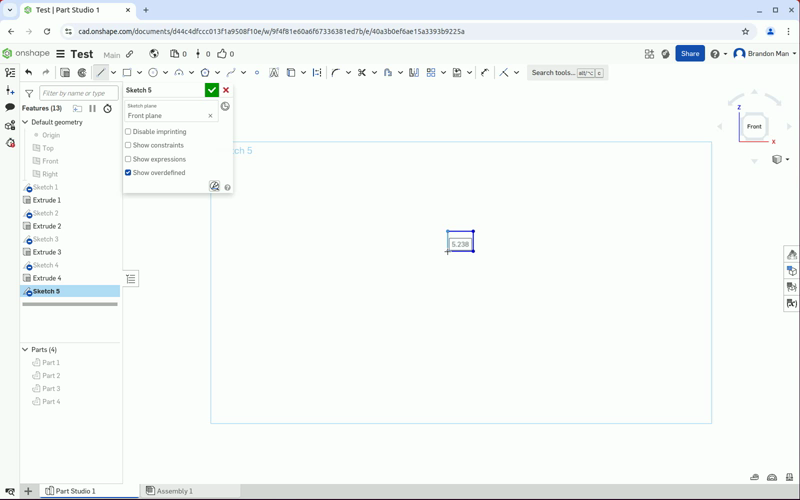
key_up(shift)
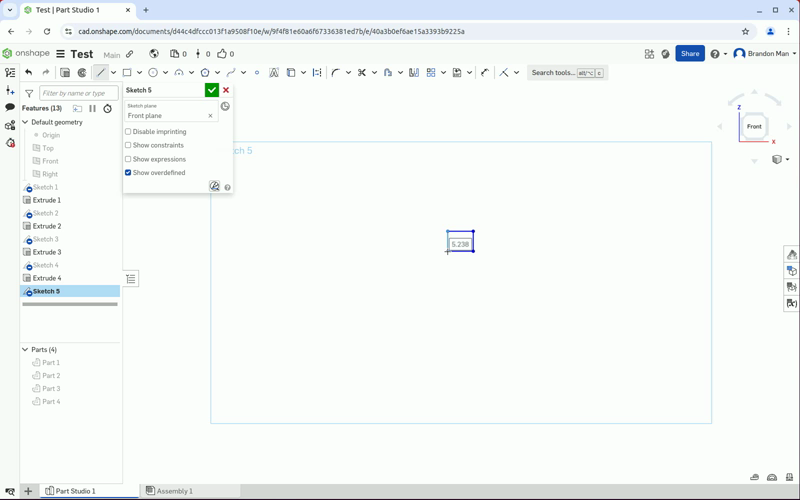
click(447, 251)
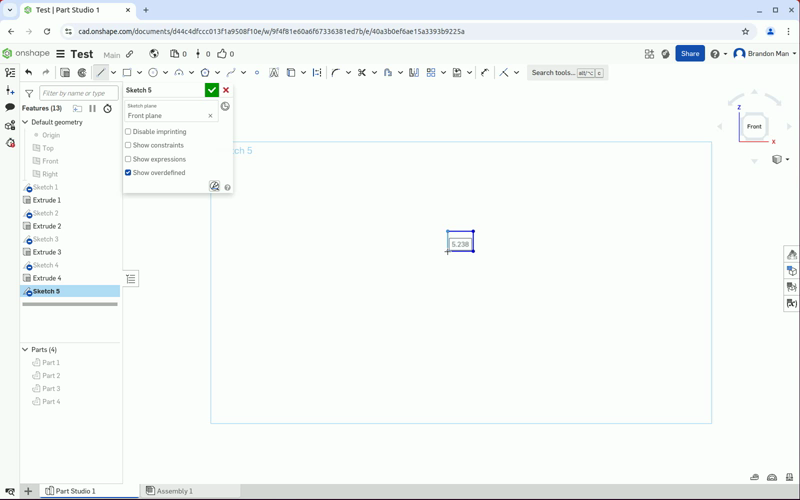
key(esc)
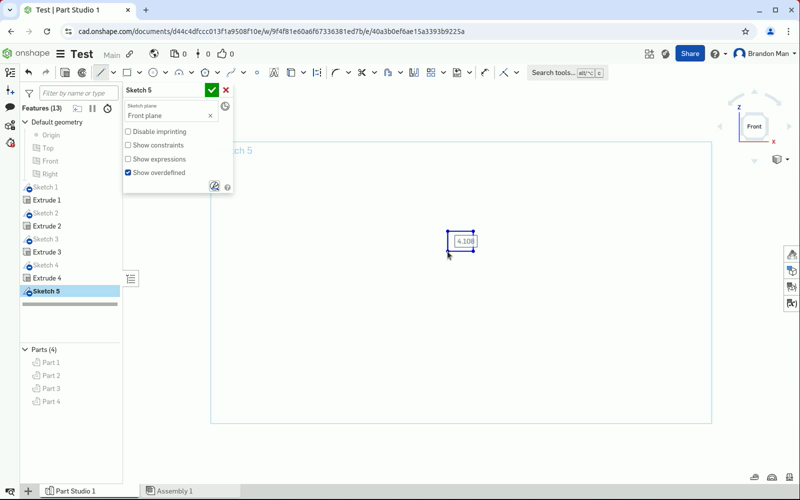
mouse_move(452, 239)
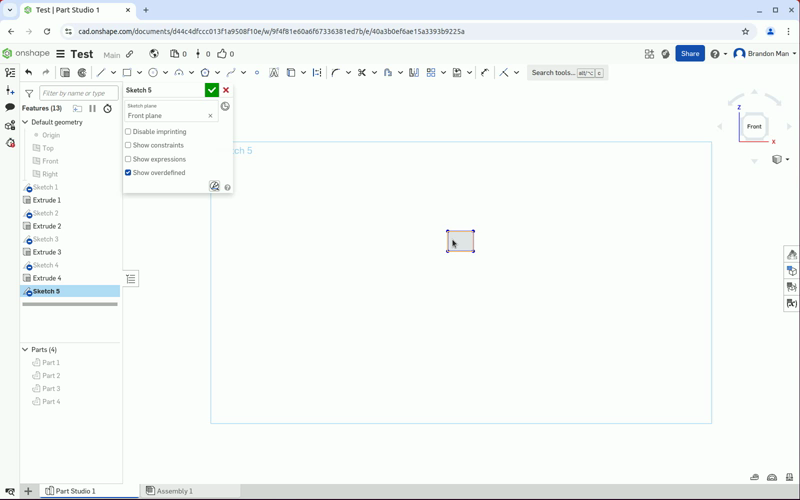
scroll(6)
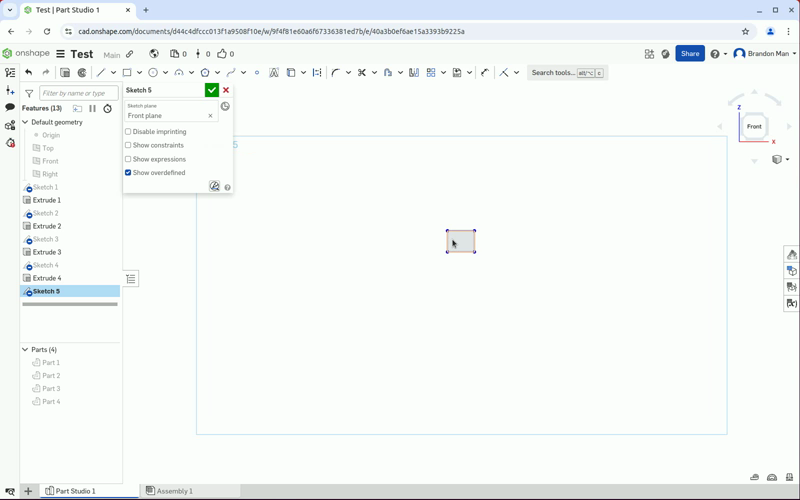
scroll(6)
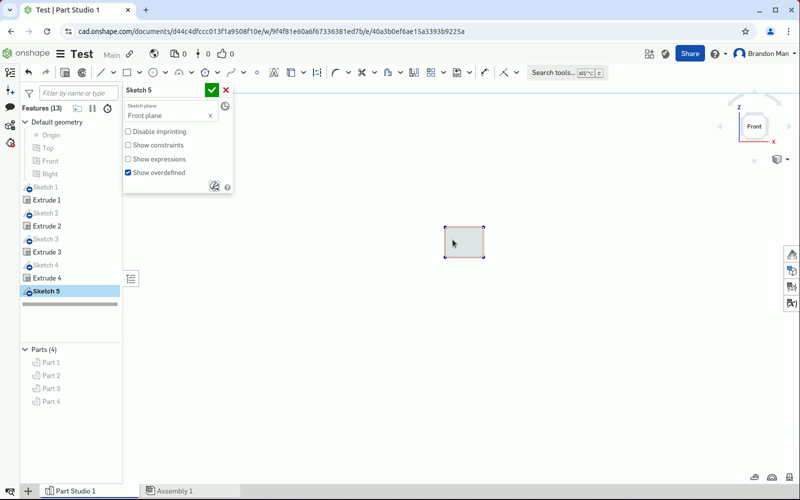
scroll(6)
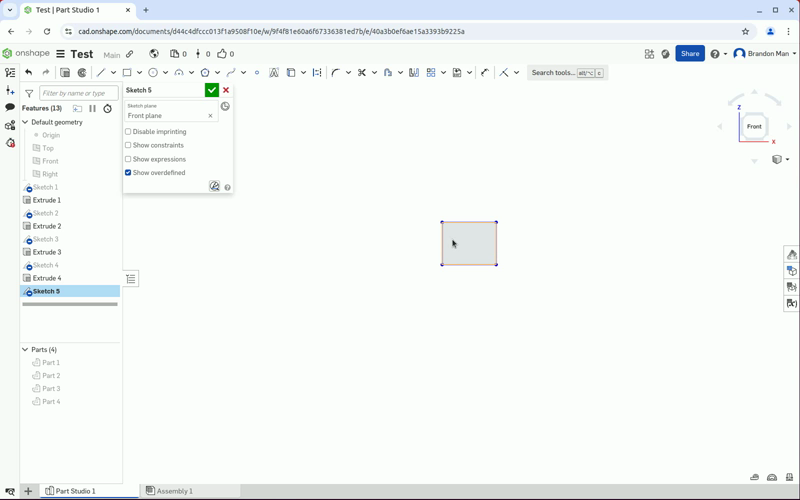
scroll(6)
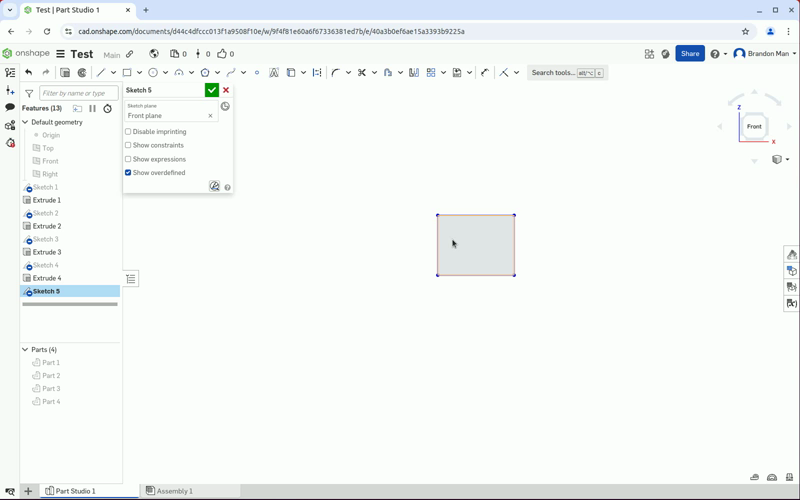
scroll(6)
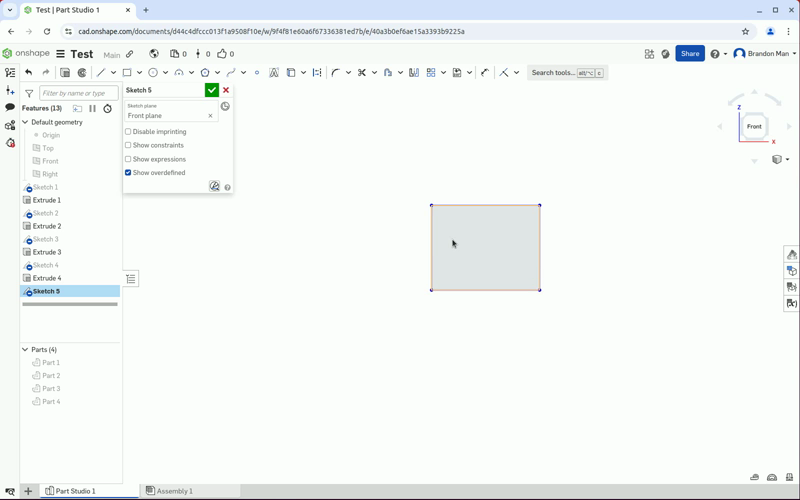
scroll(6)
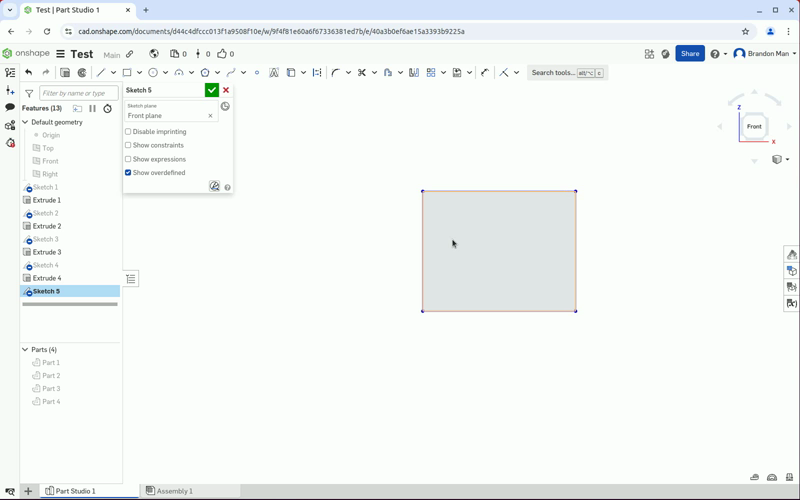
scroll(6)
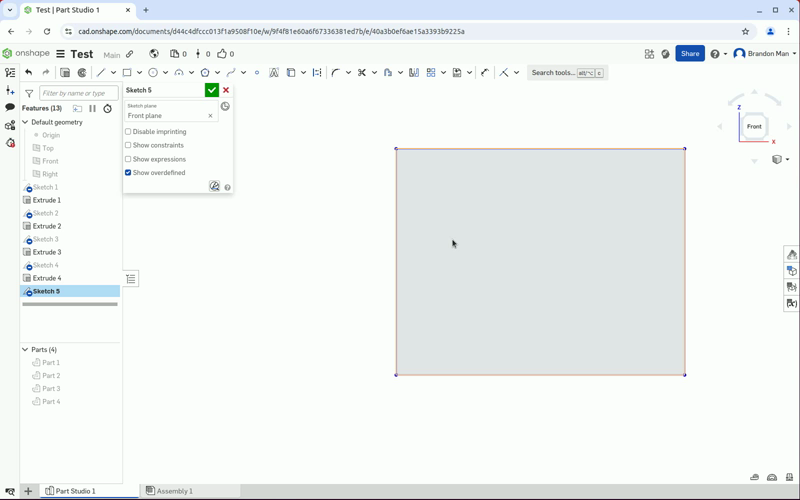
click(452, 239)
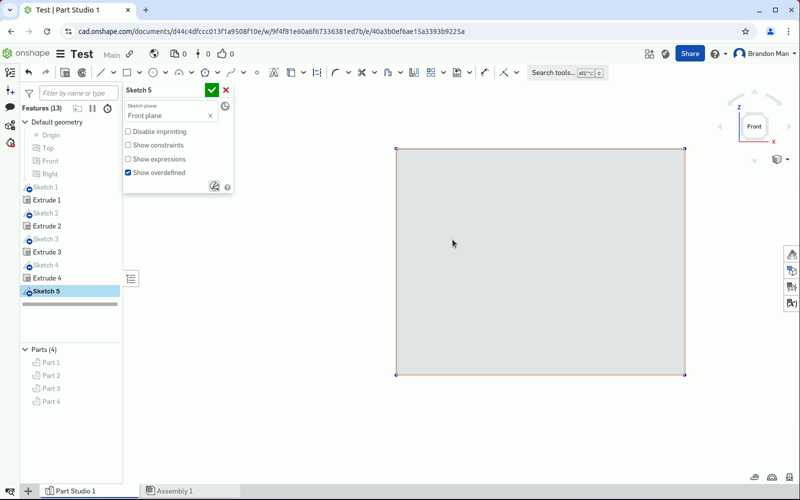
scroll(-6)
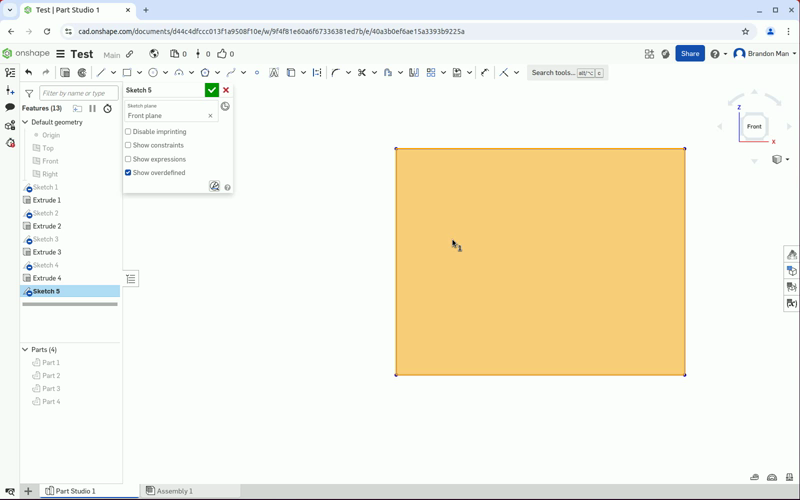
scroll(-6)
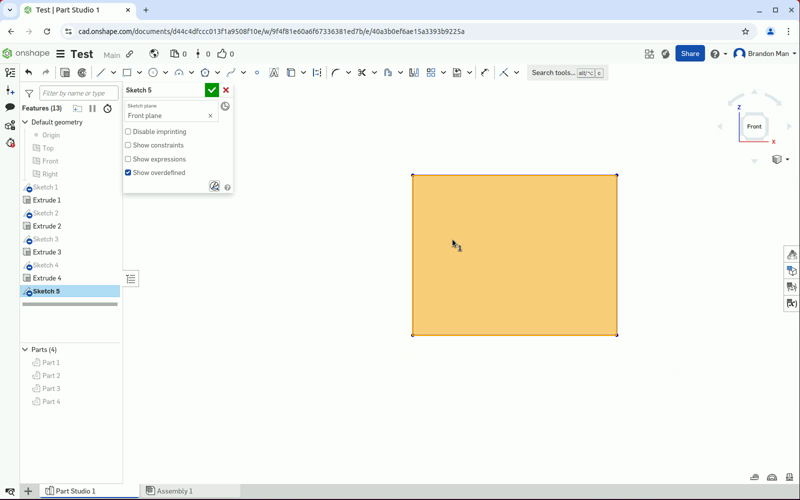
scroll(-6)
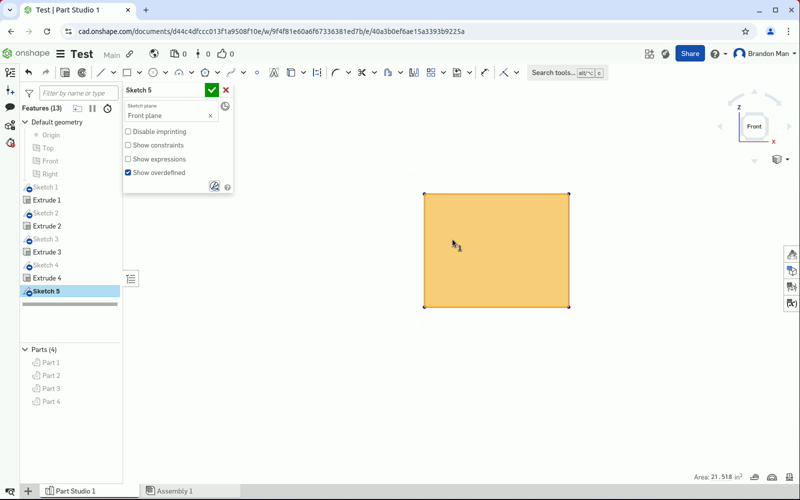
scroll(-6)
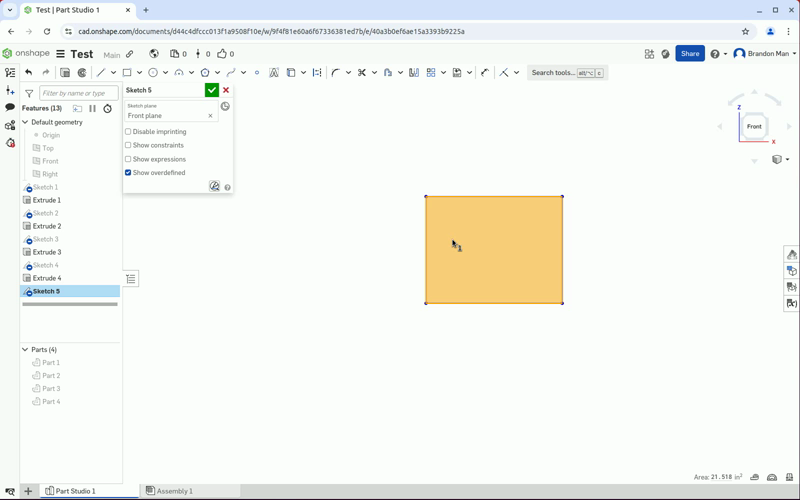
scroll(-6)
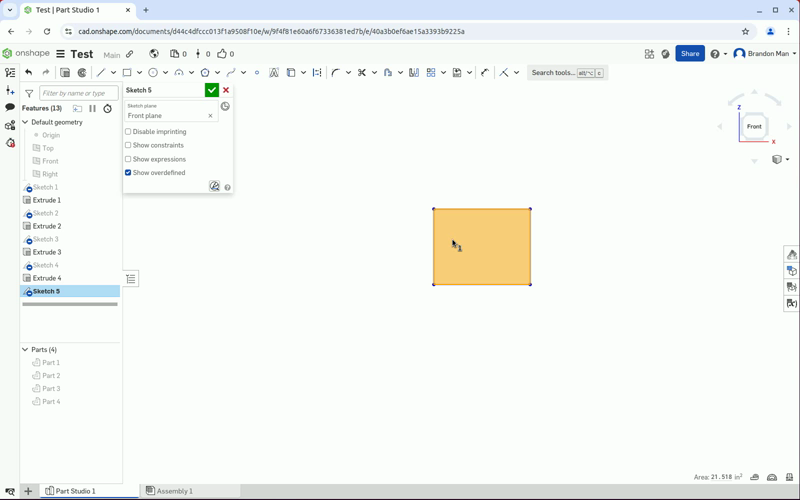
scroll(-6)
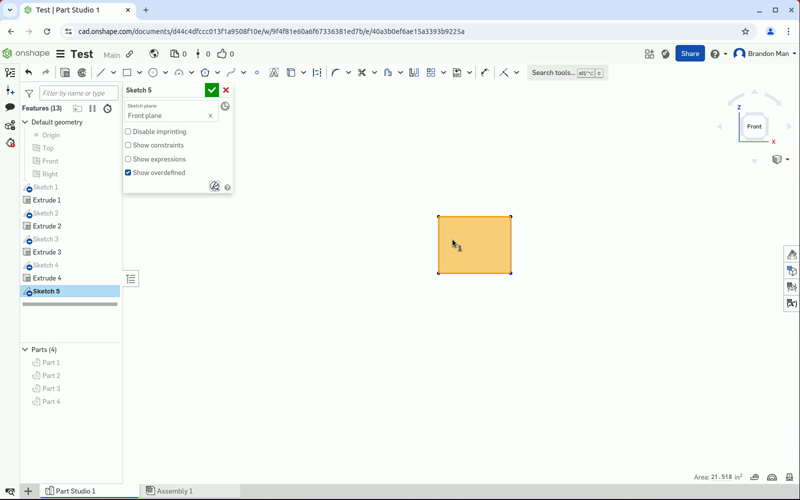
scroll(-6)
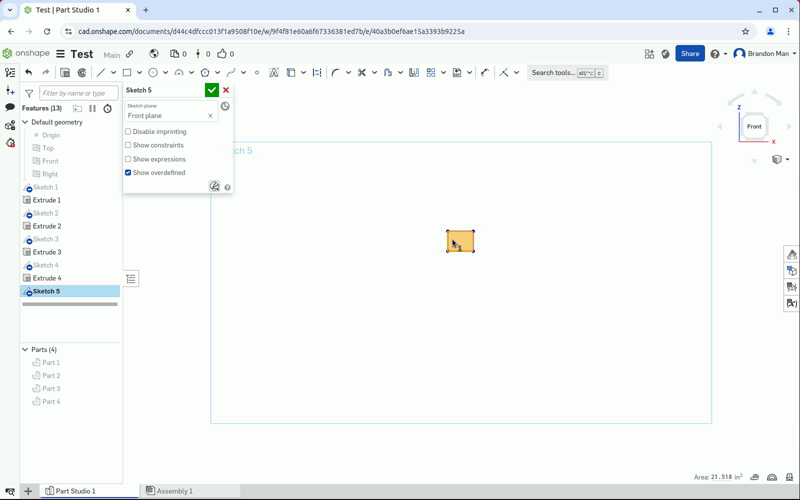
mouse_move(73, 352)
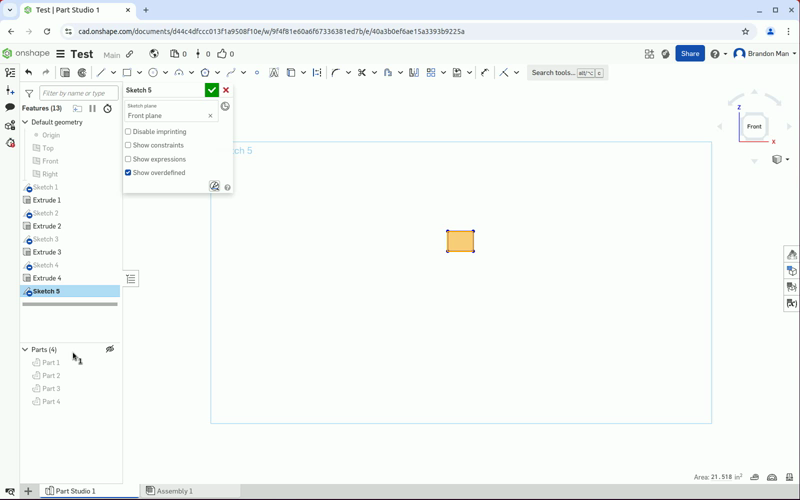
key(shift+y)
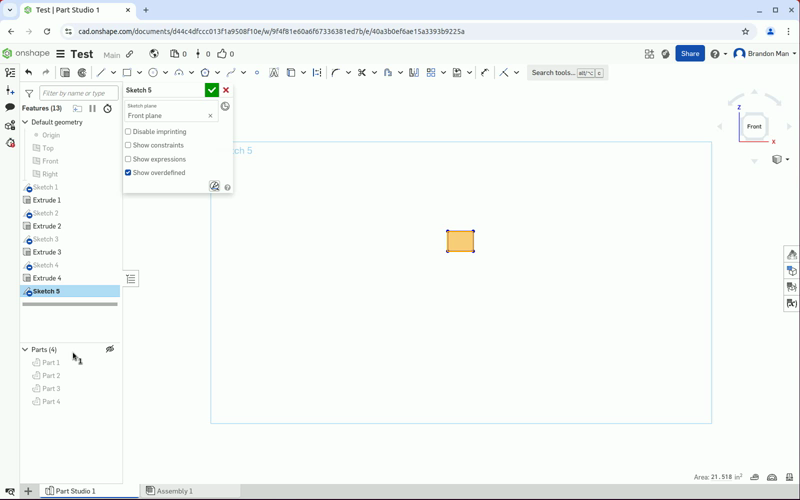
key(shift+e)
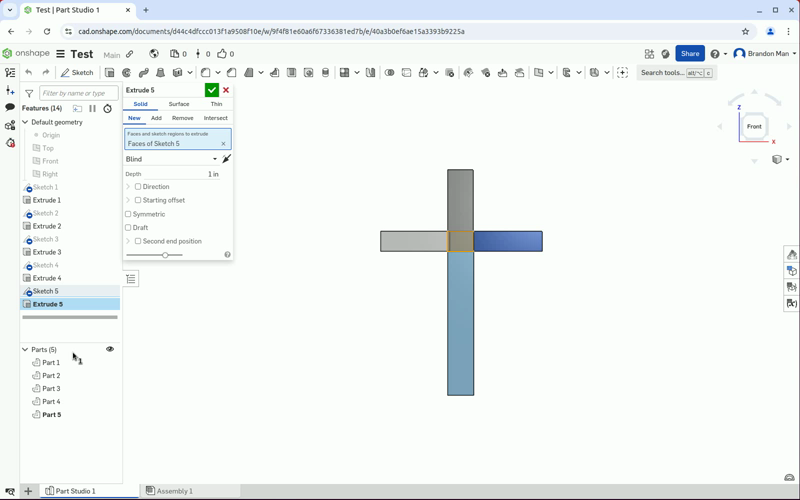
mouse_move(143, 106)
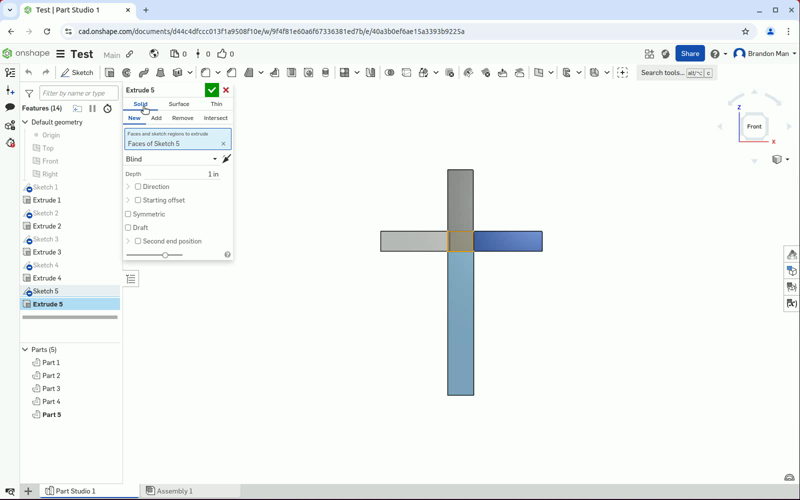
click(143, 106)
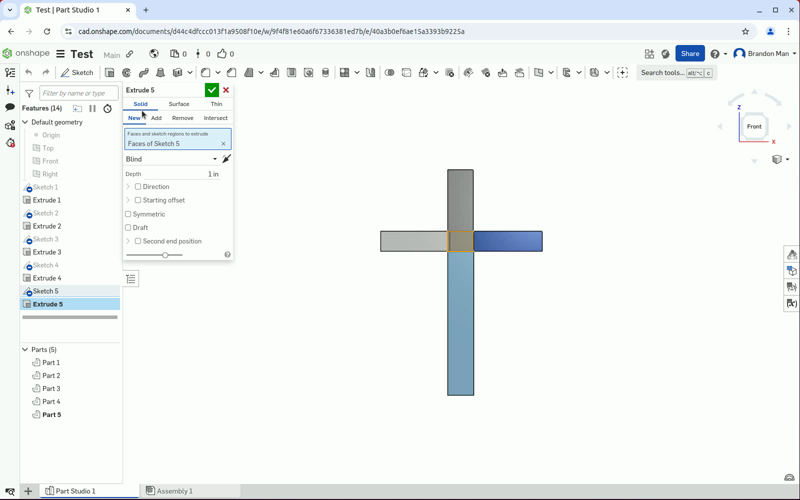
mouse_move(137, 120)
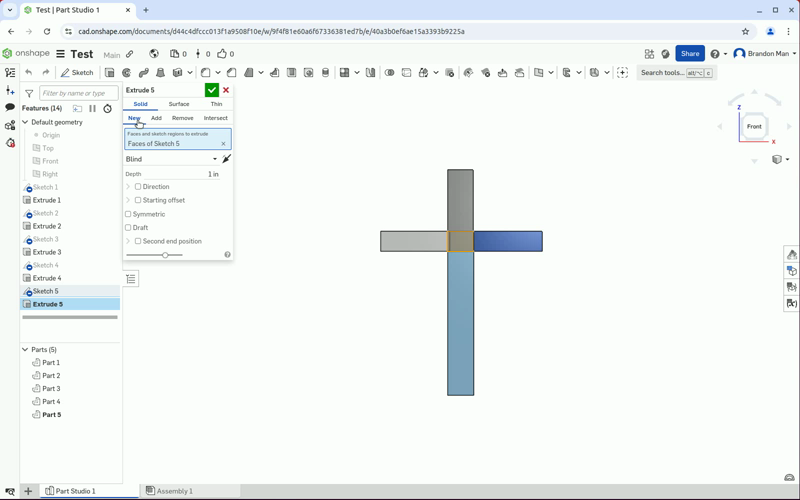
click(137, 120)
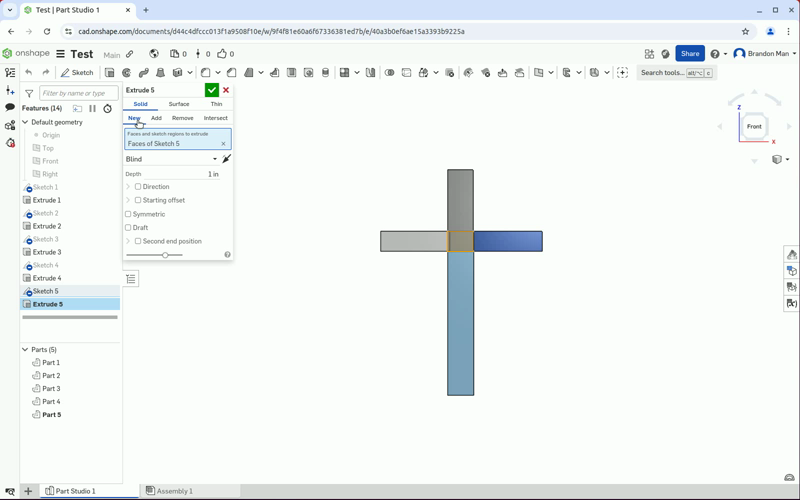
key(tab, 4)
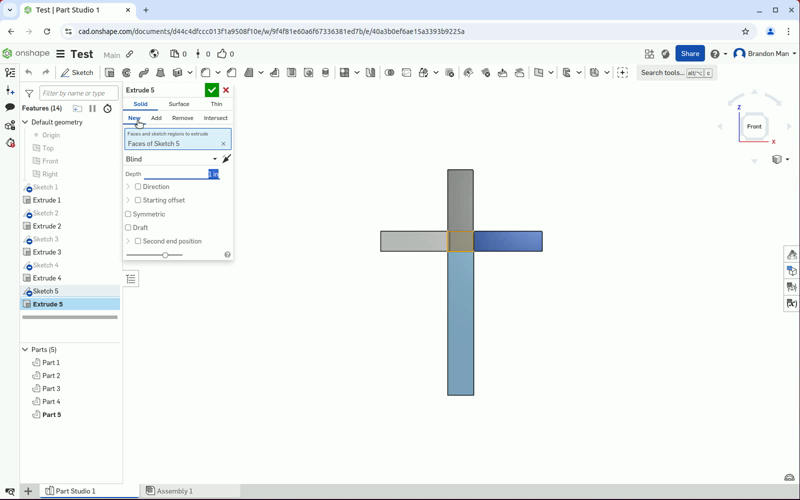
text(4.814)
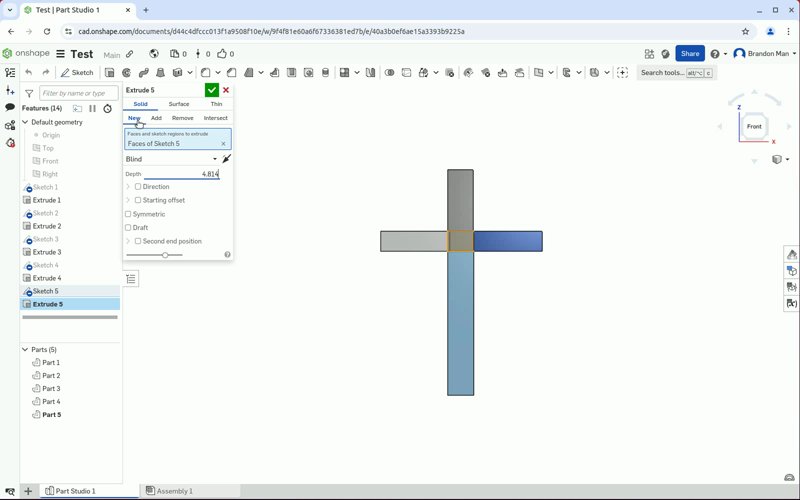
key(enter)
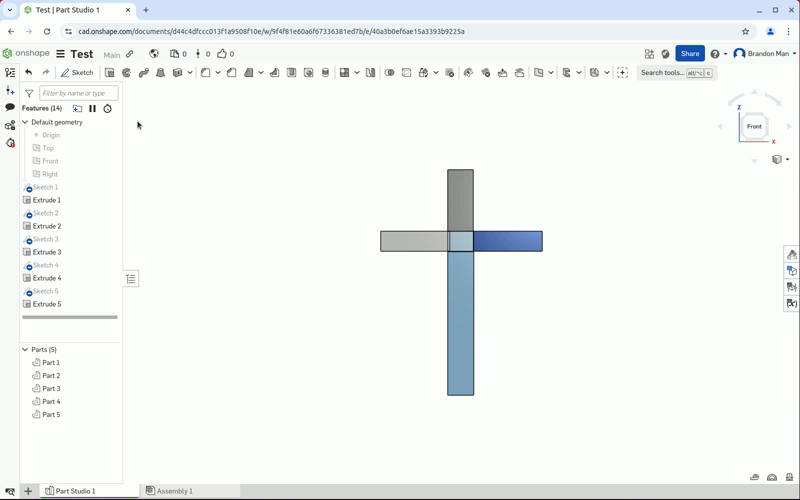
key(shift+h)
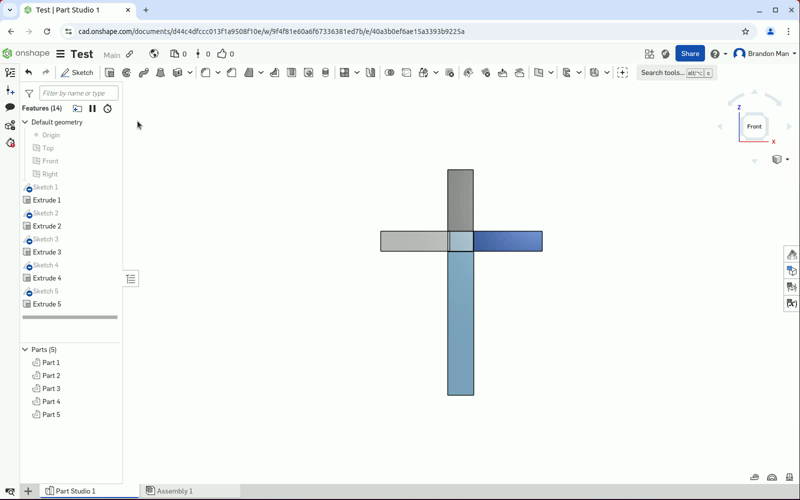
key(shift+h)
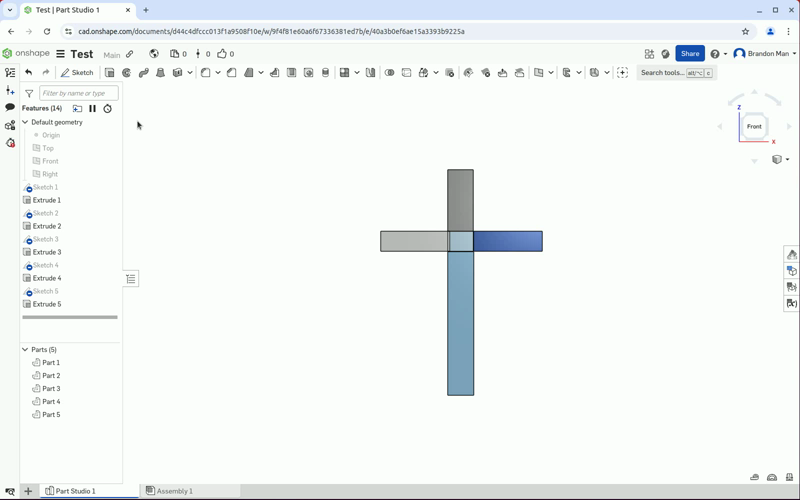
mouse_move(73, 189)
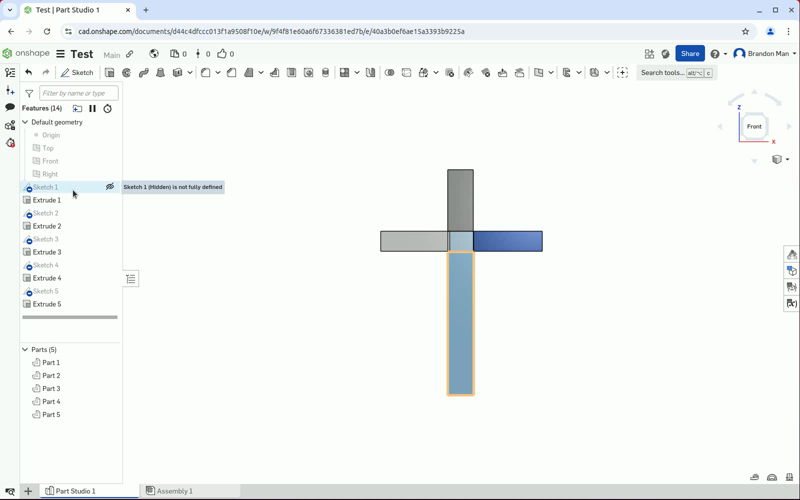
click(73, 189)
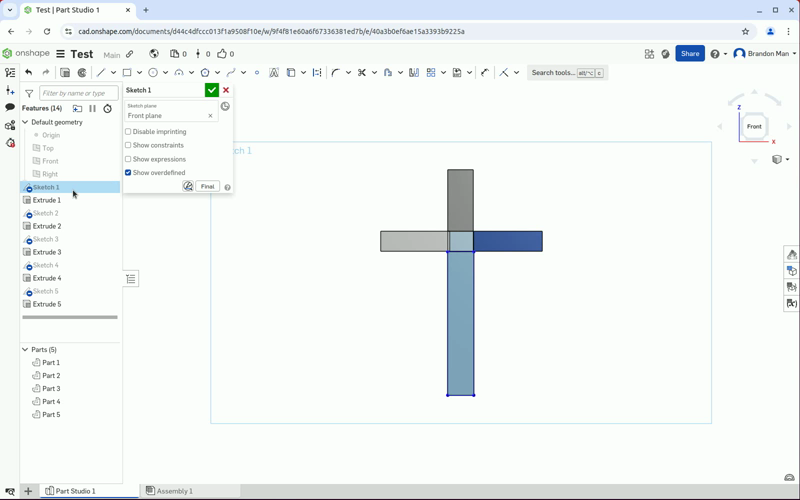
mouse_move(229, 92)
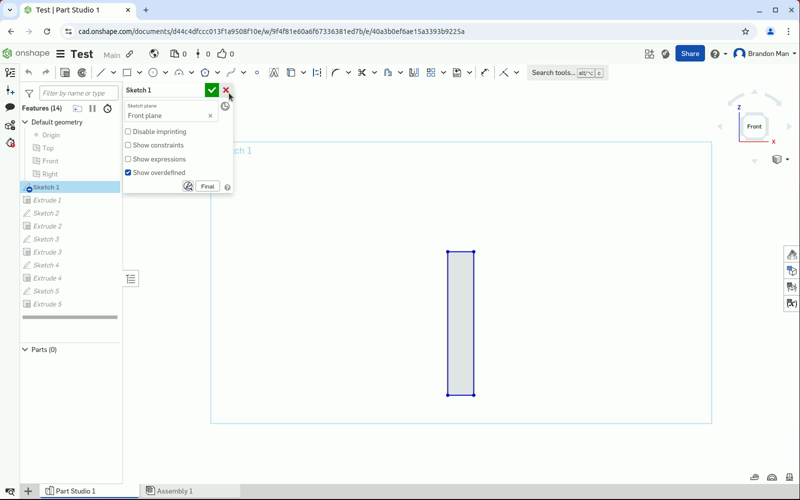
click(229, 92)
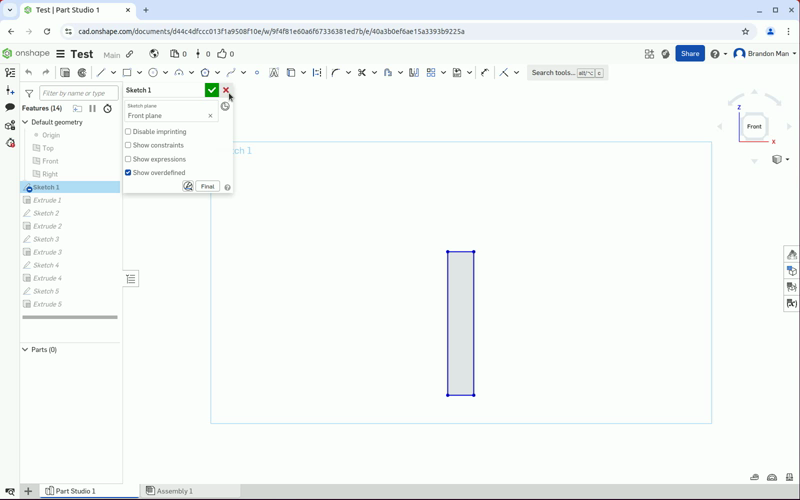
key(shift+s)
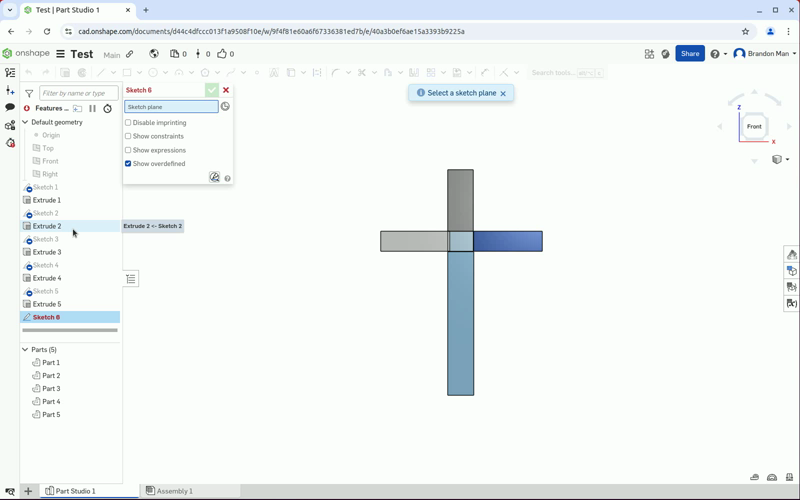
scroll(3)
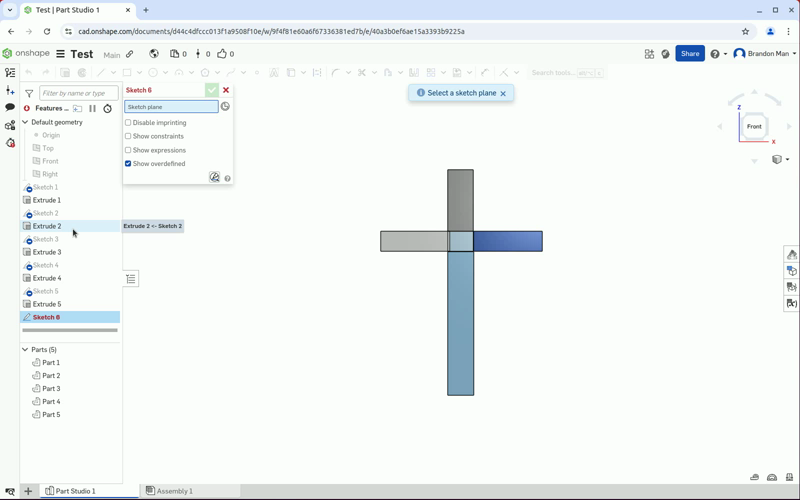
mouse_move(73, 163)
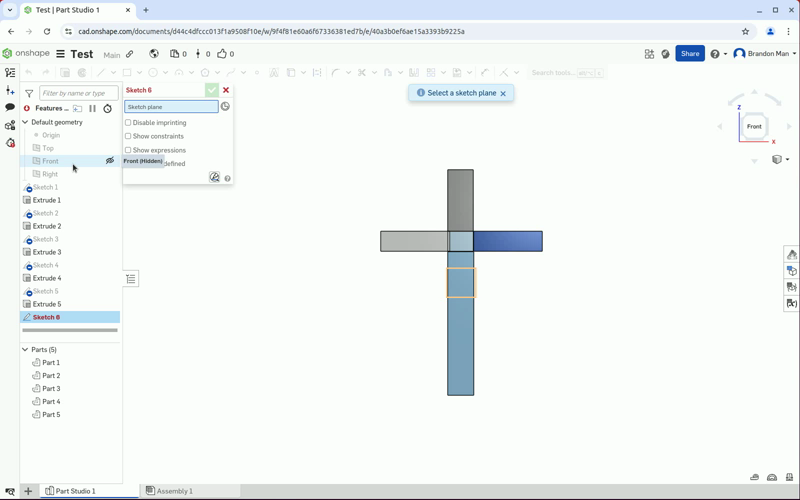
click(73, 163)
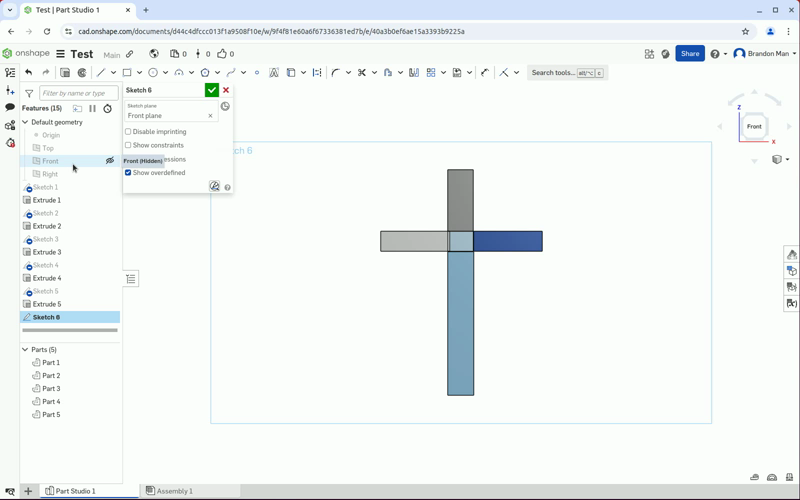
mouse_move(73, 352)
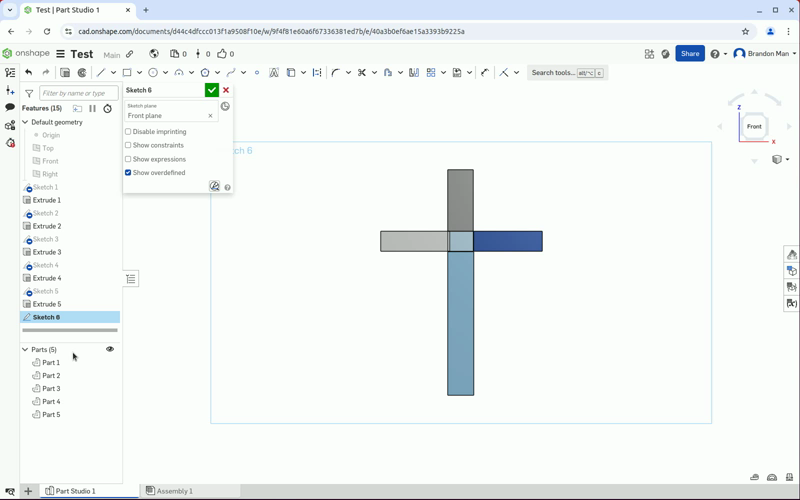
key(y)
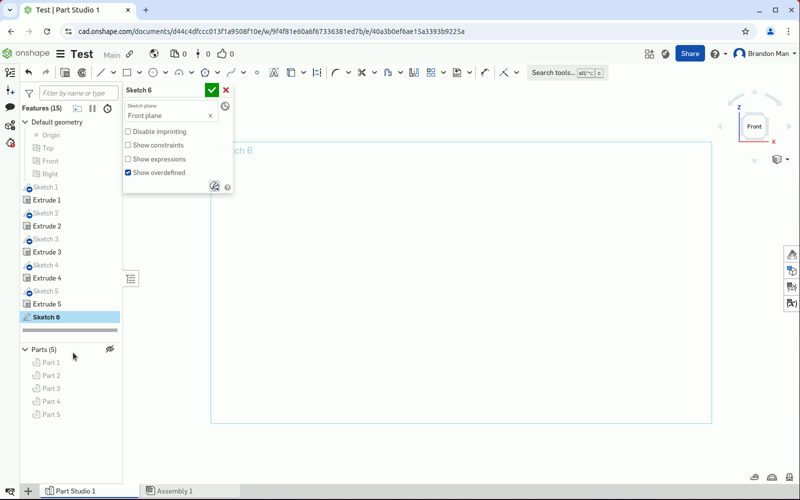
key(c)
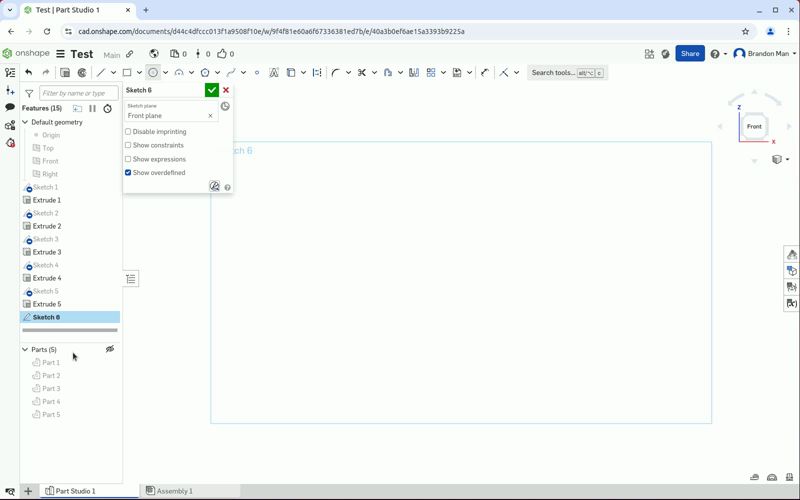
key_down(shift)
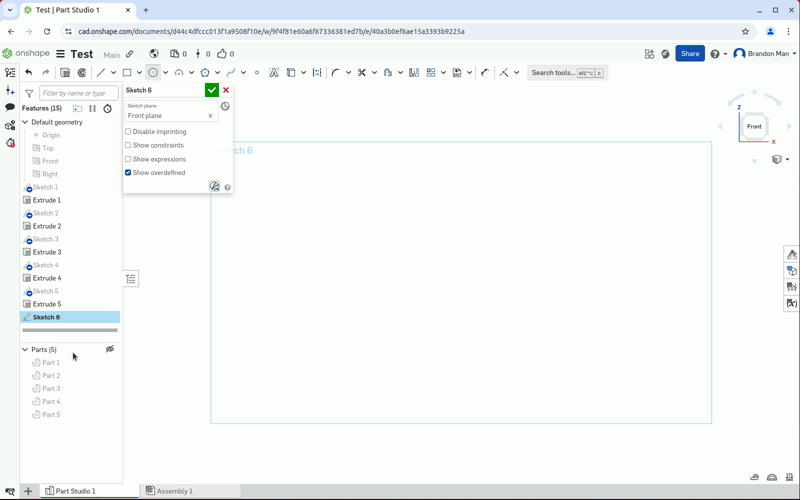
mouse_move(461, 237)
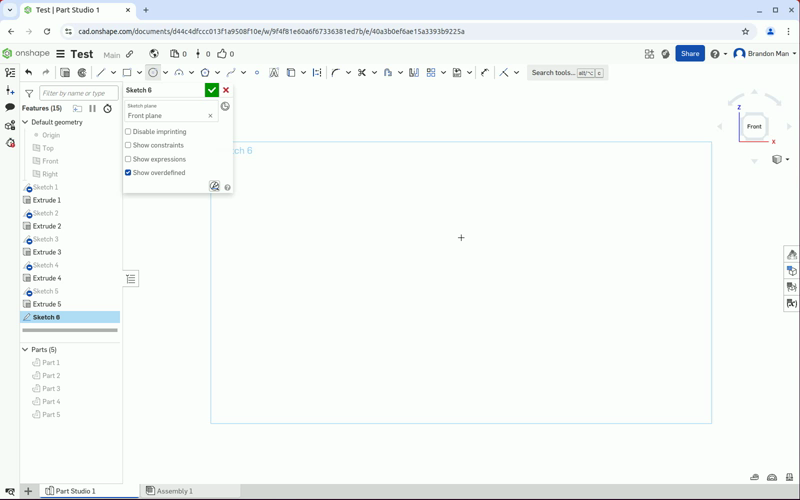
click(461, 237)
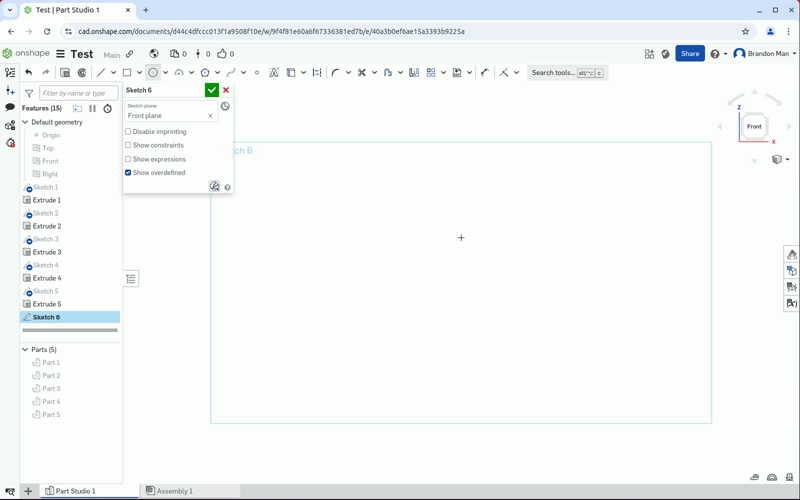
key_up(shift)
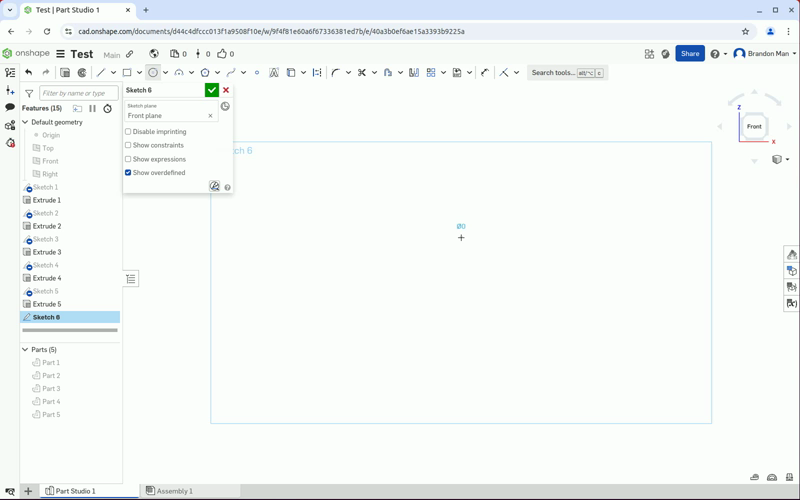
mouse_move(511, 237)
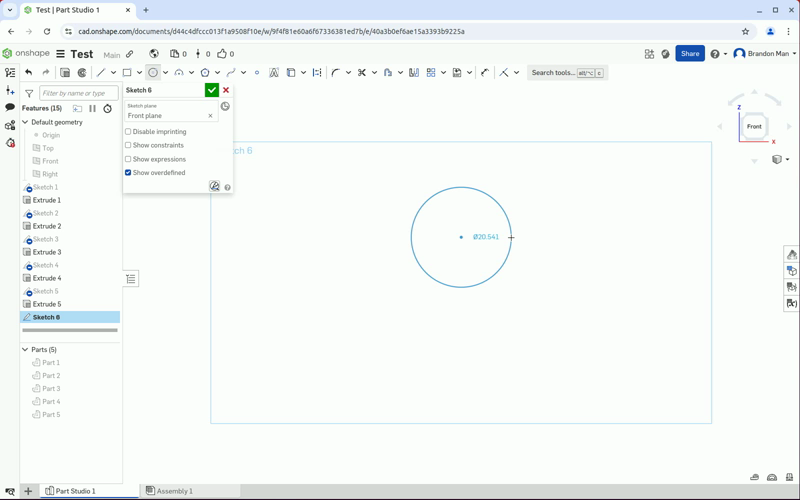
click(511, 237)
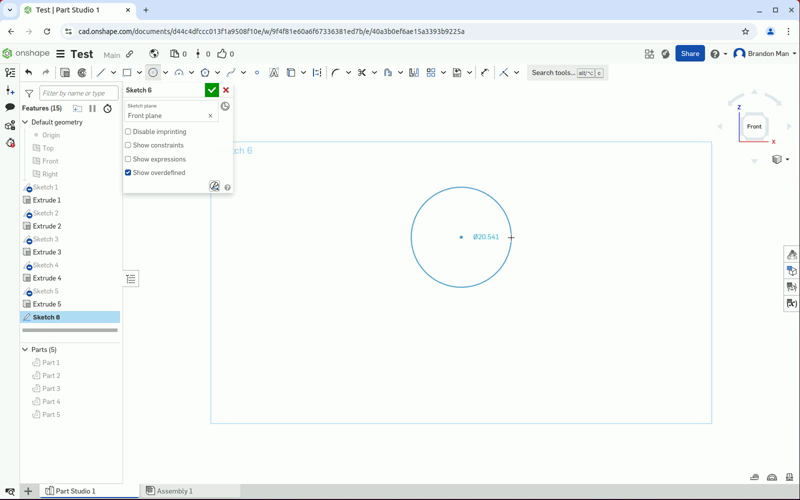
key(esc)
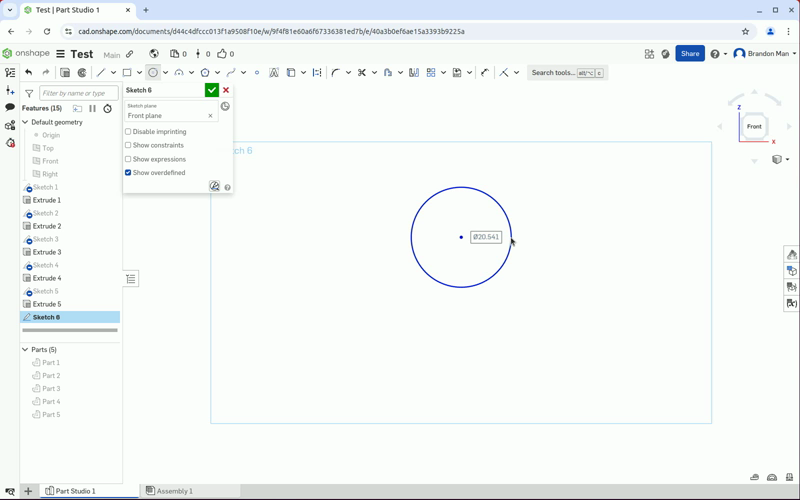
key(c)
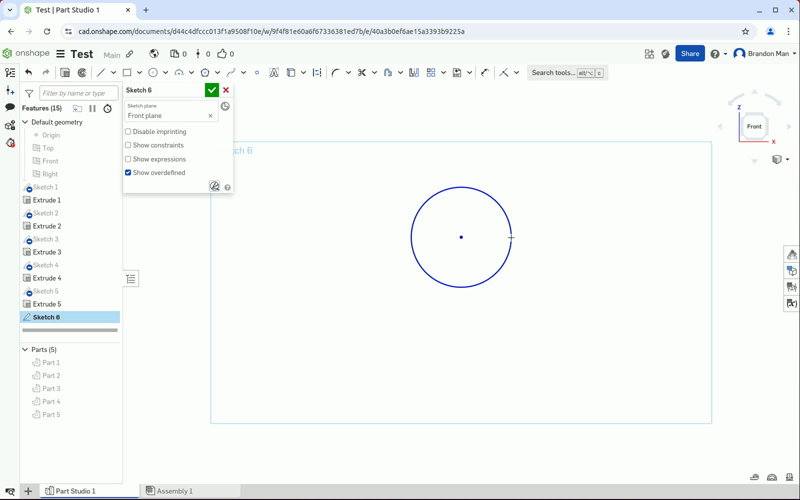
key_down(shift)
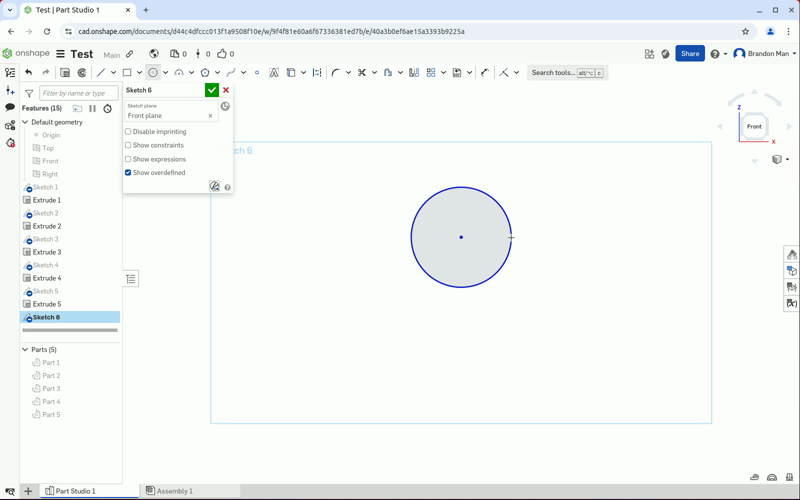
mouse_move(461, 237)
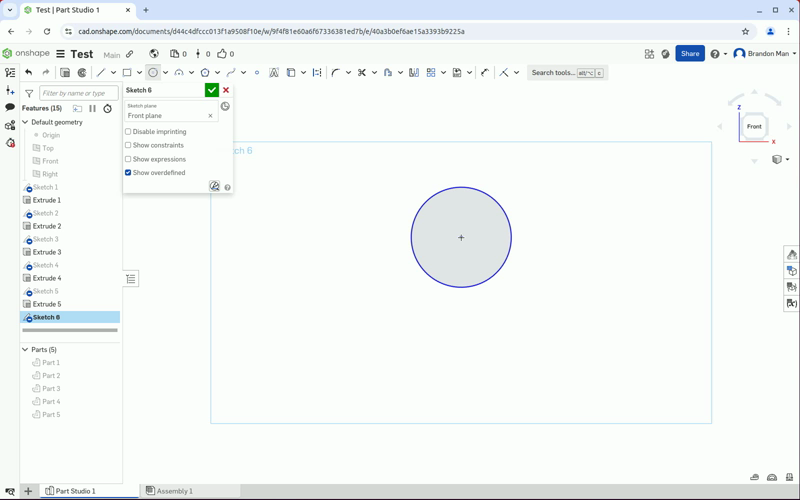
click(461, 237)
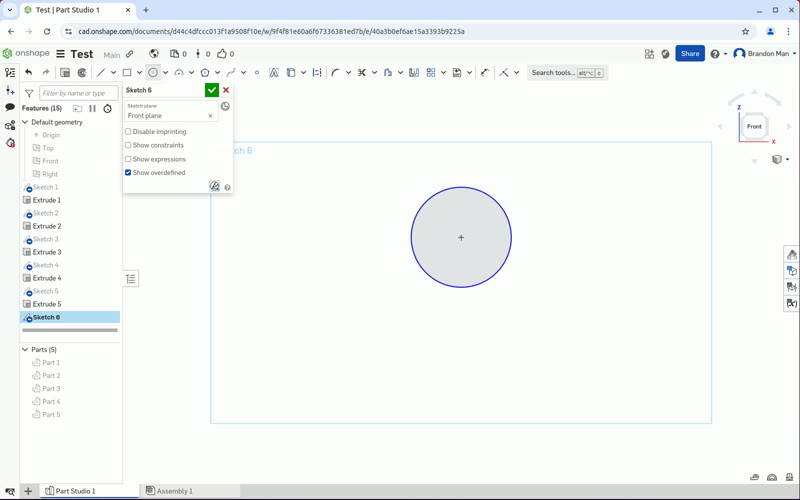
key_up(shift)
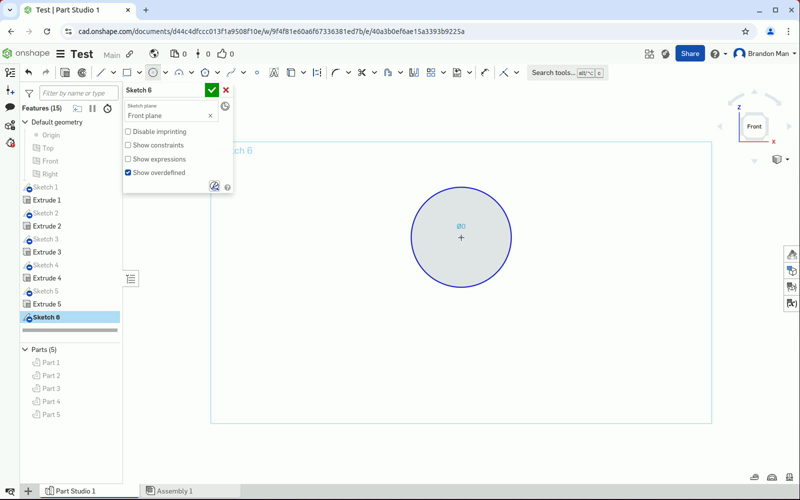
mouse_move(498, 237)
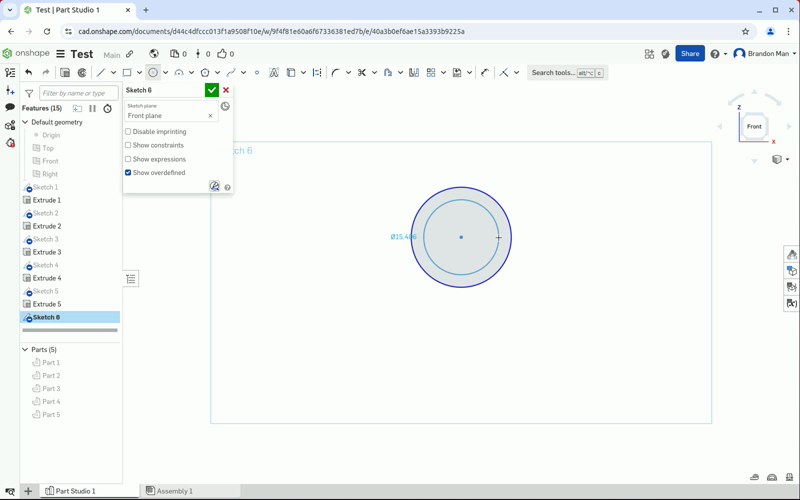
click(498, 237)
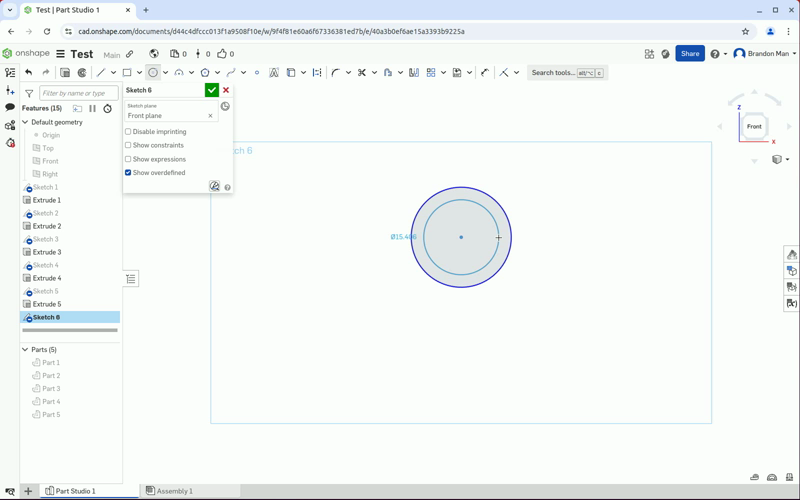
key(esc)
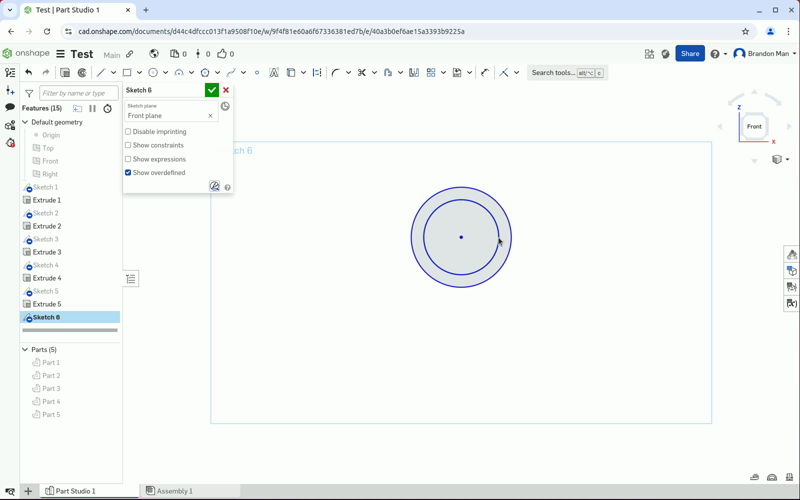
mouse_move(447, 195)
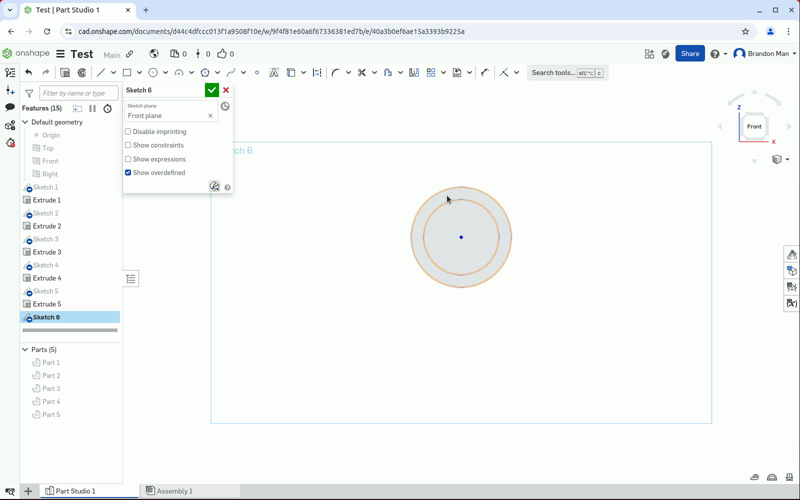
click(447, 195)
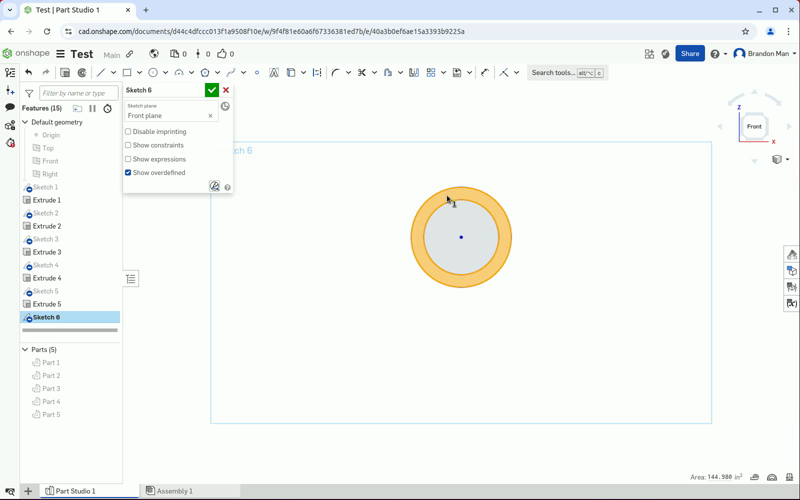
mouse_move(73, 352)
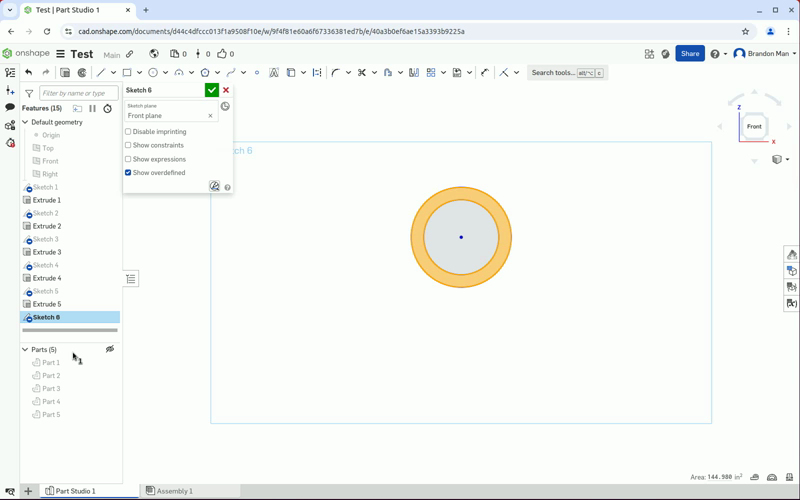
key(shift+y)
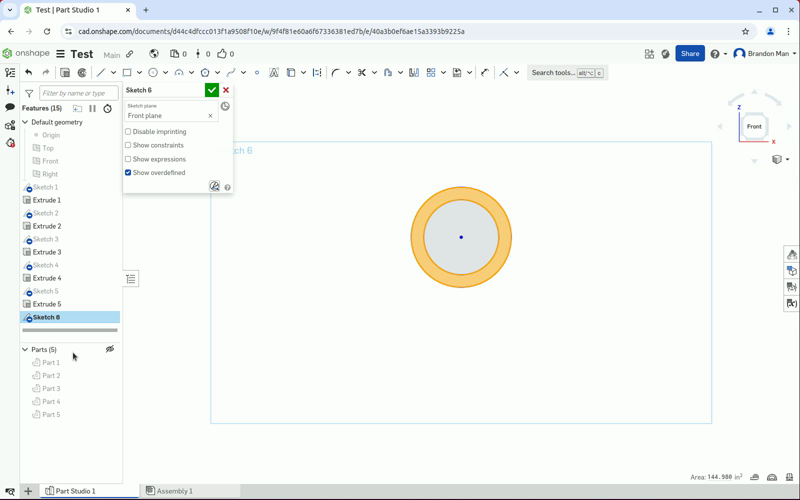
key(shift+e)
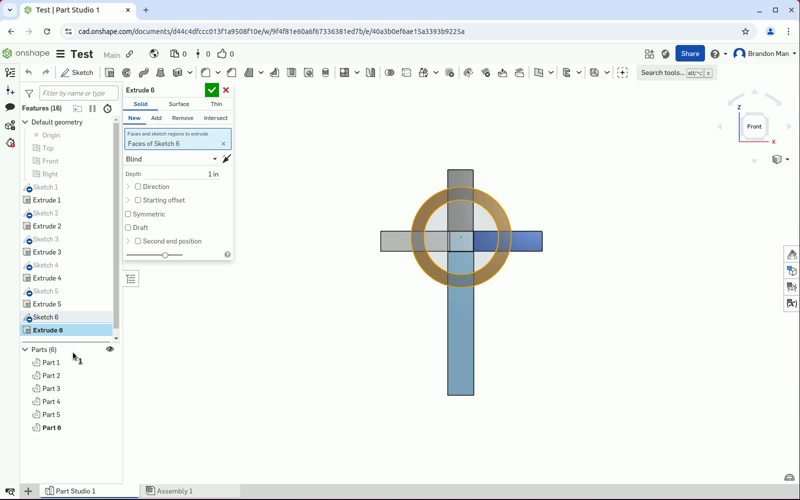
mouse_move(143, 106)
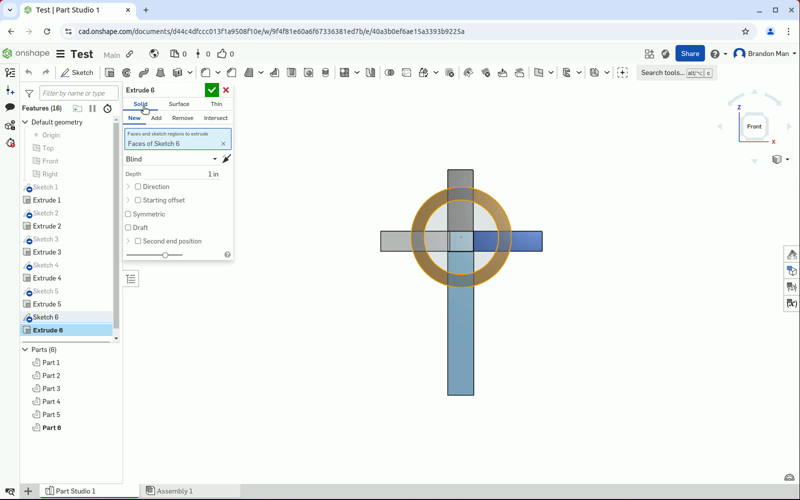
click(143, 106)
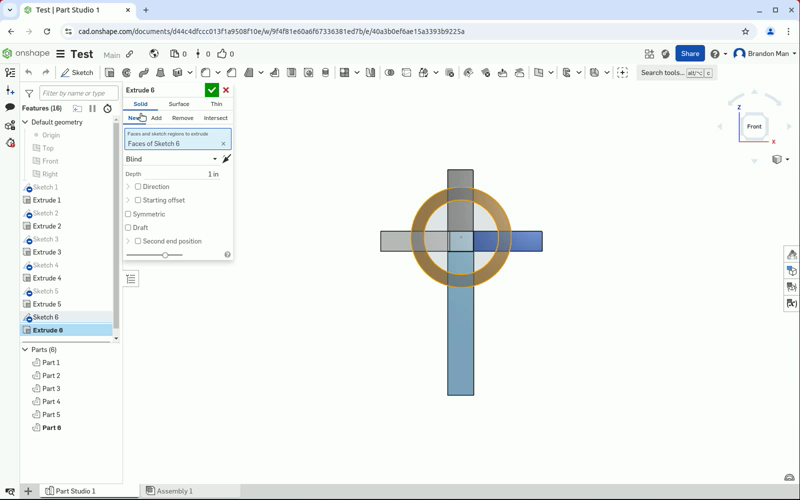
mouse_move(137, 120)
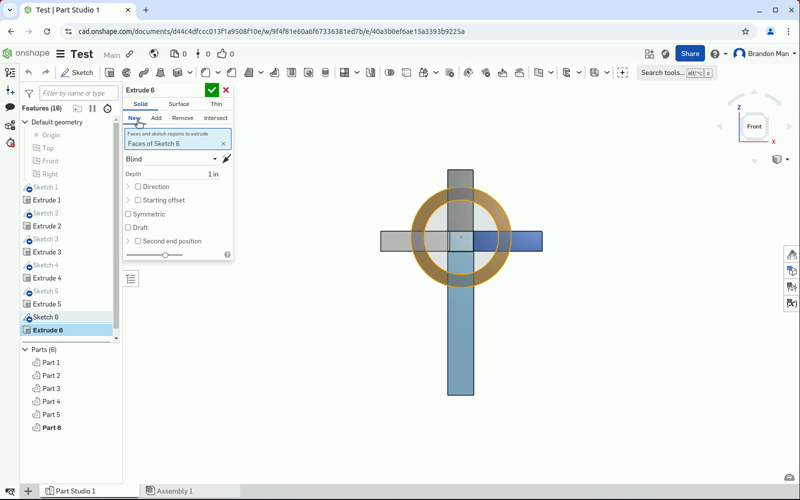
click(137, 120)
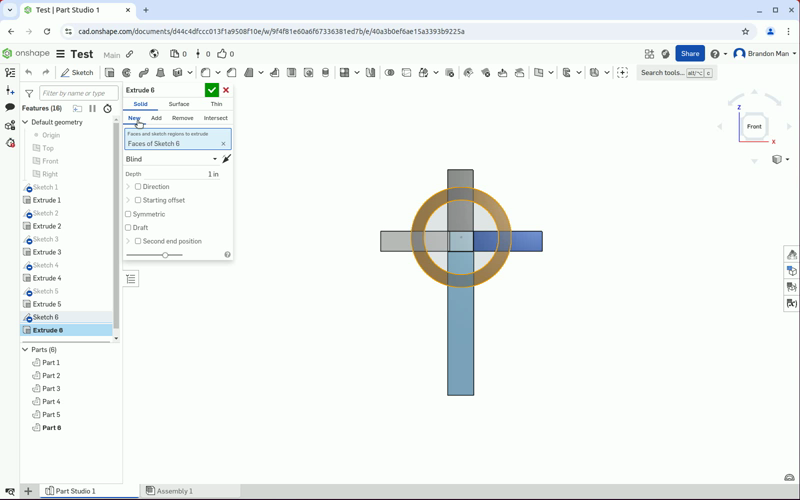
key(tab, 4)
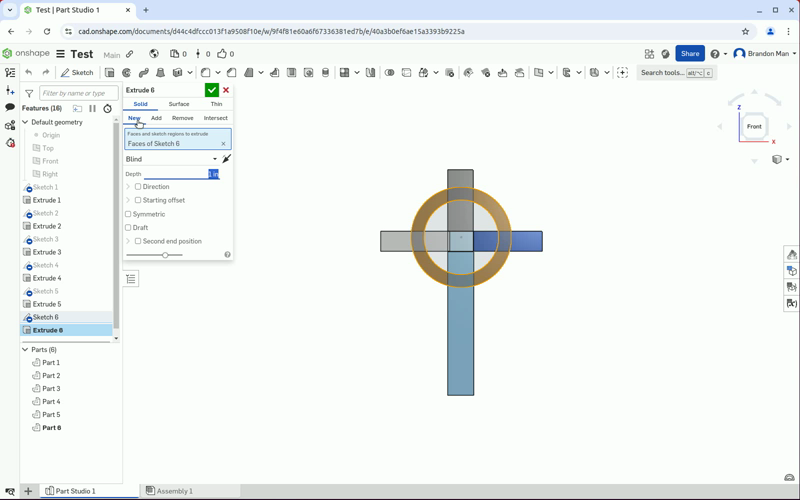
text(3.851)
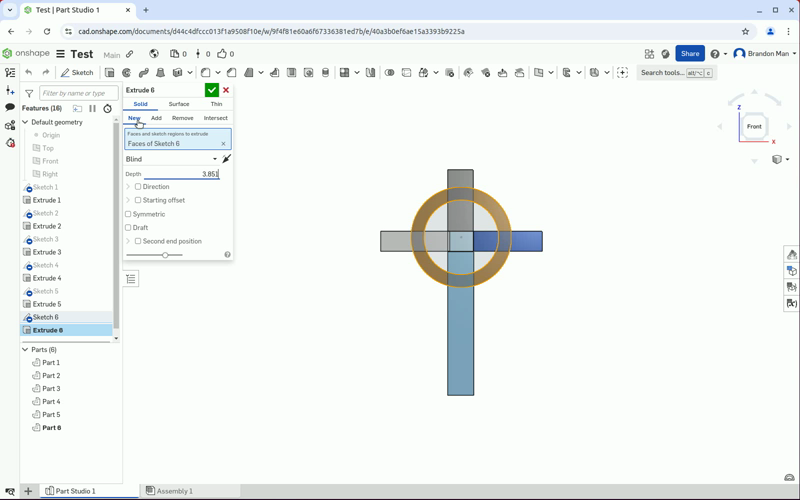
key(tab, 3)
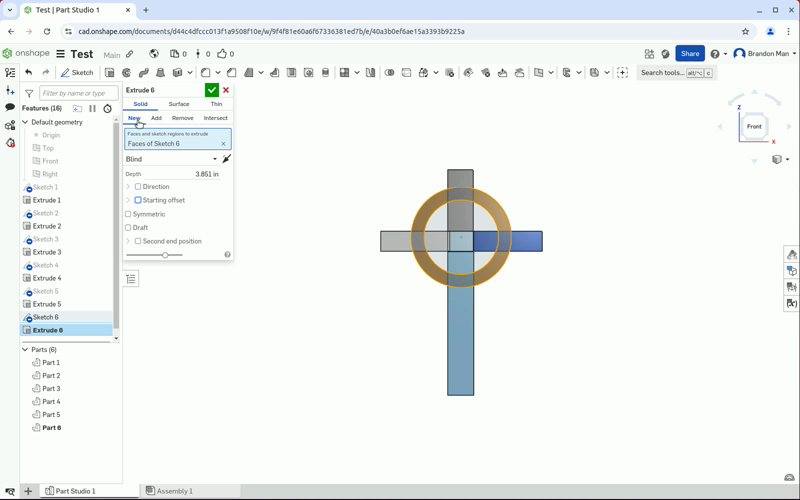
key(tab, 2)
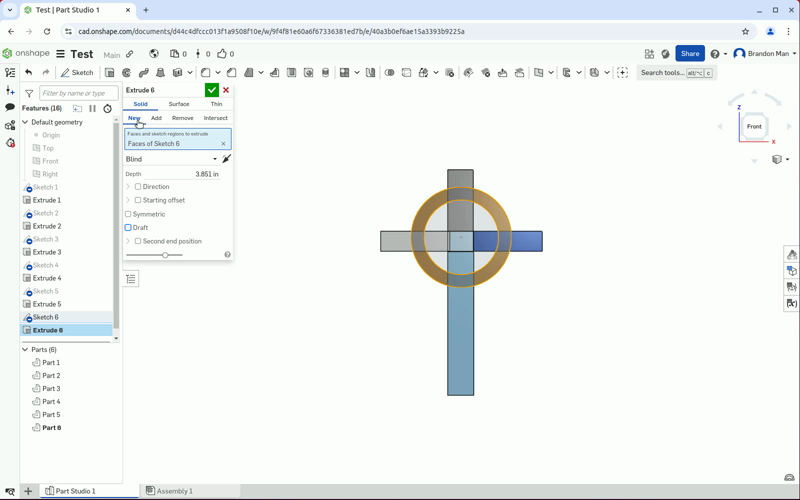
key(space)
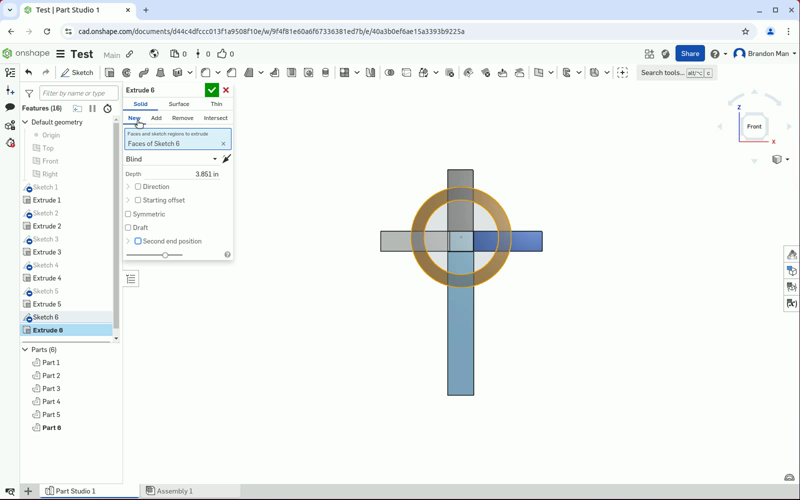
key(tab, 3)
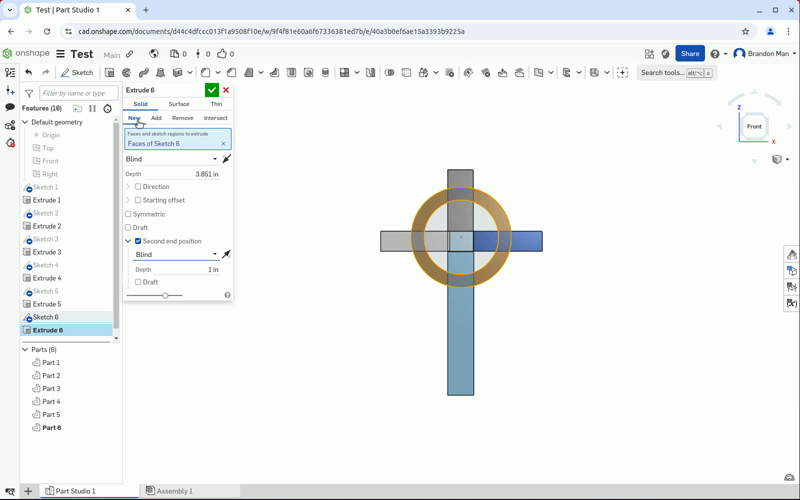
text(1.204)
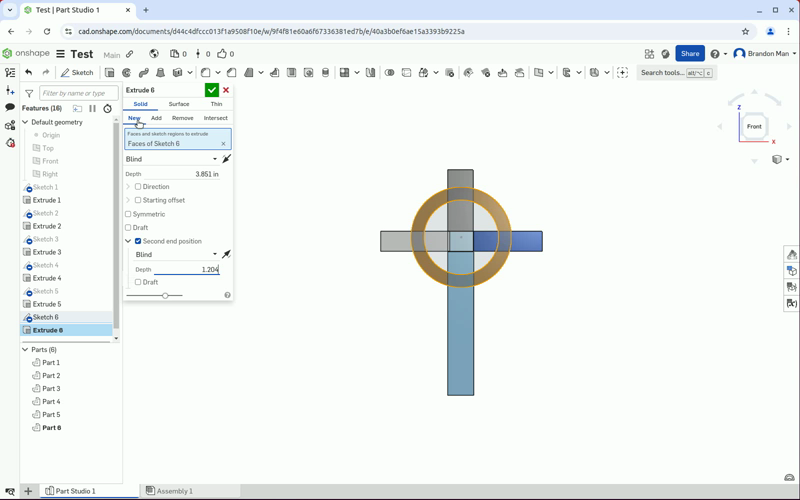
key(enter)
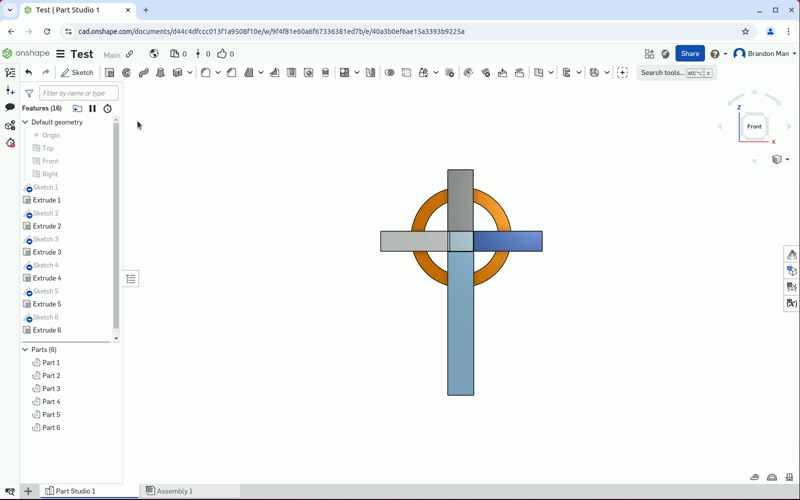
key(shift+h)
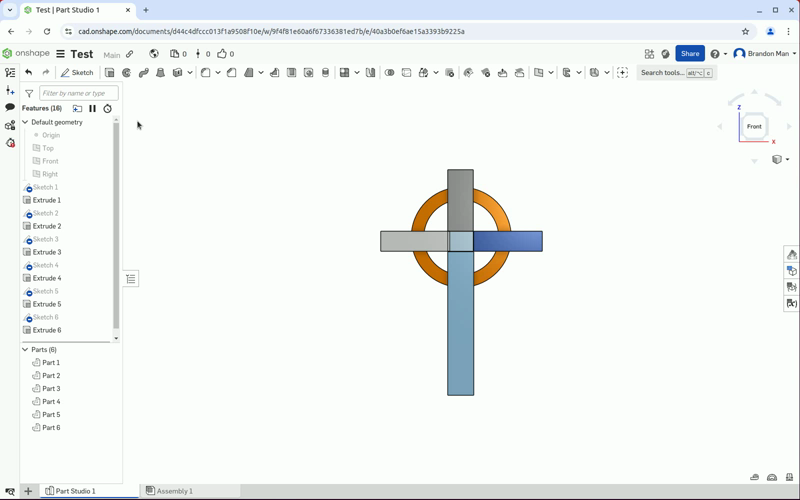
key(shift+h)
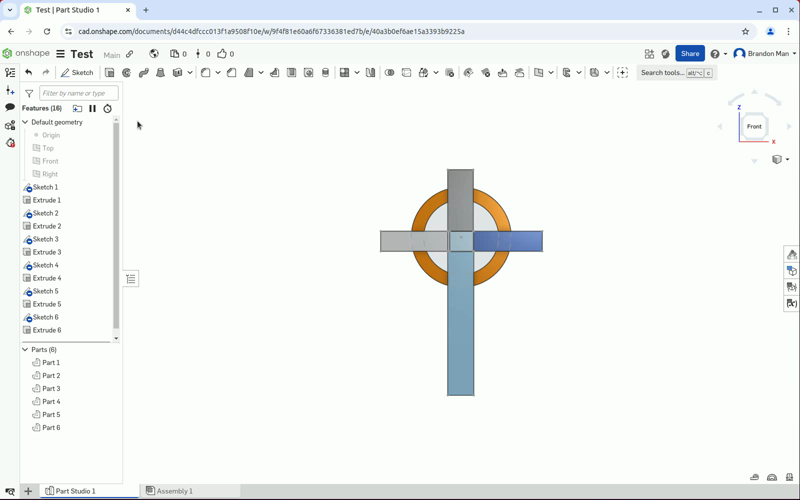
key(shift+7)
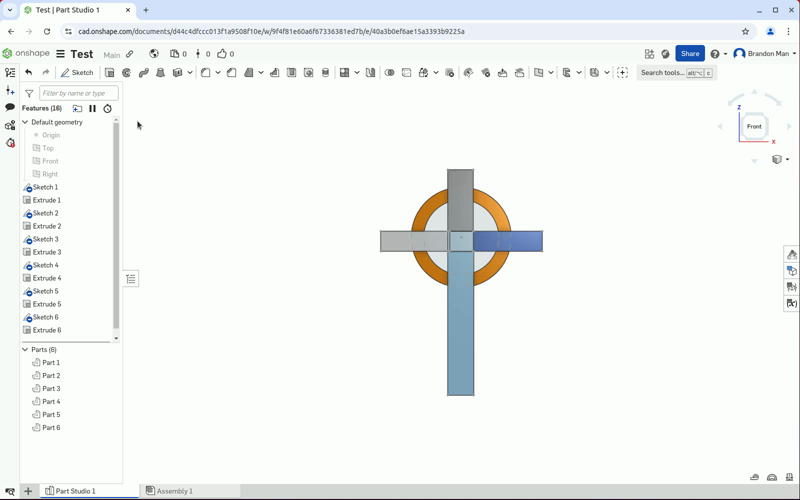
key(left, 2)
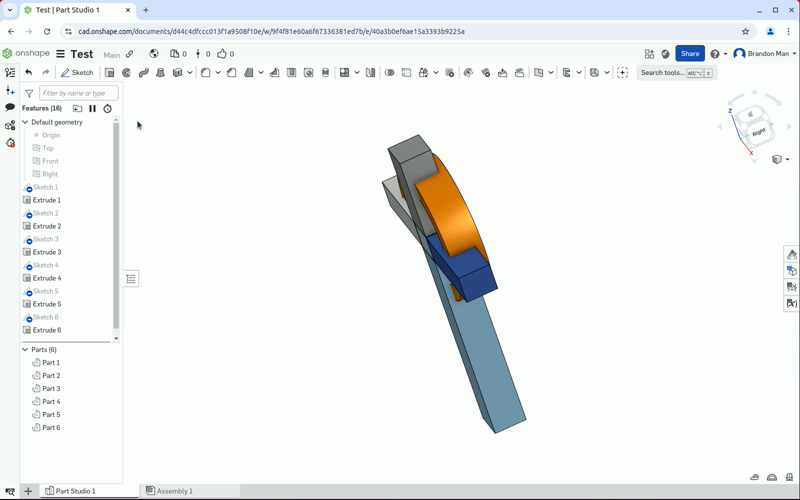
key(down, 2)
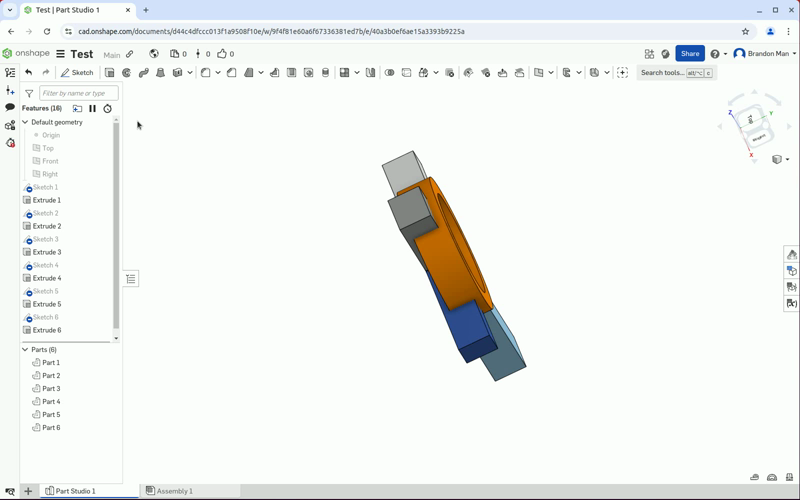
key(up, 2)
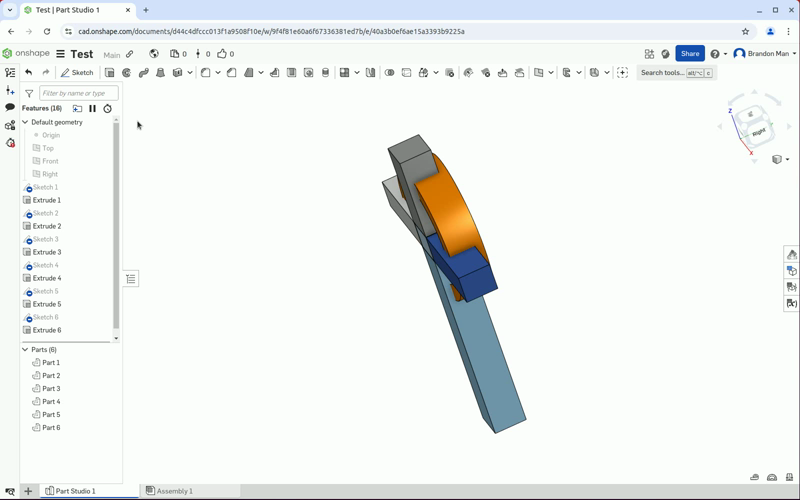
key(right, 2)
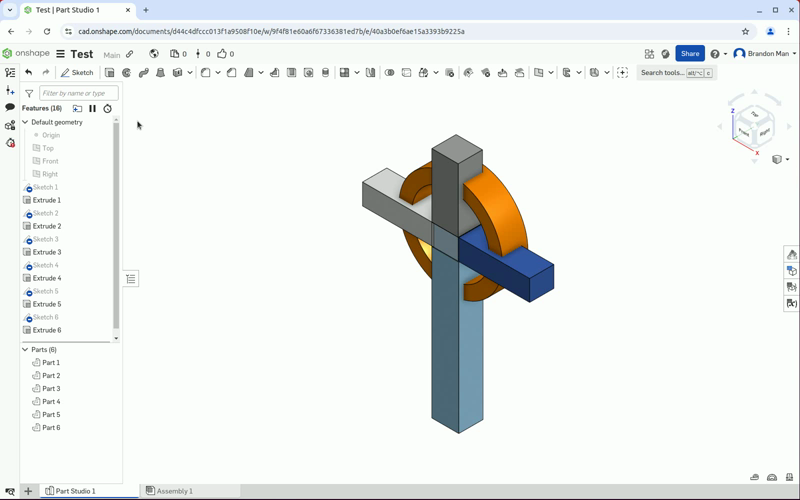
mouse_move(69, 189)
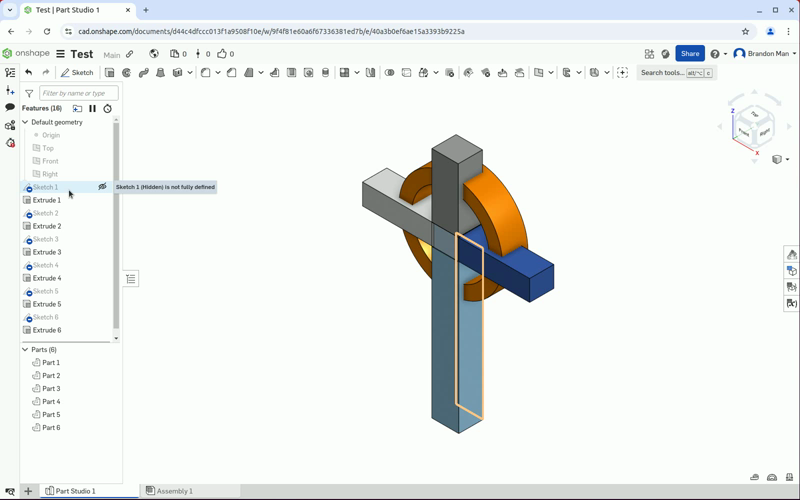
click(69, 189)